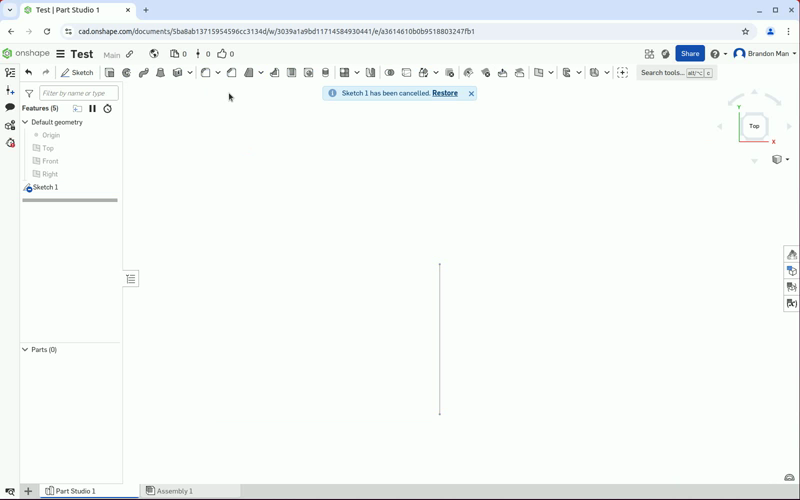
key(shift+h)
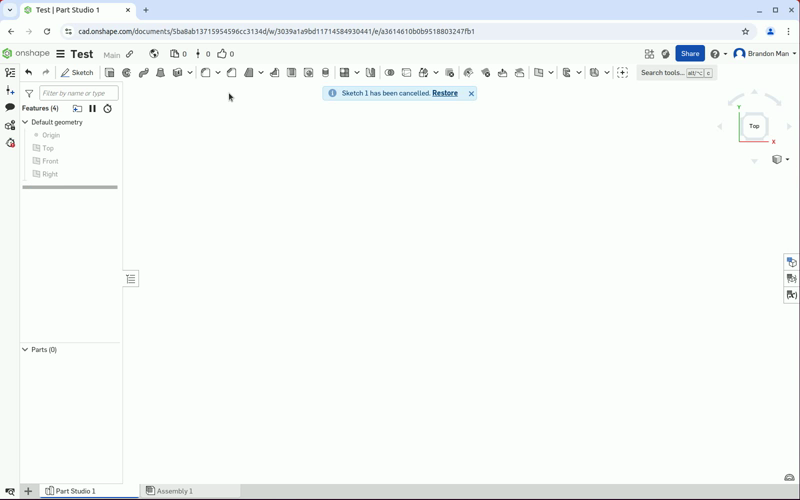
mouse_move(73, 352)
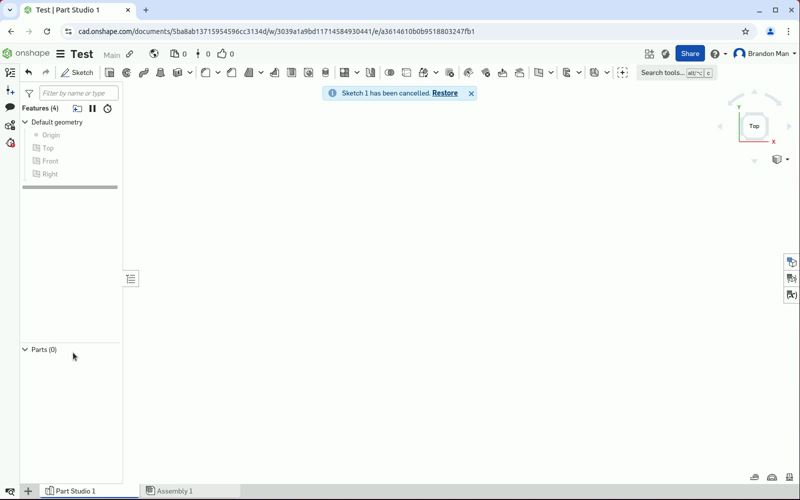
key(y)
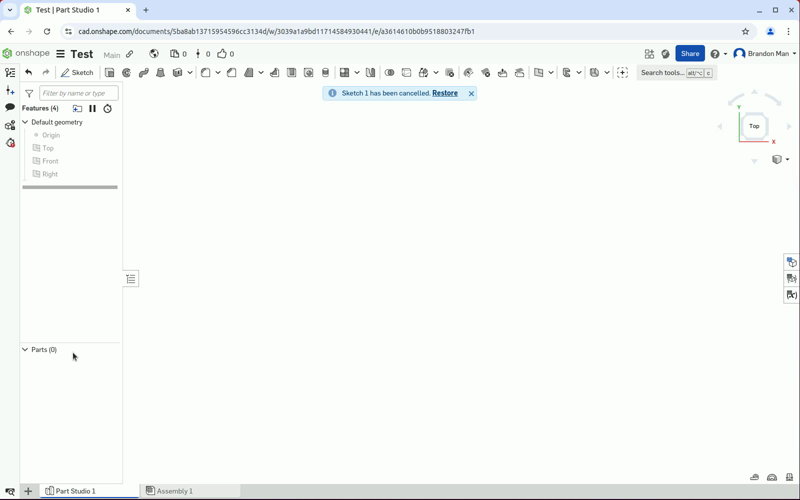
key(shift+p)
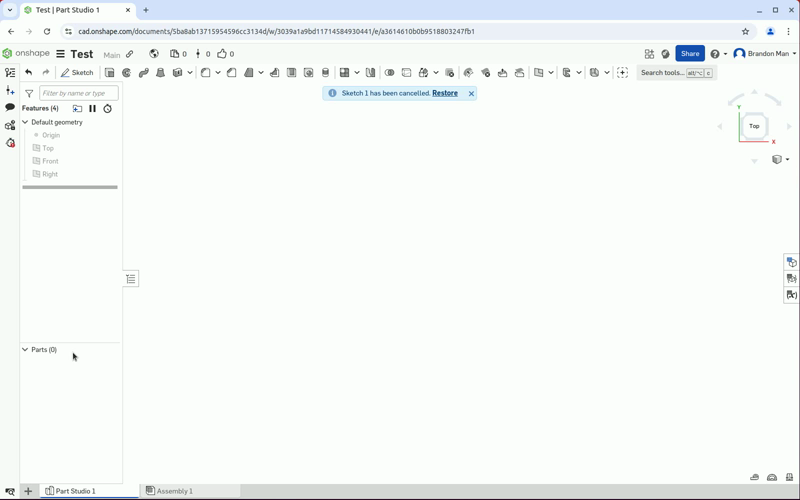
key(space)
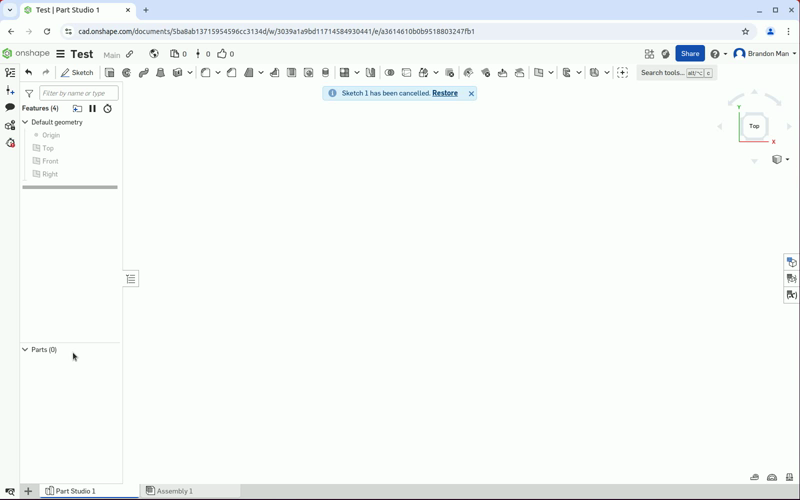
key_down(shift)
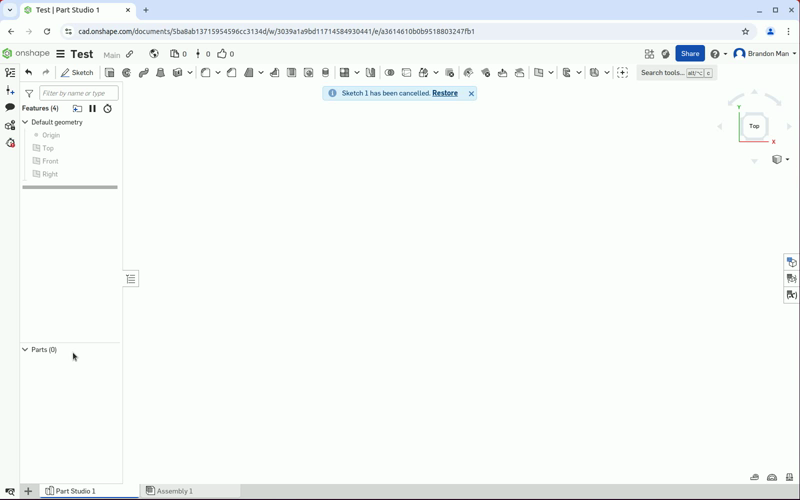
key(up)
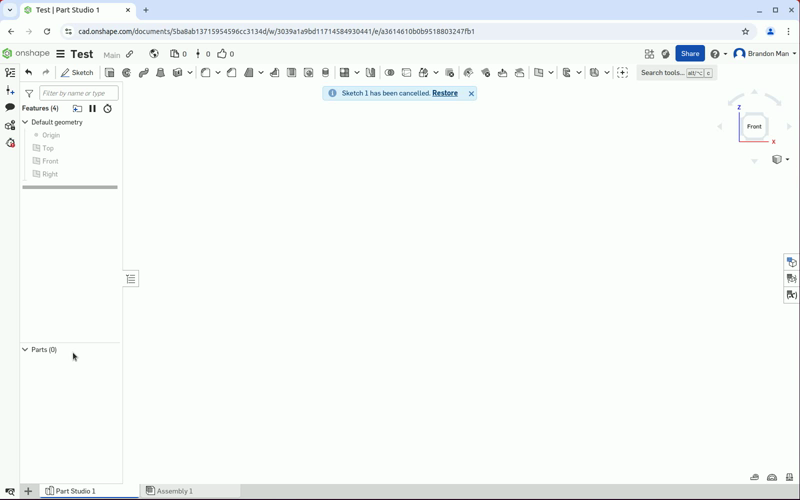
key_up(shift)
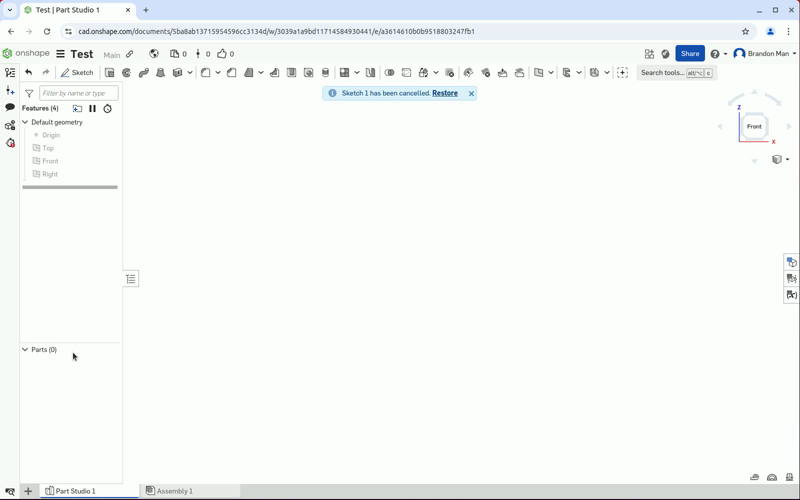
mouse_move(73, 352)
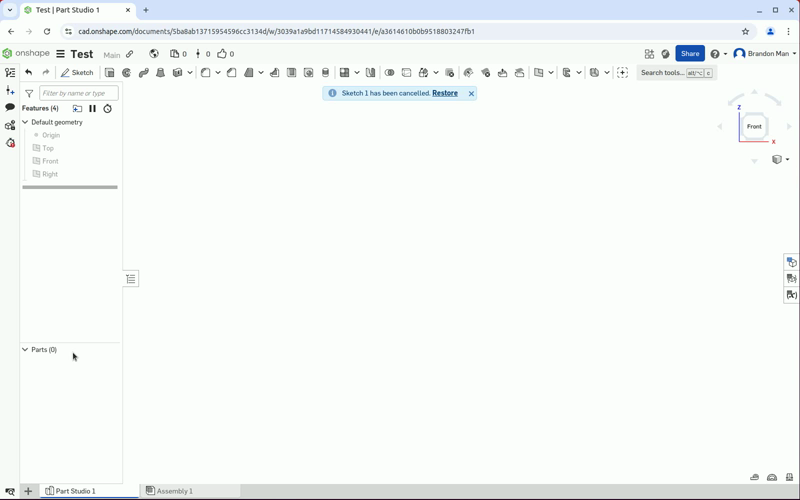
key(shift+y)
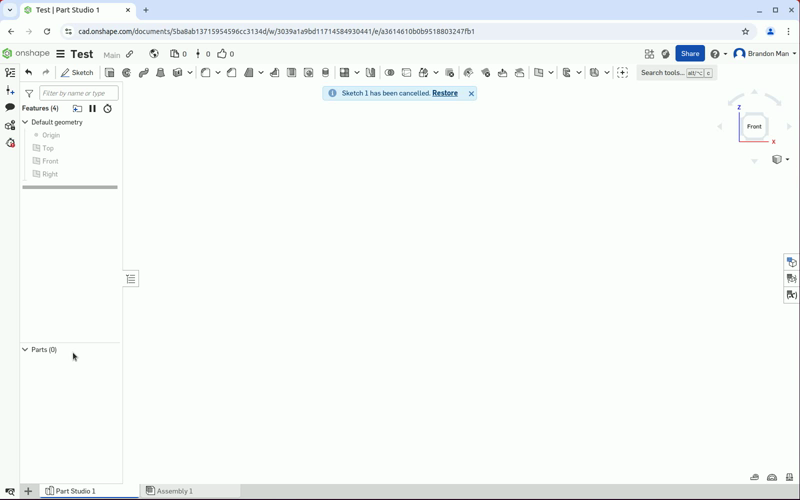
key(shift+s)
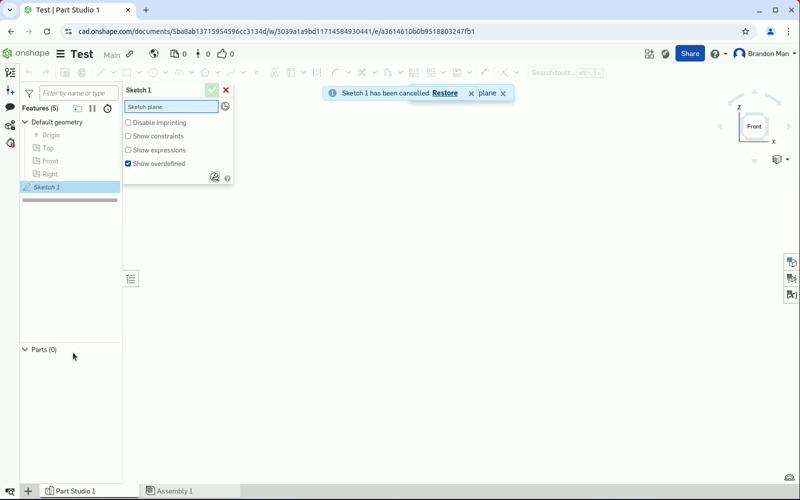
mouse_move(73, 163)
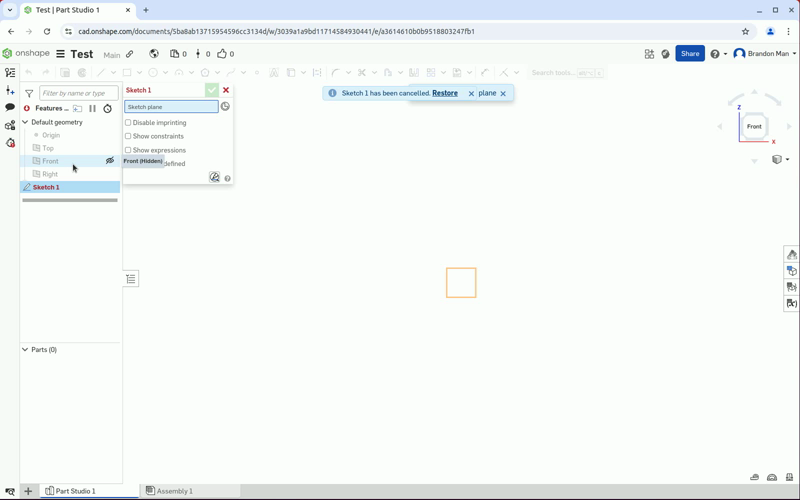
click(73, 163)
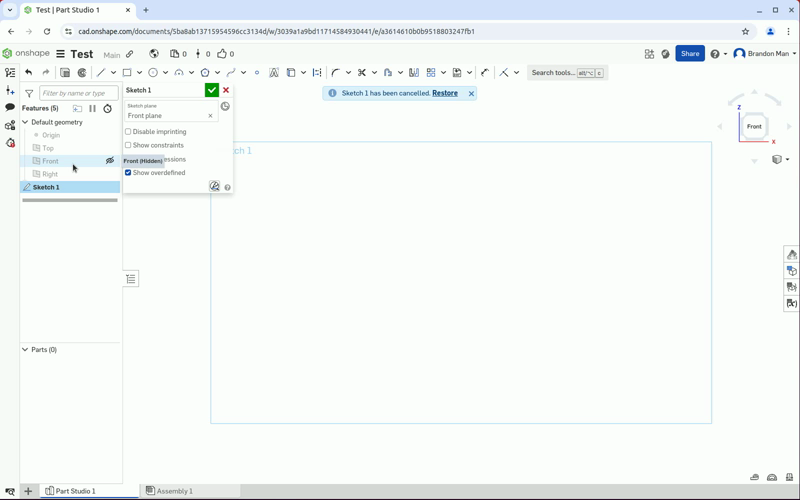
mouse_move(73, 352)
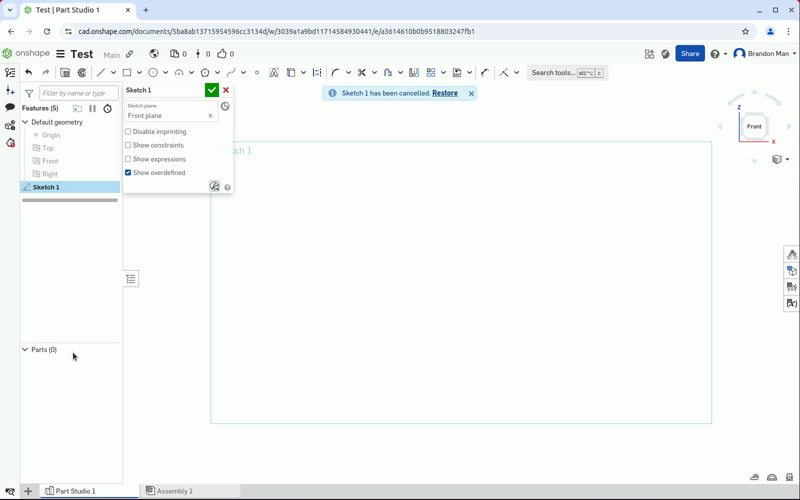
key(y)
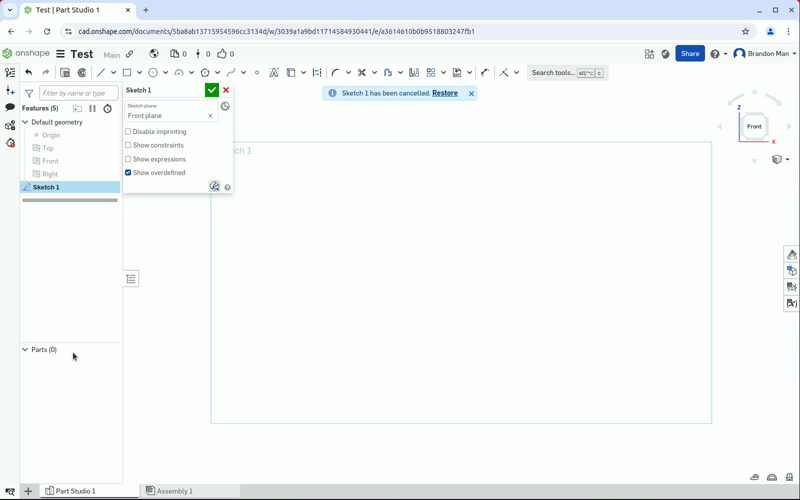
key(a)
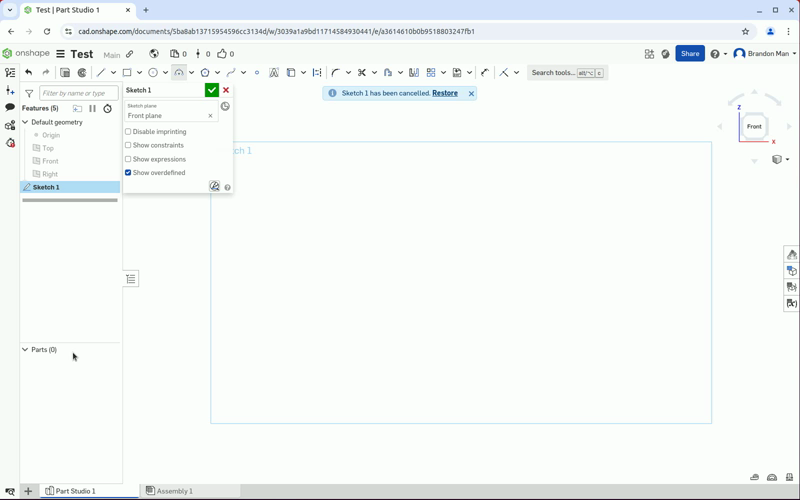
key_down(shift)
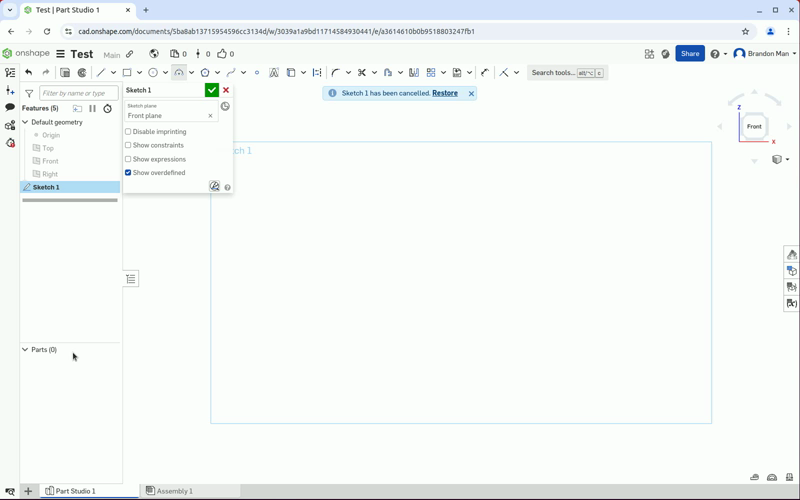
mouse_move(441, 239)
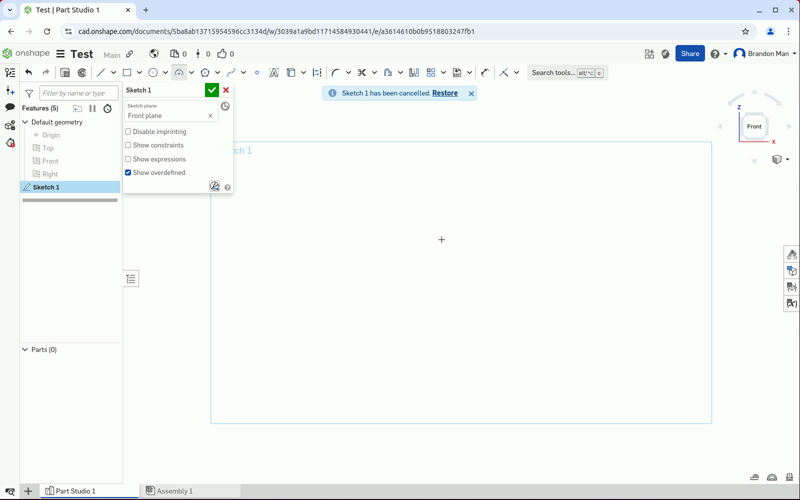
click(441, 239)
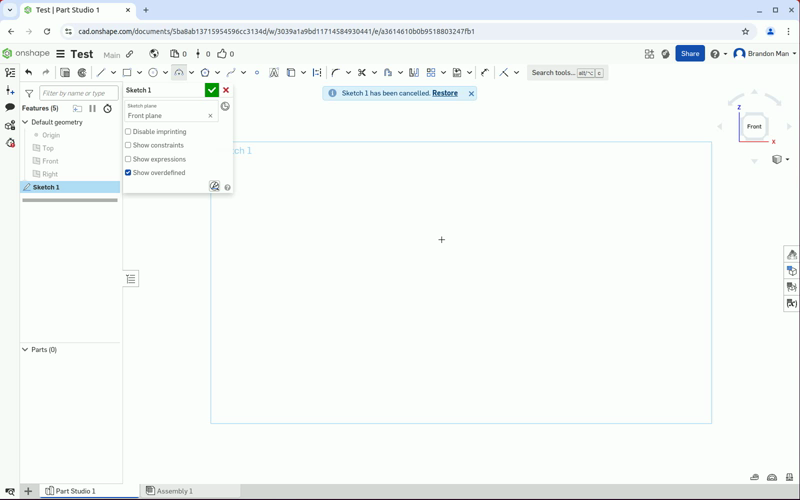
key_up(shift)
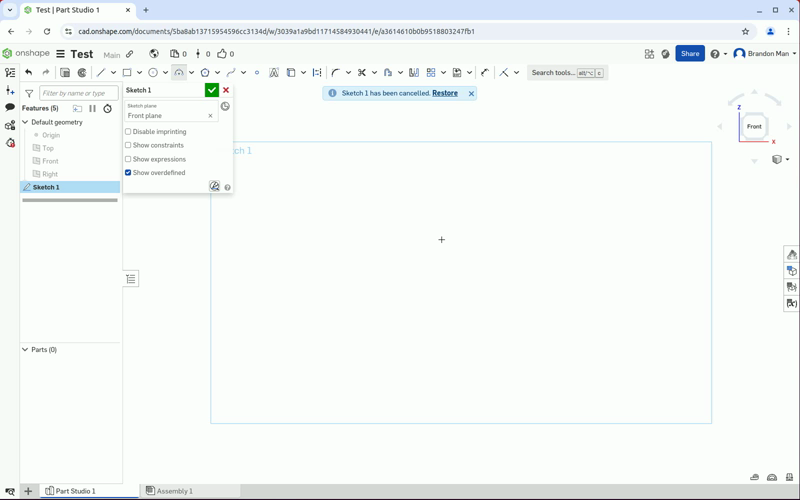
key_down(shift)
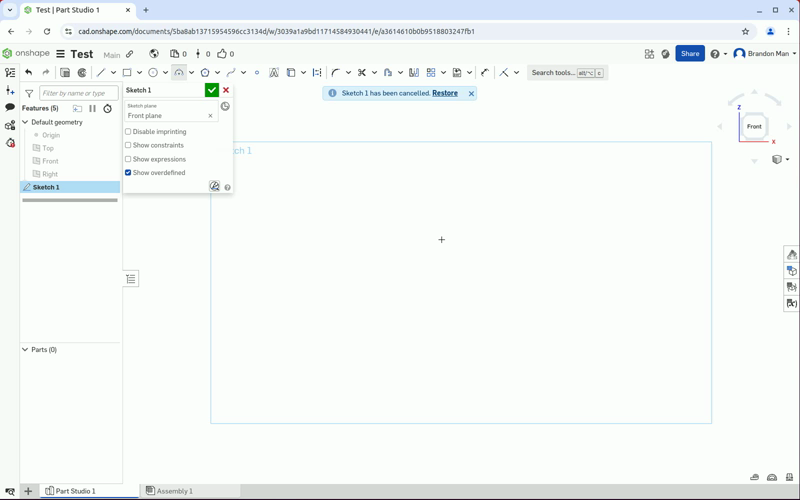
mouse_move(479, 239)
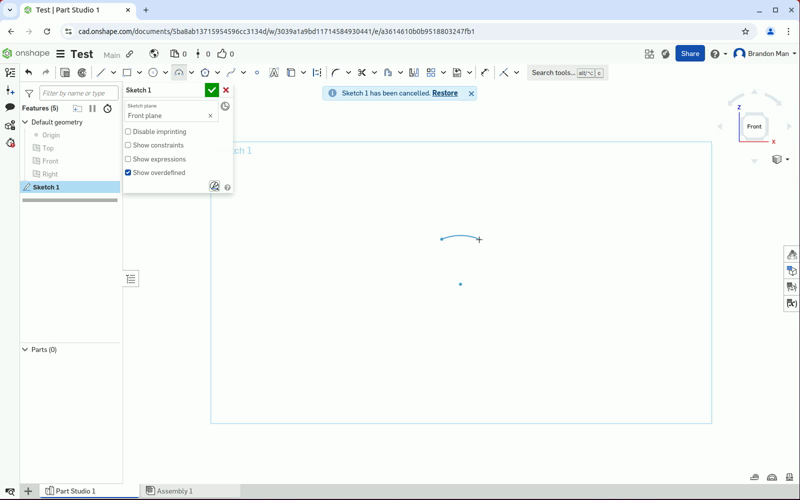
click(479, 239)
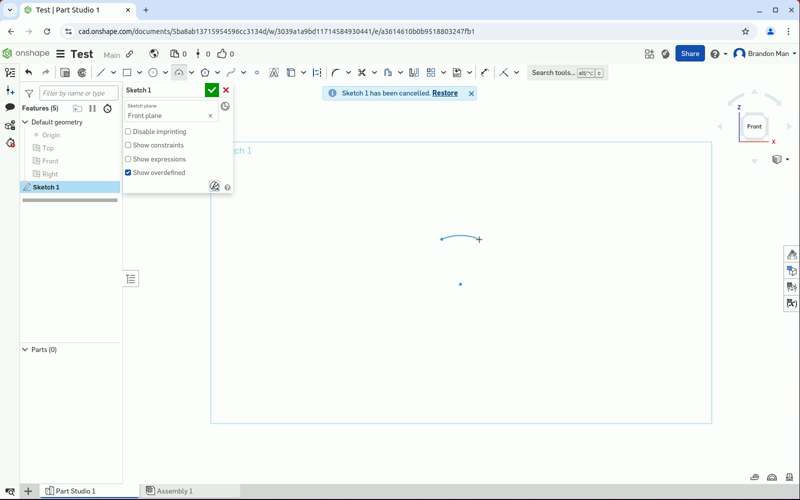
mouse_move(460, 330)
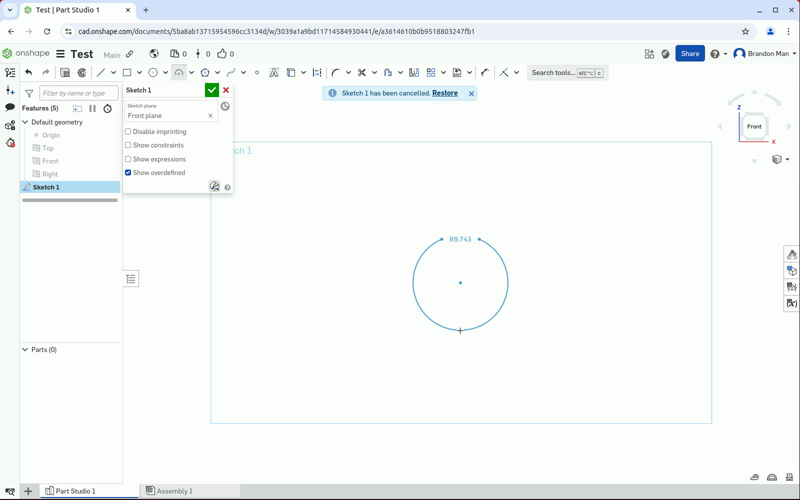
click(460, 330)
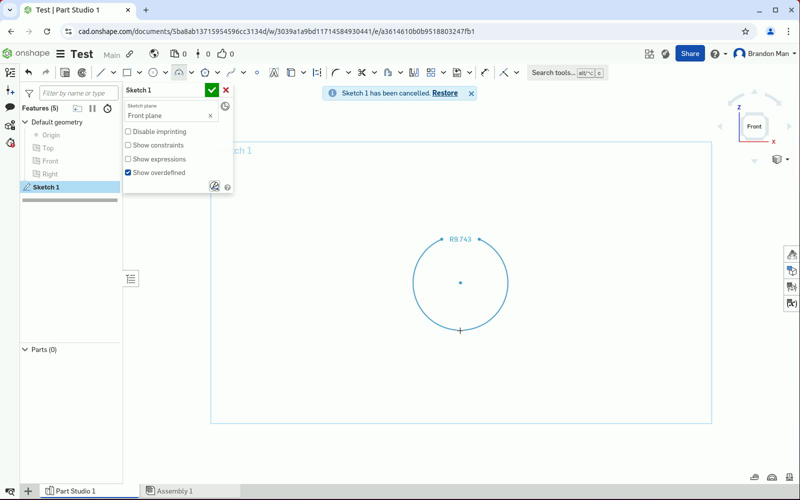
key_up(shift)
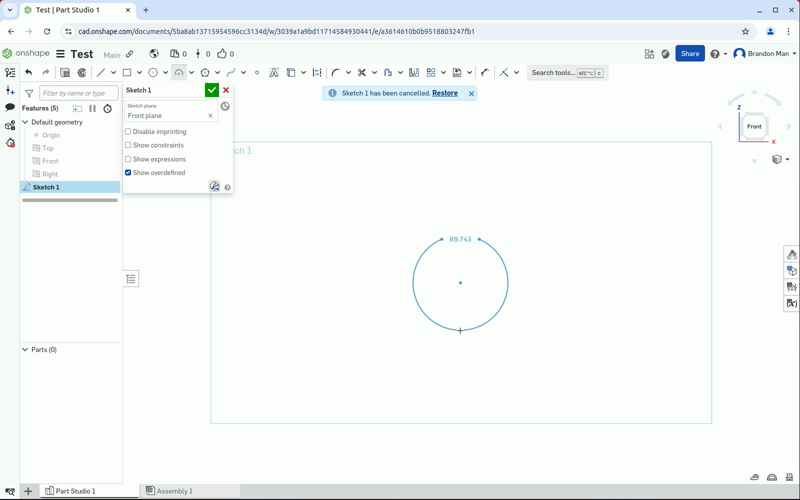
key(esc)
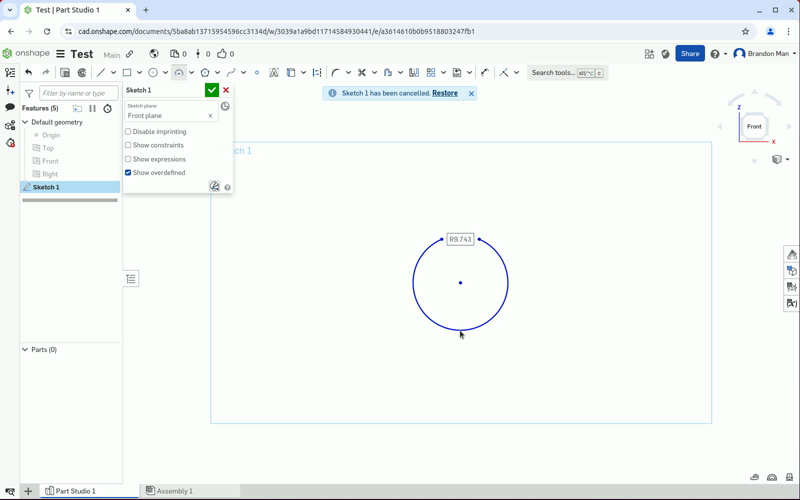
key(l)
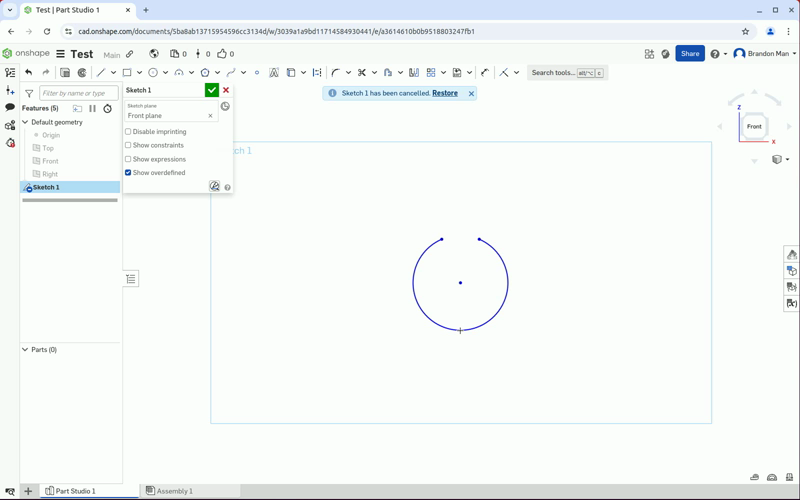
mouse_move(479, 239)
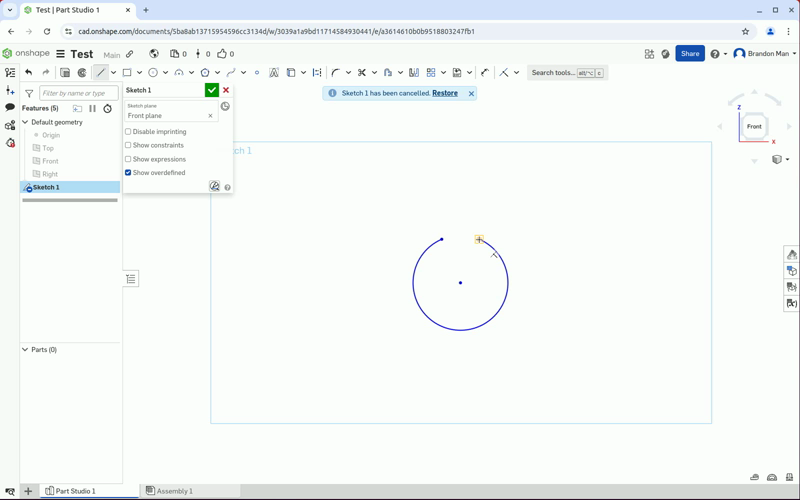
click(479, 239)
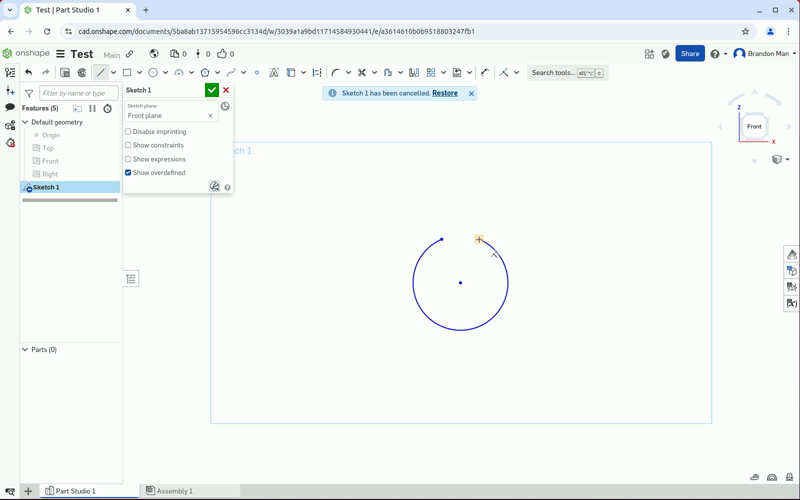
key_down(shift)
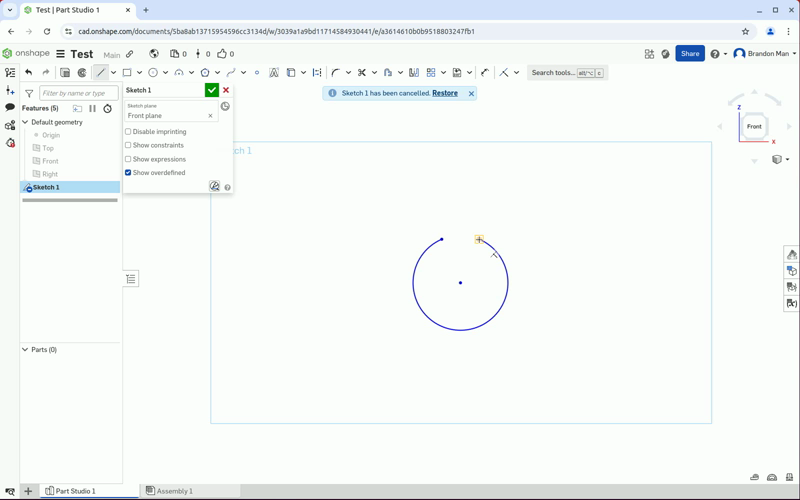
mouse_move(509, 239)
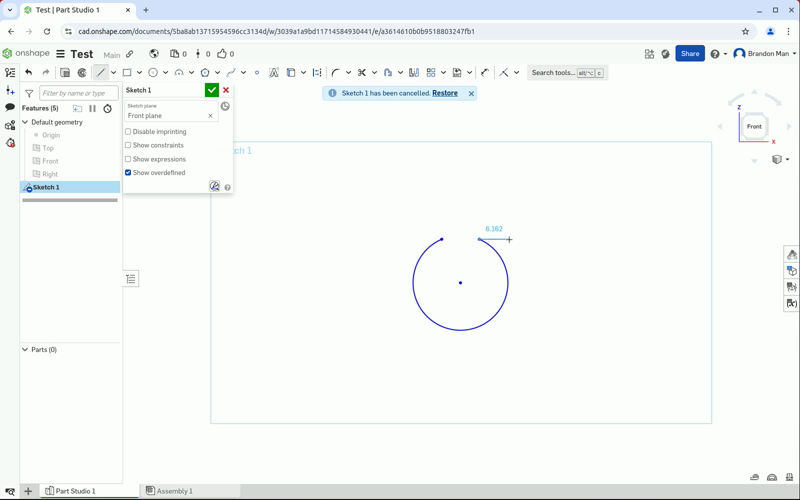
mouse_move(477, 244)
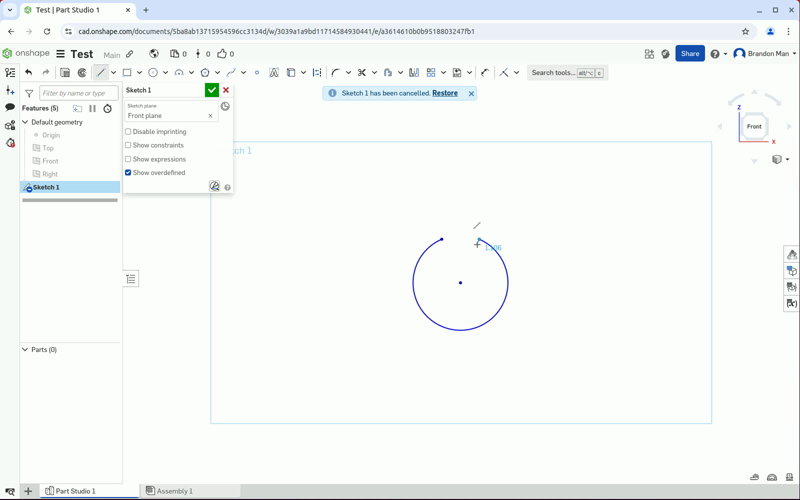
scroll(6)
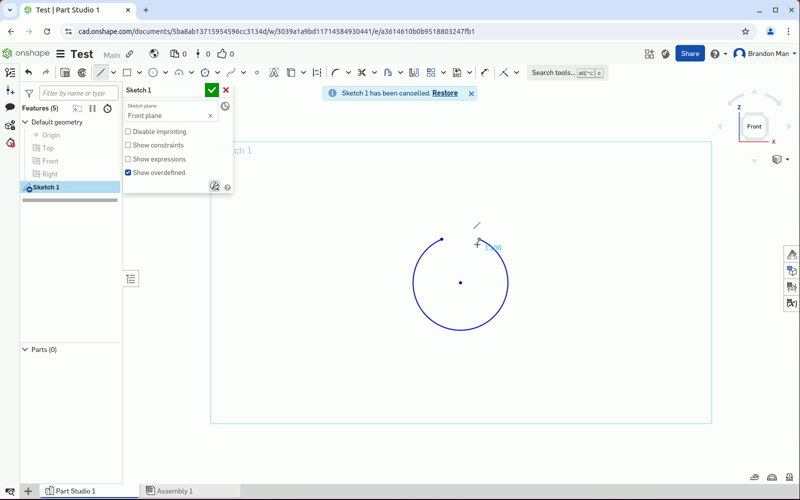
scroll(6)
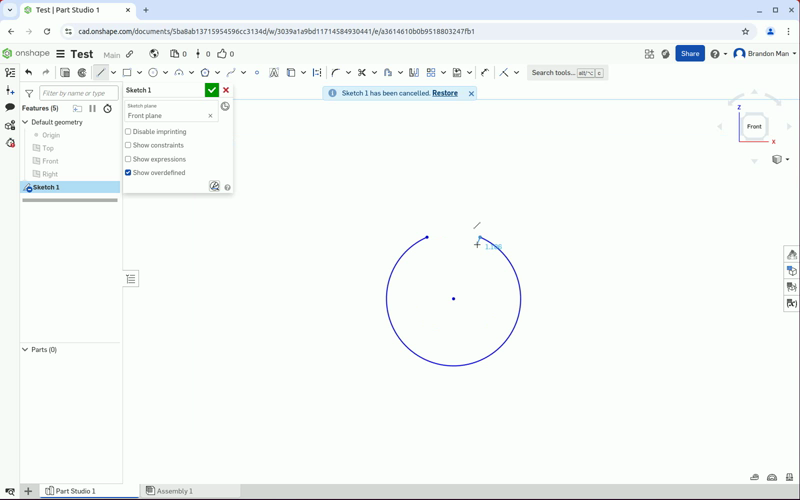
scroll(6)
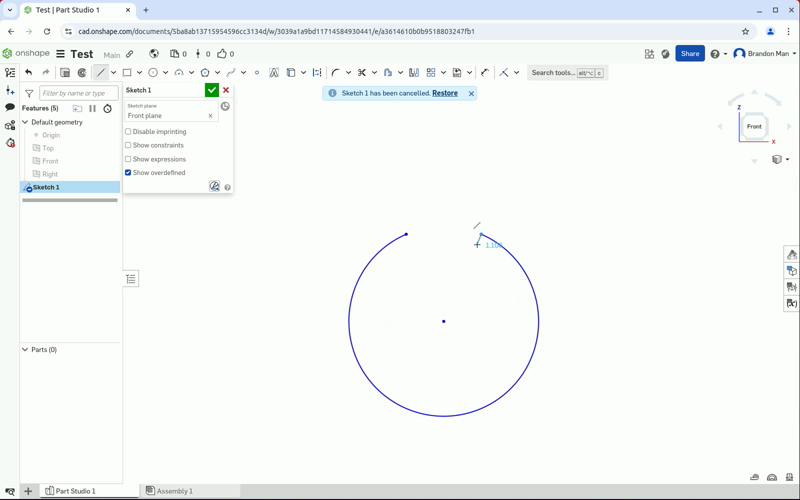
scroll(6)
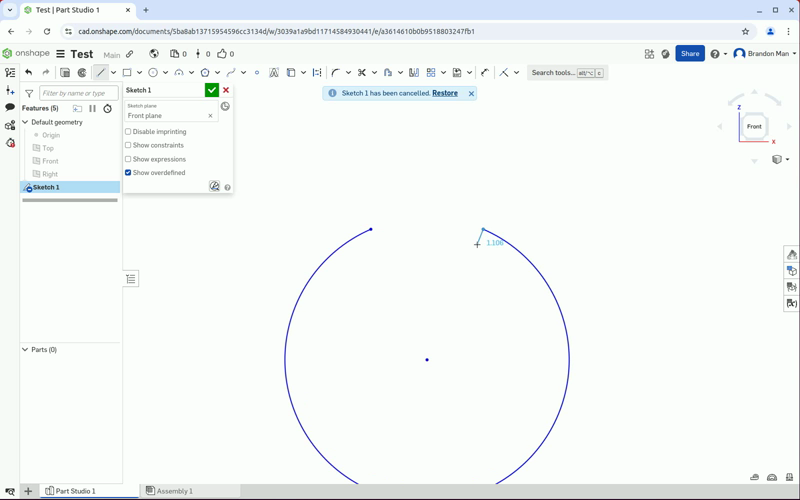
scroll(6)
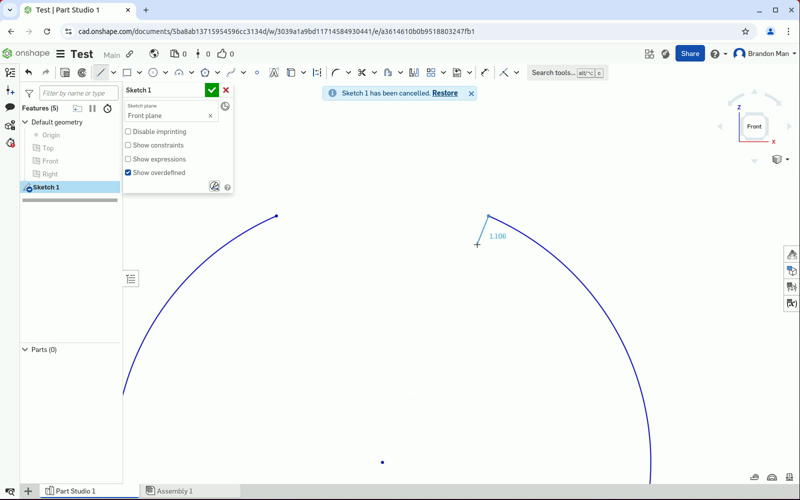
scroll(6)
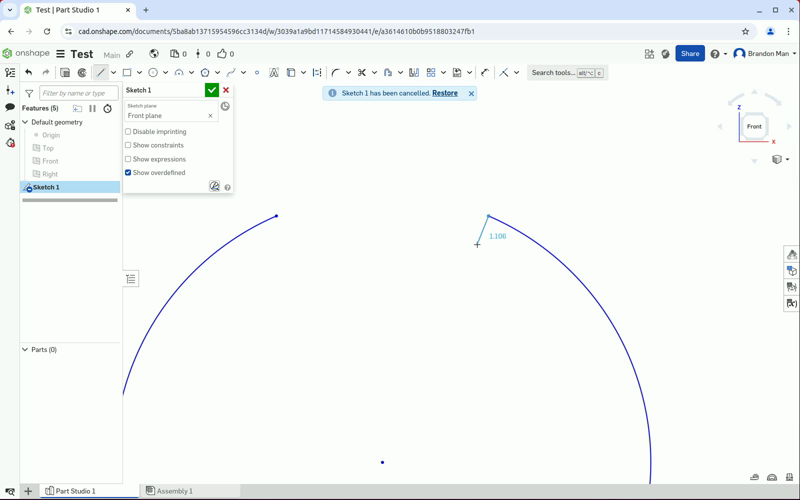
scroll(6)
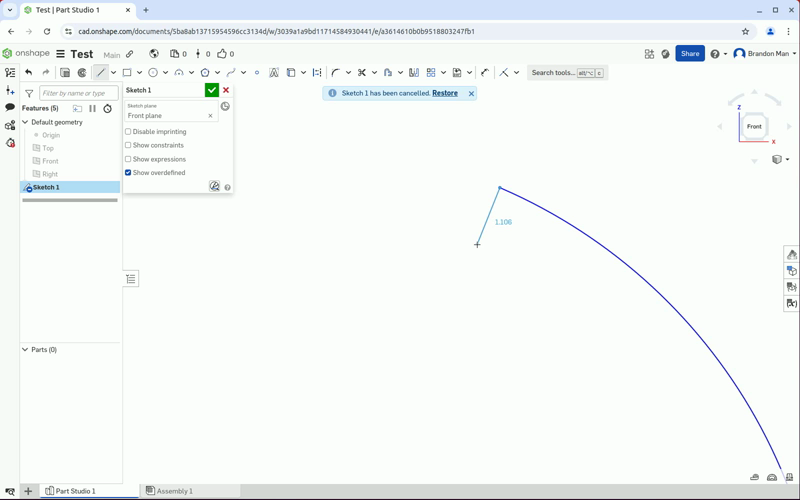
click(477, 244)
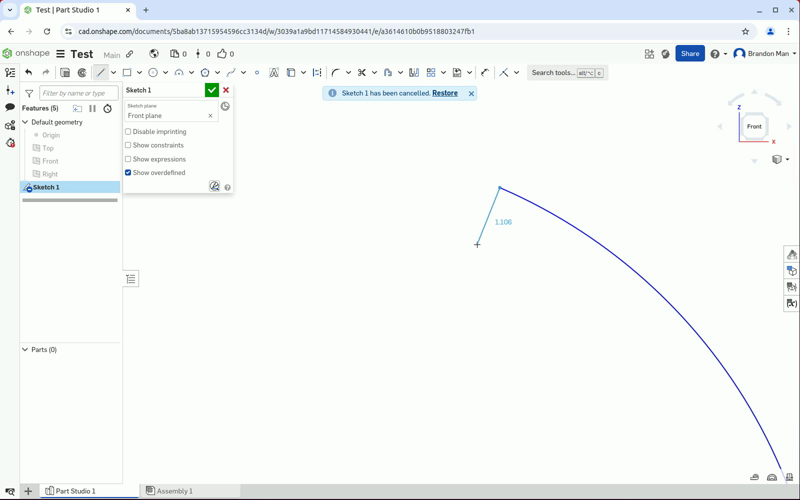
scroll(-6)
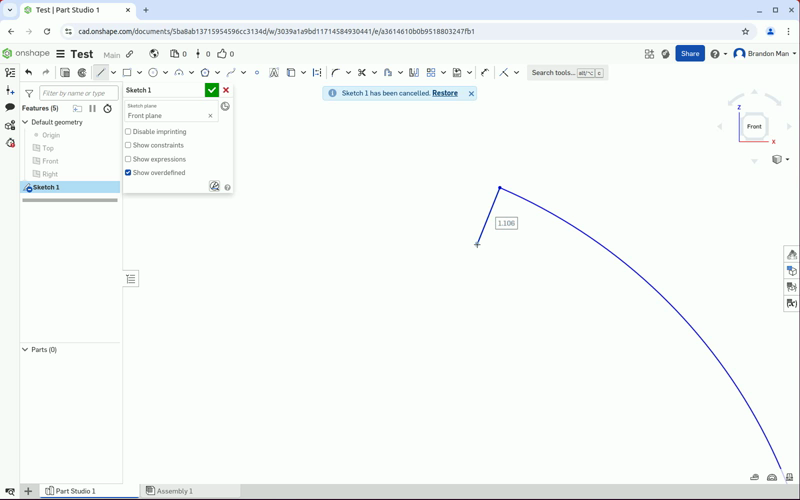
scroll(-6)
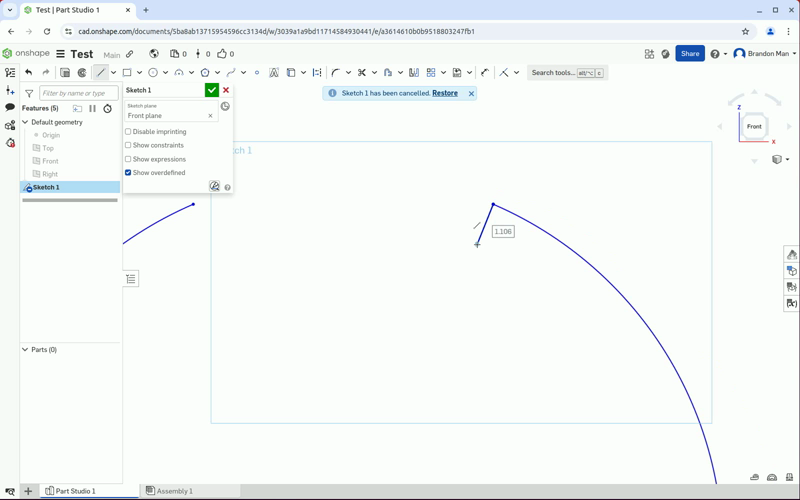
scroll(-6)
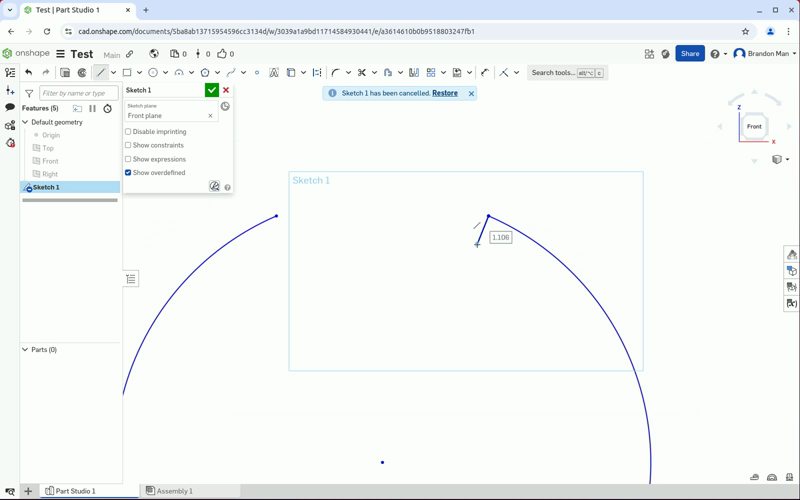
scroll(-6)
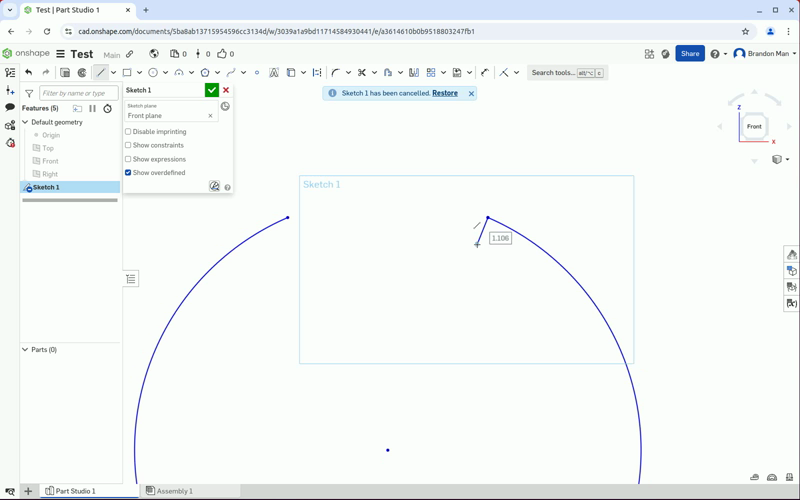
scroll(-6)
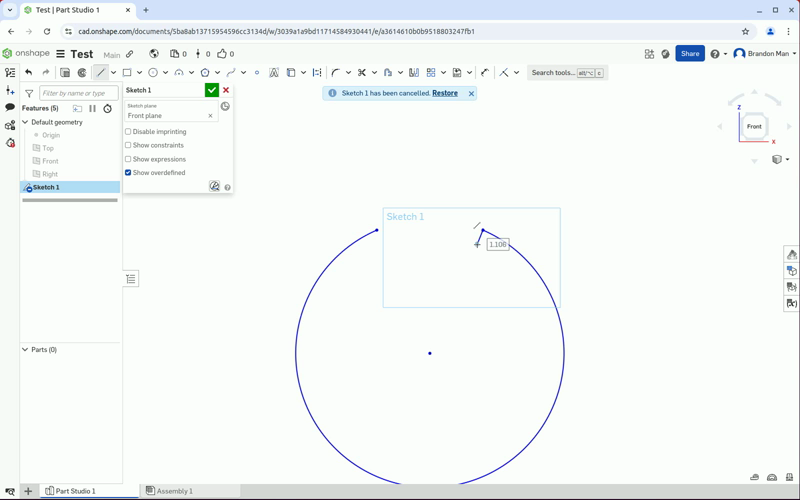
scroll(-6)
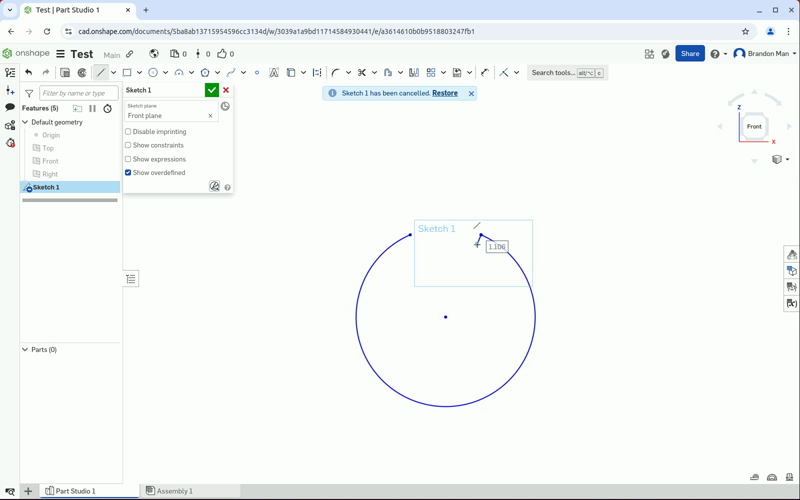
scroll(-6)
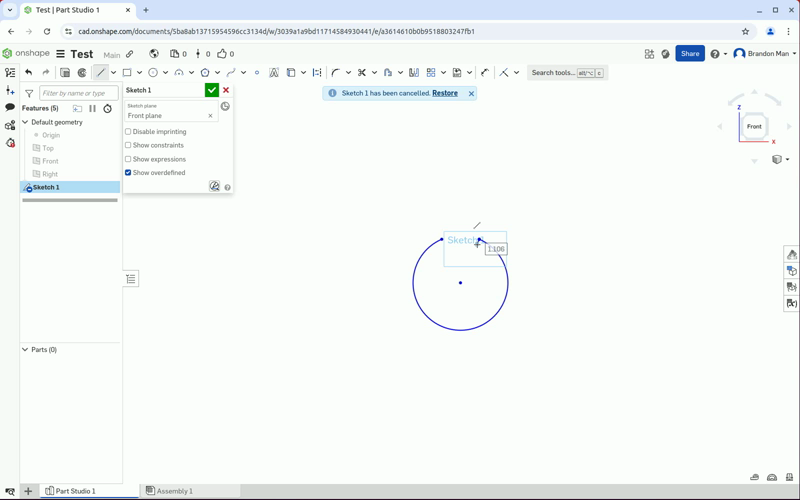
key_up(shift)
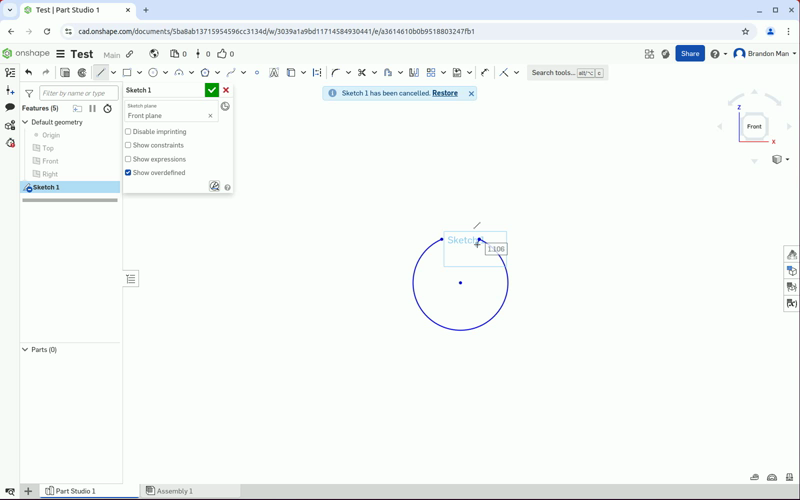
key(esc)
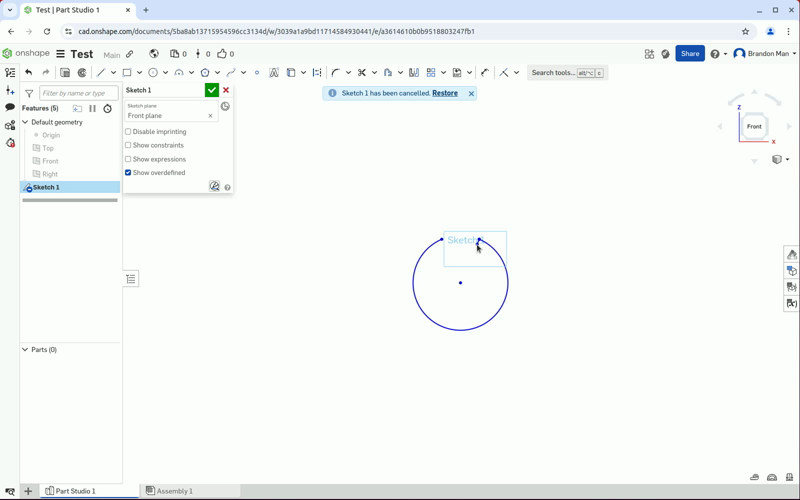
key(a)
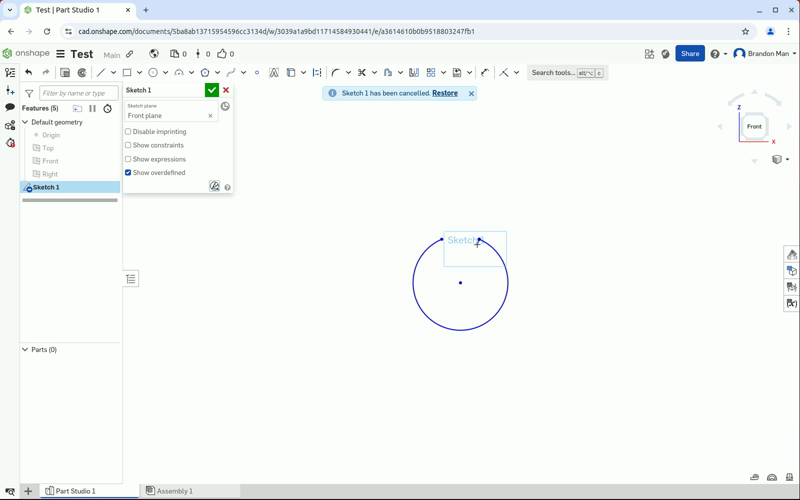
mouse_move(477, 244)
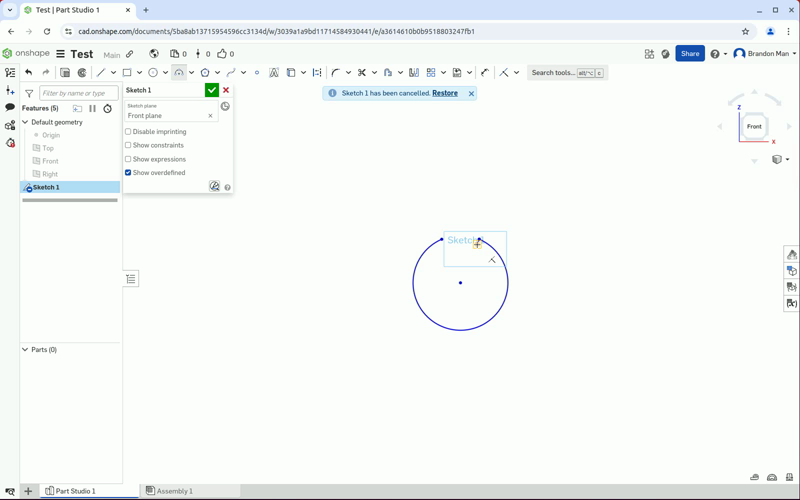
click(477, 244)
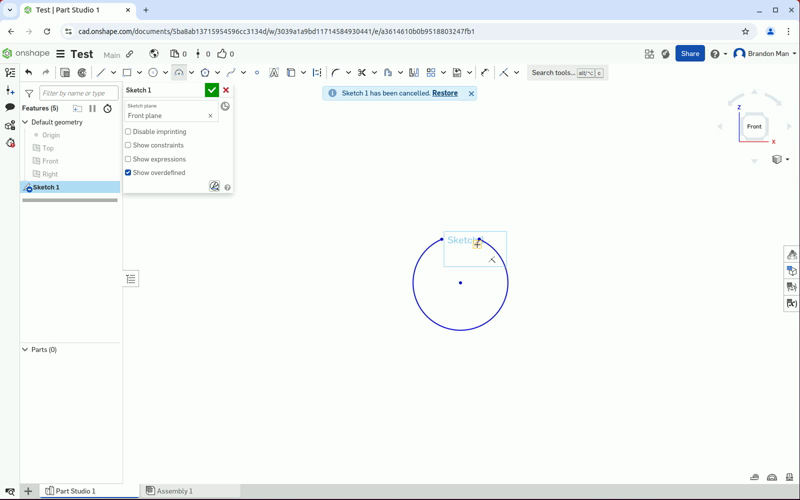
key_down(shift)
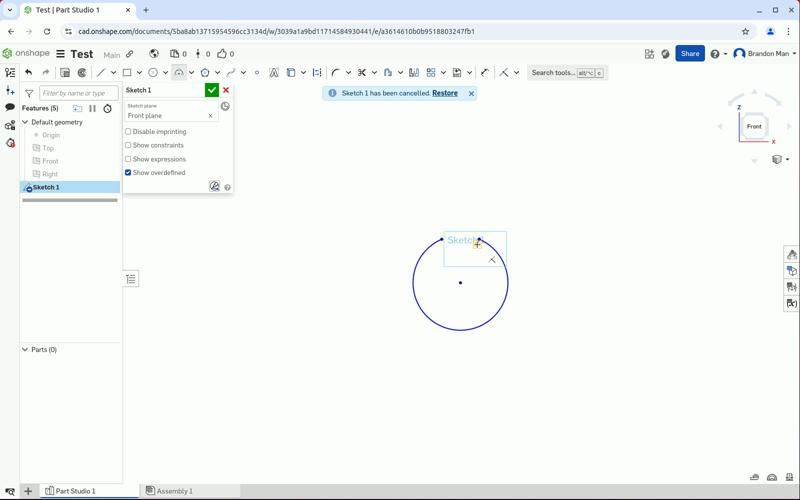
mouse_move(444, 244)
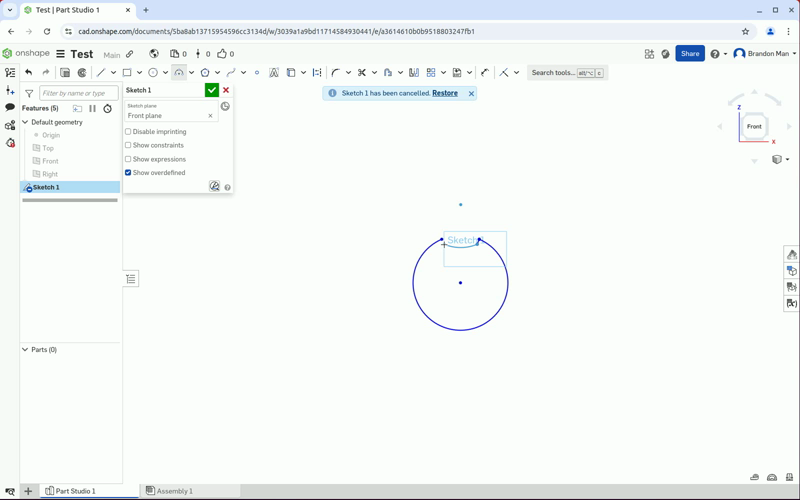
click(444, 244)
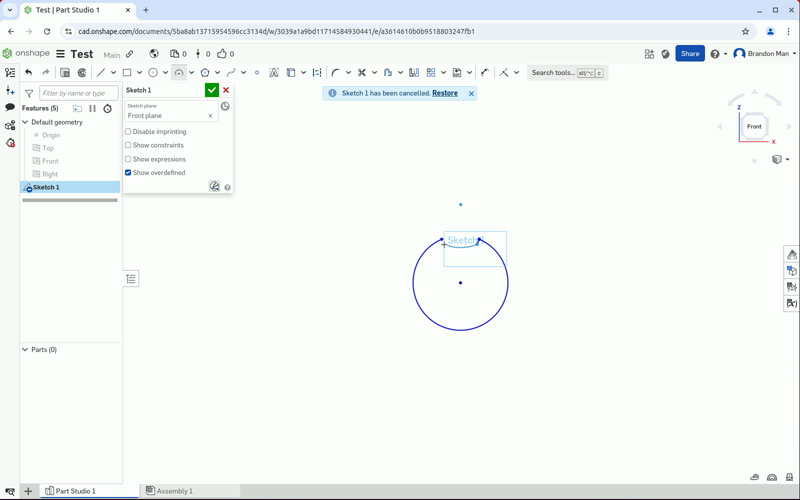
mouse_move(460, 325)
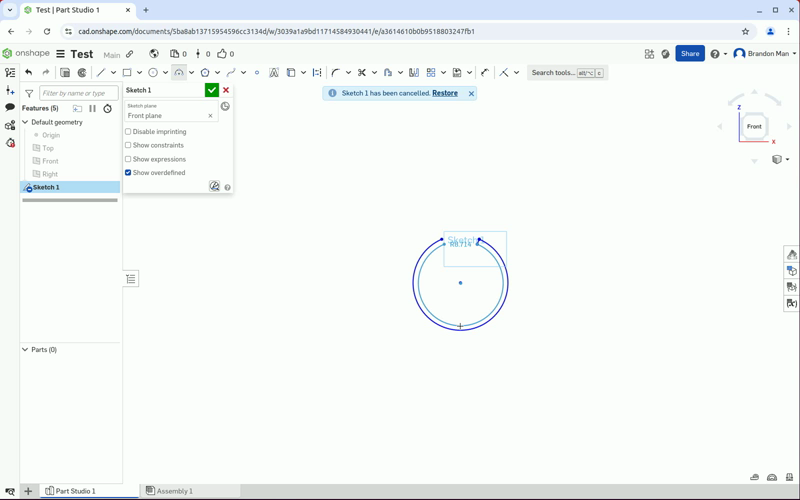
scroll(6)
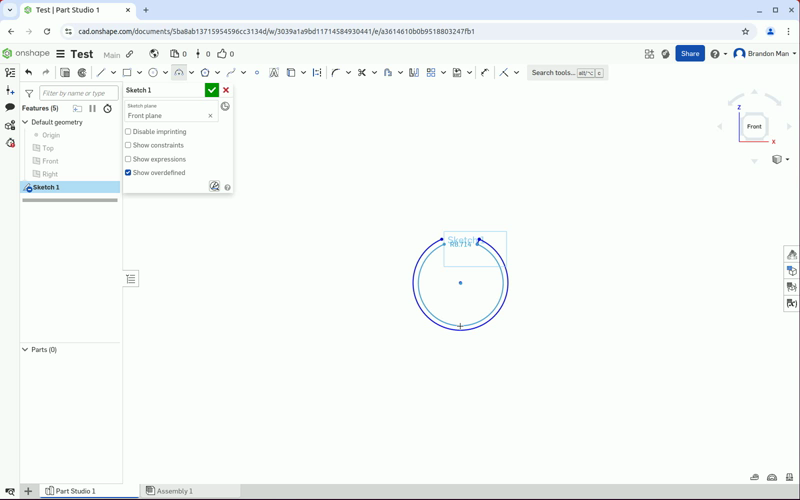
scroll(6)
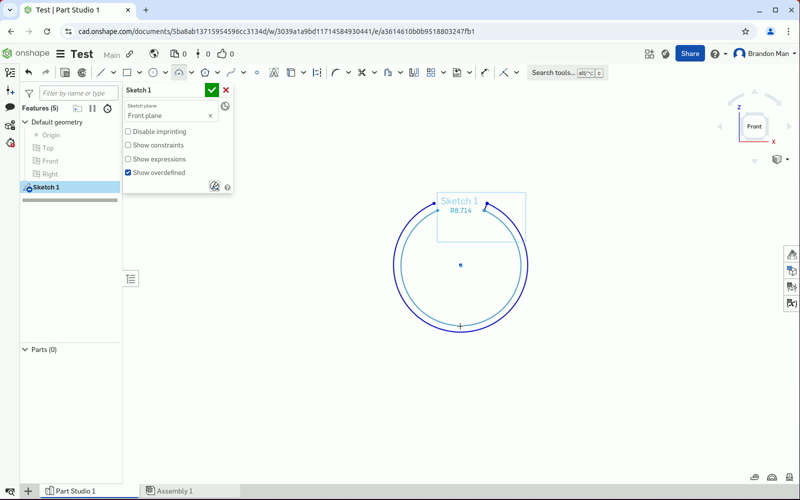
scroll(6)
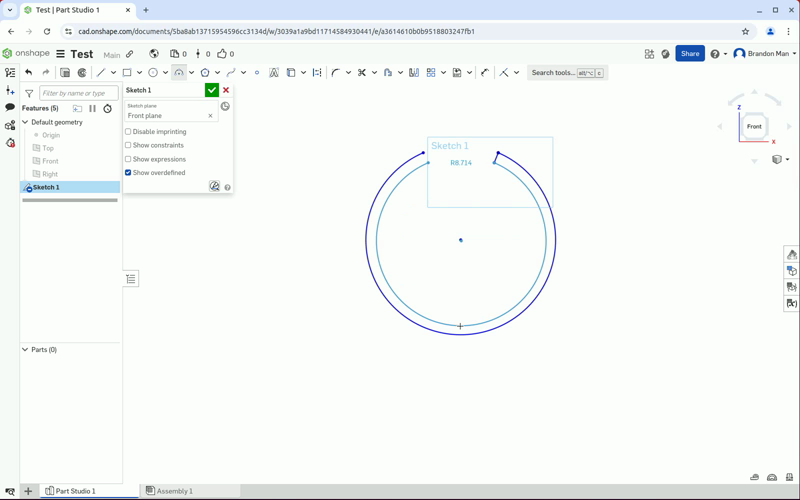
scroll(6)
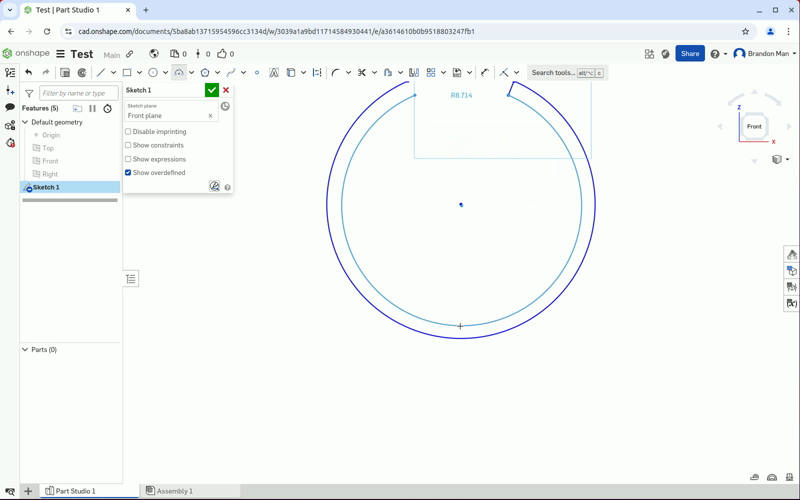
scroll(6)
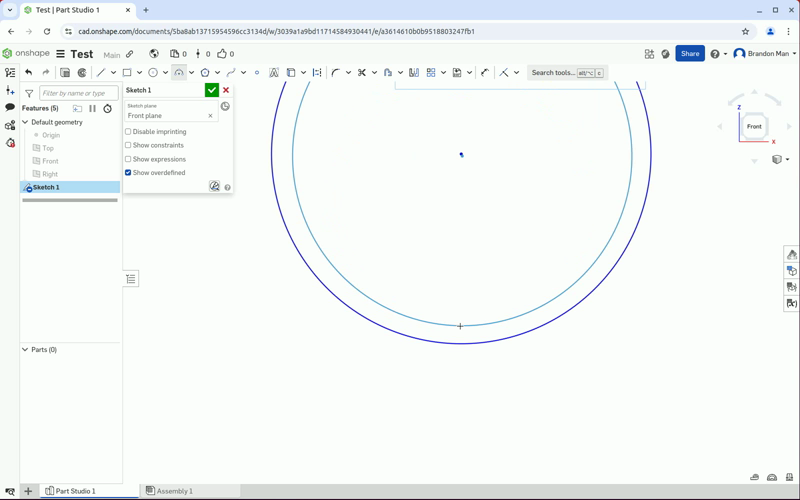
scroll(6)
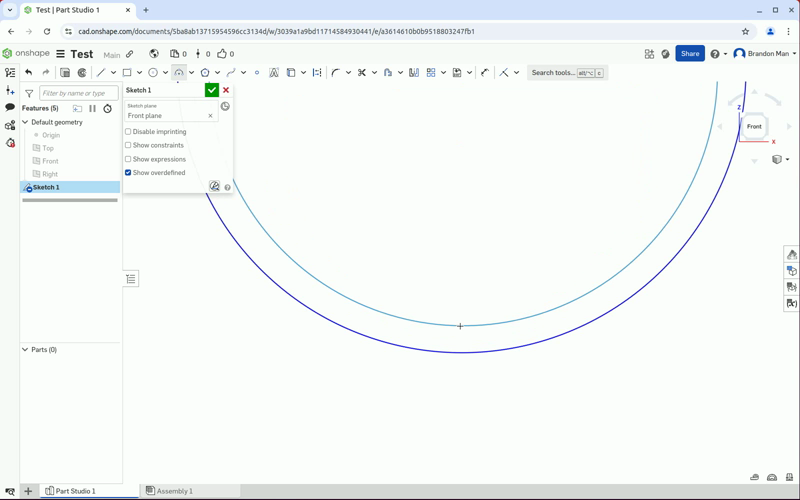
scroll(6)
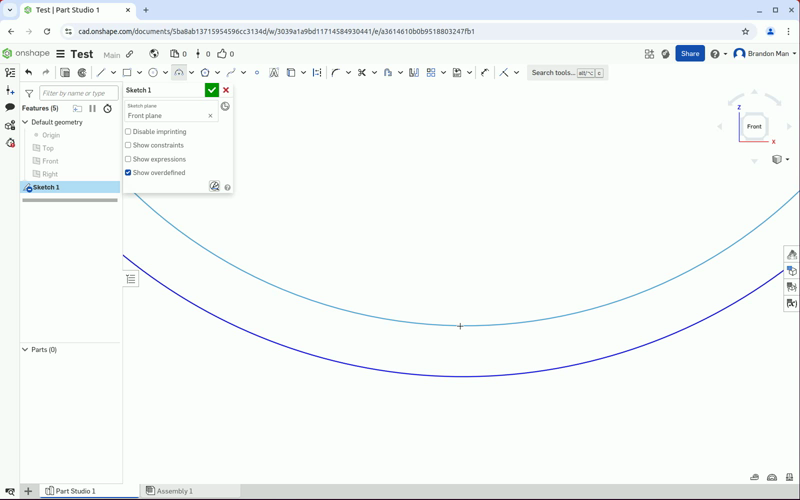
click(460, 325)
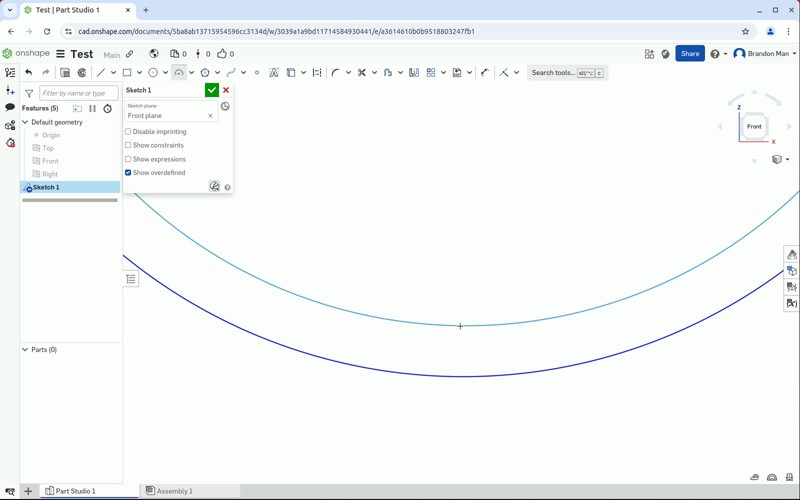
scroll(-6)
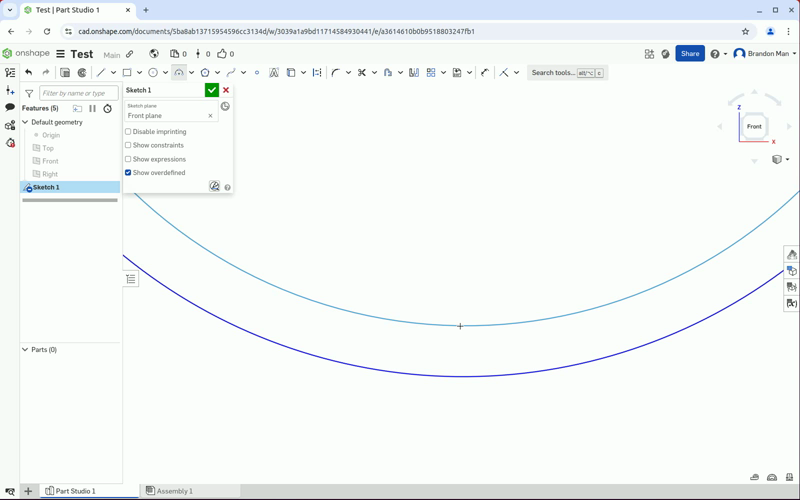
scroll(-6)
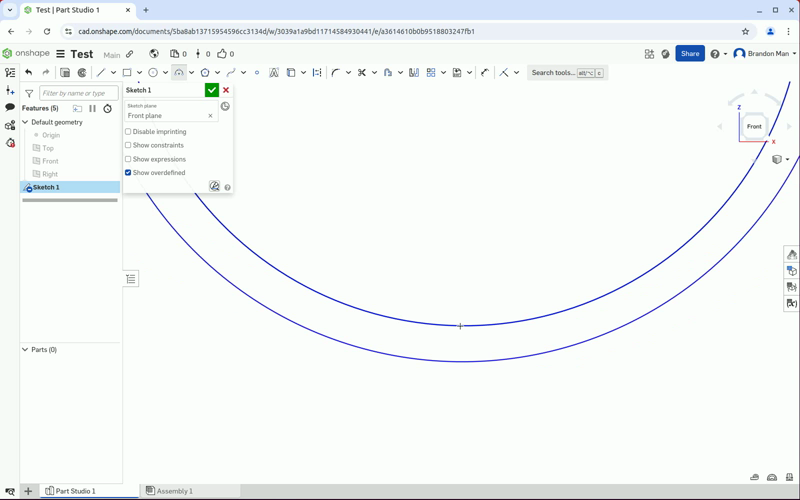
scroll(-6)
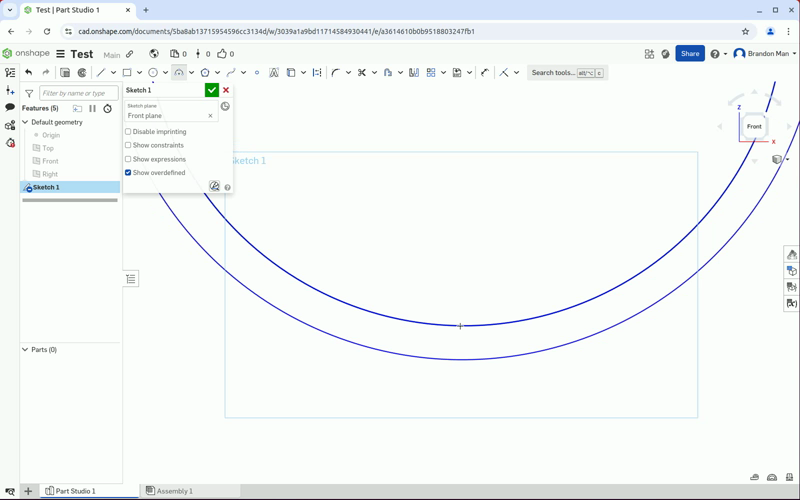
scroll(-6)
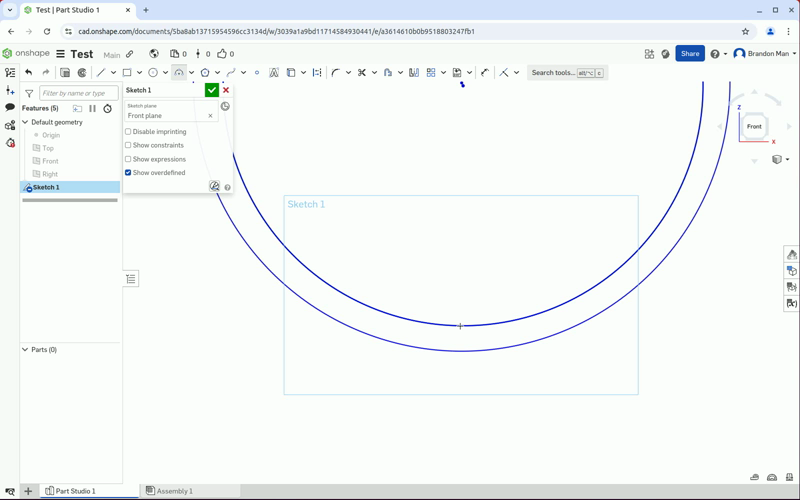
scroll(-6)
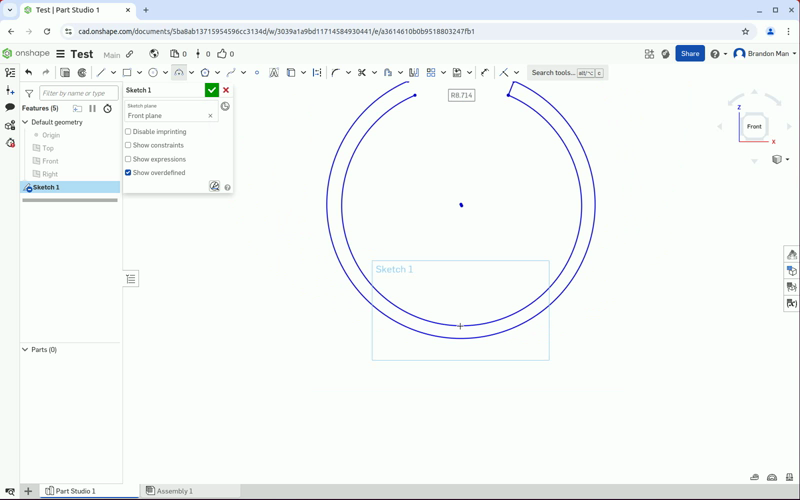
scroll(-6)
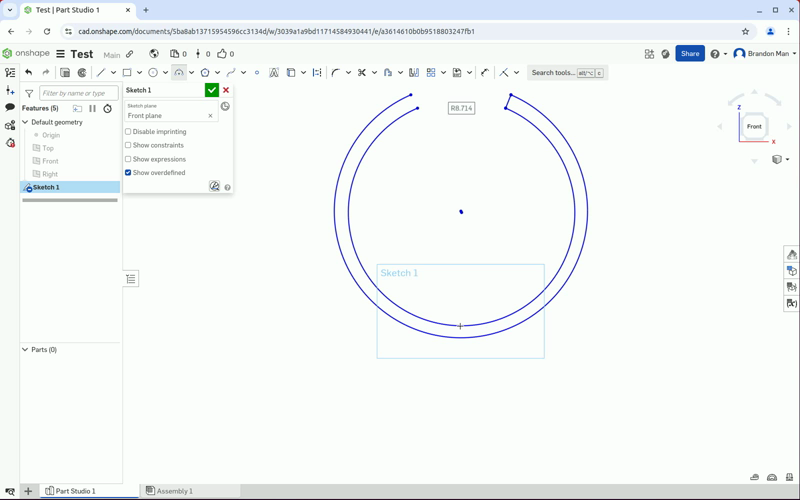
scroll(-6)
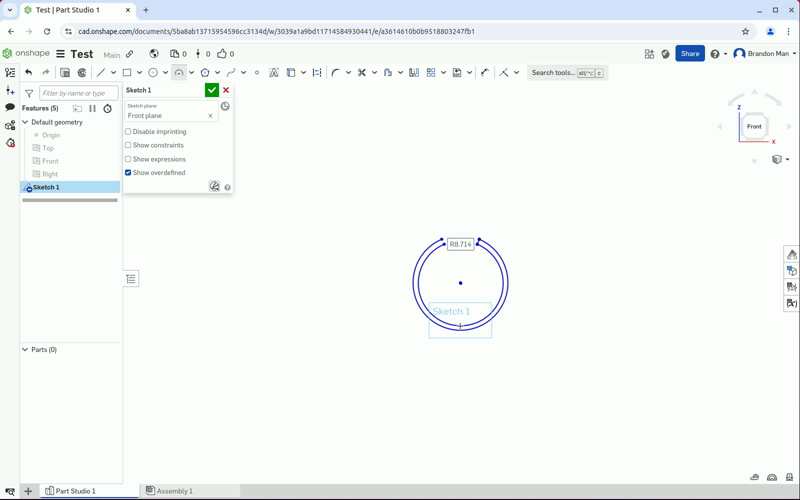
key_up(shift)
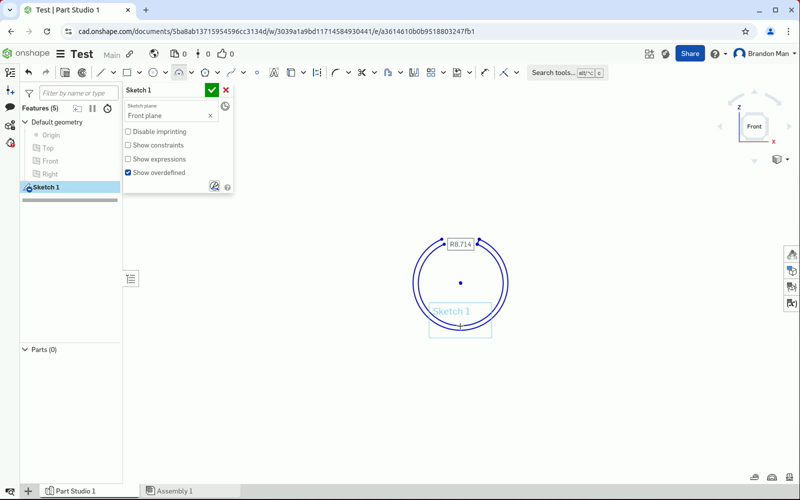
key(esc)
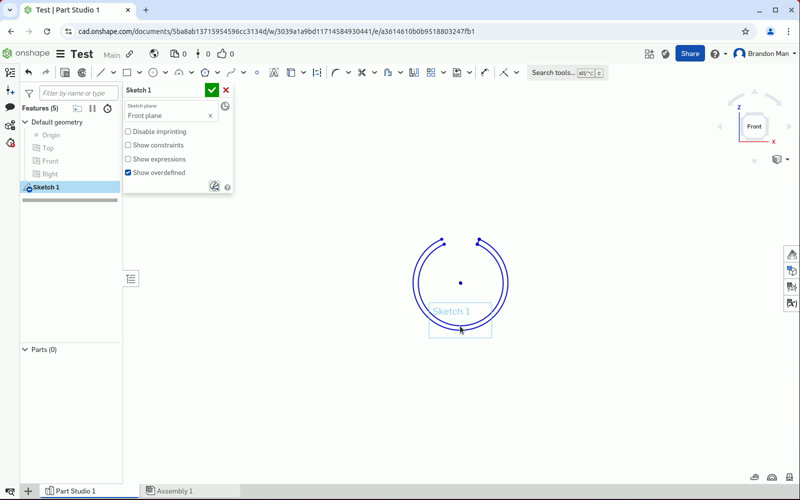
key(l)
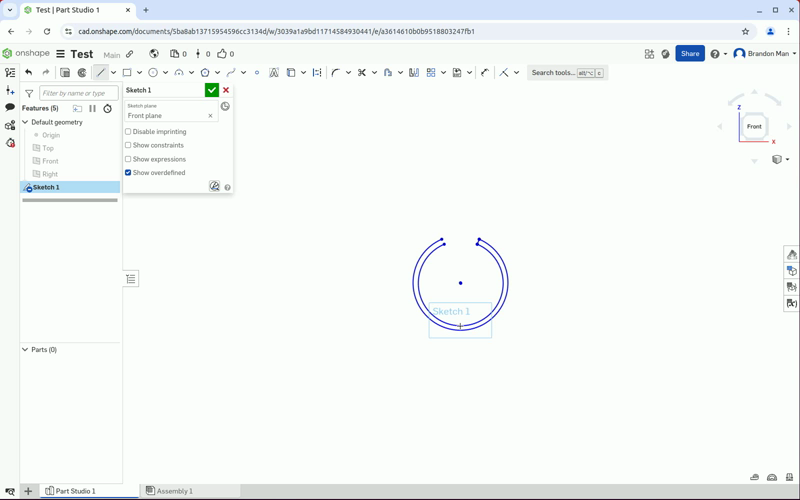
mouse_move(444, 244)
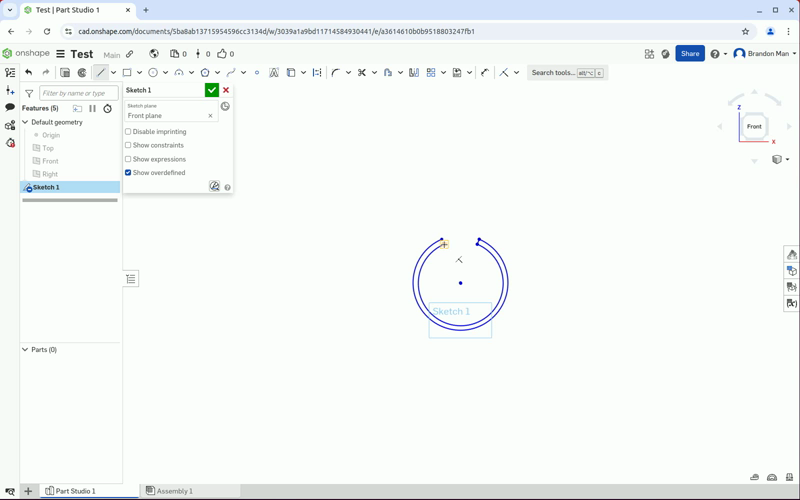
click(444, 244)
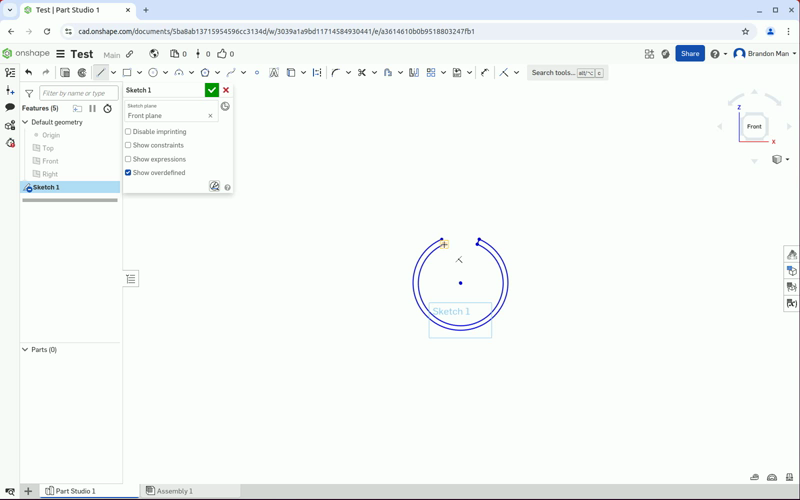
mouse_move(474, 244)
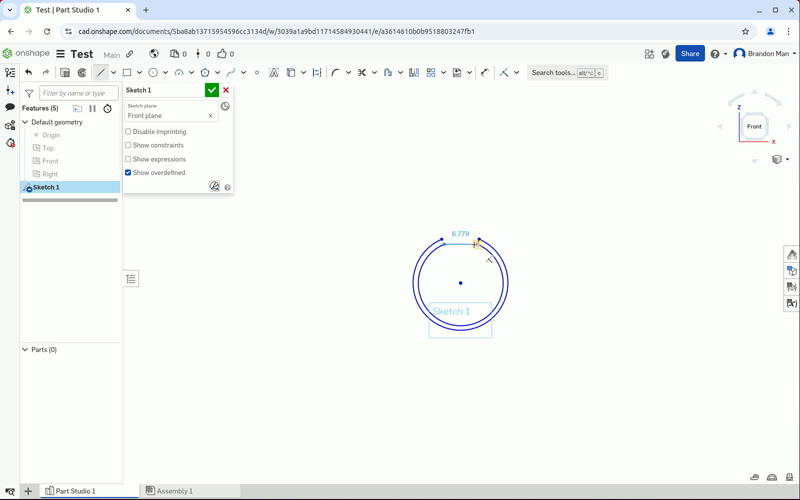
key_down(shift)
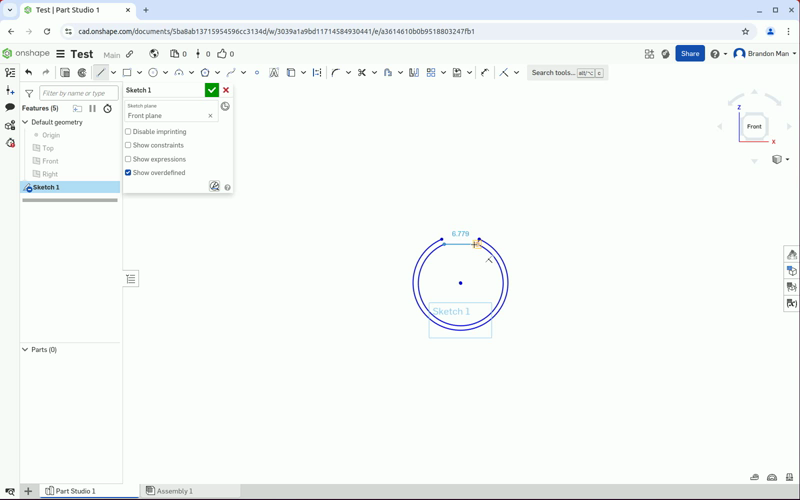
mouse_move(441, 239)
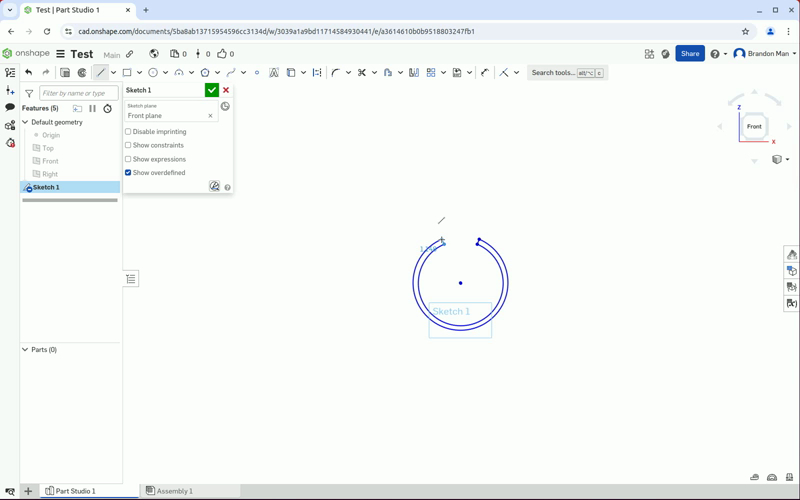
scroll(6)
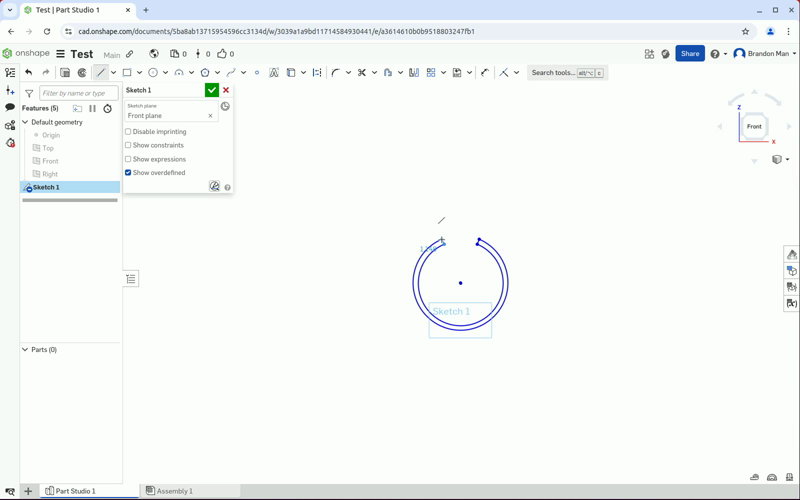
scroll(6)
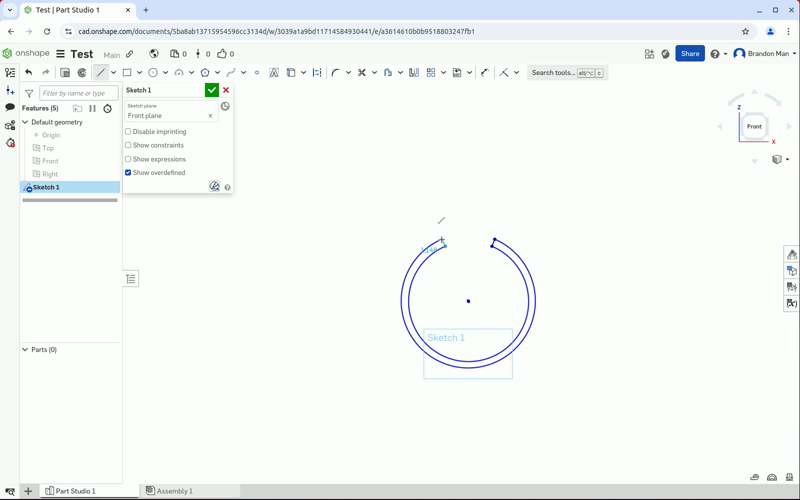
scroll(6)
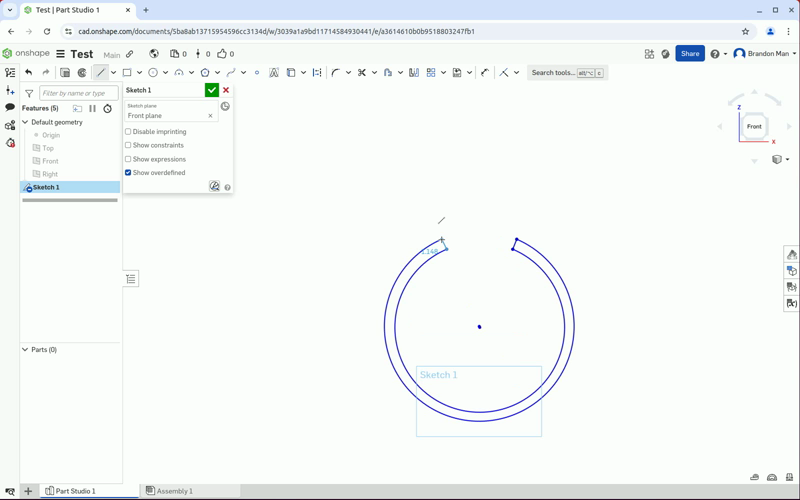
scroll(6)
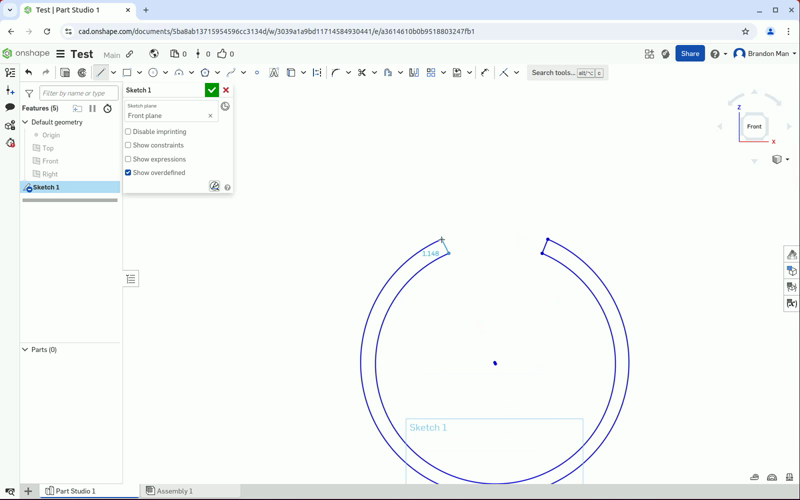
scroll(6)
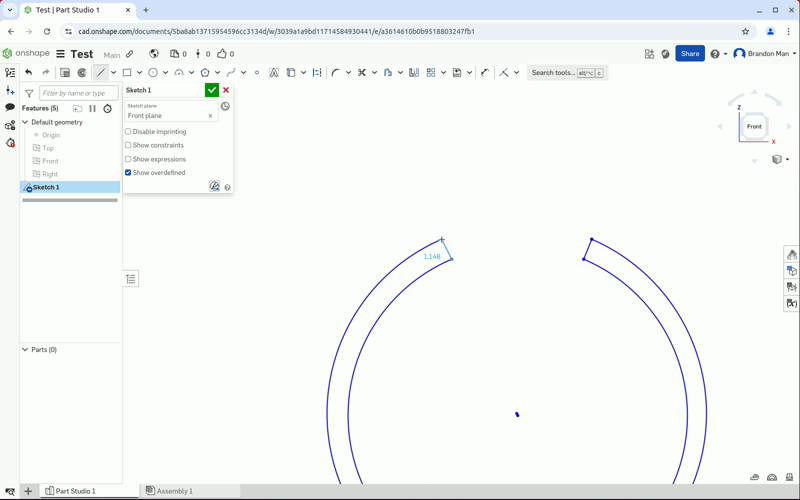
scroll(6)
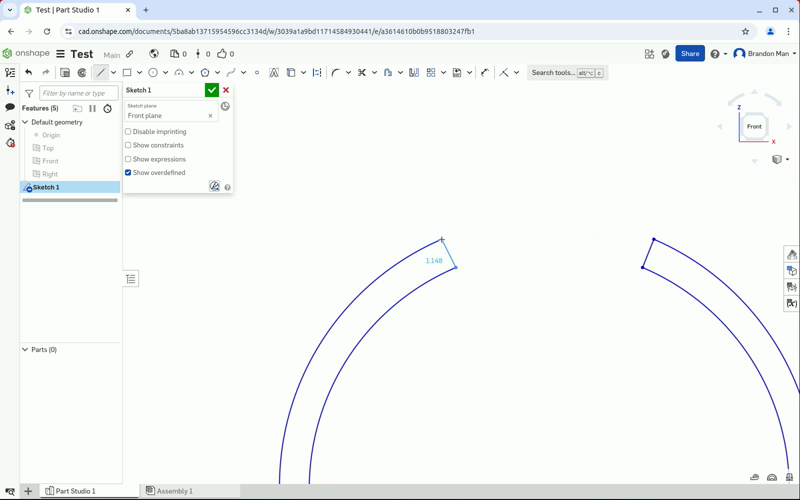
scroll(6)
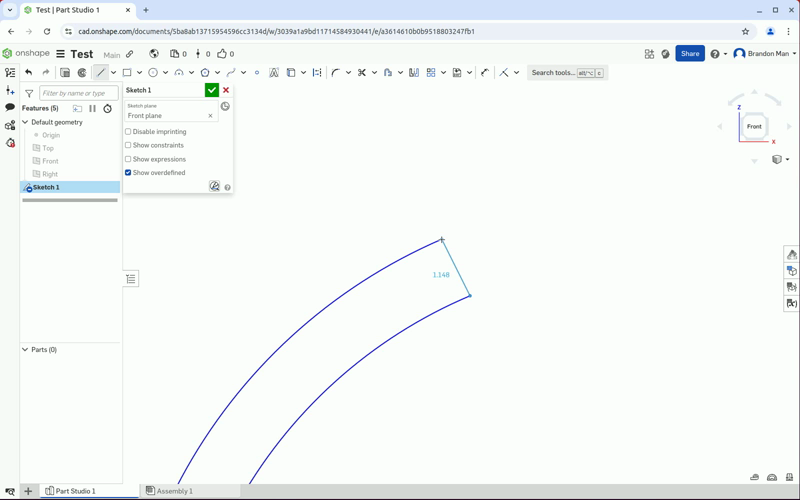
key_up(shift)
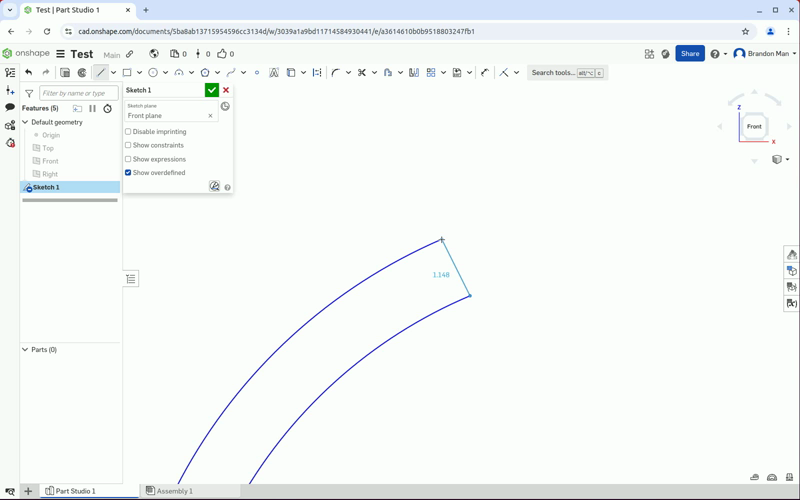
click(441, 239)
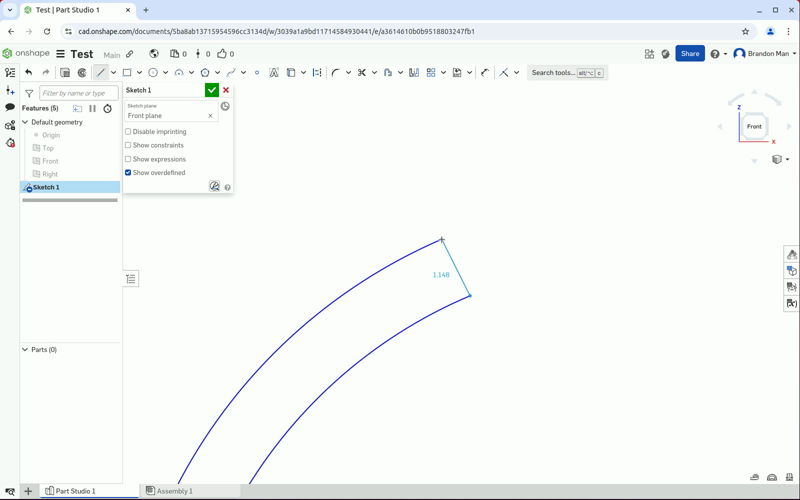
scroll(-6)
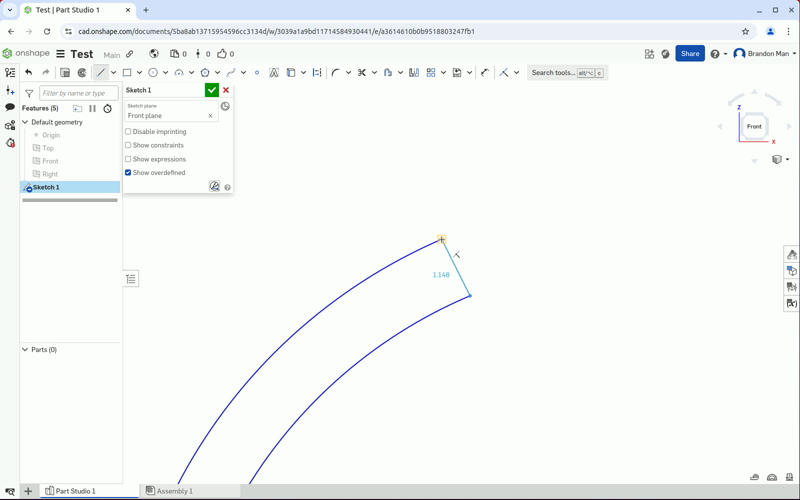
scroll(-6)
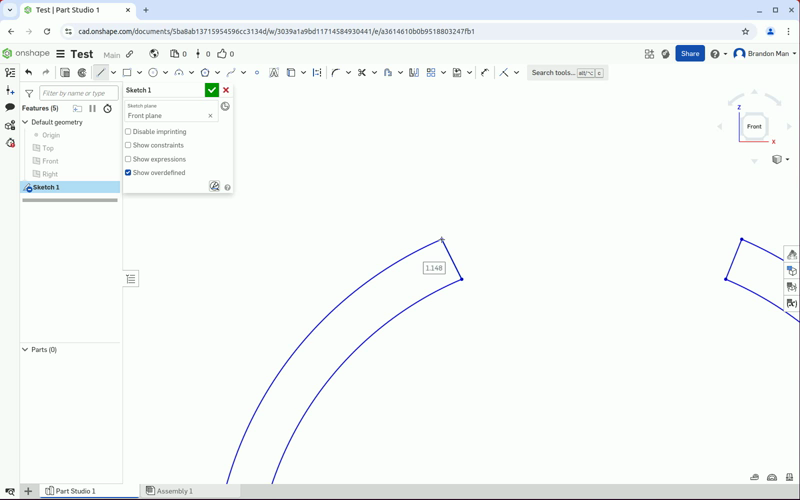
scroll(-6)
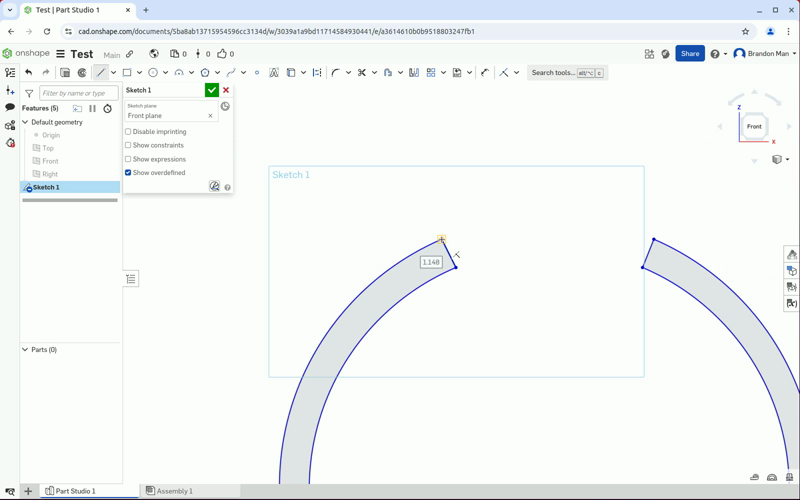
scroll(-6)
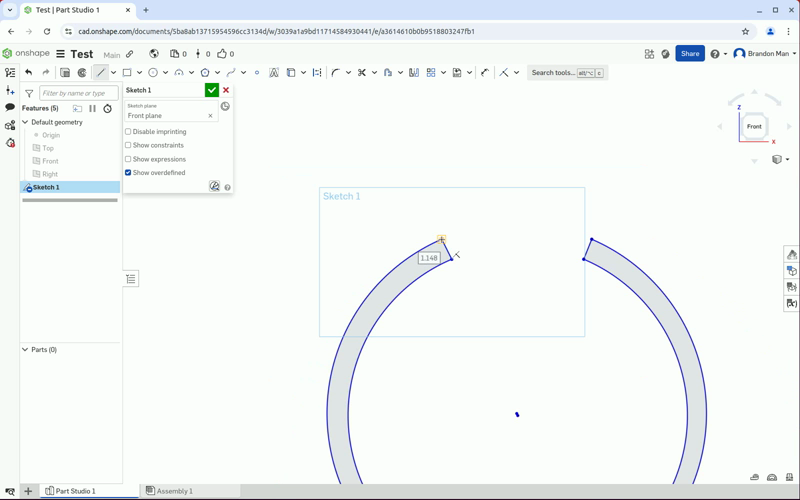
scroll(-6)
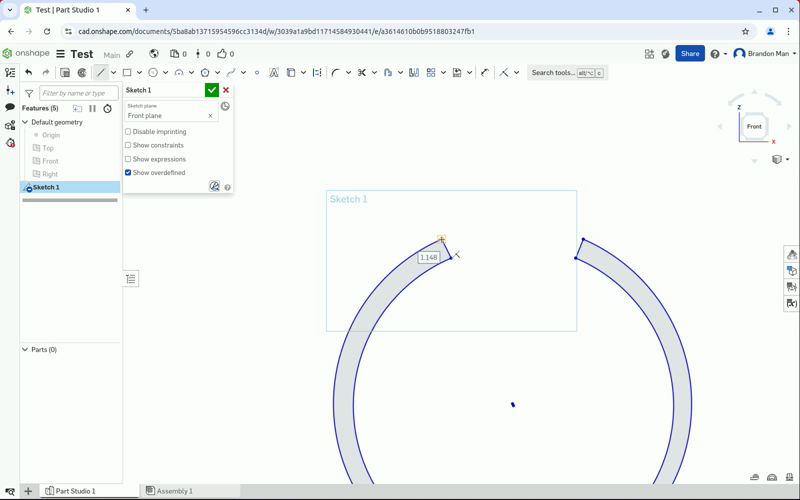
scroll(-6)
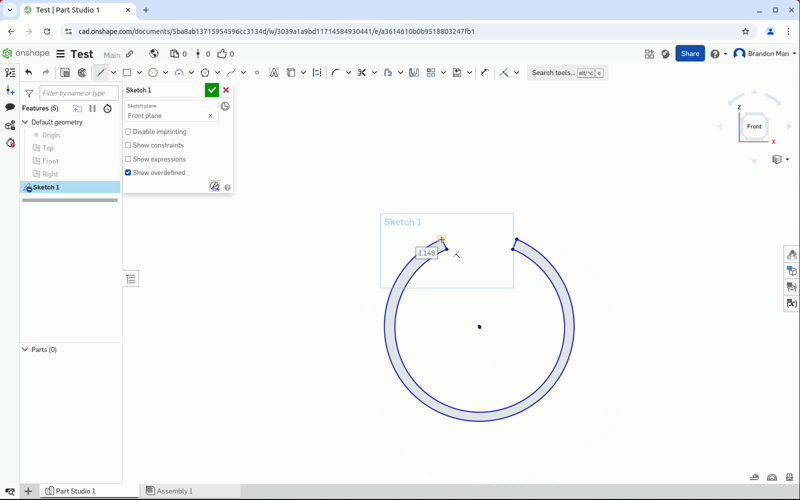
scroll(-6)
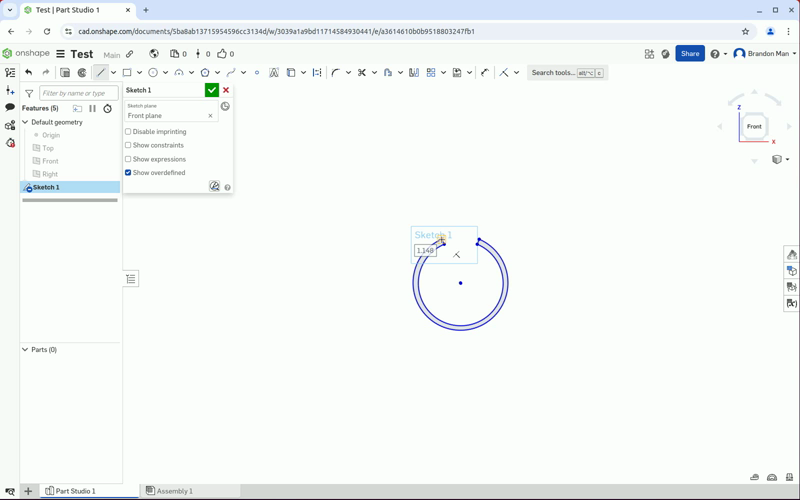
key(esc)
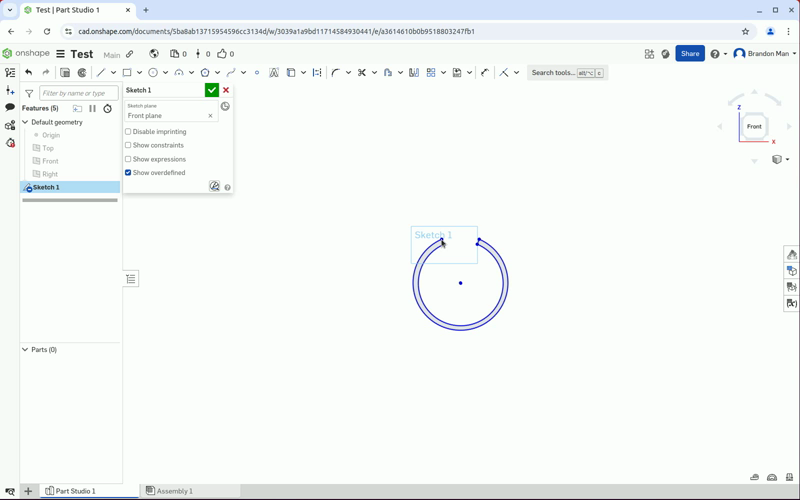
mouse_move(486, 248)
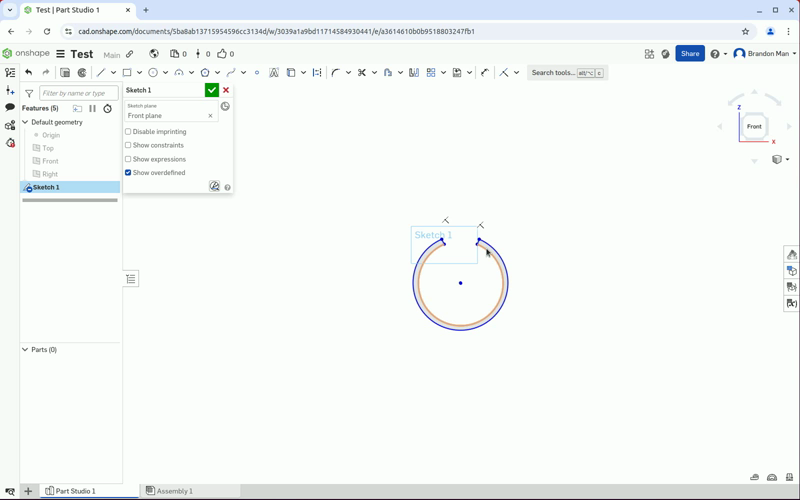
scroll(6)
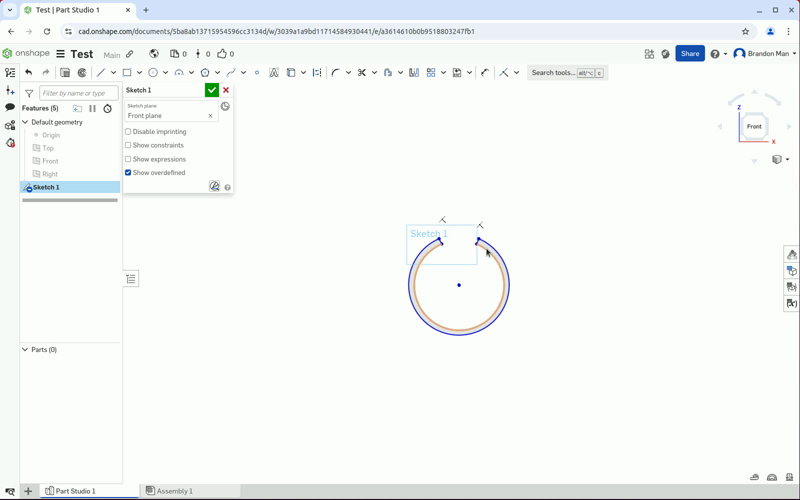
scroll(6)
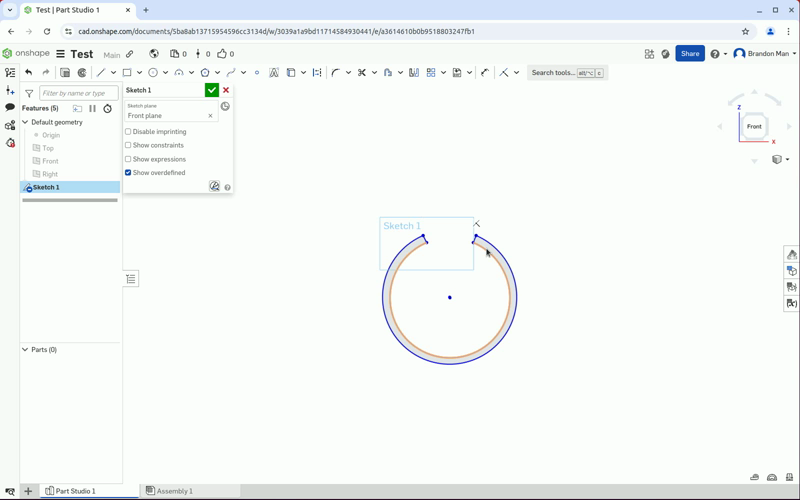
scroll(6)
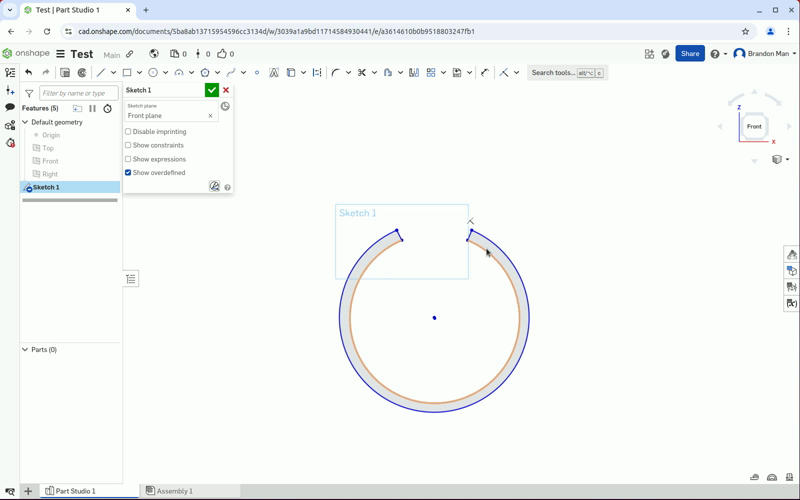
scroll(6)
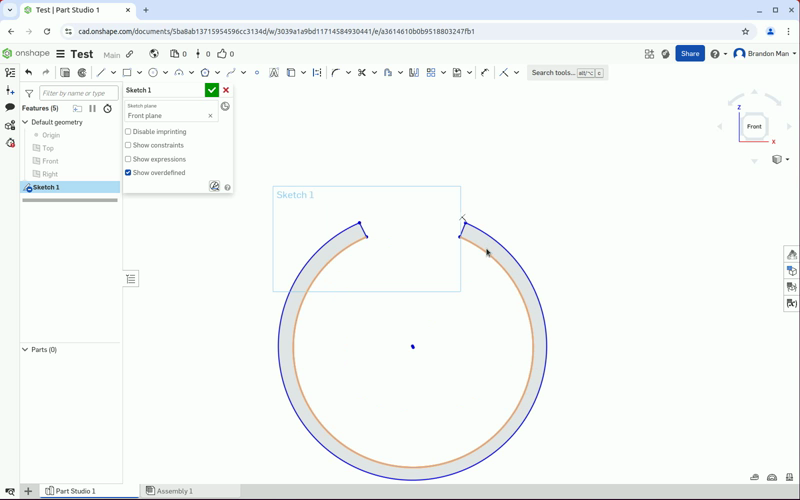
scroll(6)
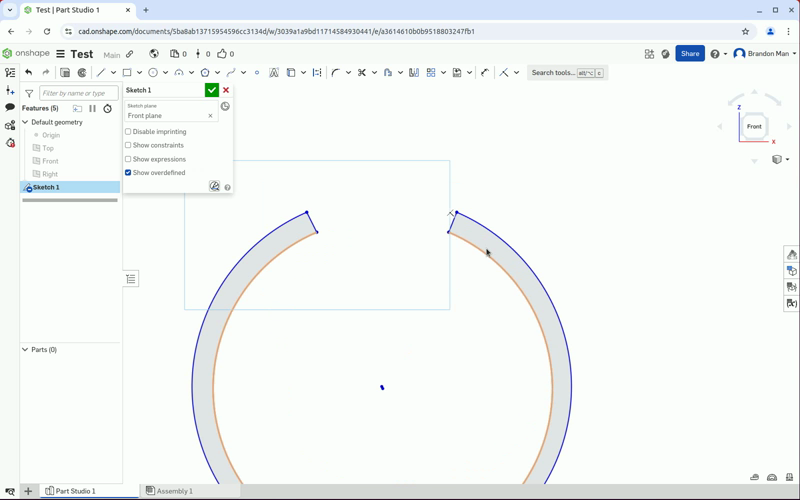
scroll(6)
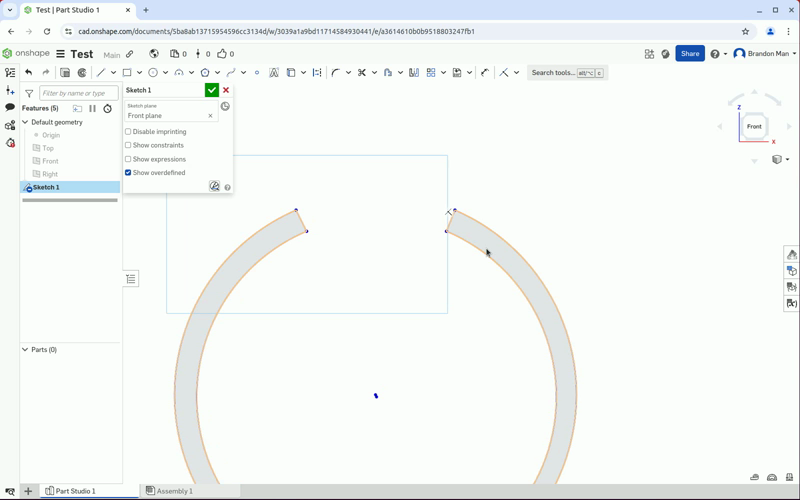
scroll(6)
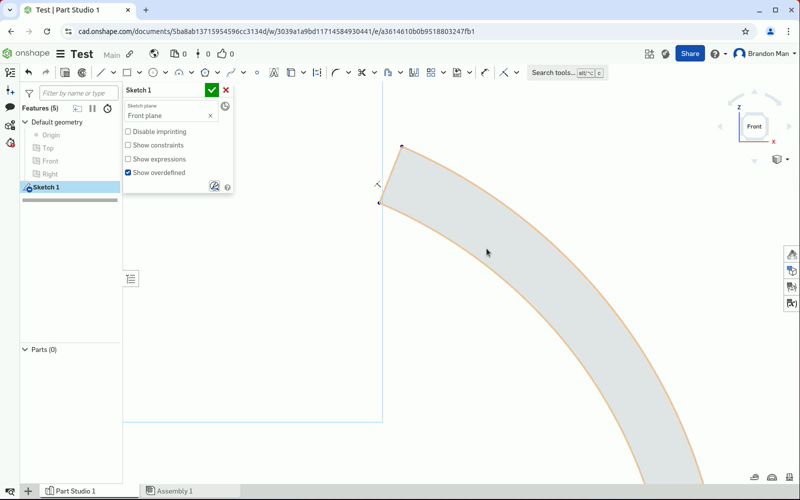
click(486, 248)
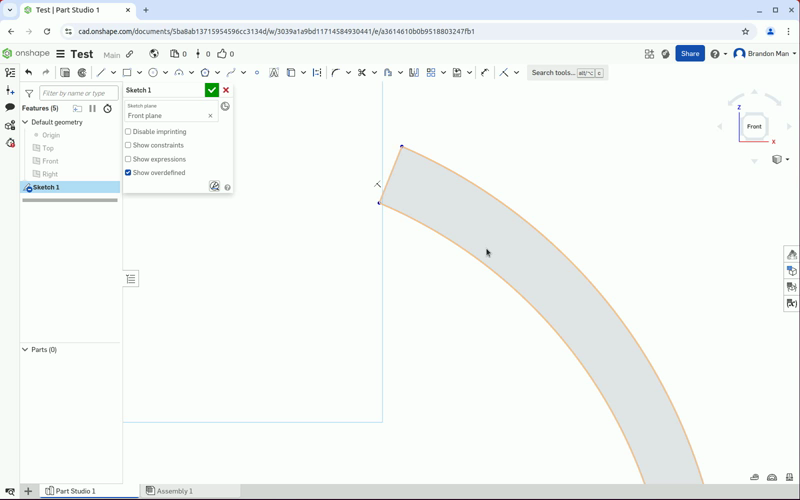
scroll(-6)
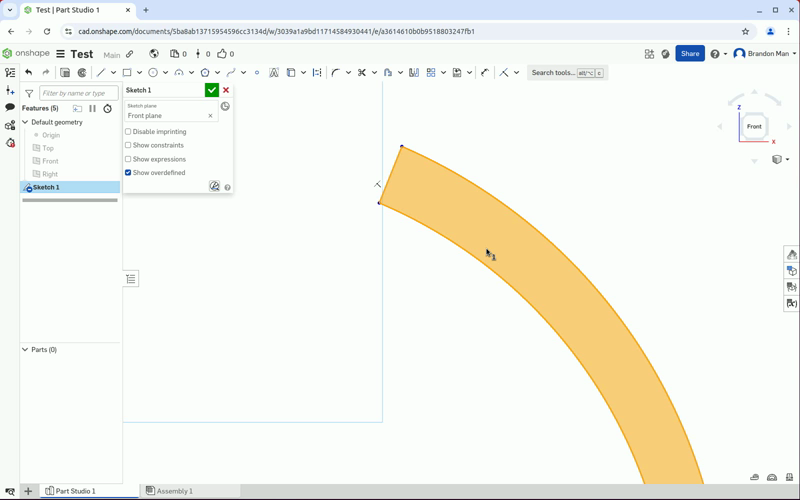
scroll(-6)
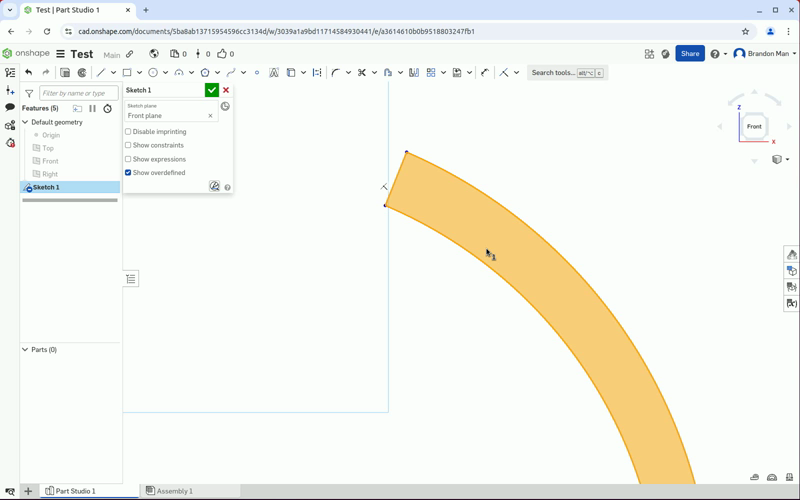
scroll(-6)
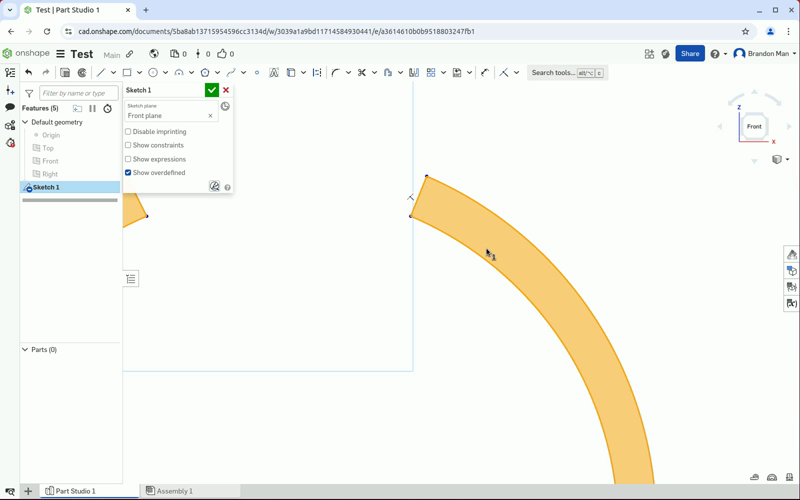
scroll(-6)
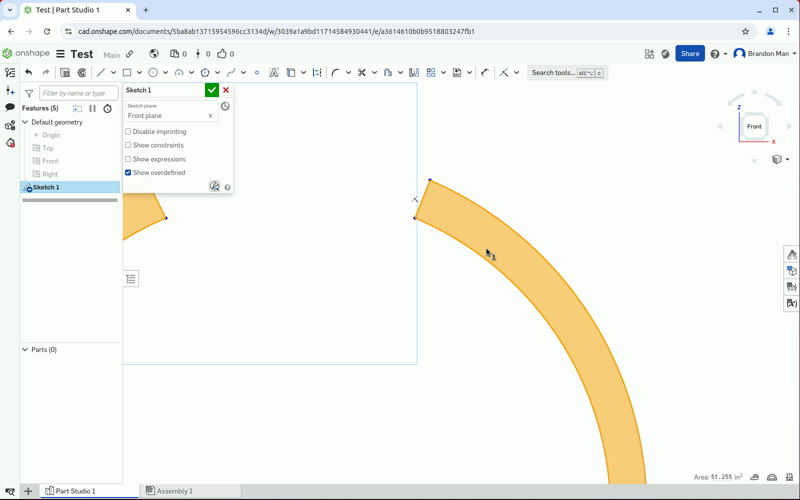
scroll(-6)
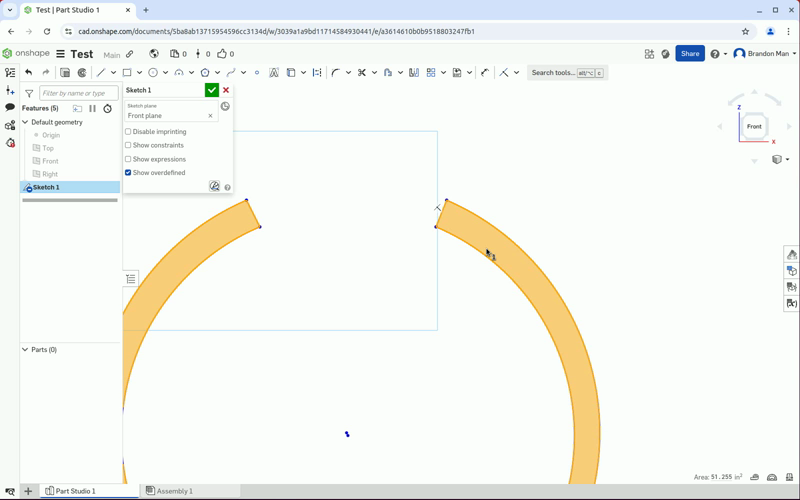
scroll(-6)
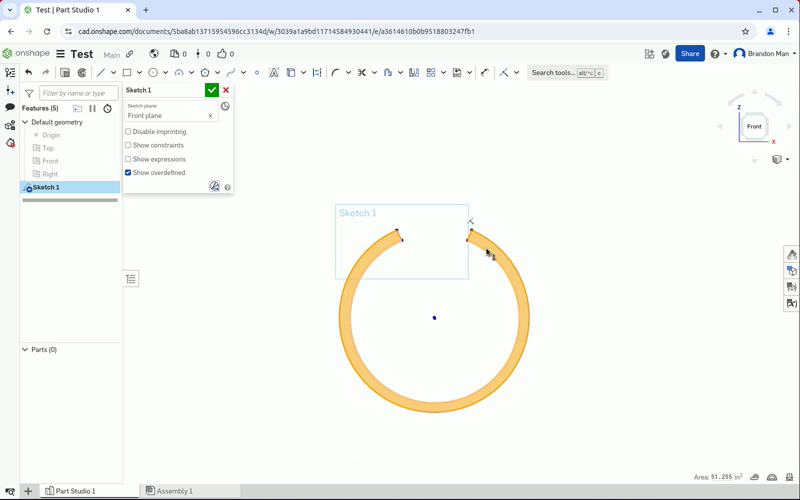
scroll(-6)
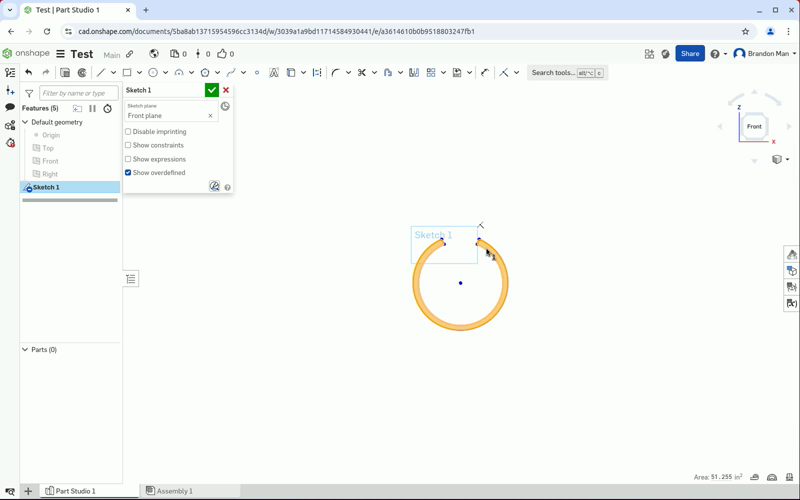
mouse_move(73, 352)
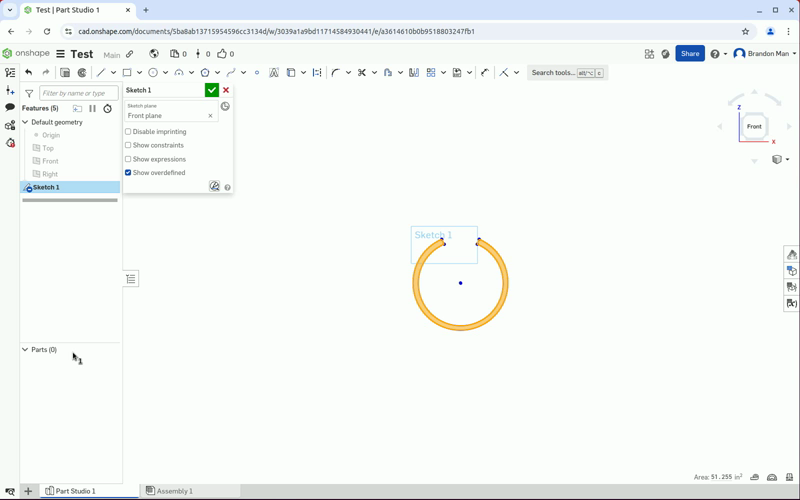
key(shift+y)
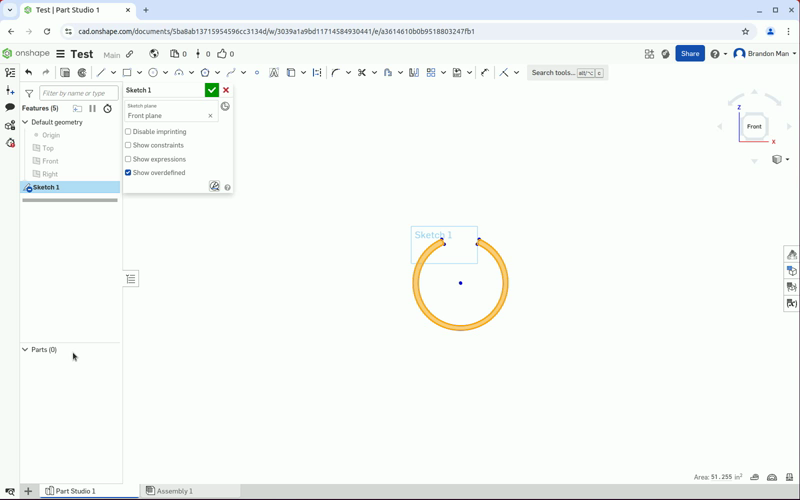
key(shift+e)
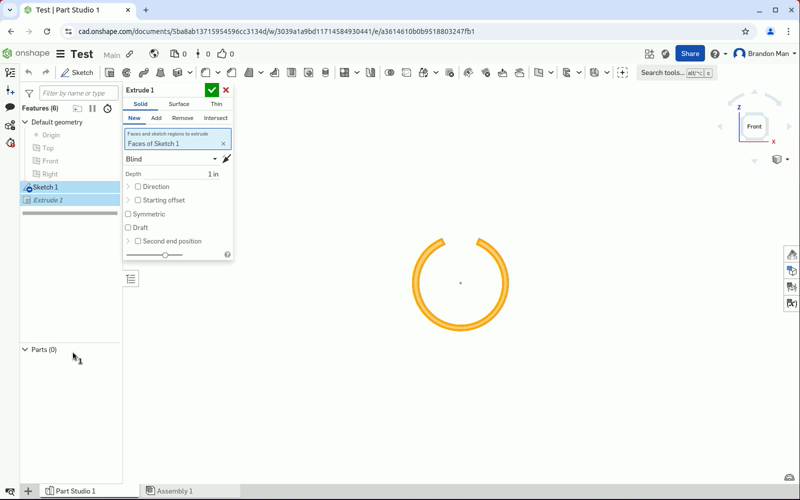
mouse_move(143, 106)
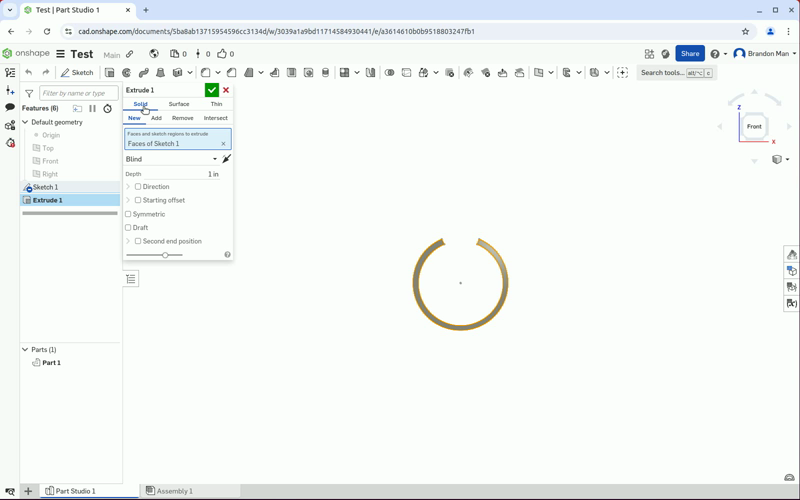
click(143, 106)
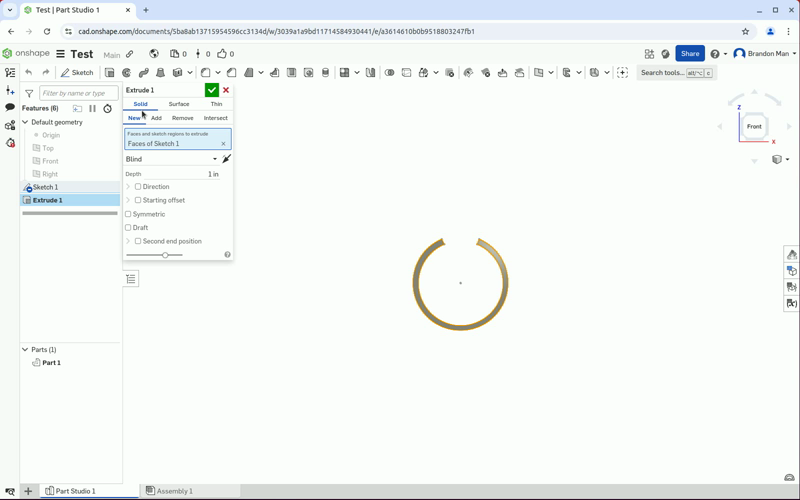
mouse_move(137, 120)
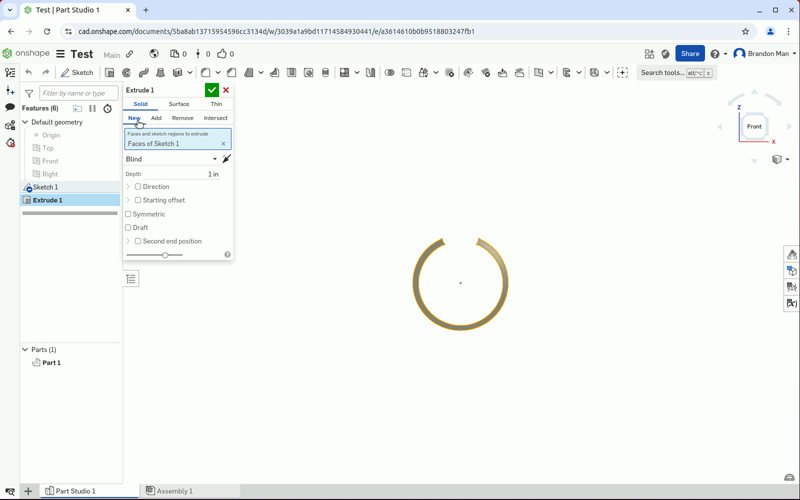
click(137, 120)
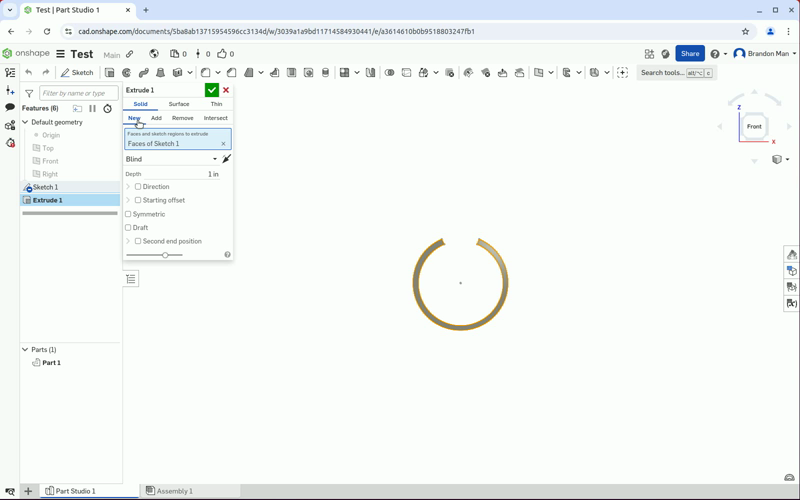
key(tab, 4)
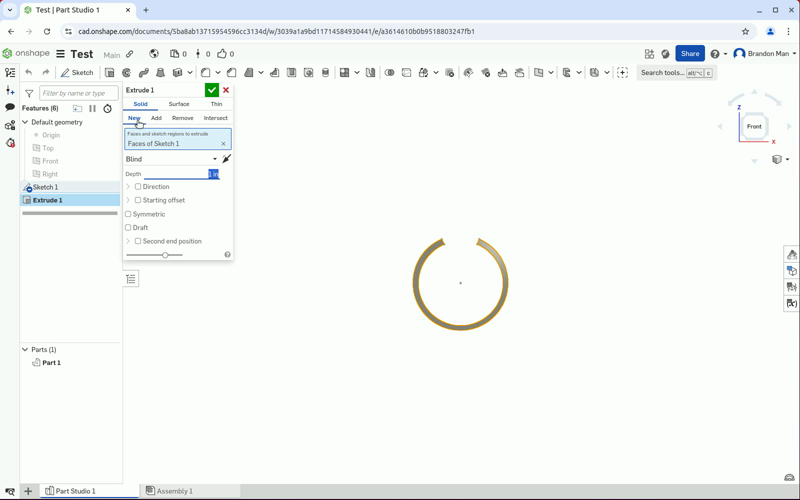
text(19.256)
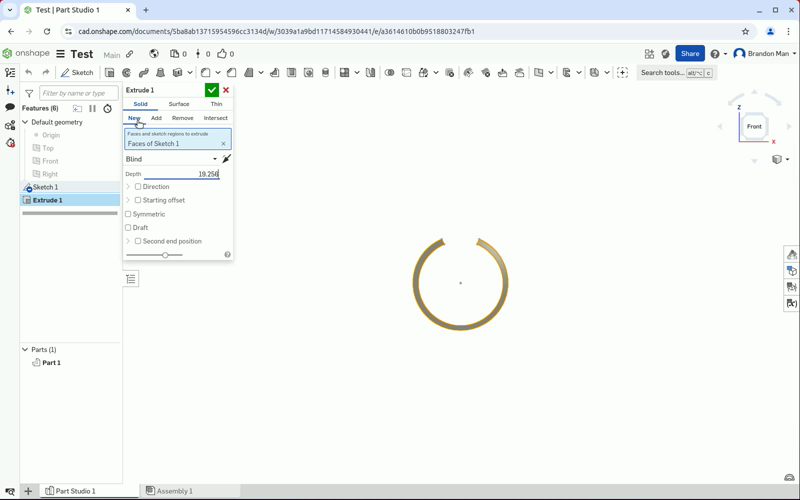
key(tab, 3)
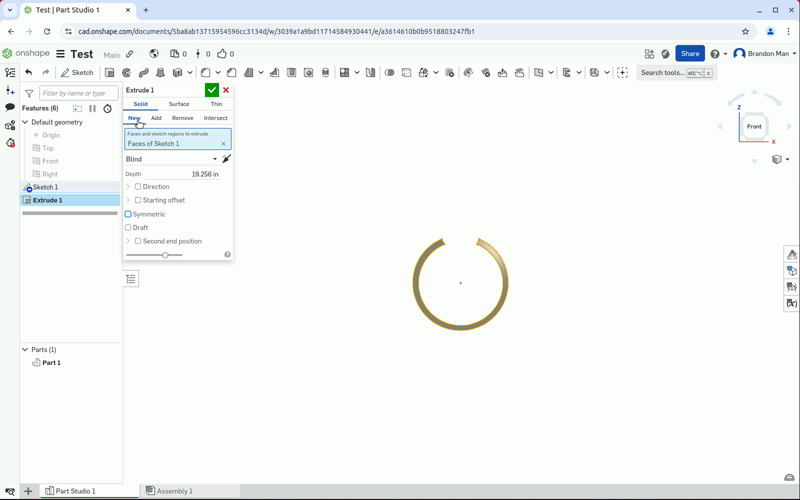
key(space)
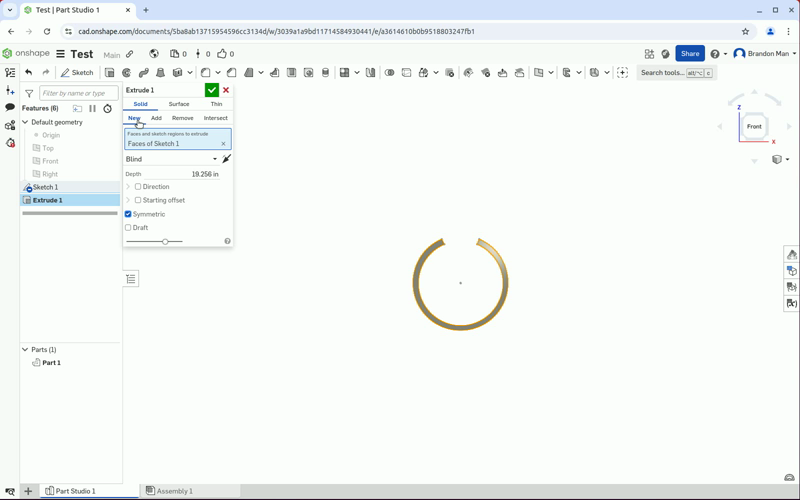
key(enter)
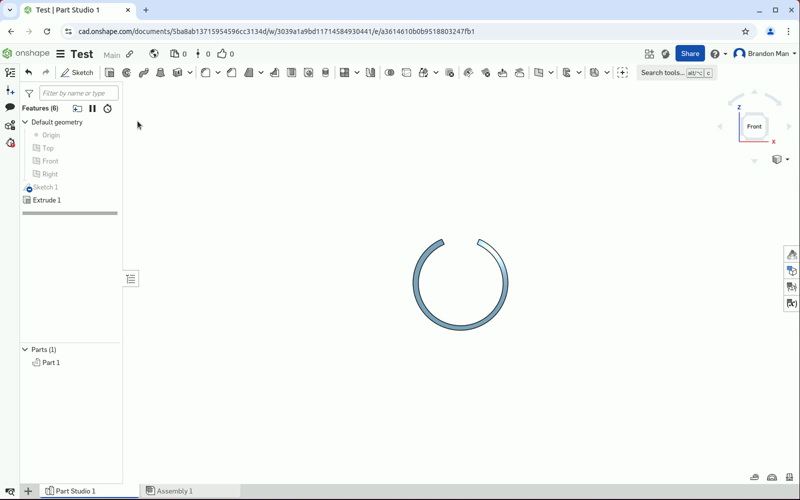
key(shift+h)
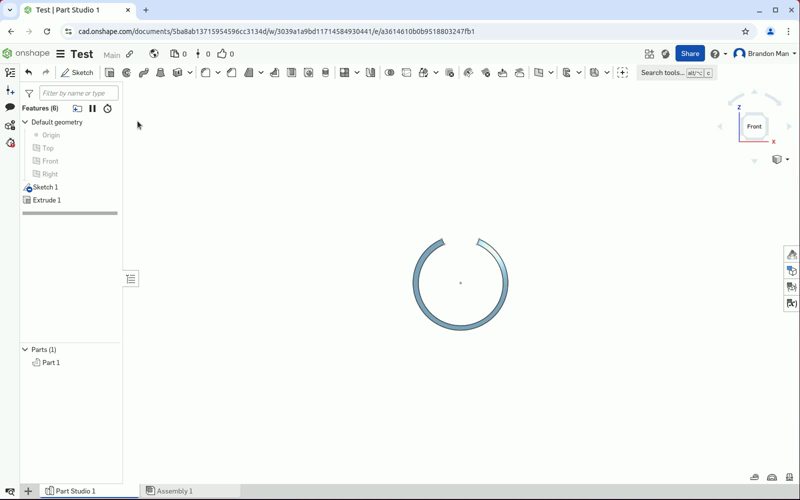
key(shift+h)
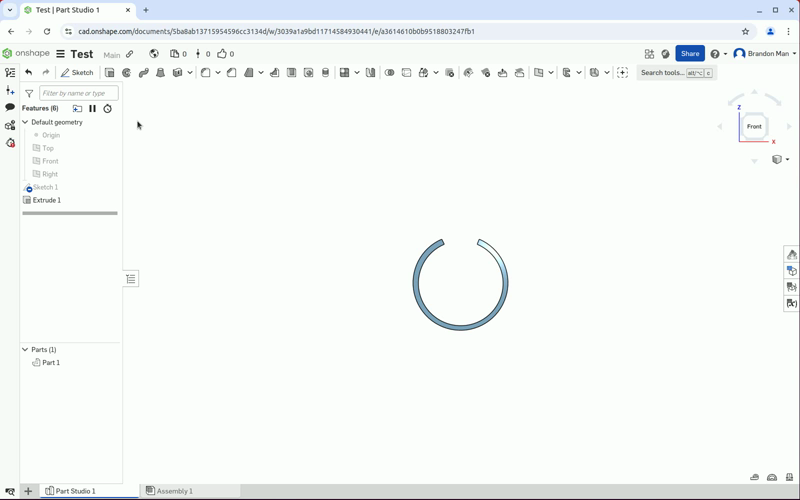
mouse_move(73, 189)
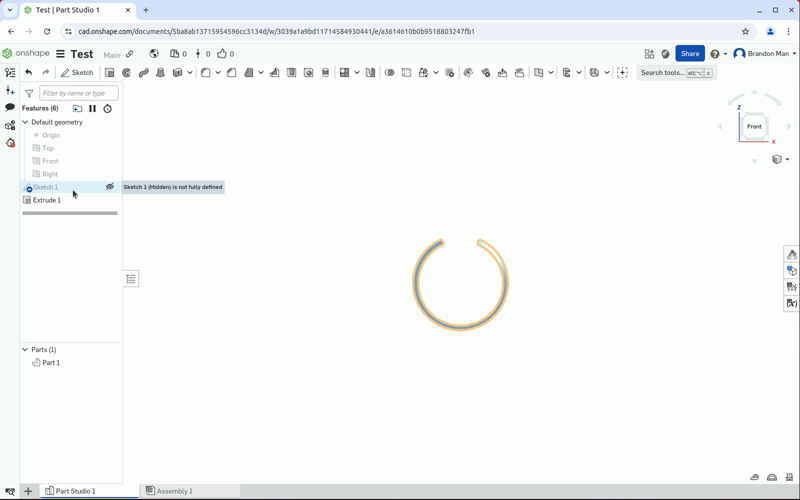
click(73, 189)
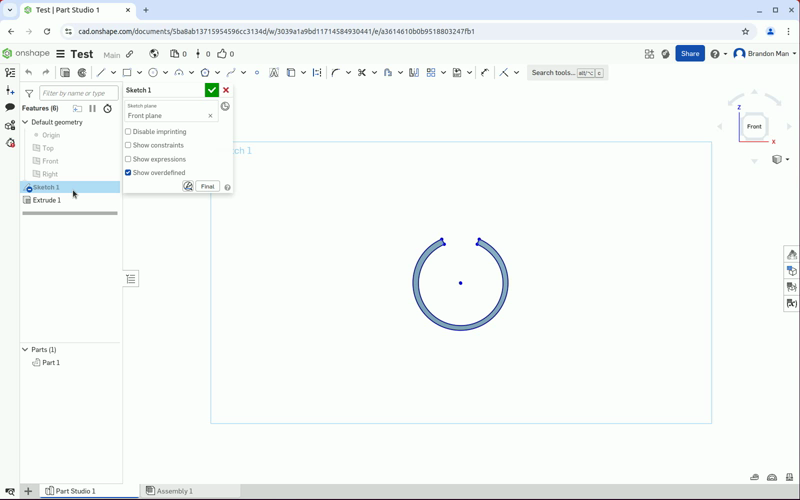
mouse_move(229, 92)
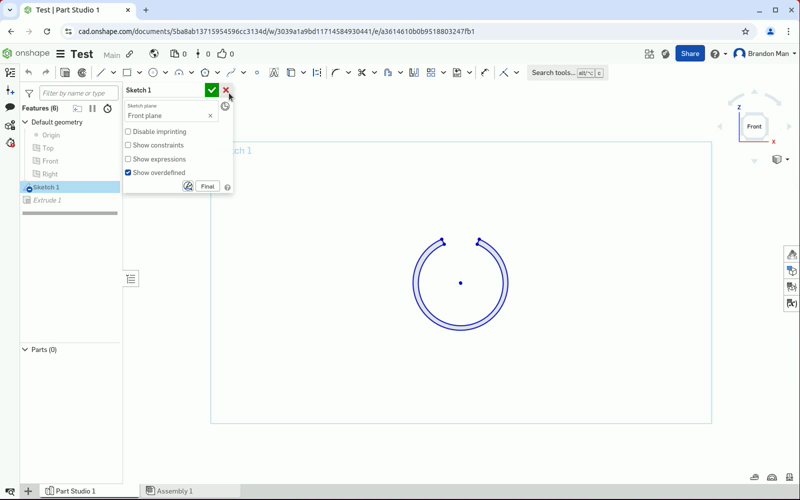
click(229, 92)
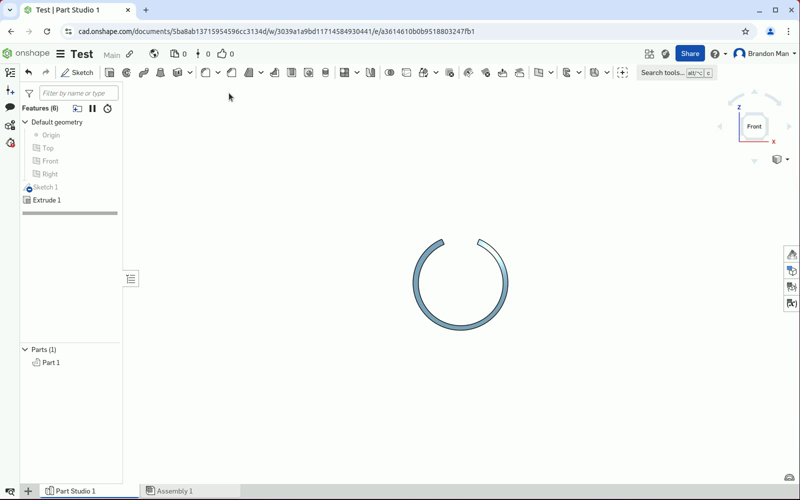
mouse_move(73, 352)
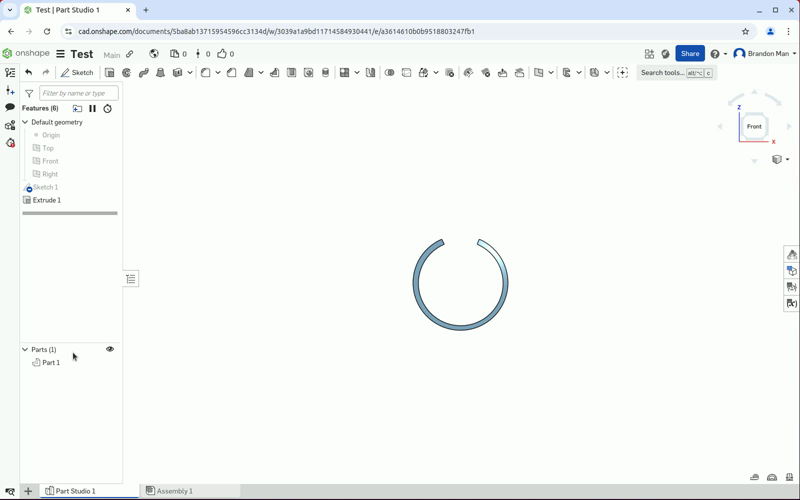
key(y)
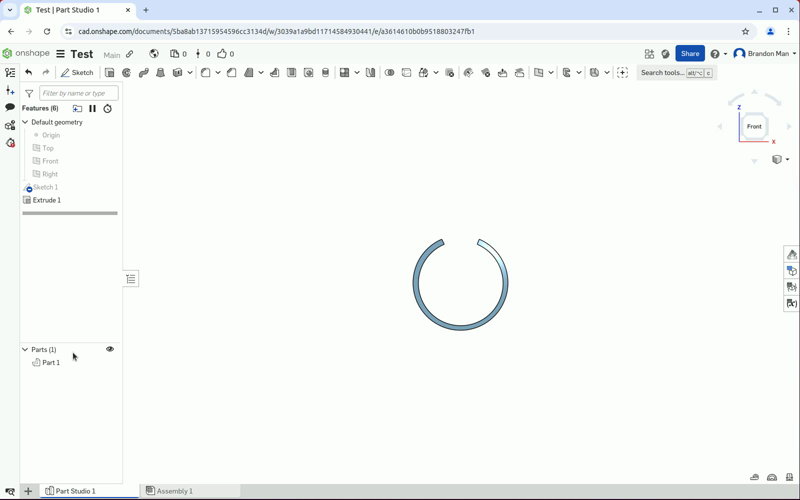
key(shift+p)
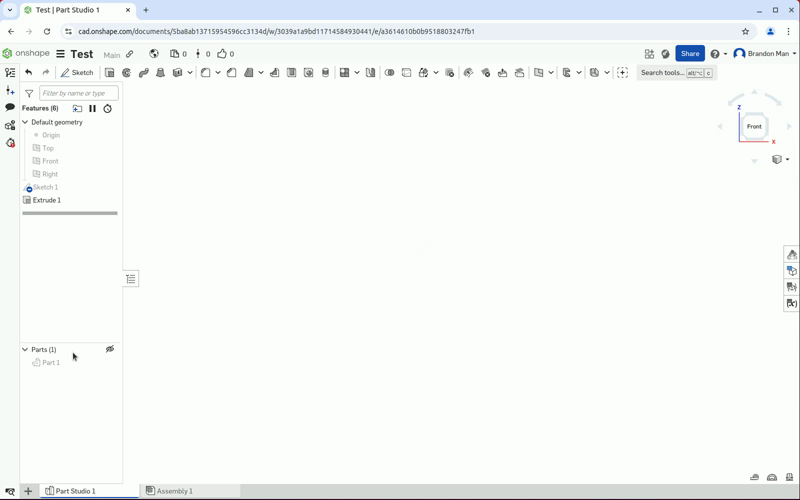
key(space)
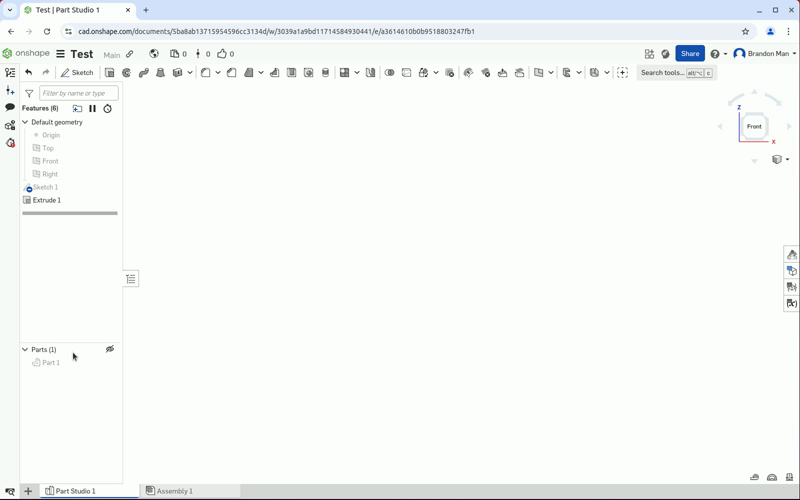
key_down(shift)
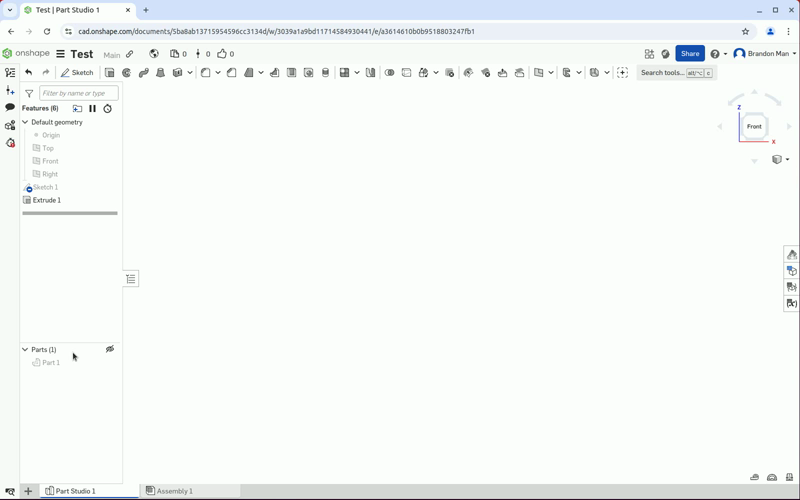
key(left)
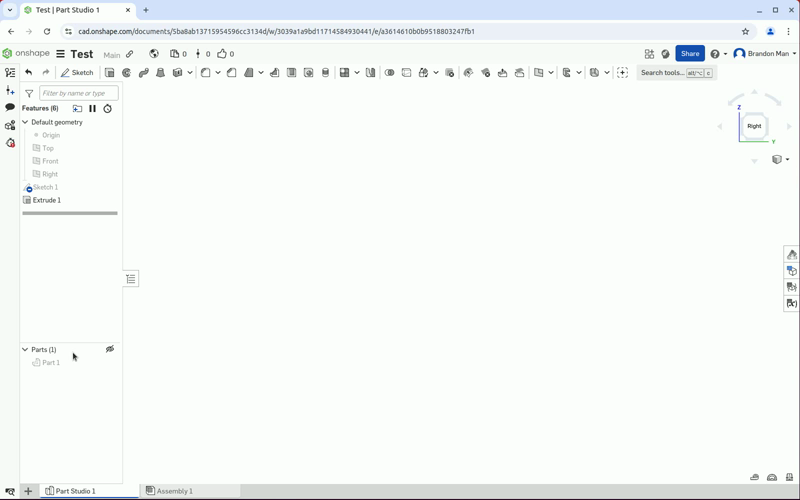
key_up(shift)
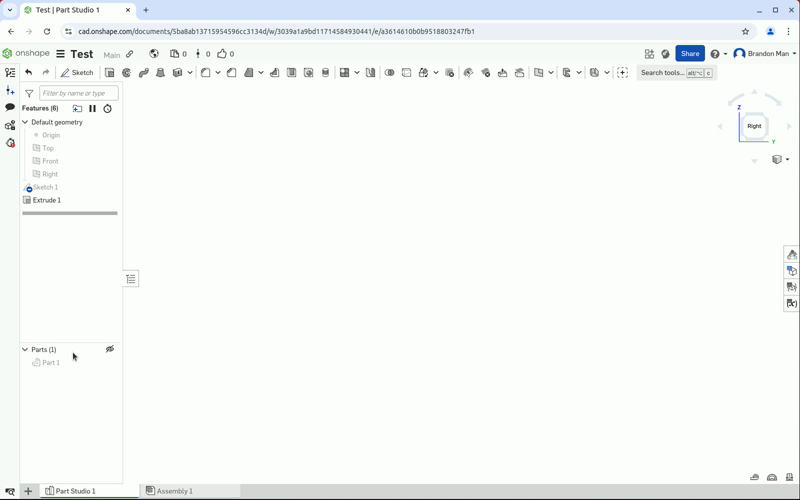
mouse_move(73, 352)
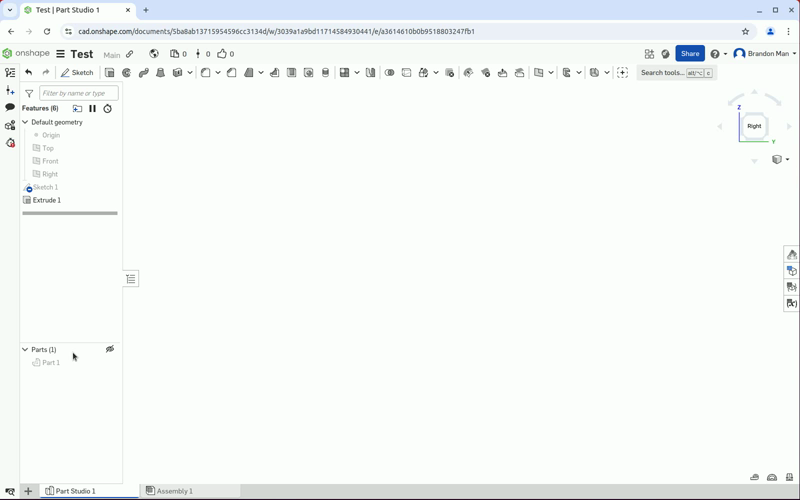
key(shift+y)
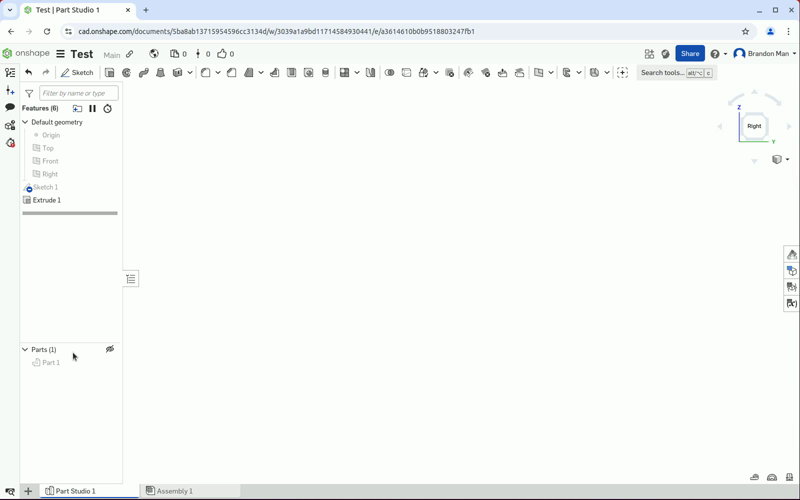
key(shift+s)
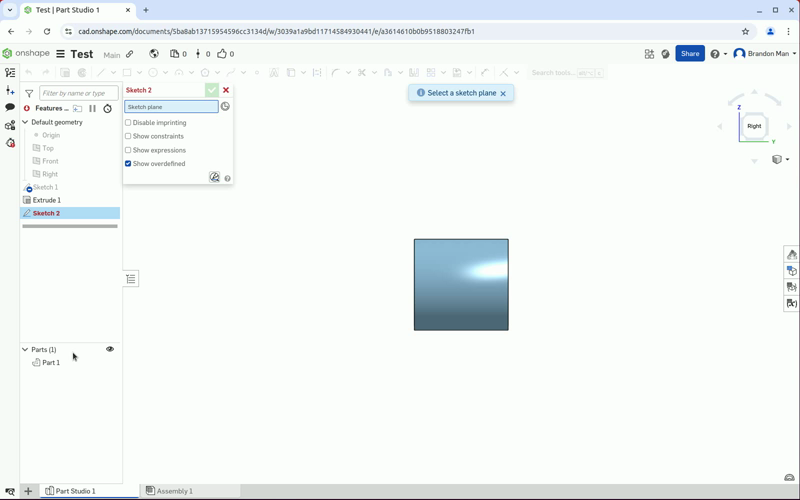
mouse_move(73, 176)
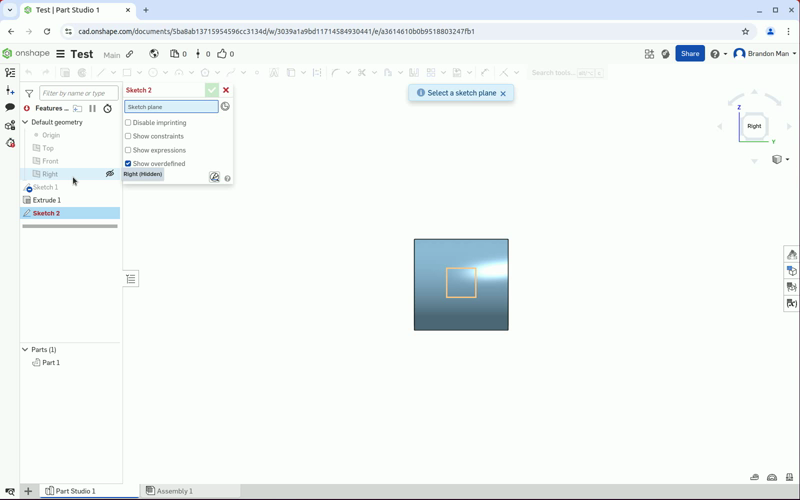
click(73, 176)
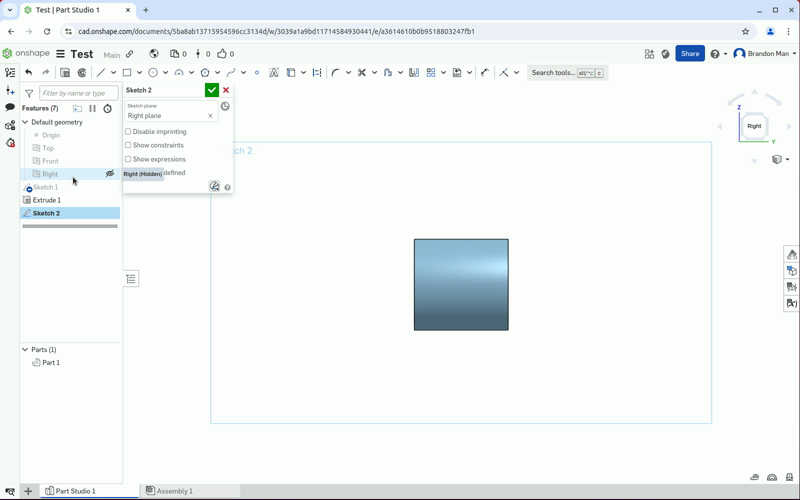
mouse_move(73, 352)
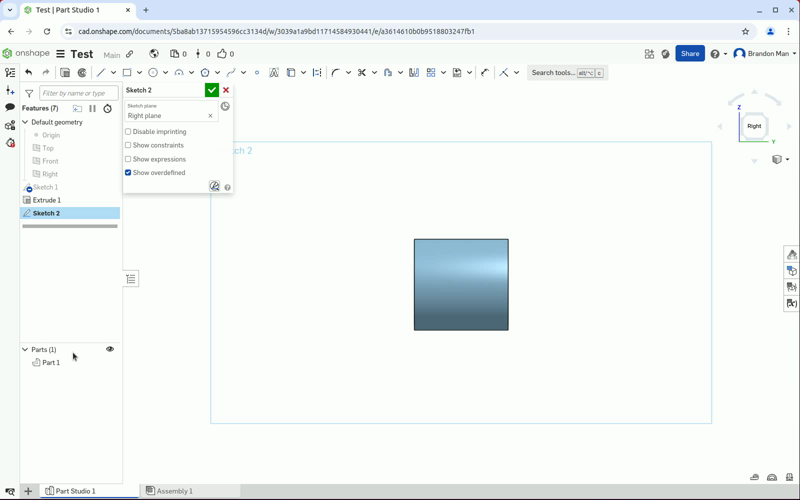
key(y)
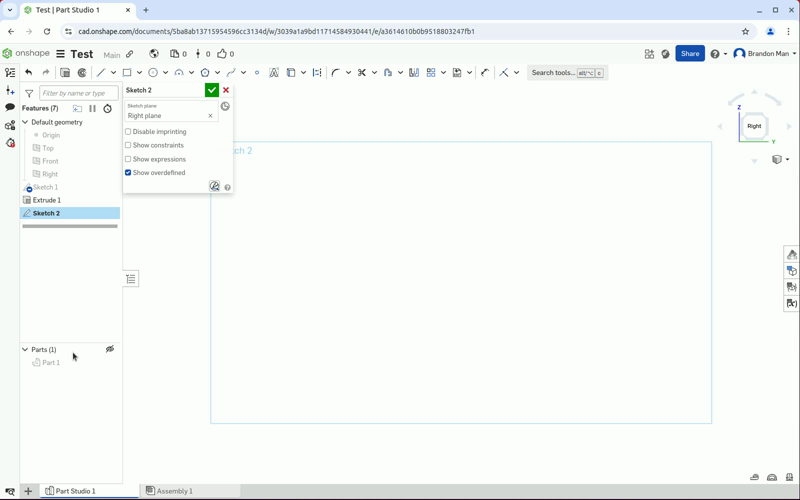
key(c)
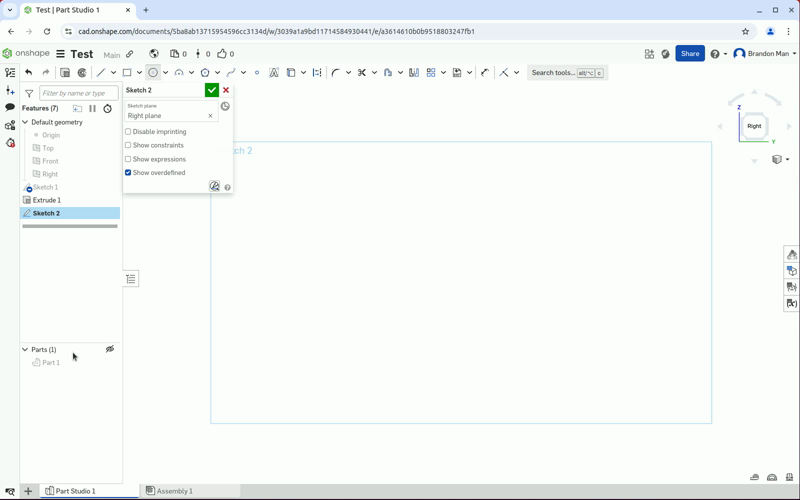
key_down(shift)
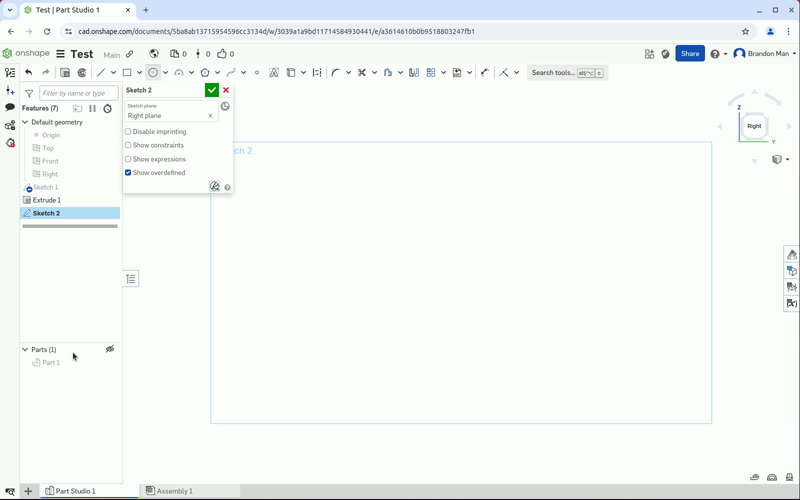
mouse_move(461, 249)
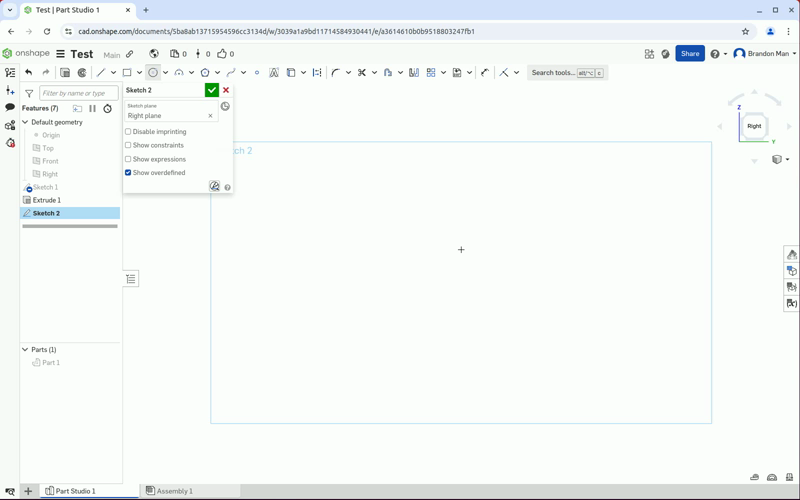
click(461, 249)
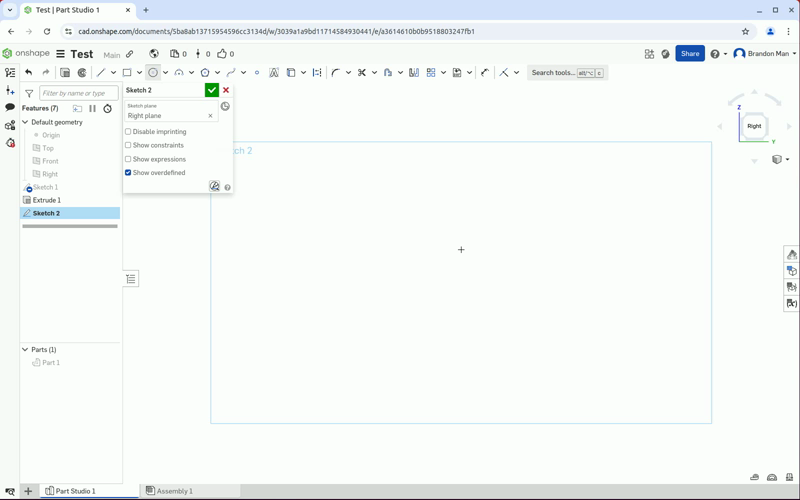
key_up(shift)
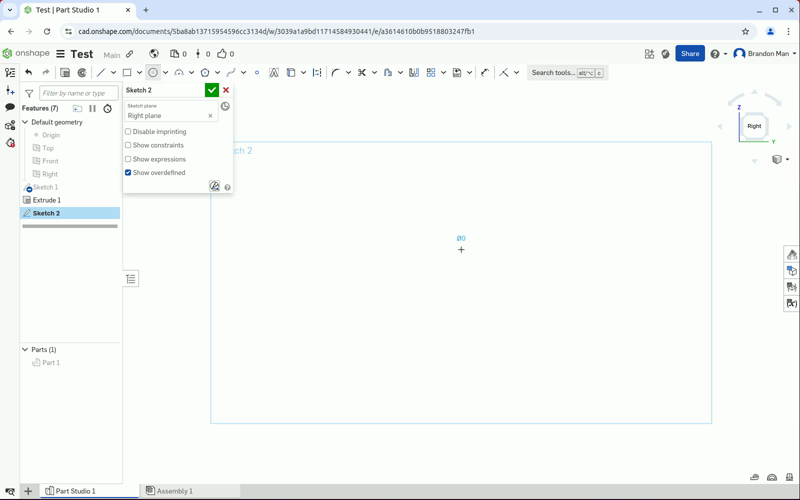
mouse_move(464, 249)
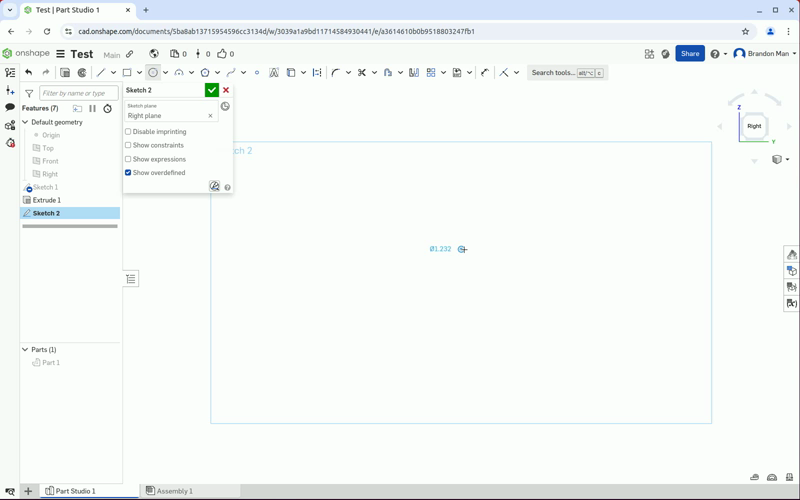
click(464, 249)
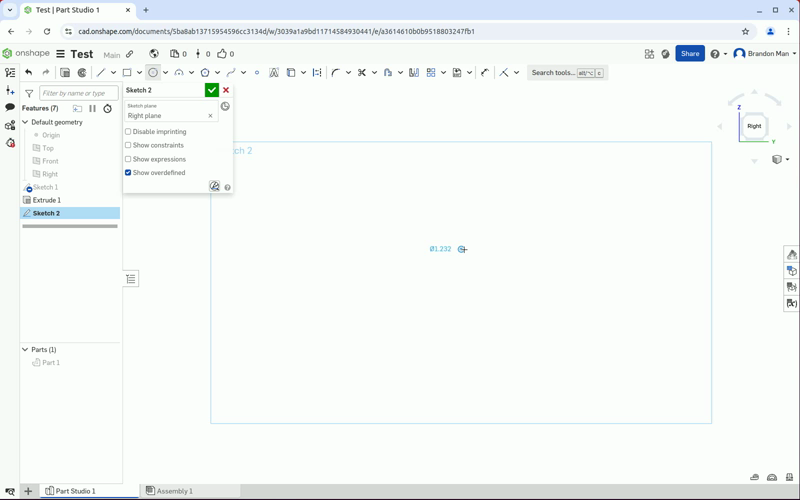
key(esc)
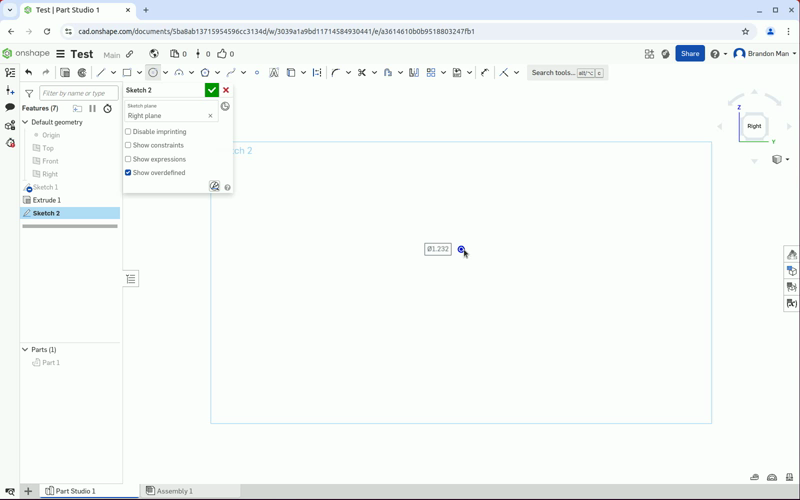
mouse_move(461, 247)
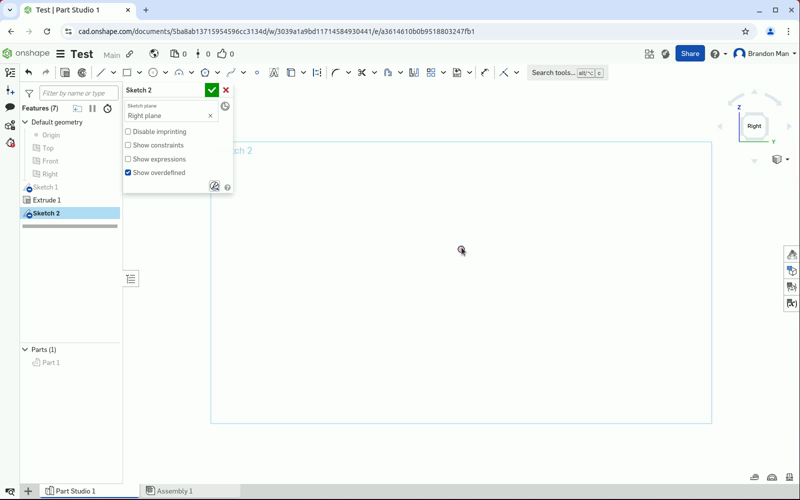
scroll(6)
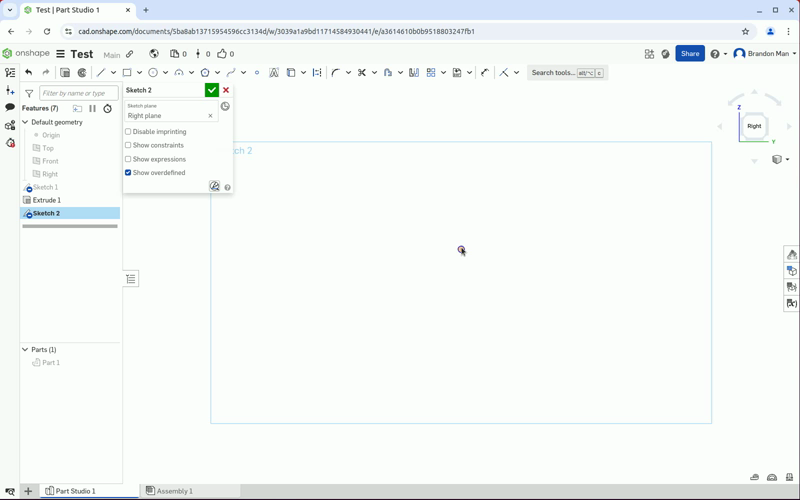
scroll(6)
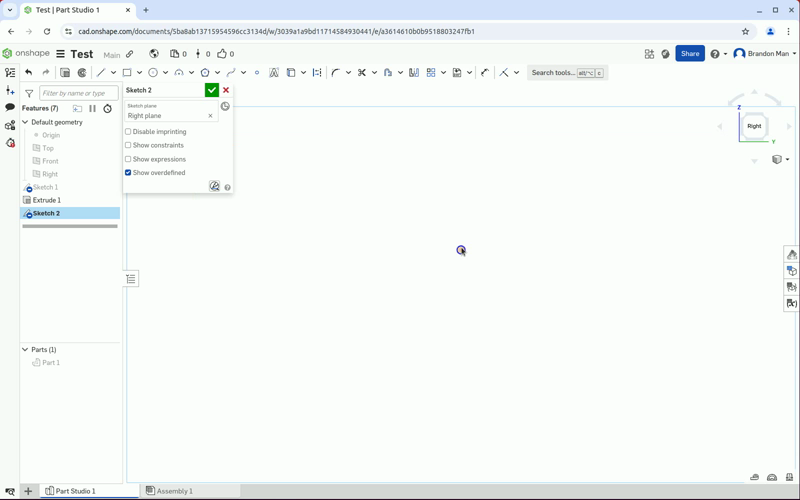
scroll(6)
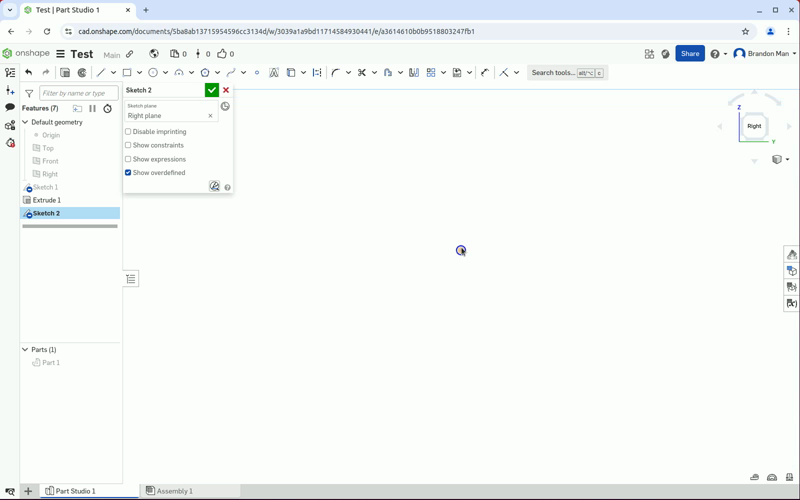
scroll(6)
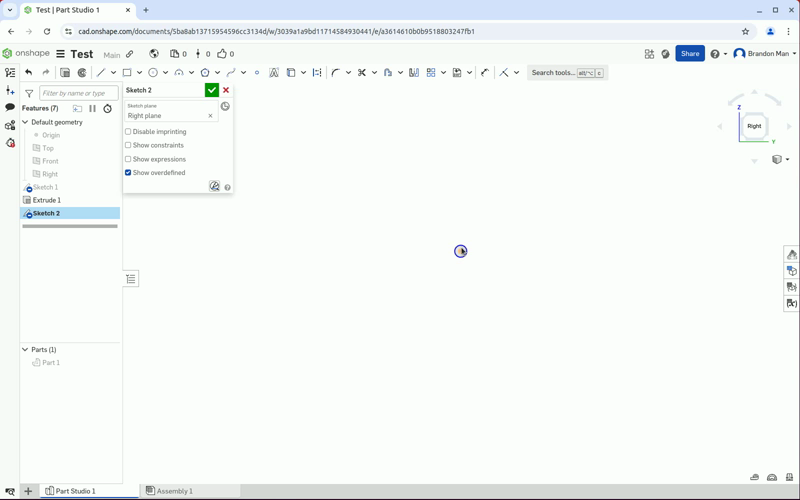
scroll(6)
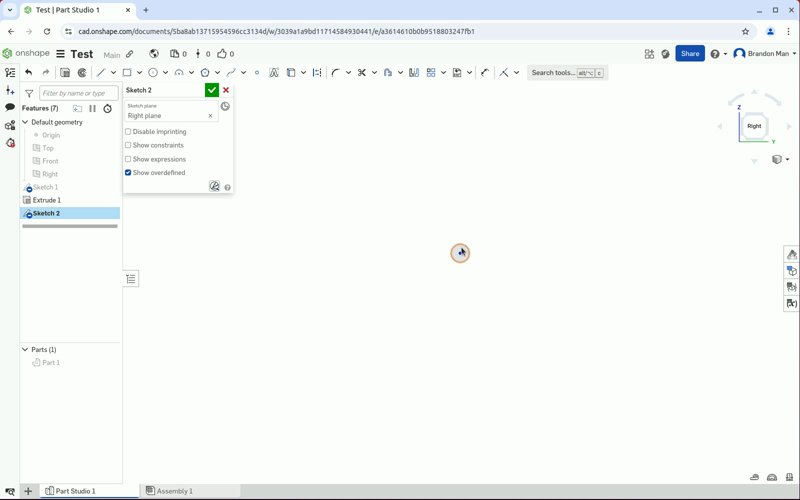
scroll(6)
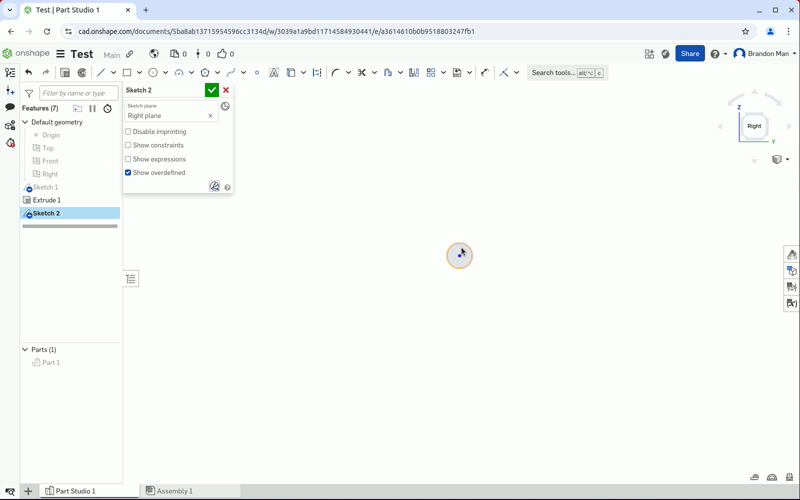
scroll(6)
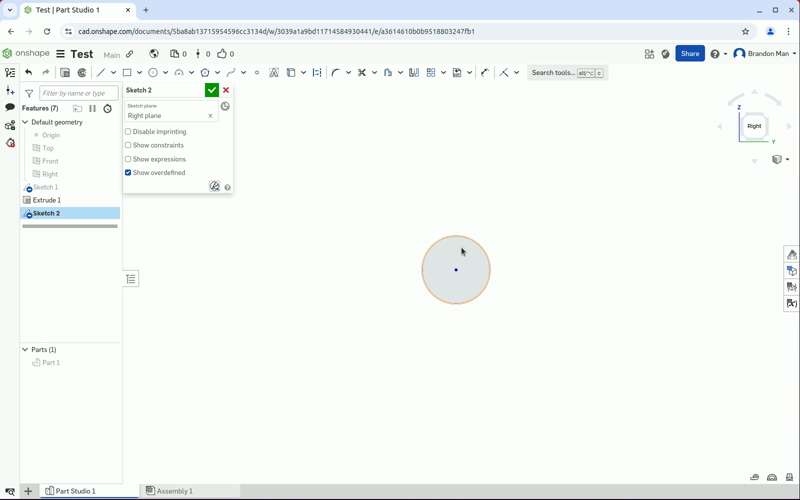
click(461, 247)
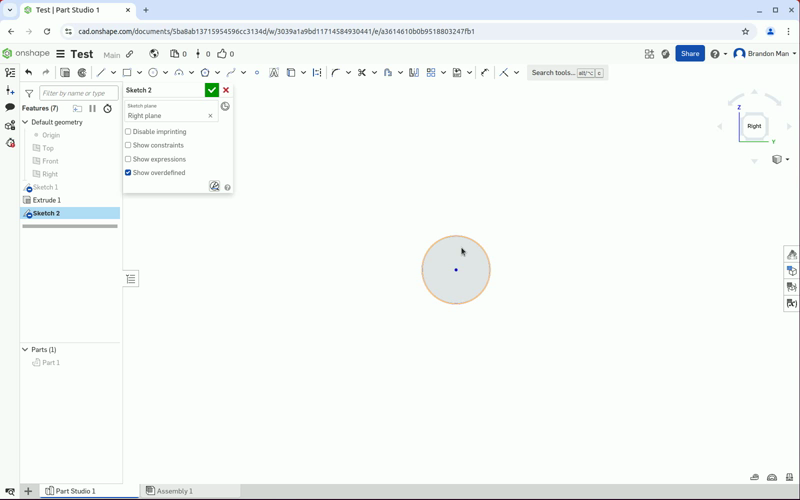
scroll(-6)
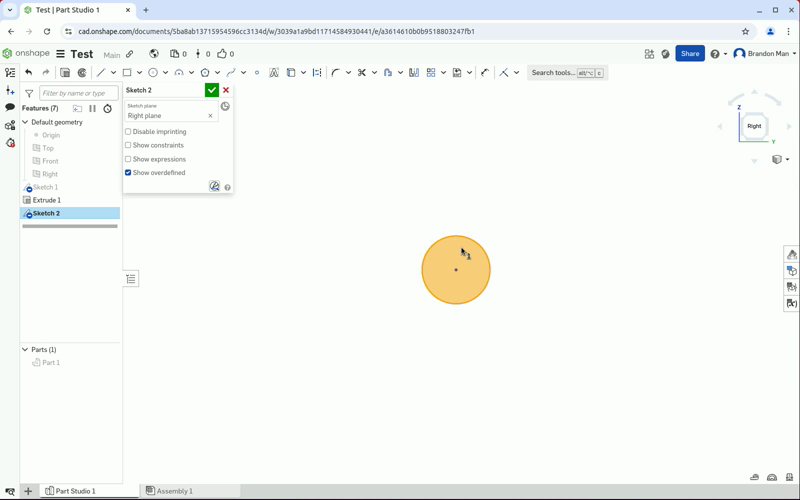
scroll(-6)
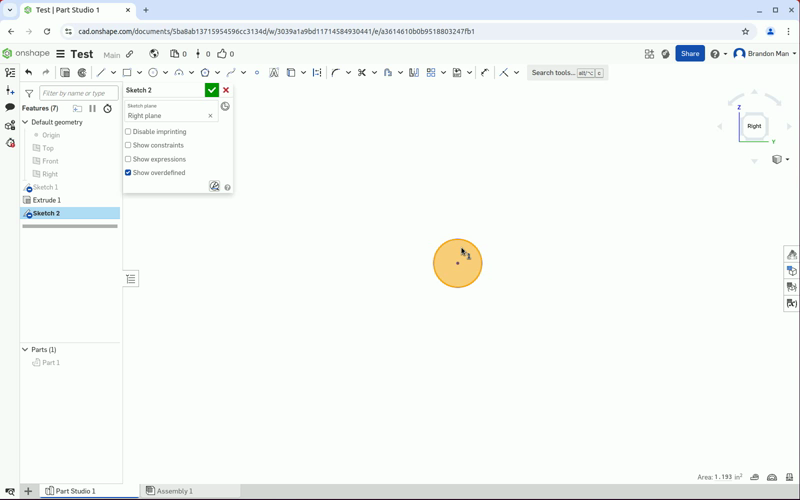
scroll(-6)
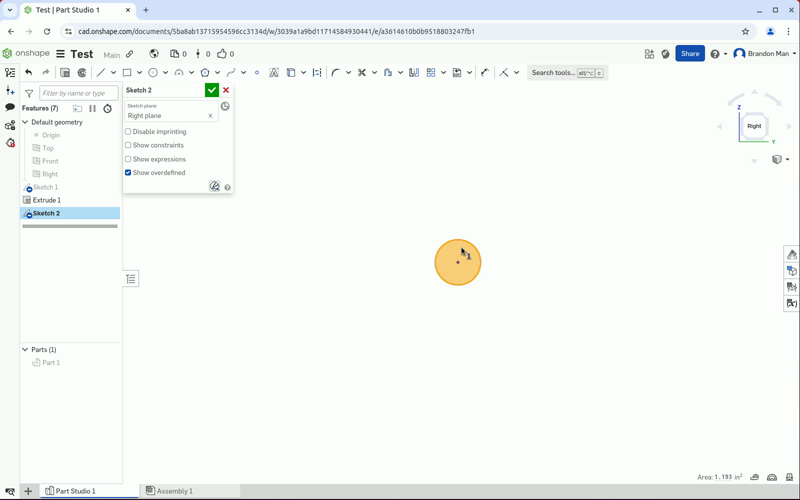
scroll(-6)
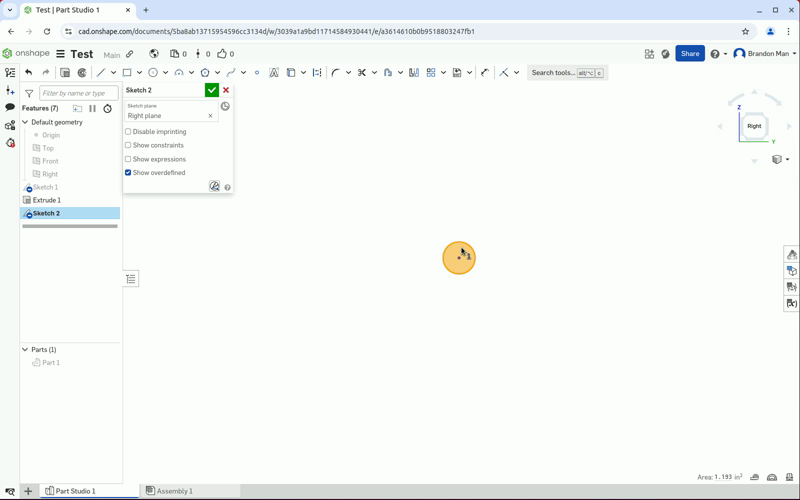
scroll(-6)
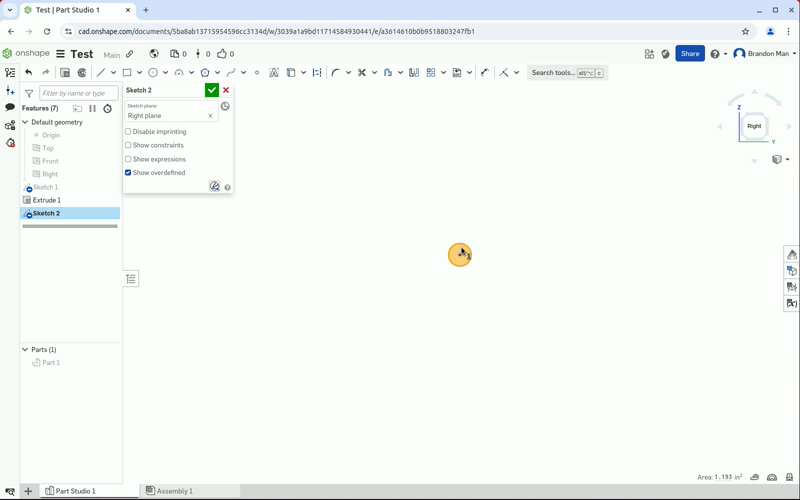
scroll(-6)
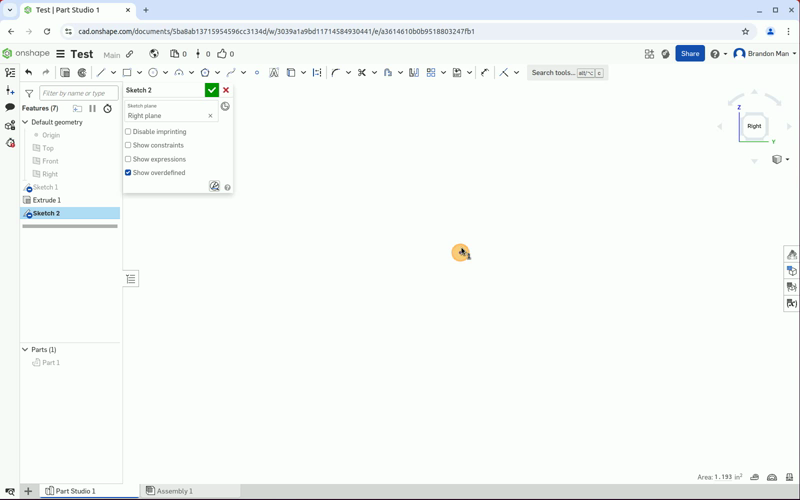
scroll(-6)
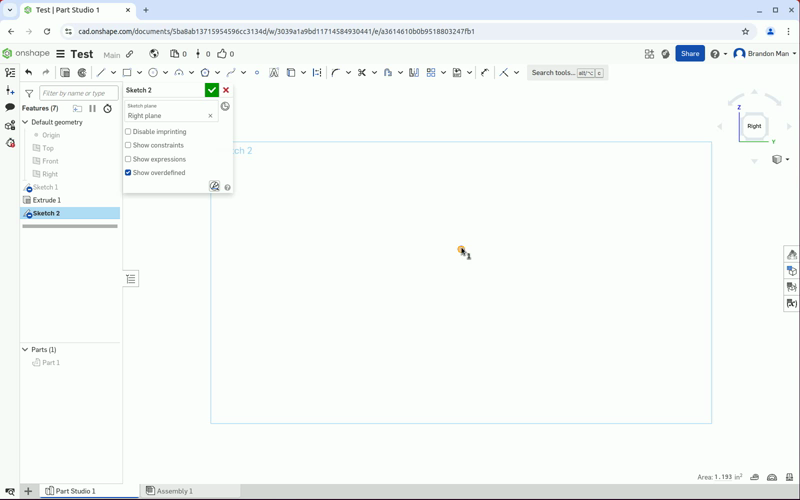
mouse_move(73, 352)
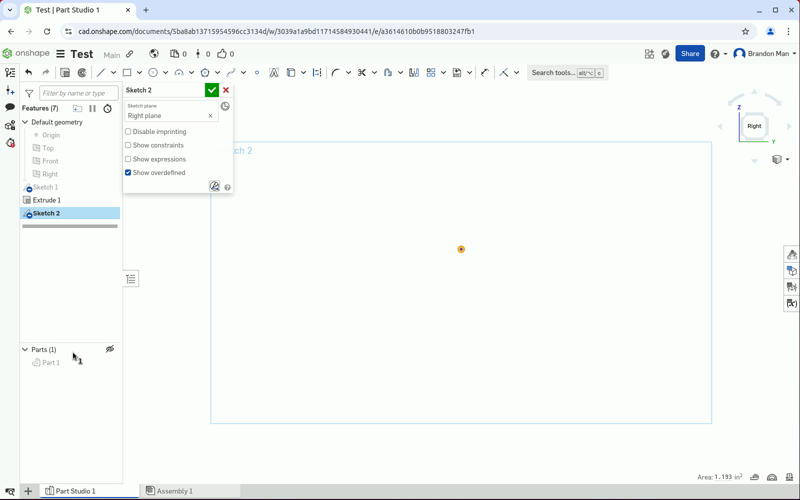
key(shift+y)
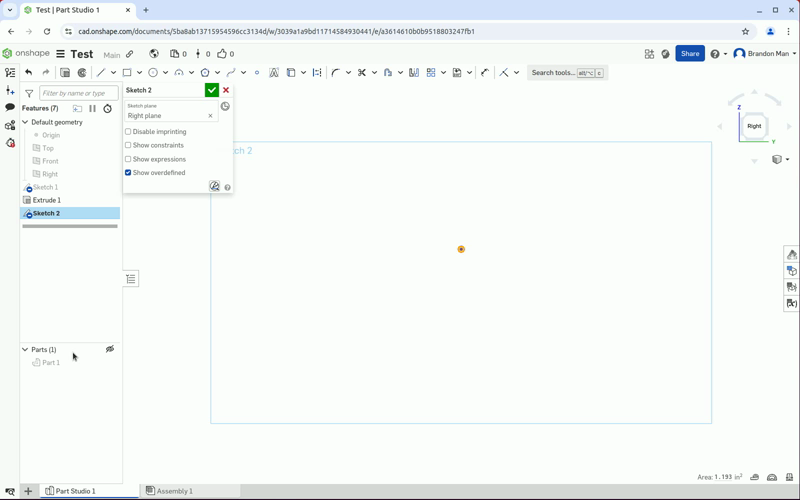
key(shift+e)
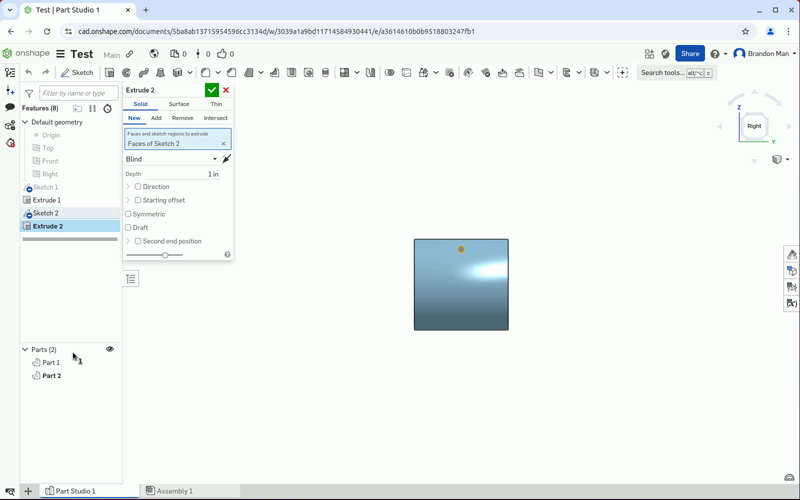
mouse_move(143, 106)
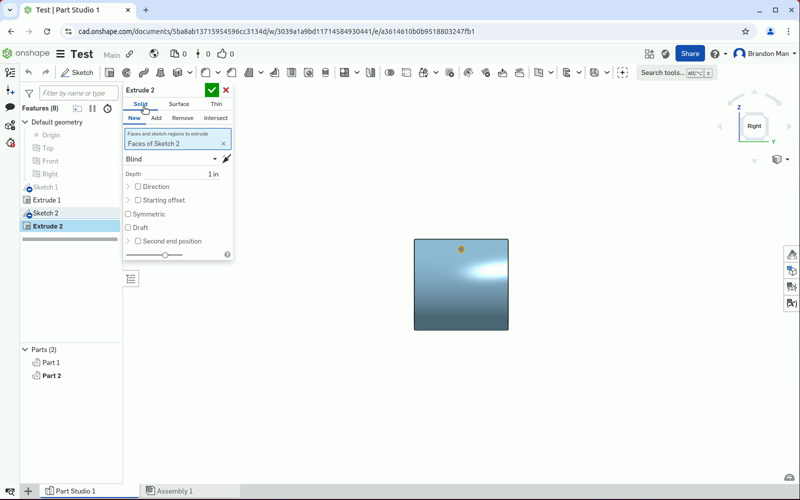
click(143, 106)
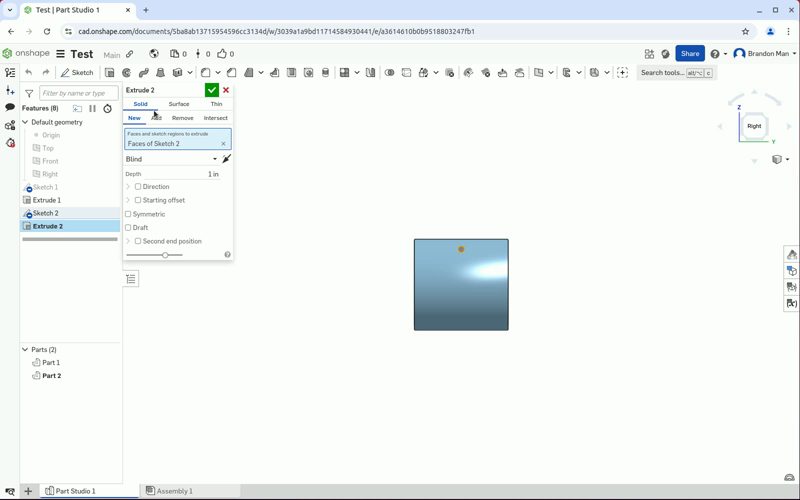
mouse_move(186, 120)
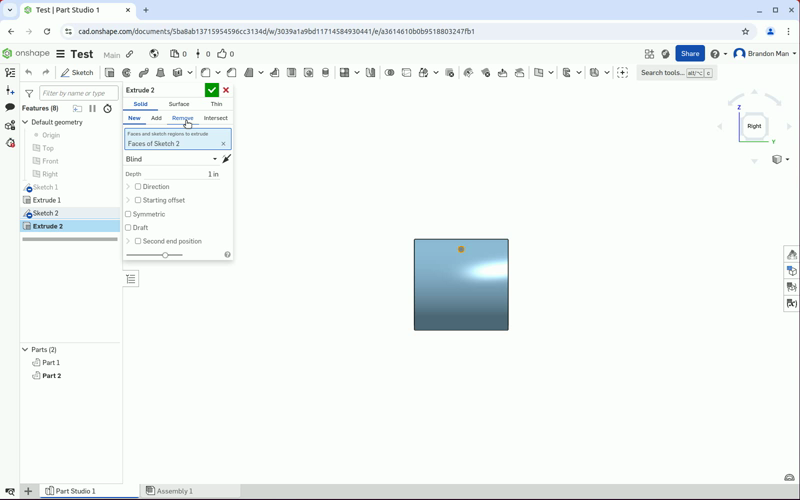
click(186, 120)
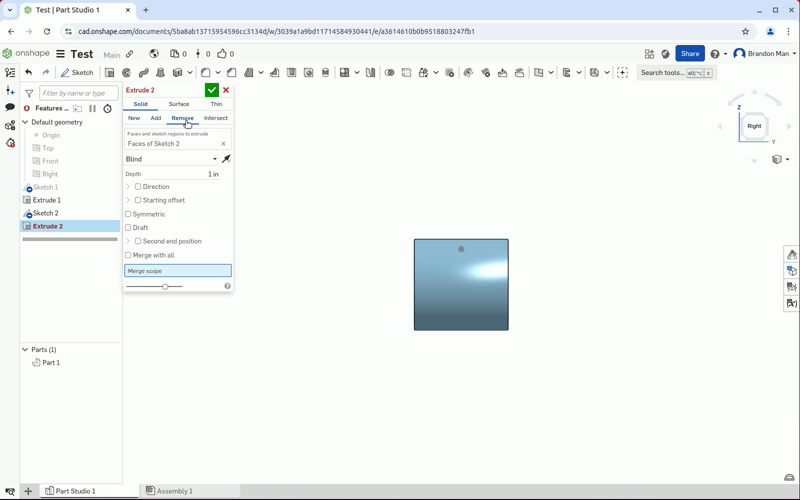
key(tab, 4)
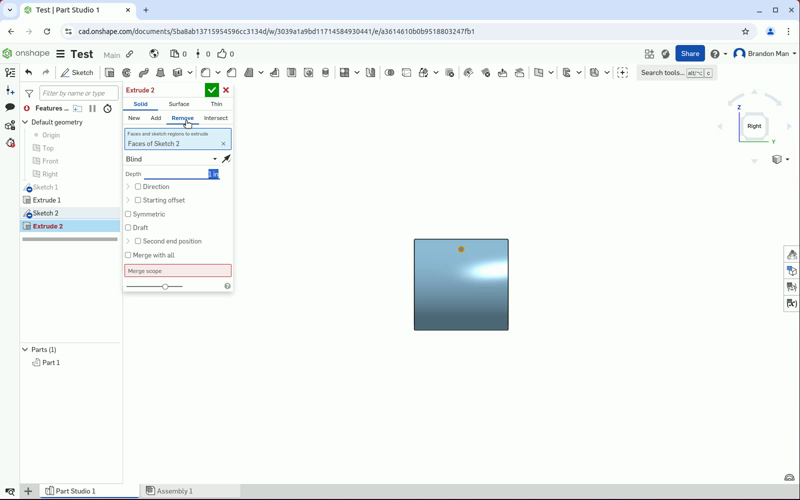
text(23.108)
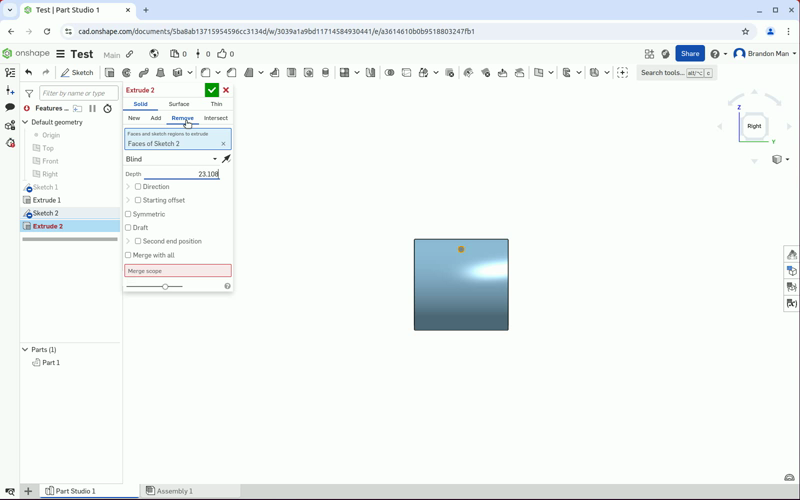
key(tab, 3)
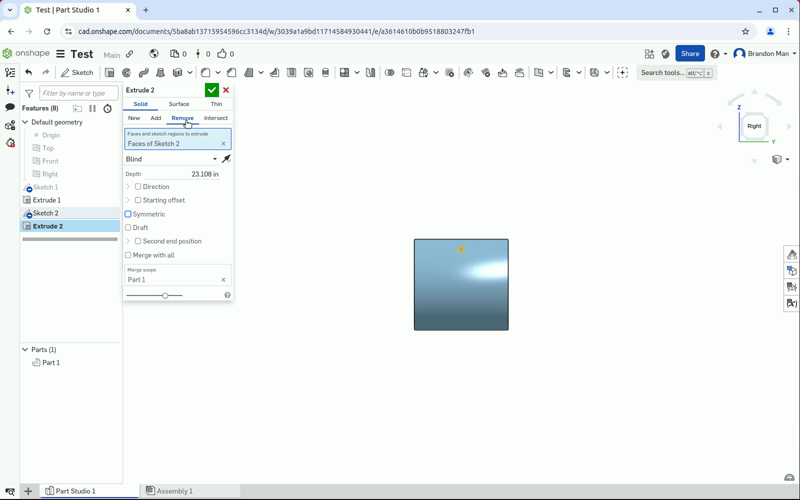
key(space)
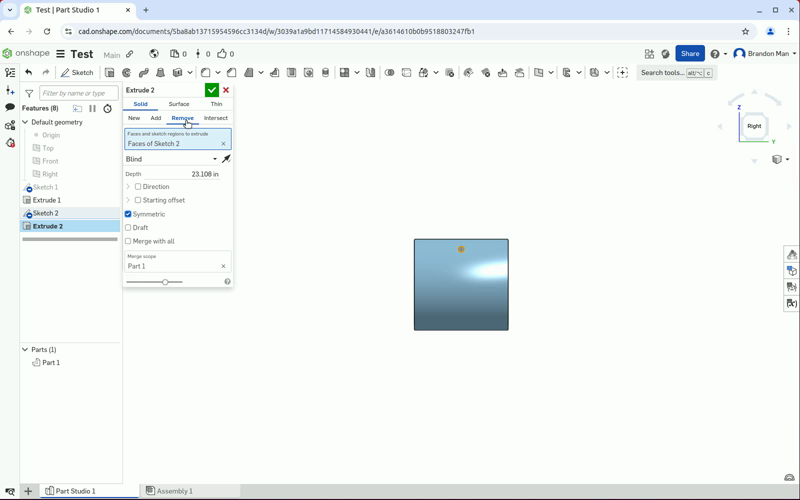
key(tab, 2)
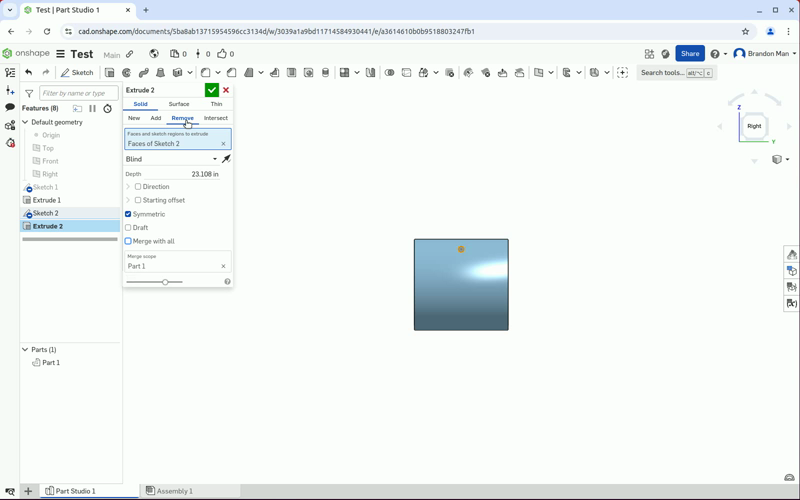
key(space)
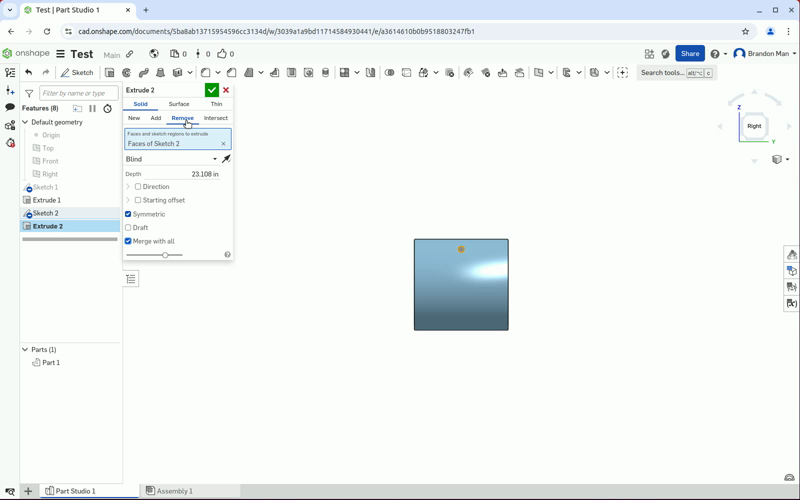
key(enter)
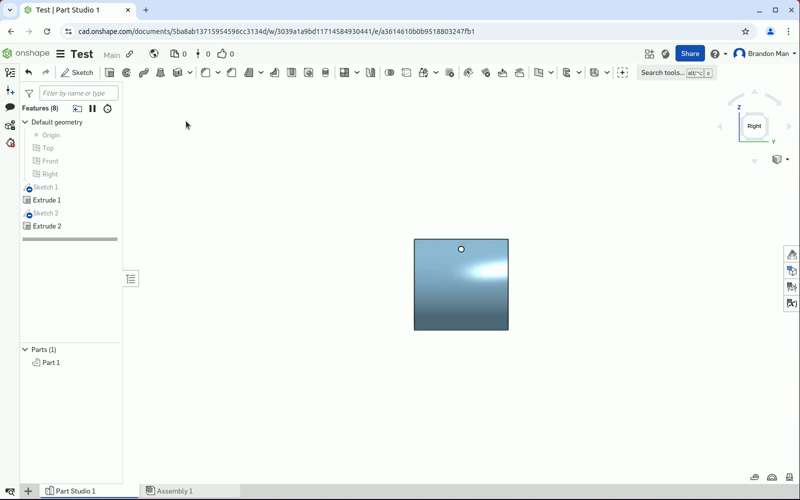
key(shift+h)
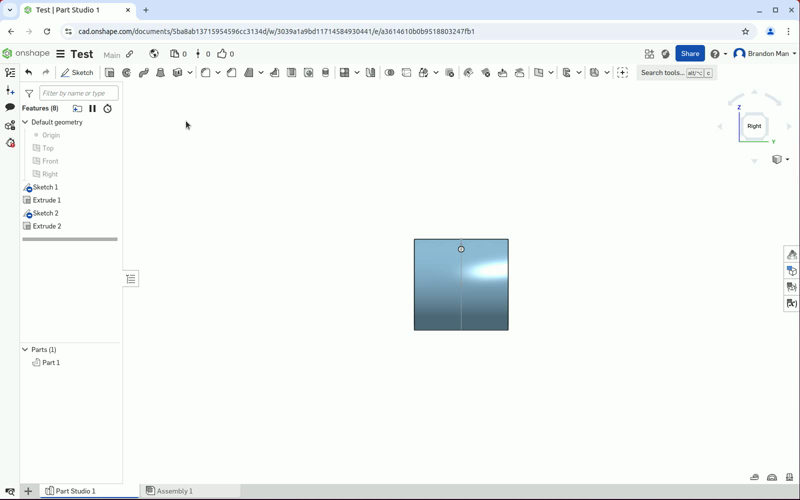
key(shift+h)
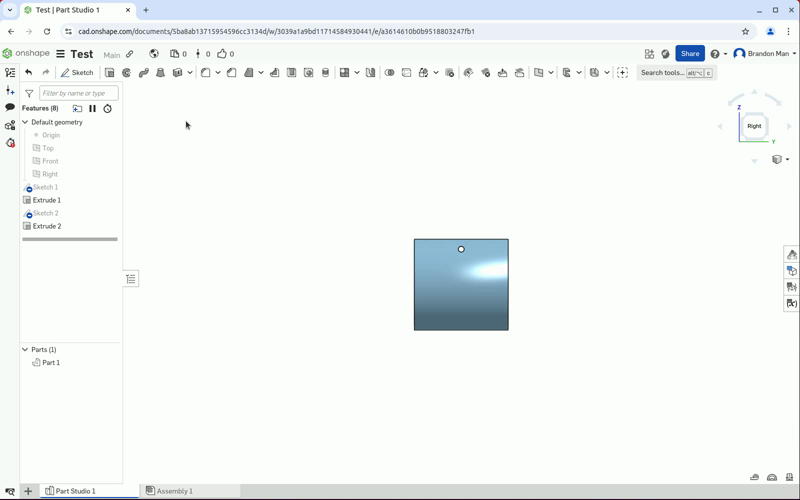
mouse_move(73, 189)
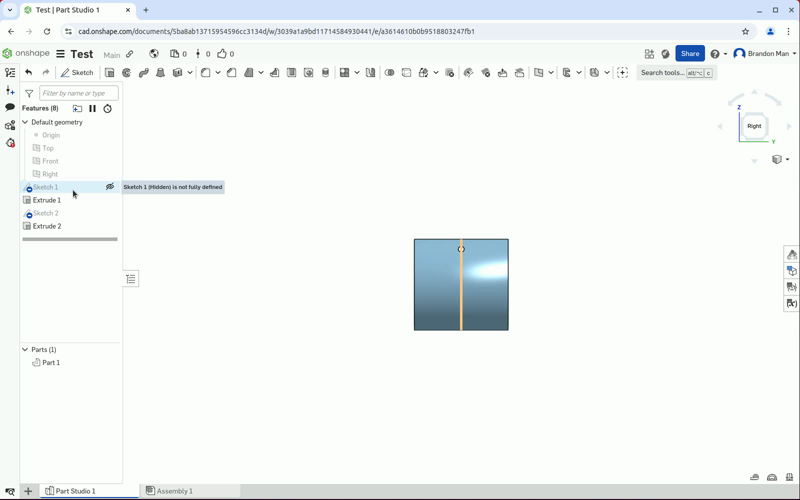
click(73, 189)
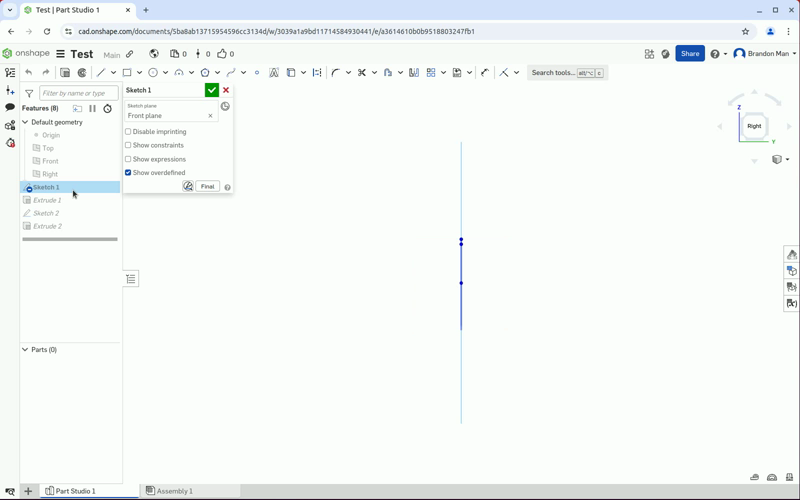
mouse_move(229, 92)
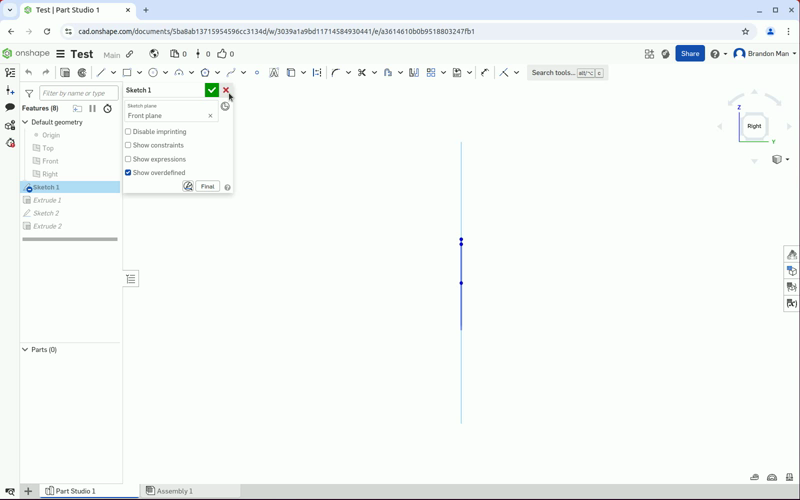
click(229, 92)
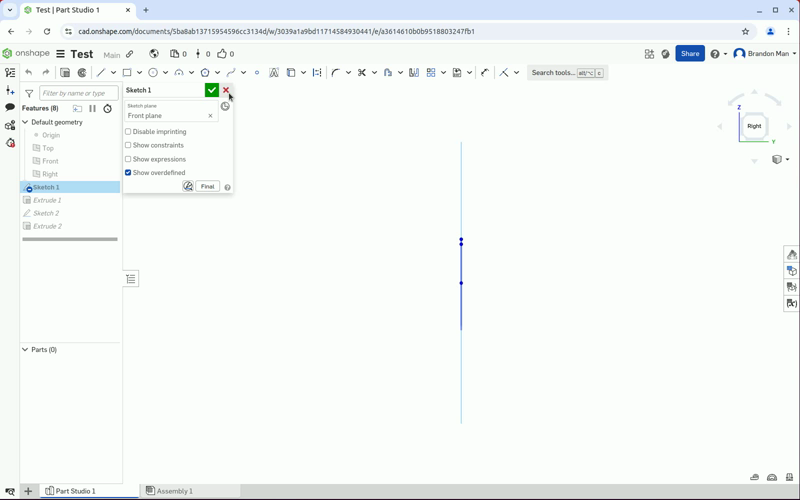
key(shift+s)
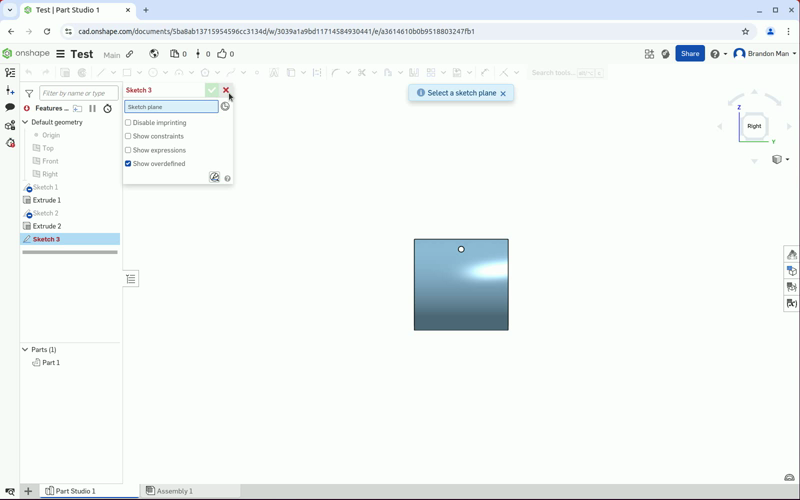
mouse_move(73, 176)
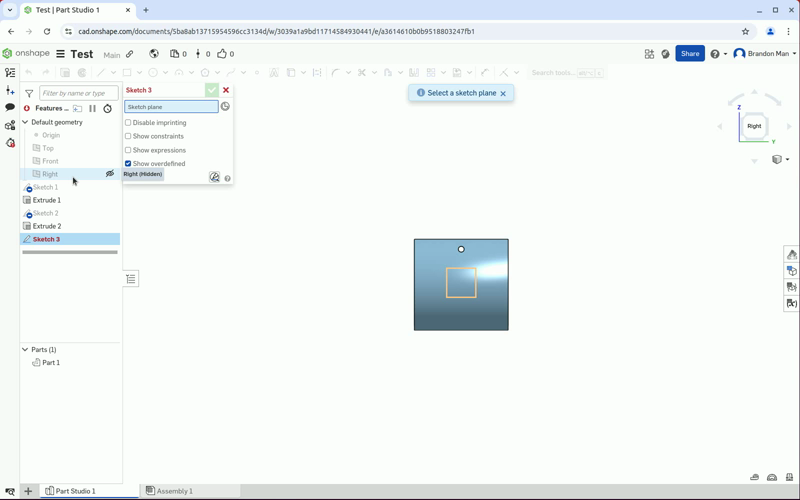
click(73, 176)
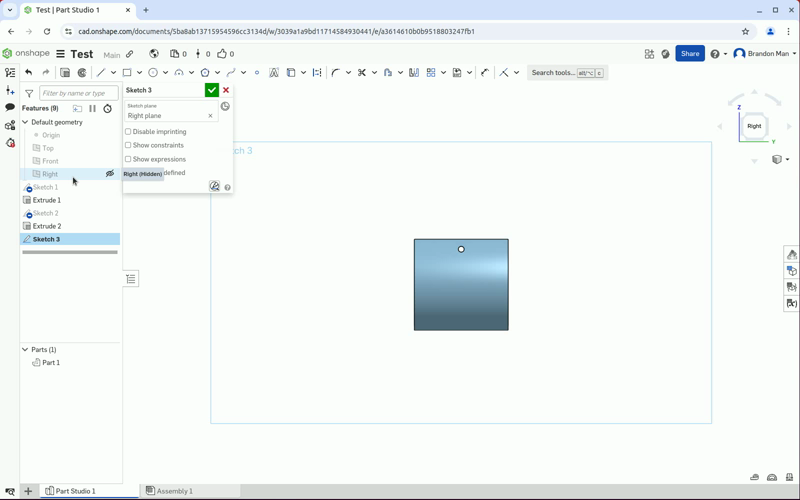
mouse_move(73, 352)
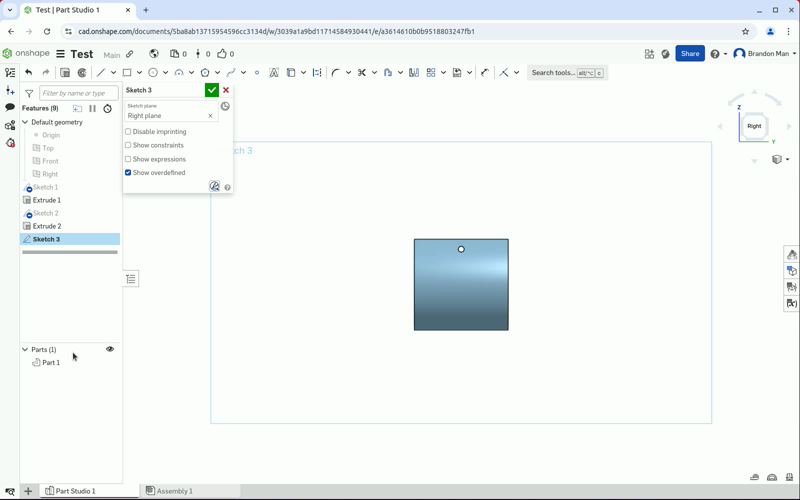
key(y)
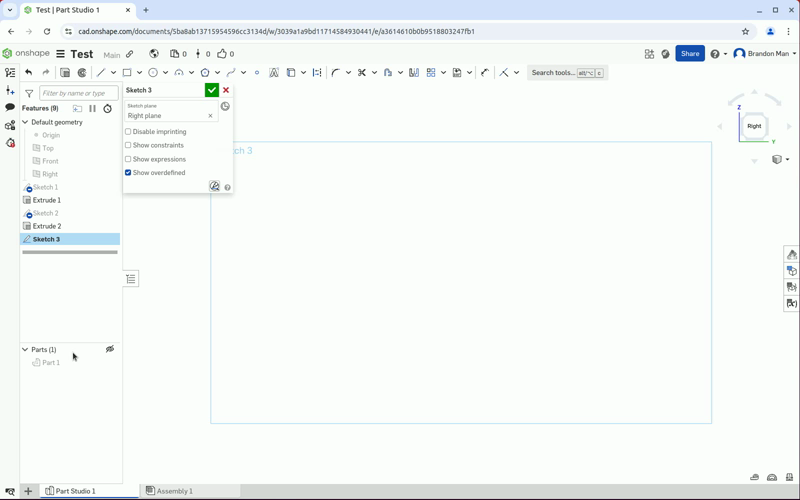
key(c)
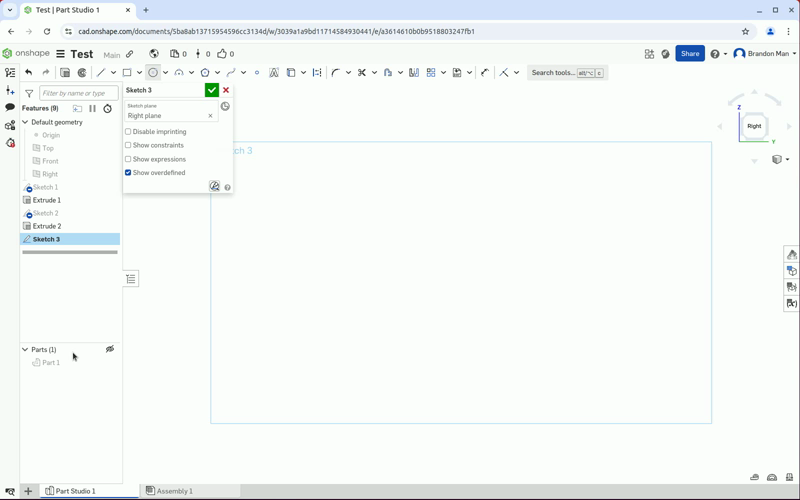
key_down(shift)
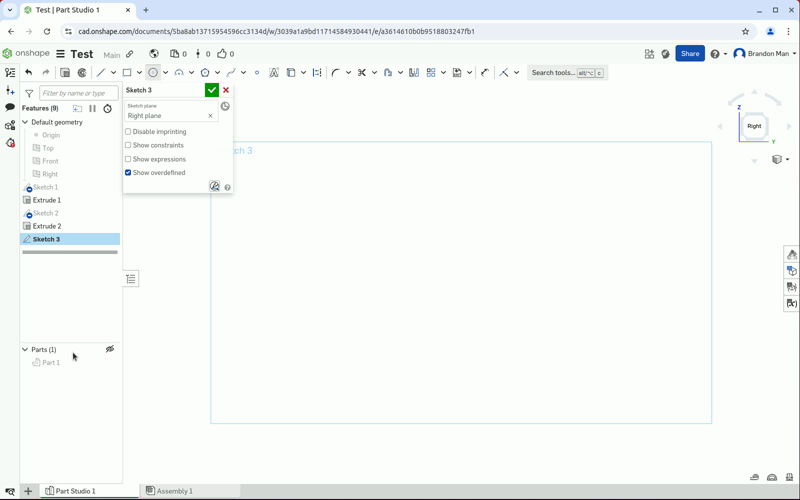
mouse_move(437, 249)
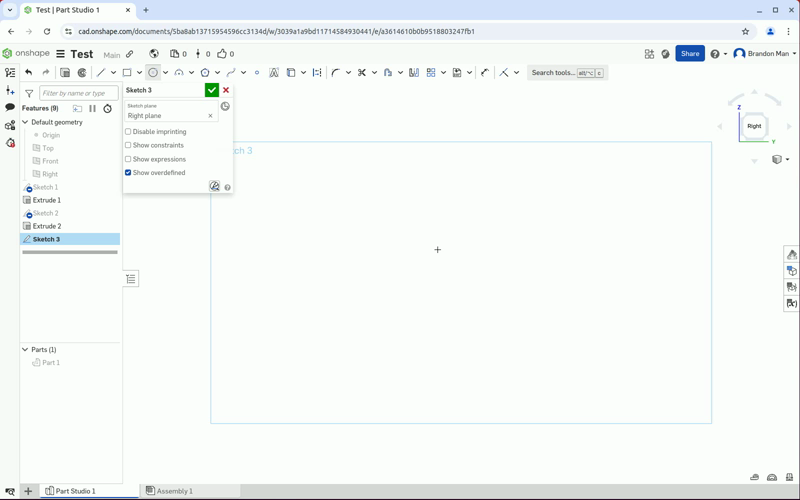
click(437, 249)
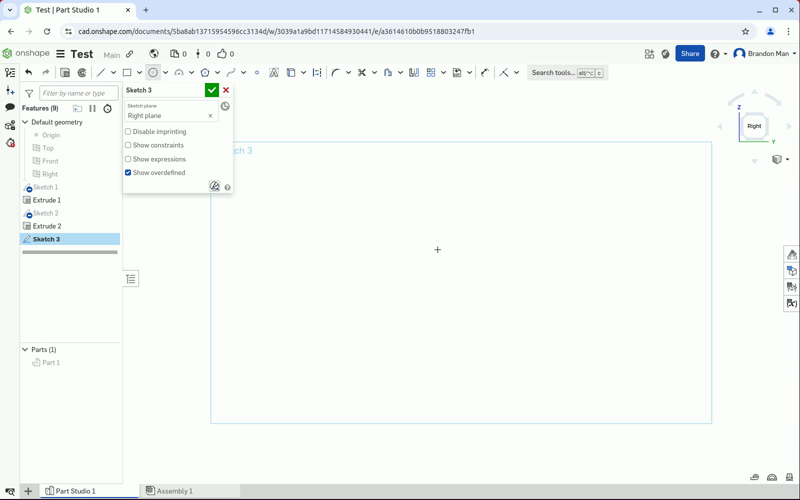
key_up(shift)
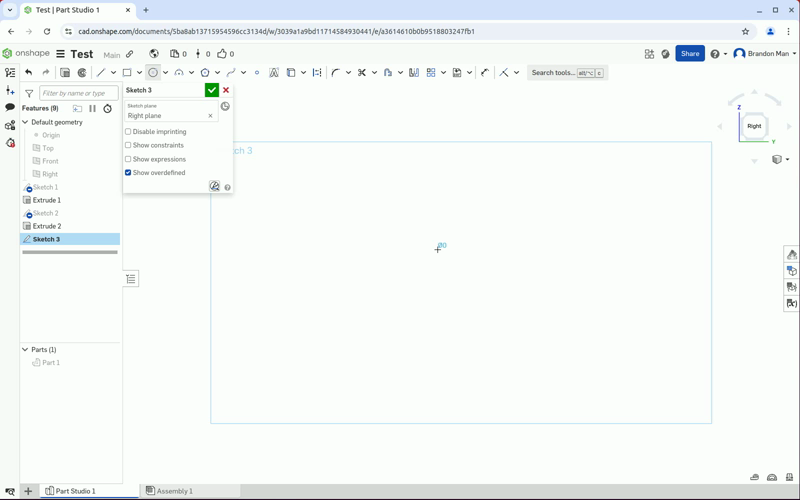
mouse_move(440, 249)
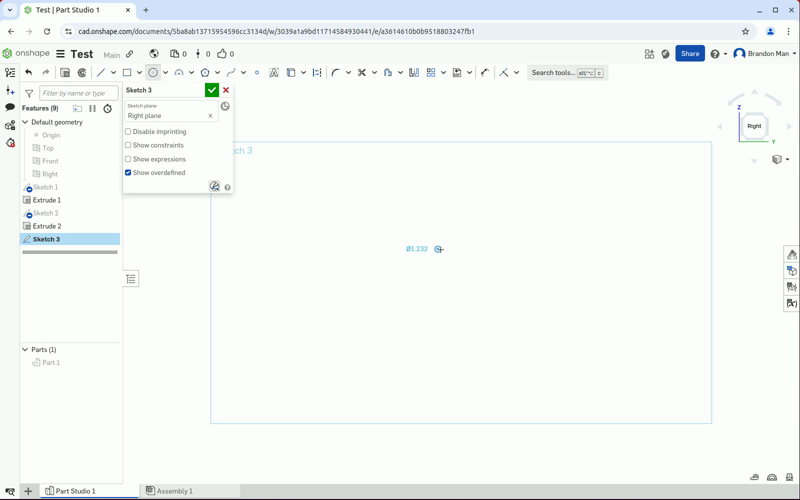
click(440, 249)
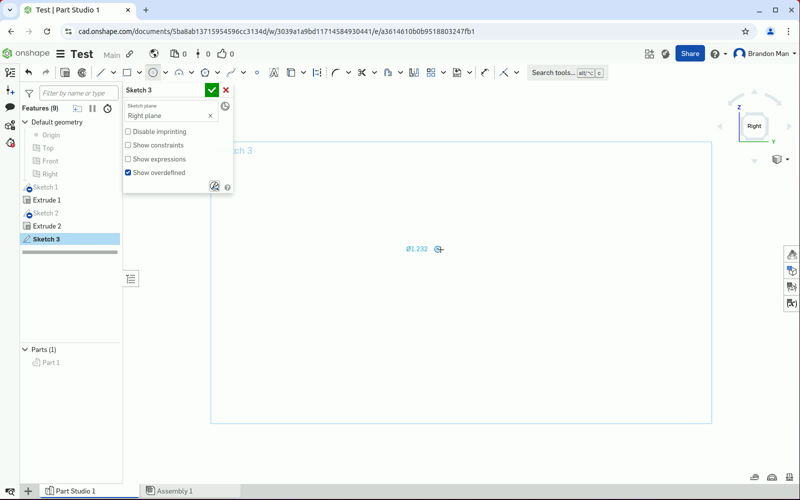
key(esc)
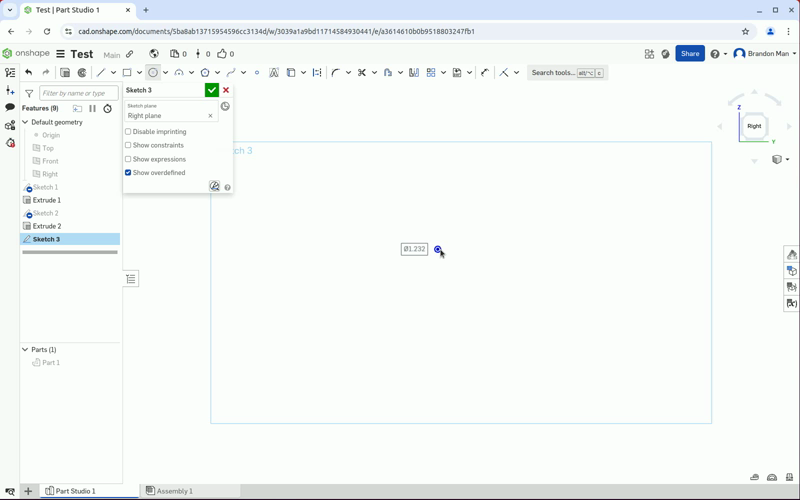
mouse_move(436, 250)
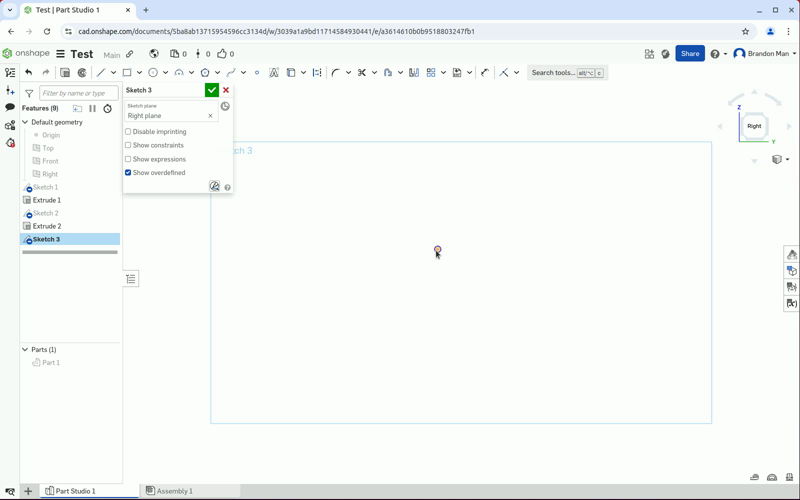
scroll(6)
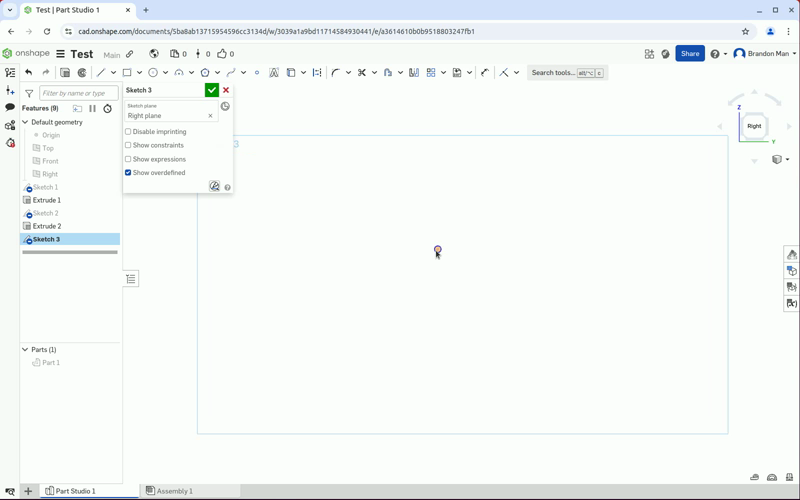
scroll(6)
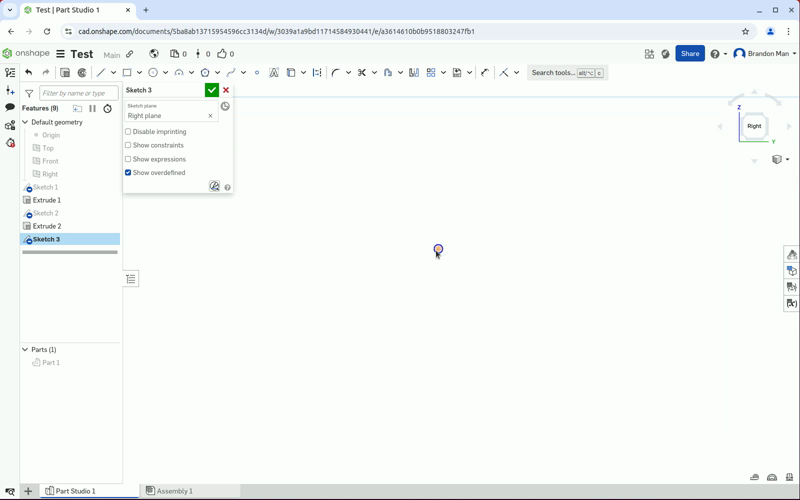
scroll(6)
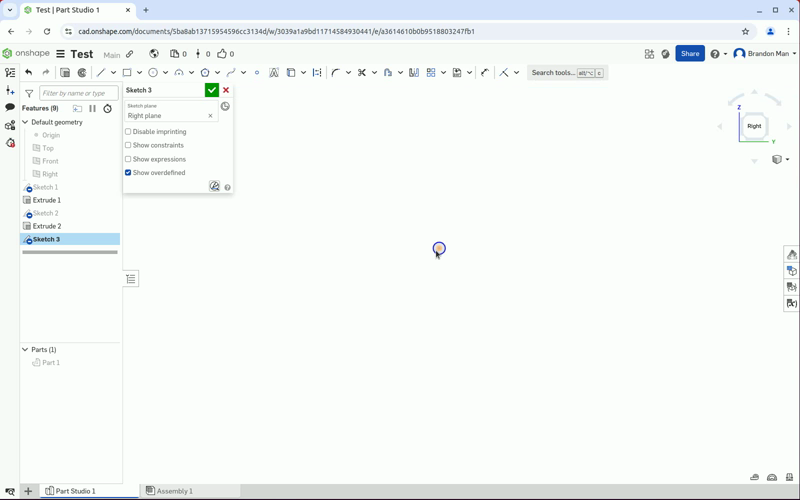
scroll(6)
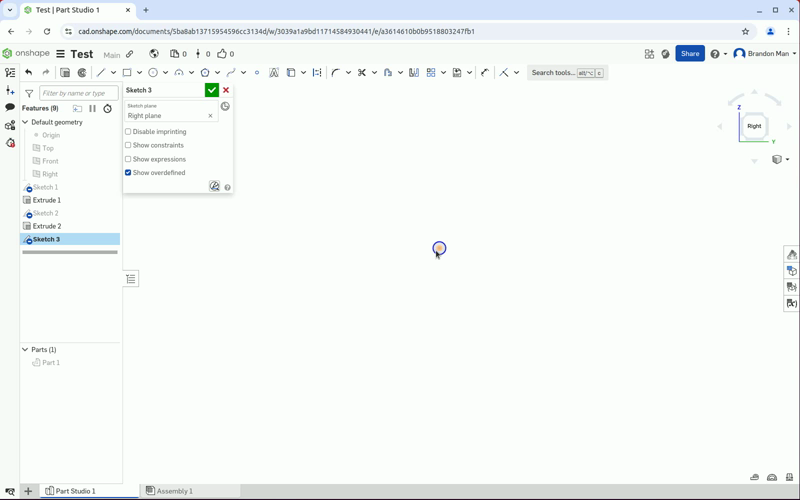
scroll(6)
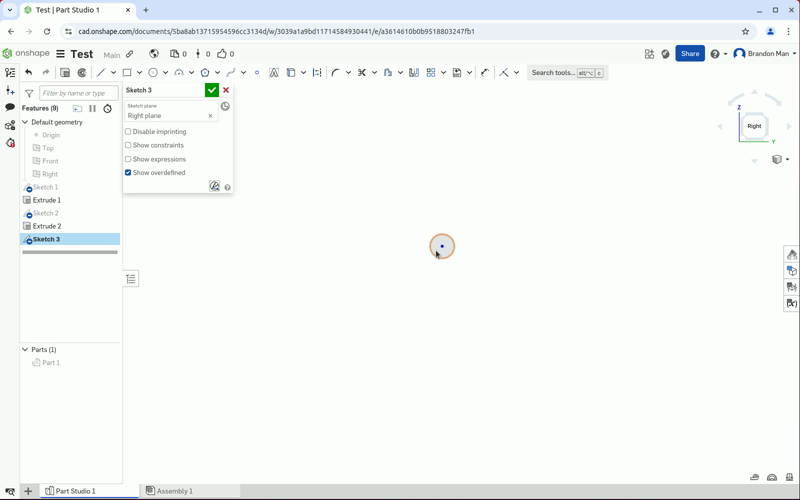
scroll(6)
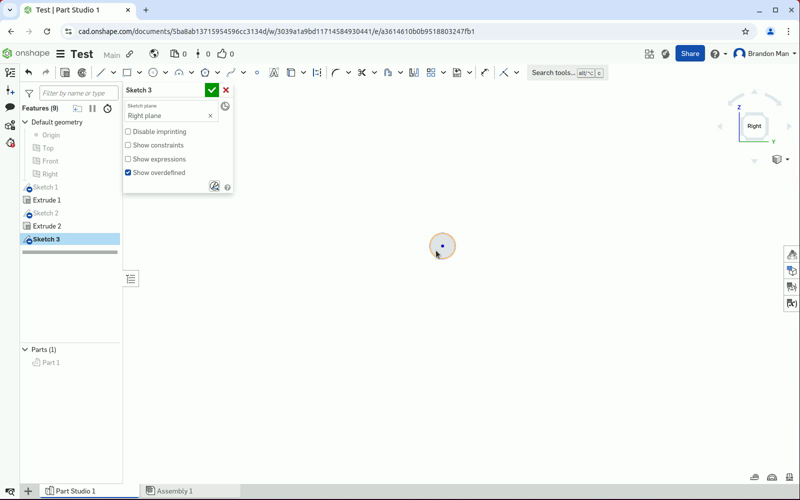
scroll(6)
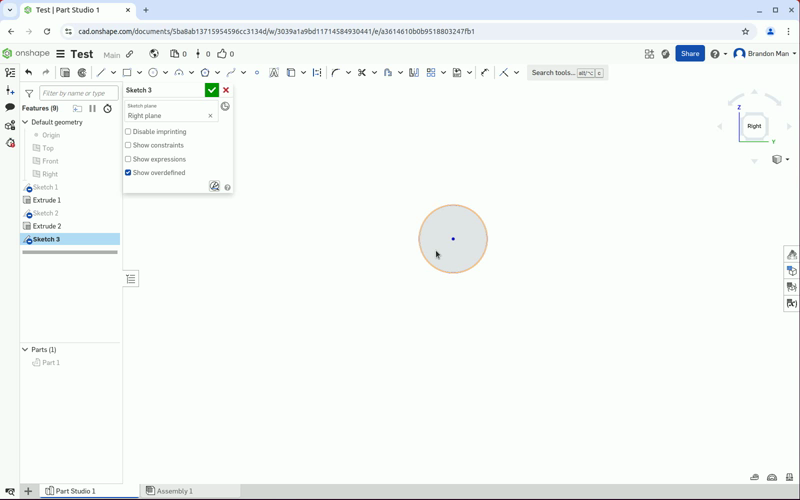
click(436, 250)
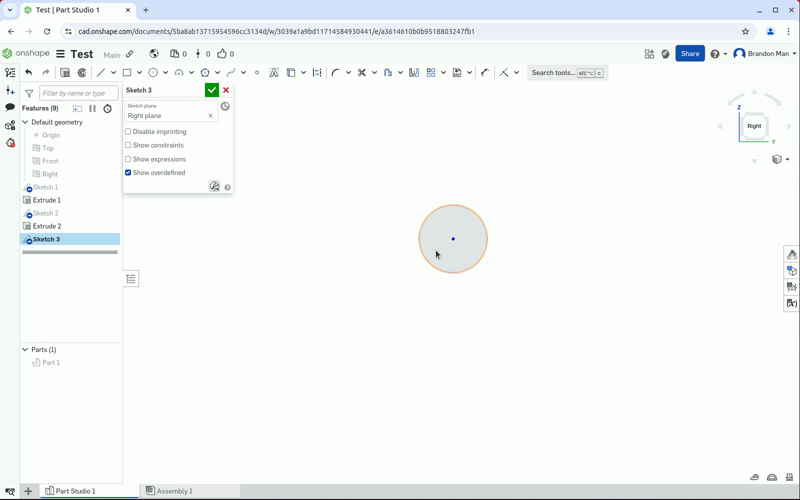
scroll(-6)
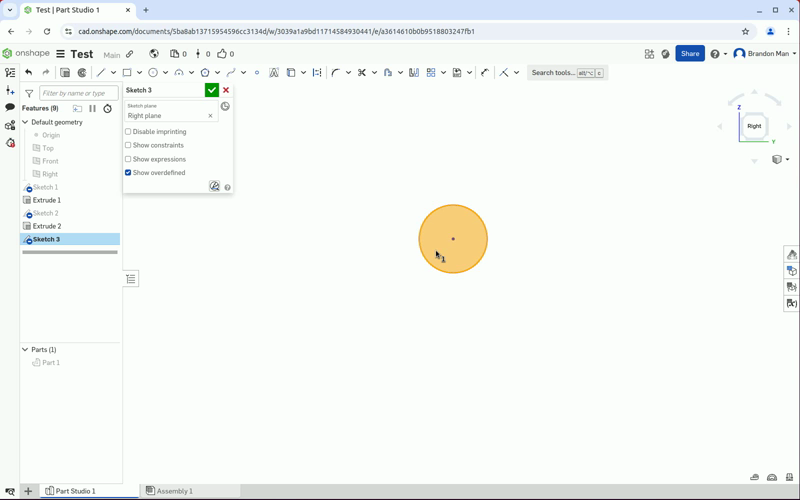
scroll(-6)
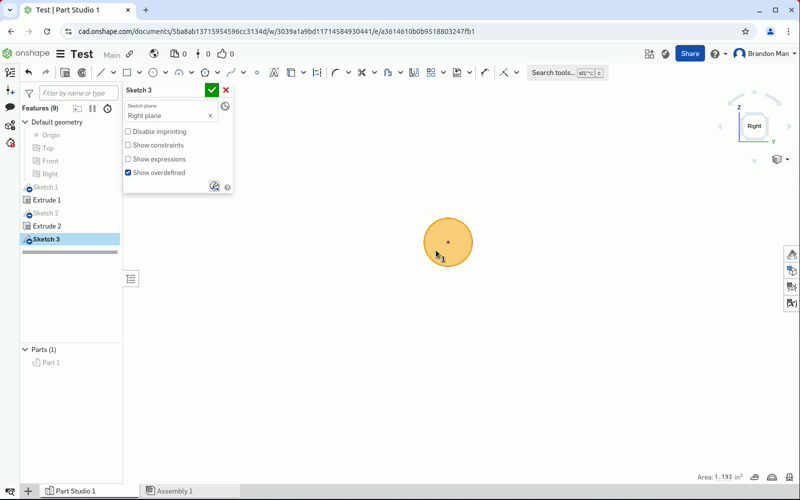
scroll(-6)
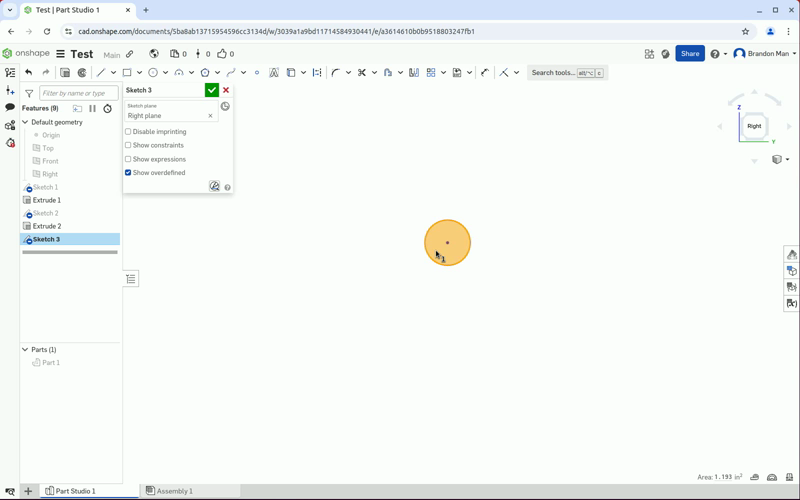
scroll(-6)
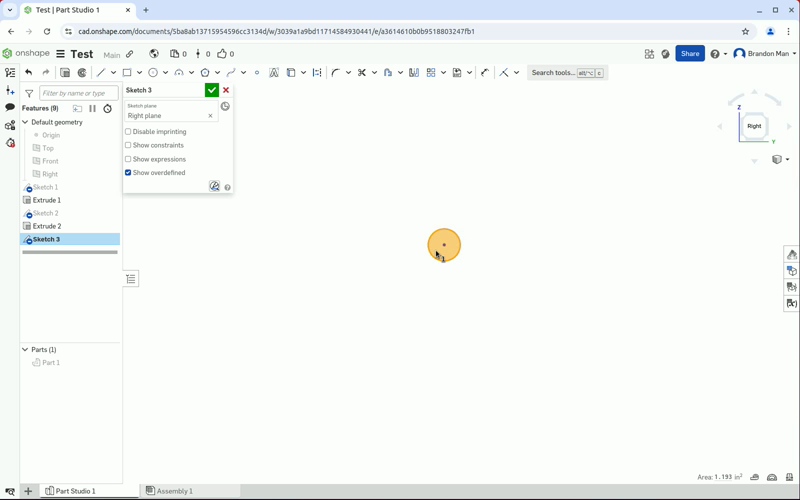
scroll(-6)
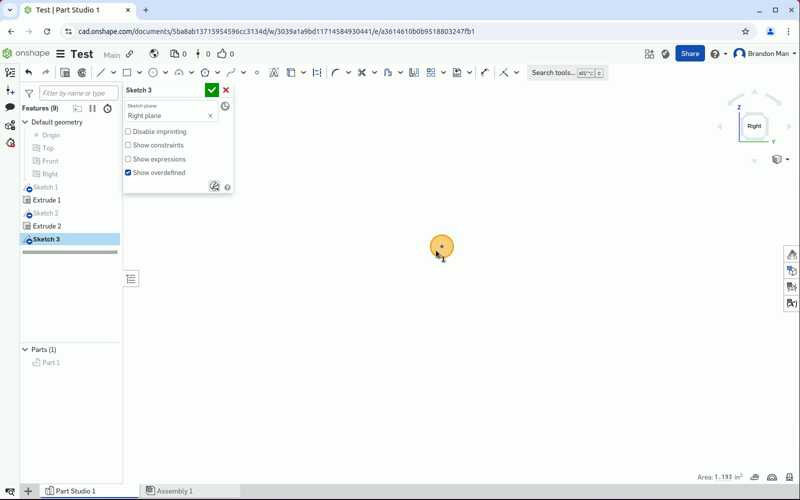
scroll(-6)
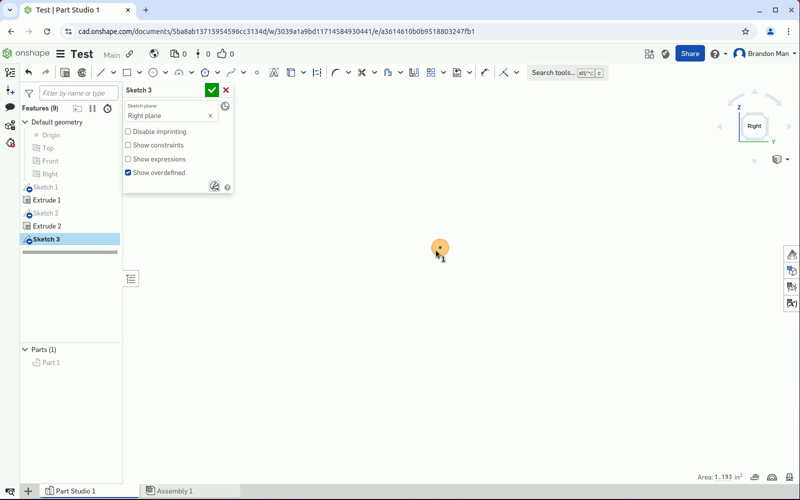
scroll(-6)
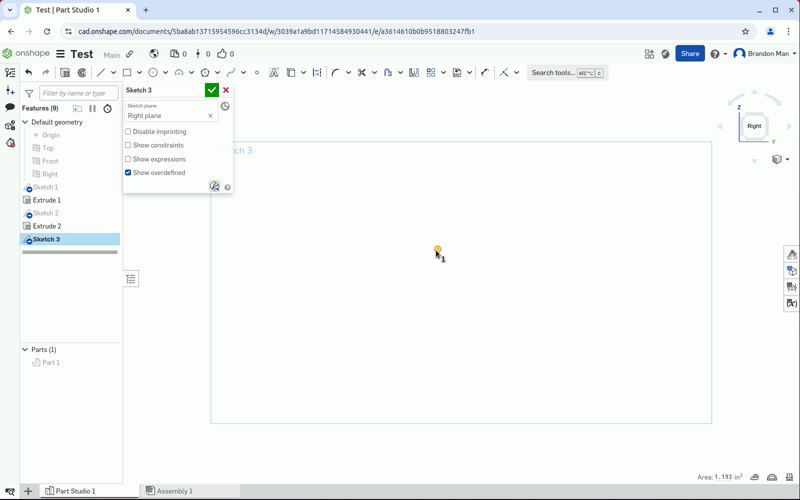
mouse_move(73, 352)
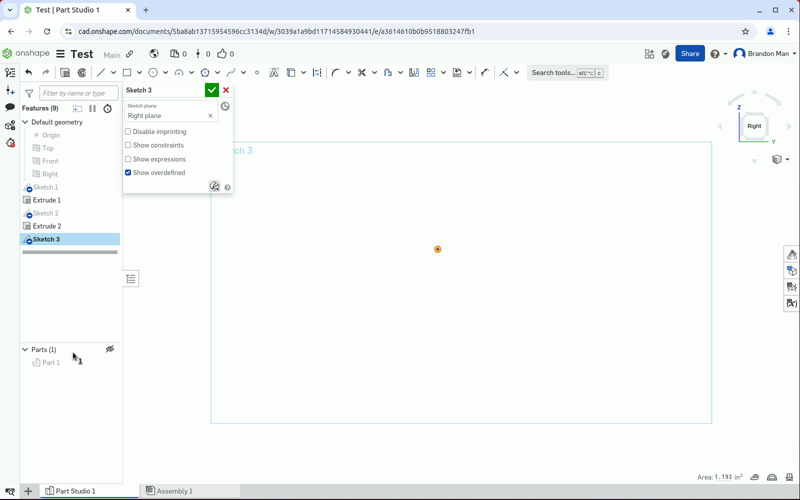
key(shift+y)
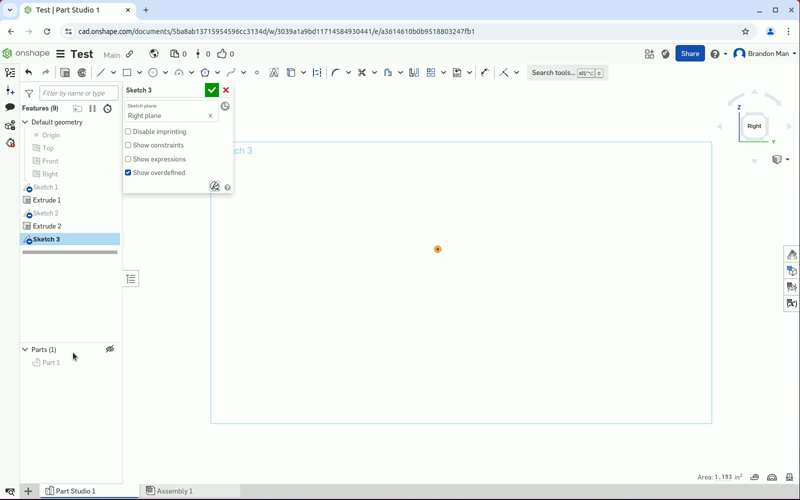
key(shift+e)
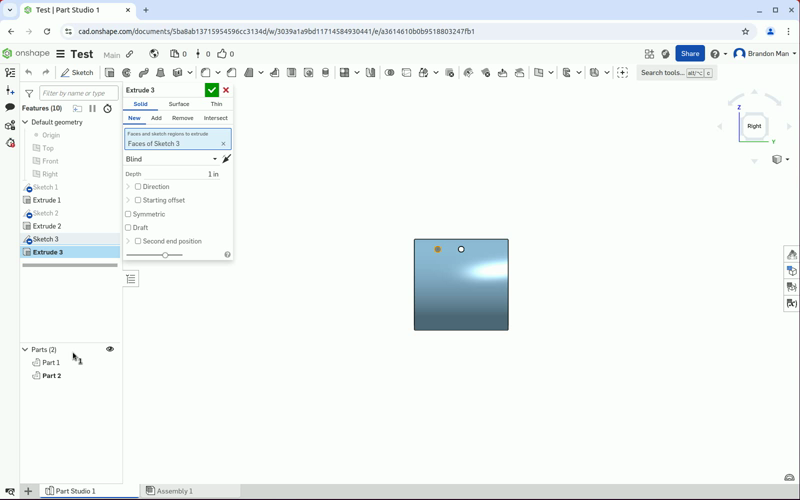
mouse_move(143, 106)
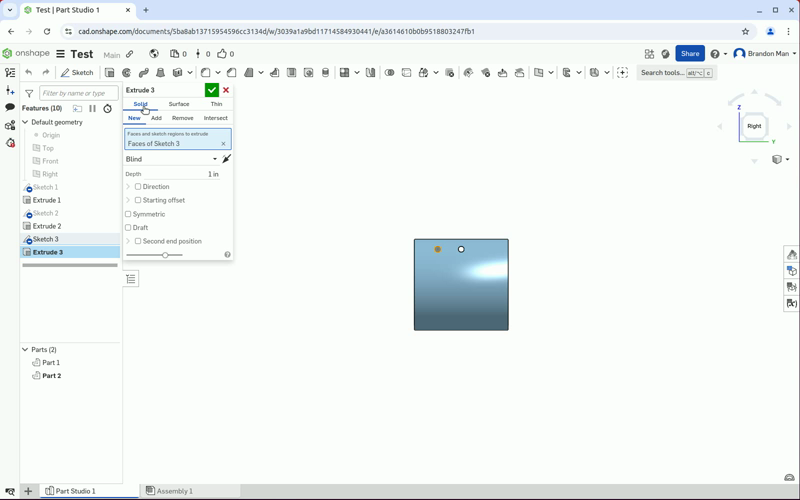
click(143, 106)
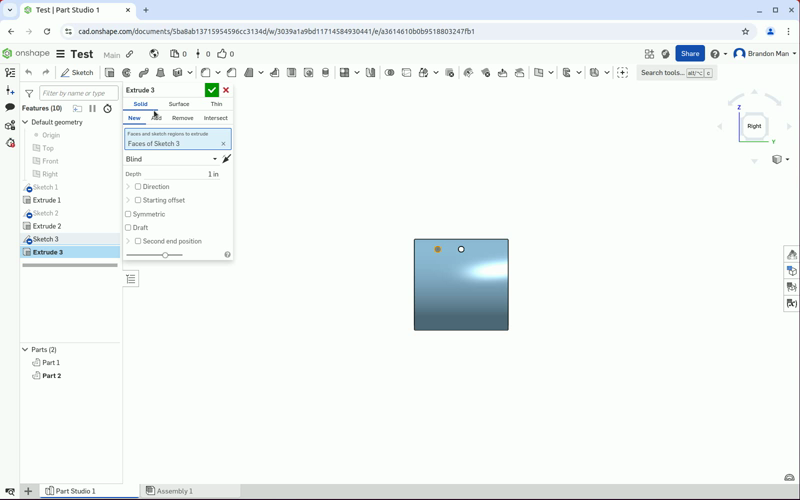
mouse_move(186, 120)
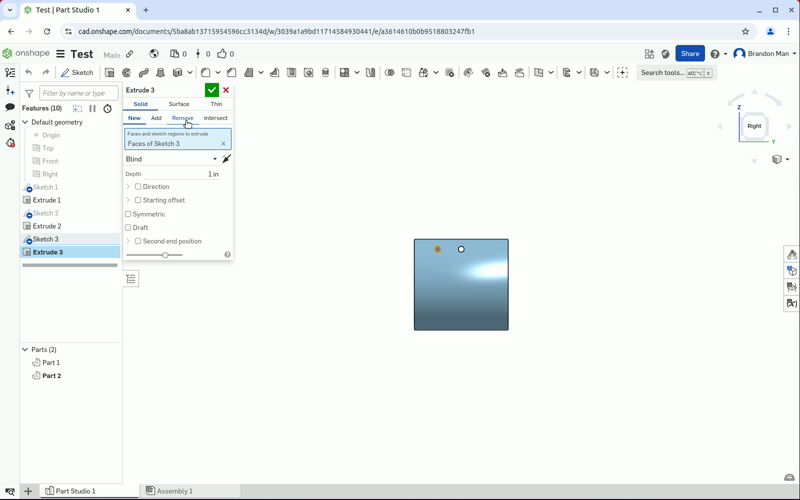
click(186, 120)
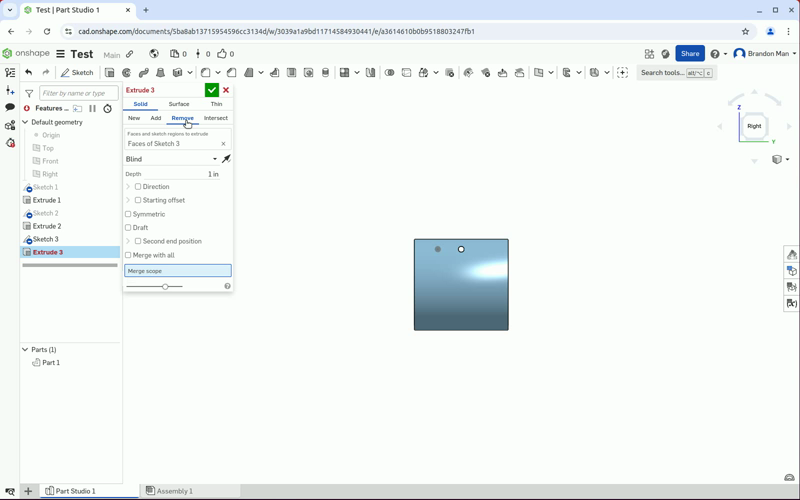
key(tab, 4)
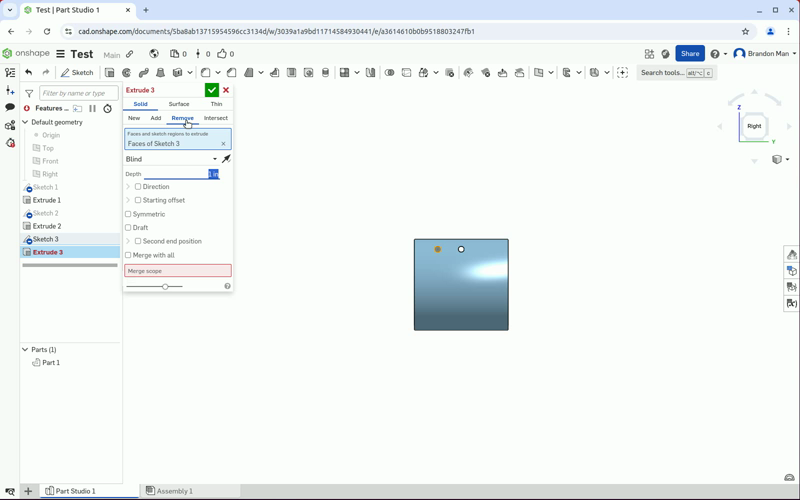
text(23.108)
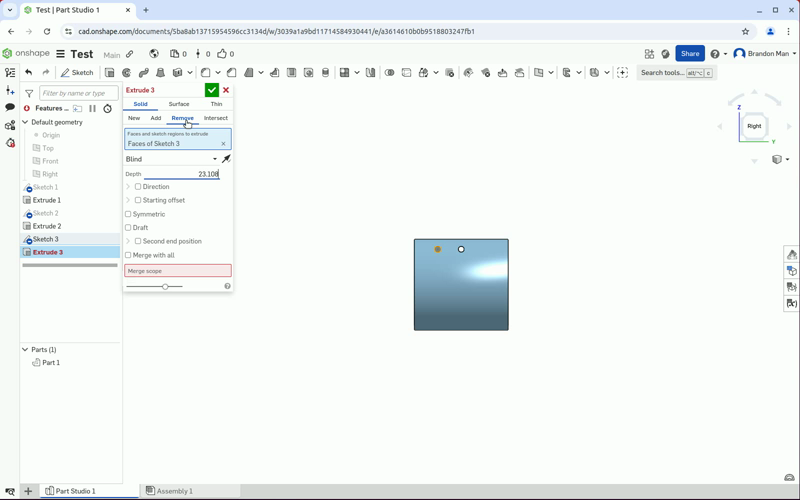
key(tab, 3)
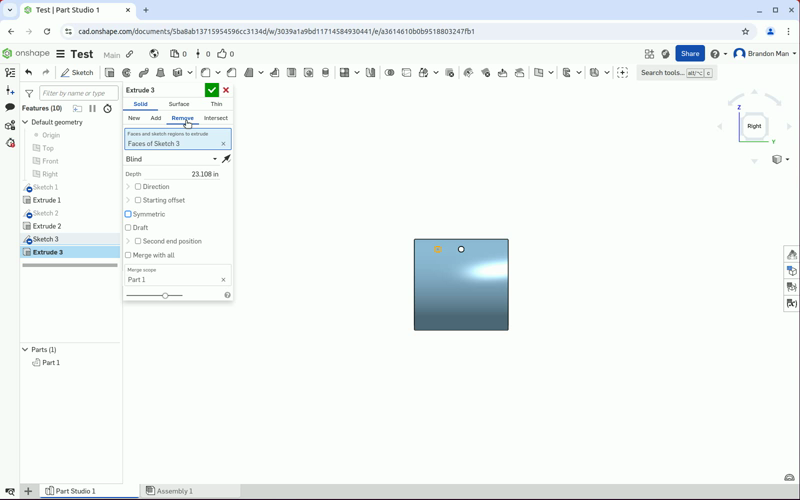
key(space)
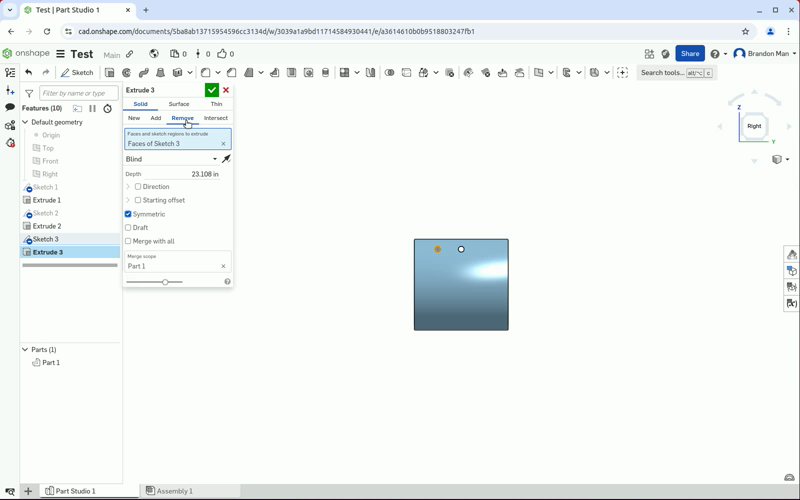
key(tab, 2)
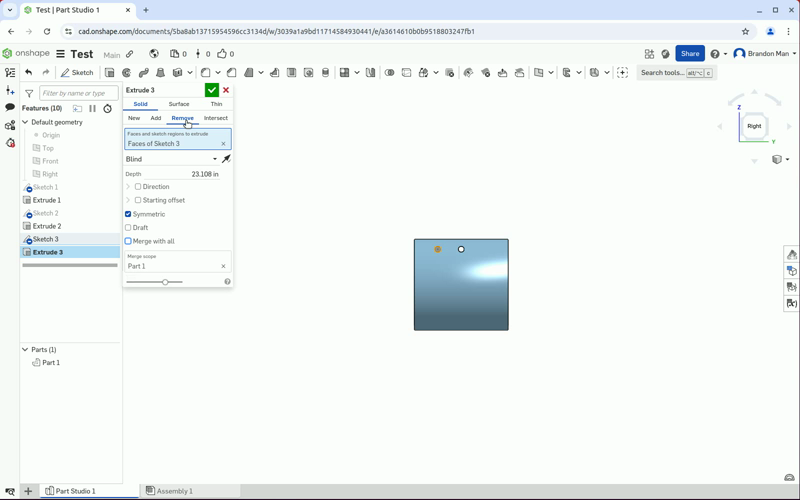
key(space)
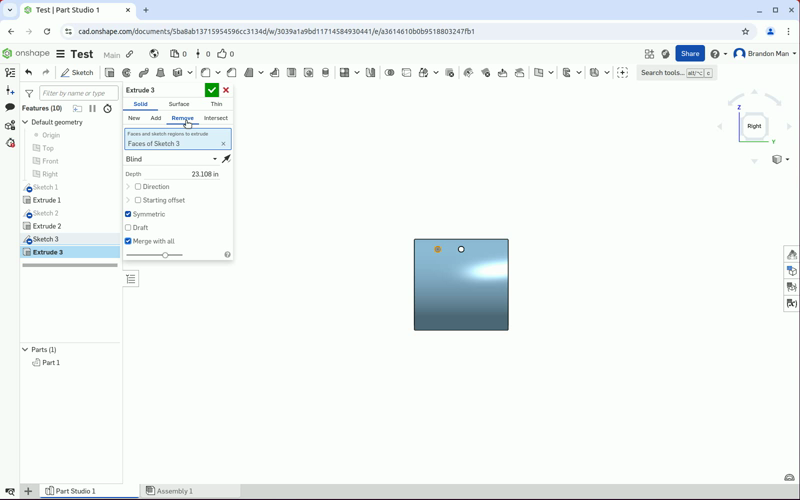
key(enter)
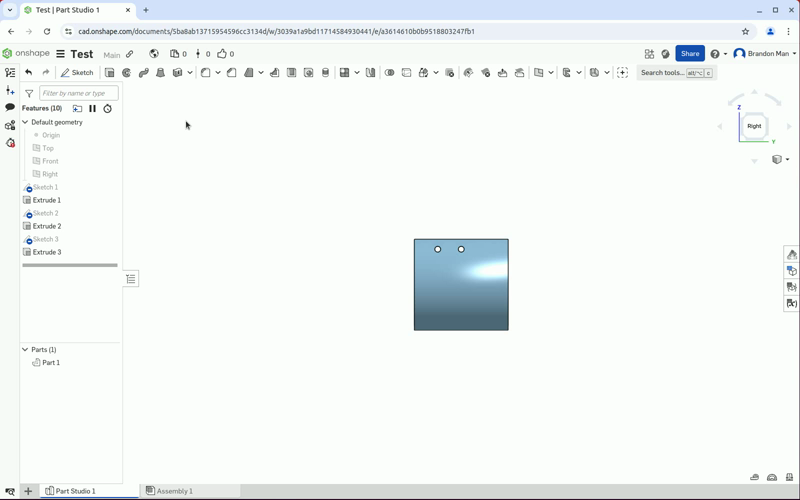
key(shift+h)
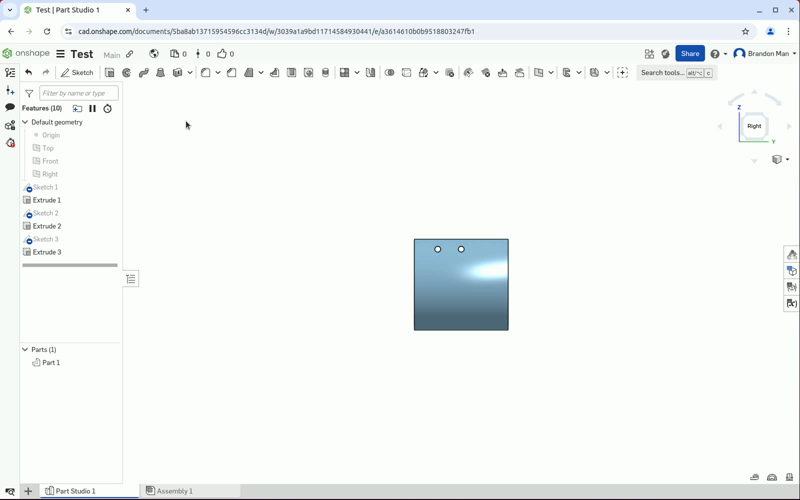
key(shift+h)
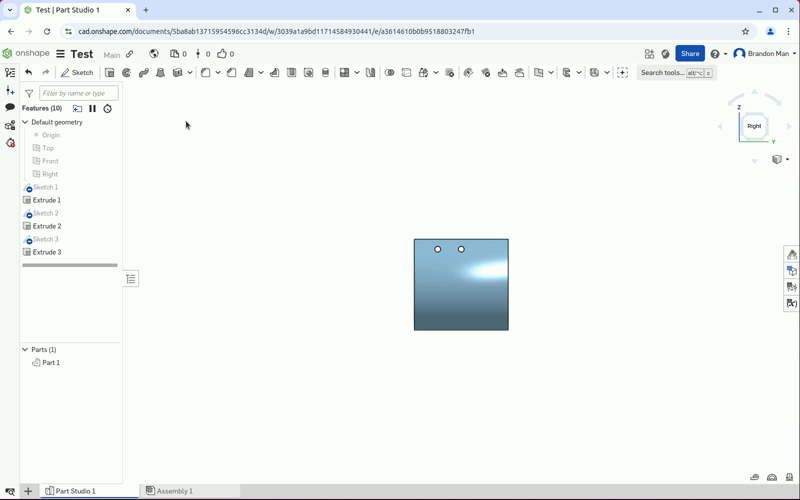
mouse_move(73, 189)
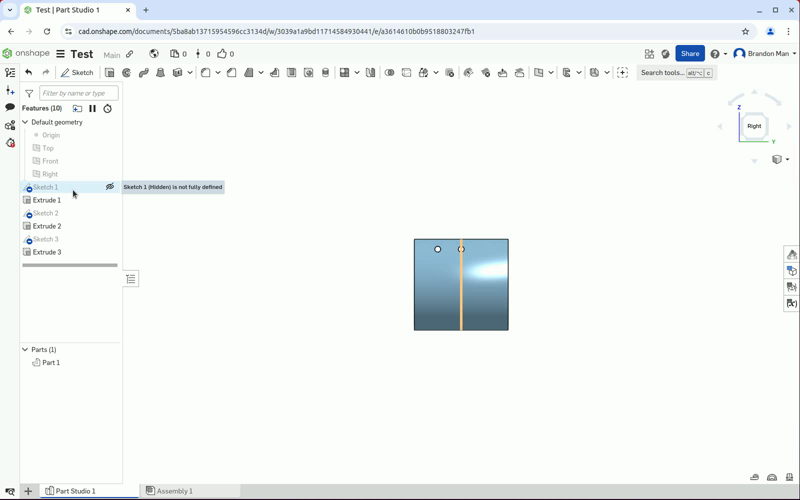
click(73, 189)
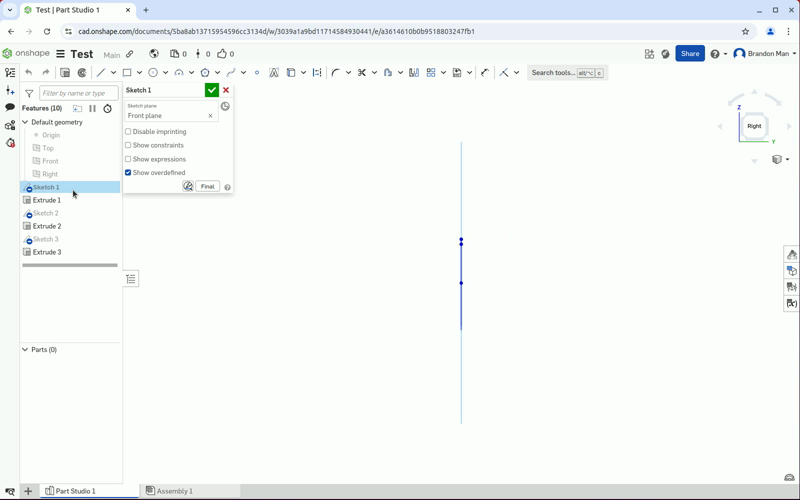
mouse_move(229, 92)
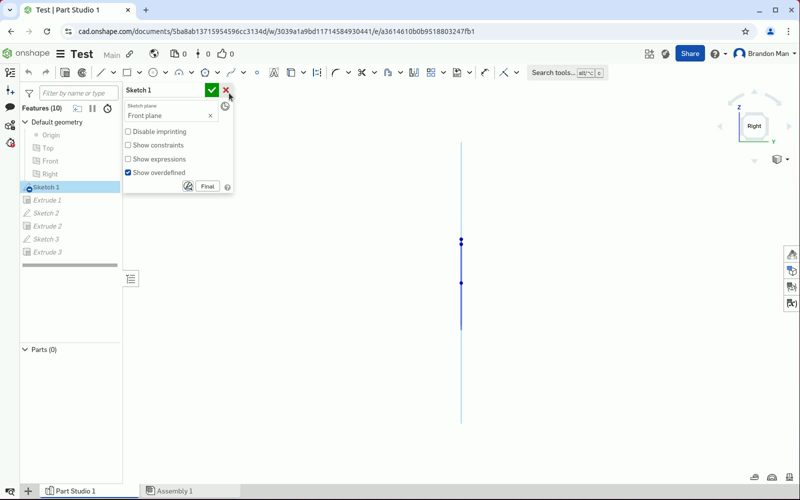
click(229, 92)
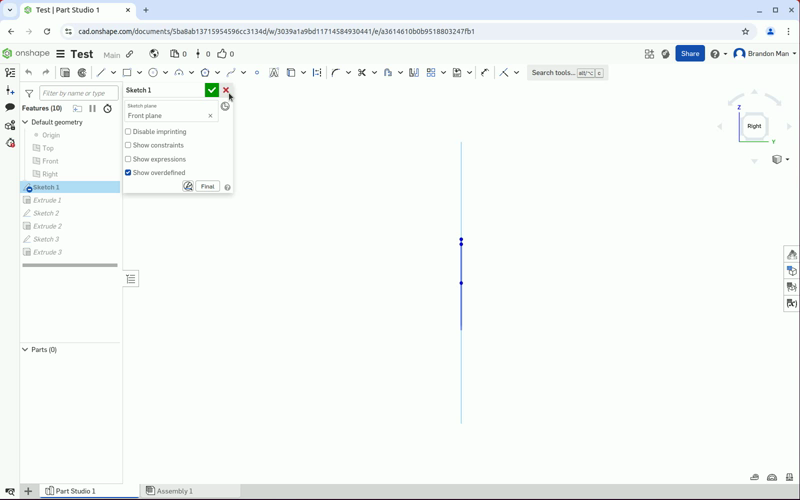
key(shift+s)
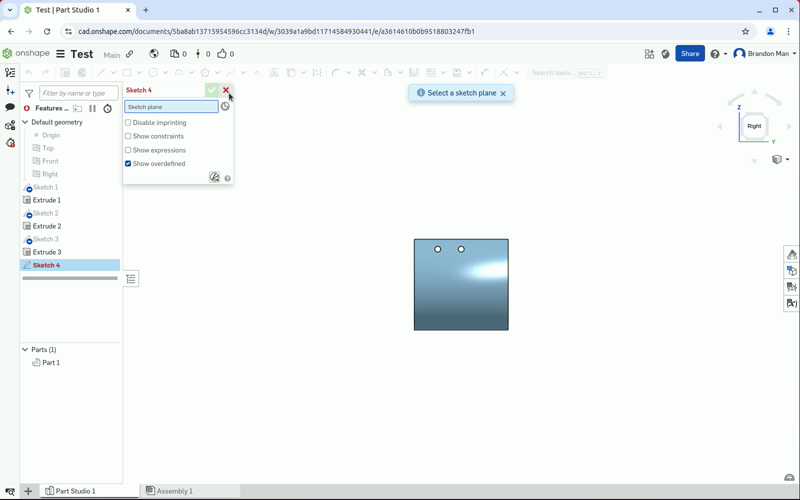
mouse_move(73, 176)
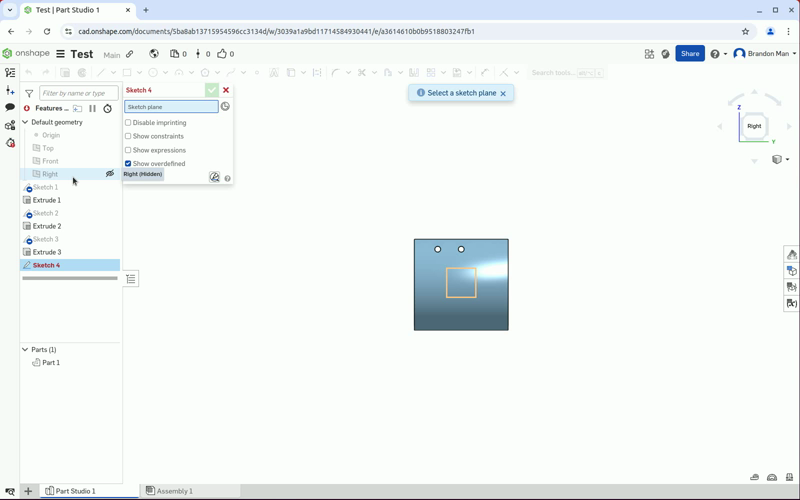
click(73, 176)
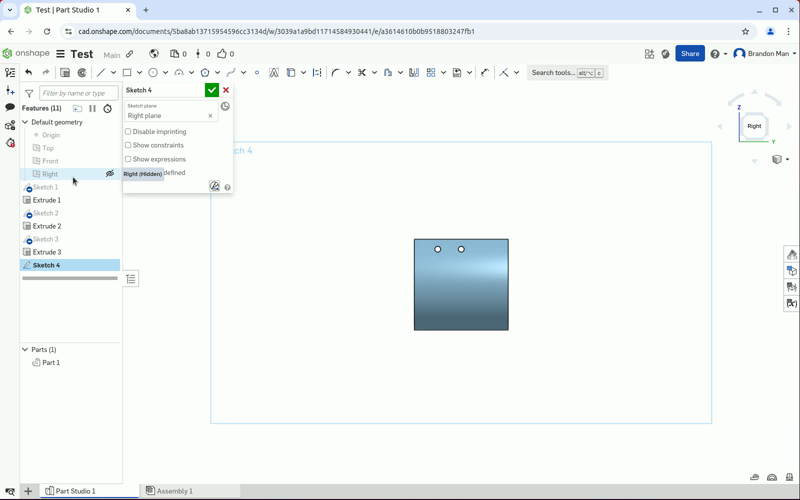
mouse_move(73, 352)
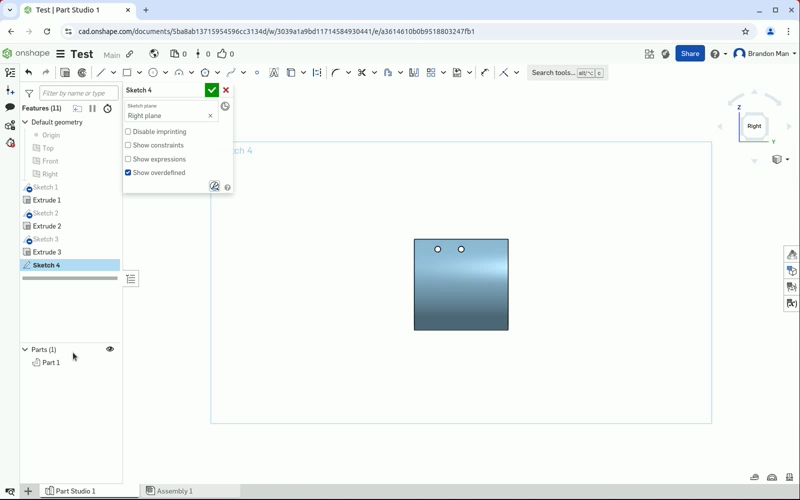
key(y)
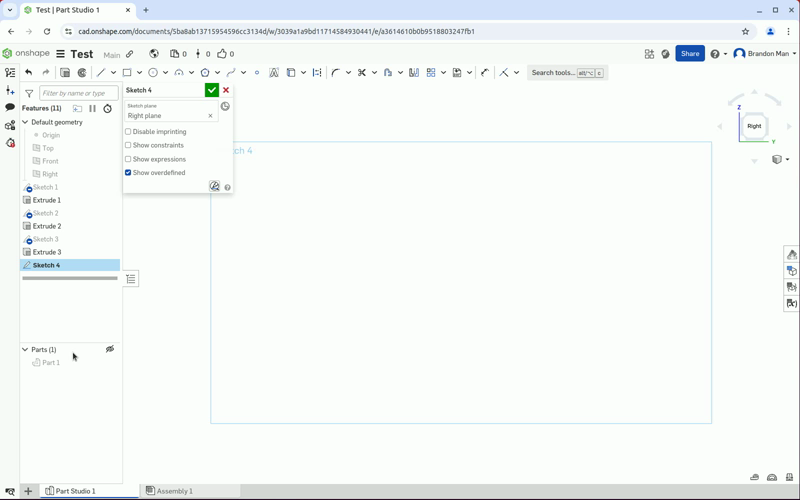
key(c)
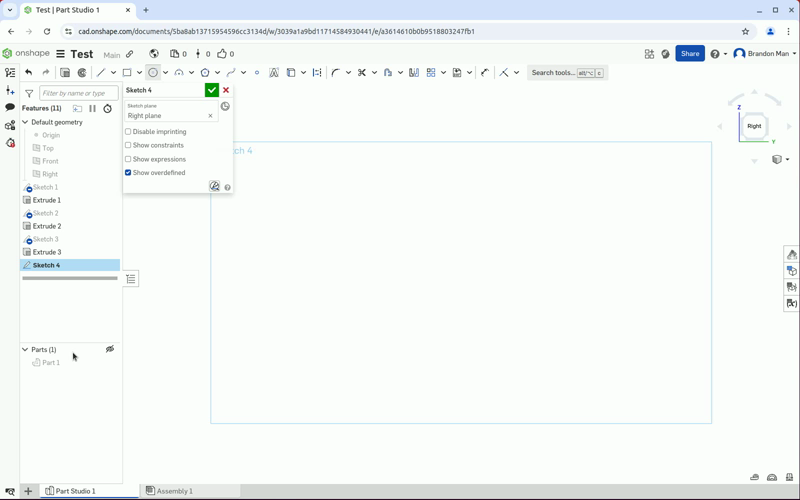
key_down(shift)
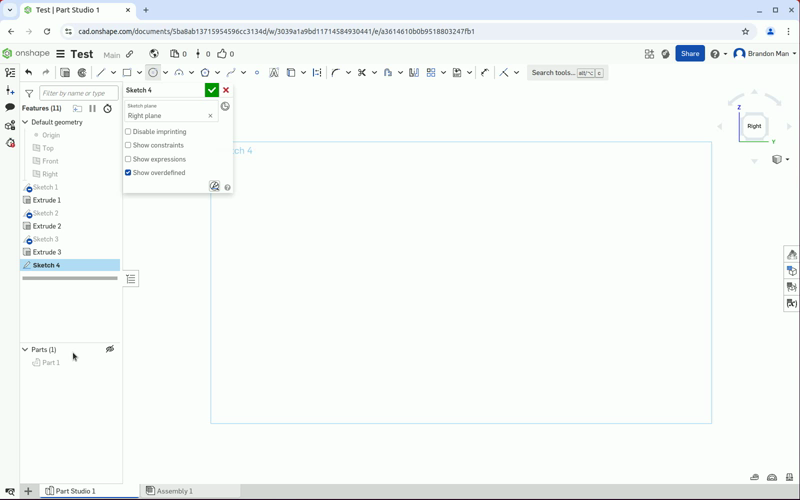
mouse_move(484, 249)
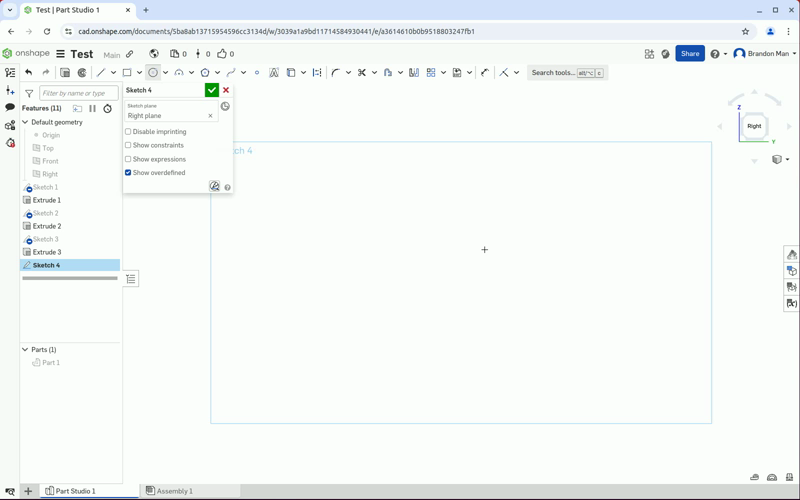
click(484, 249)
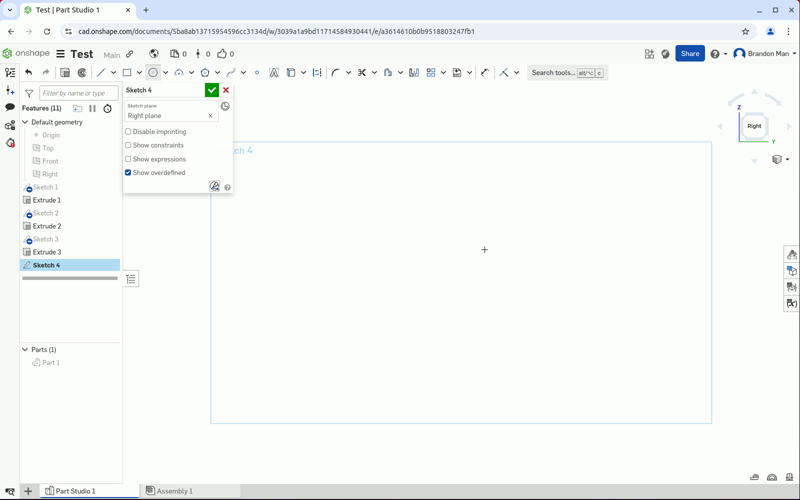
key_up(shift)
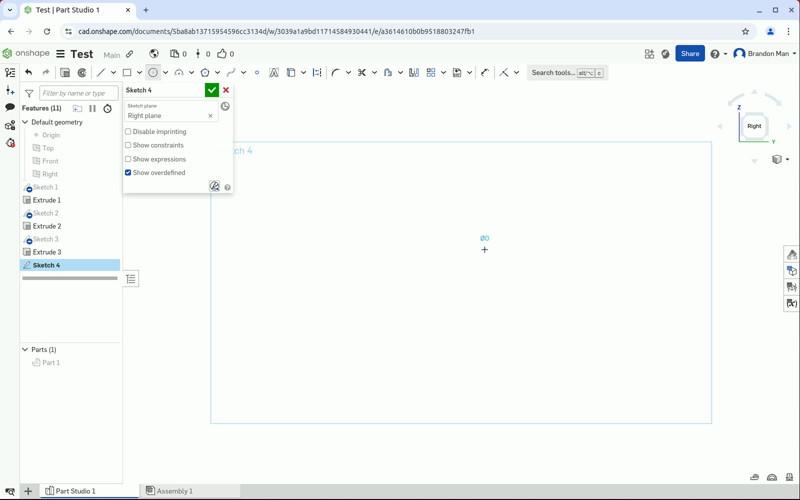
mouse_move(487, 249)
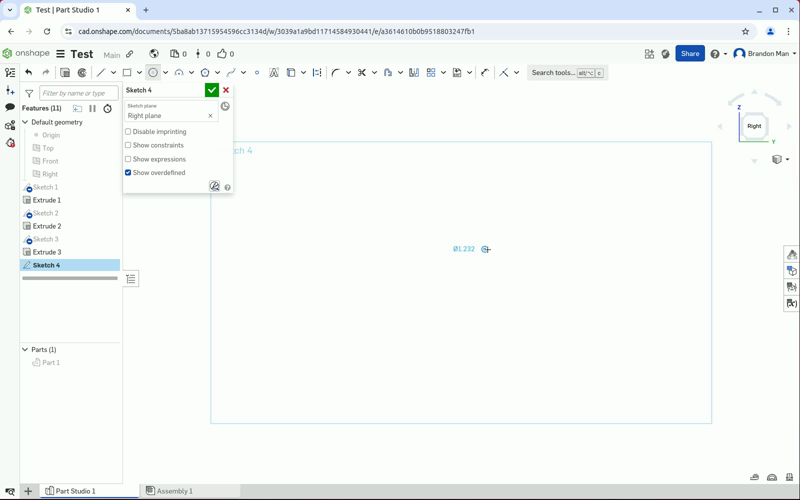
click(487, 249)
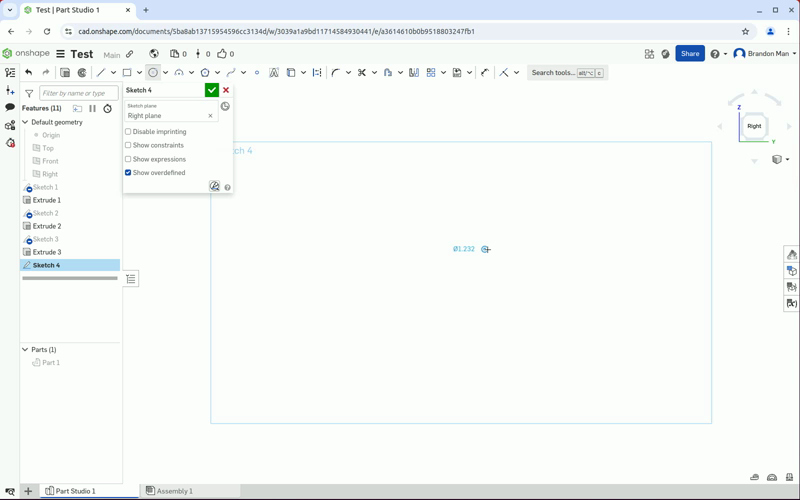
key(esc)
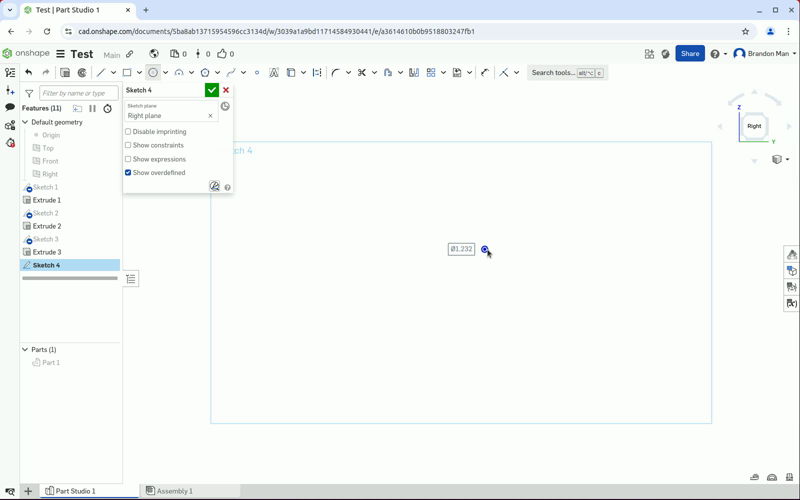
mouse_move(486, 247)
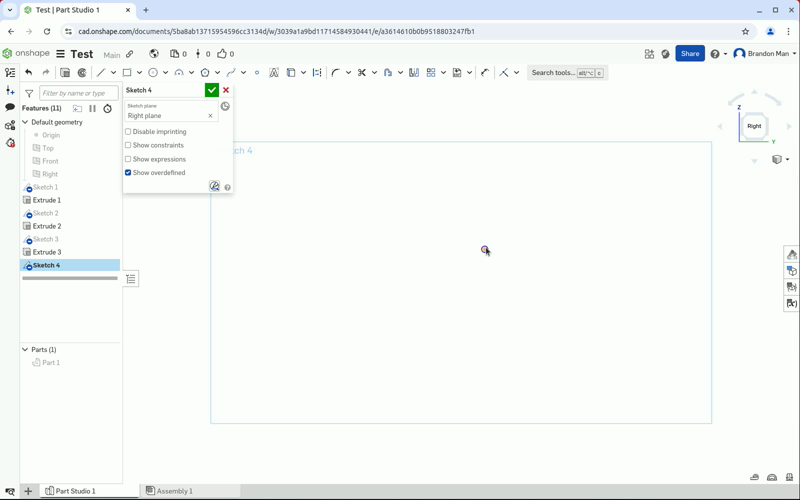
scroll(6)
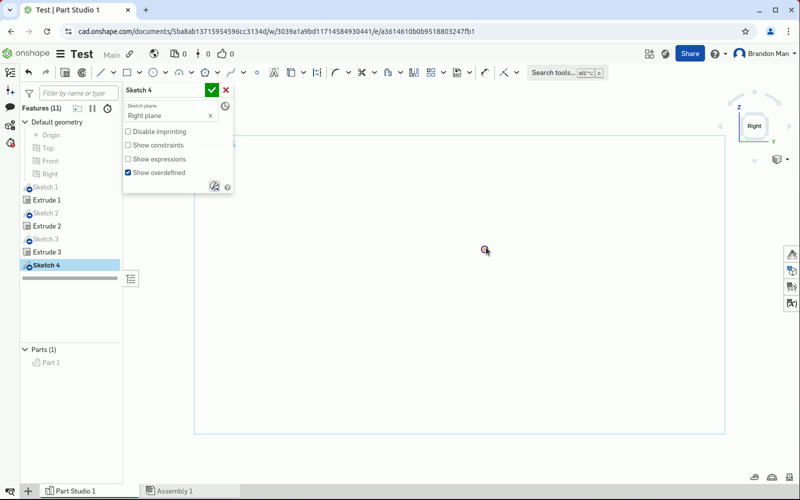
scroll(6)
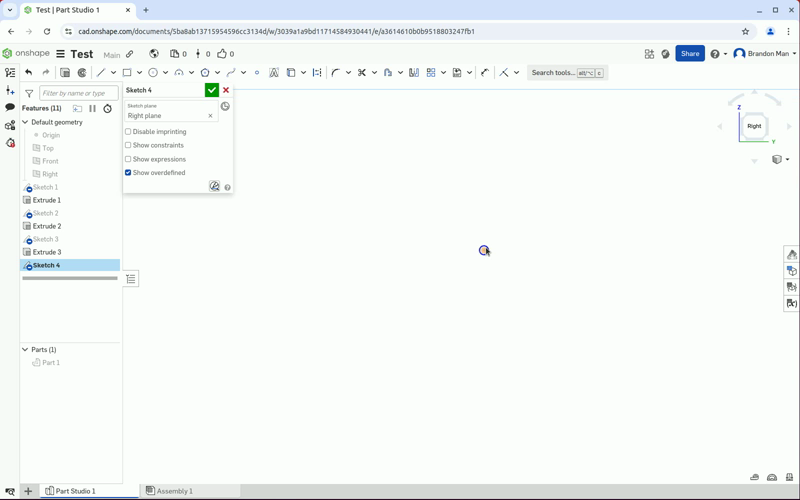
scroll(6)
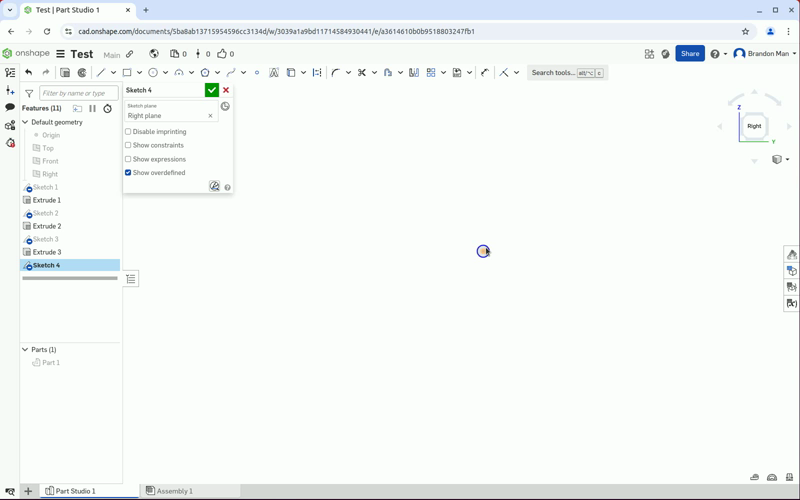
scroll(6)
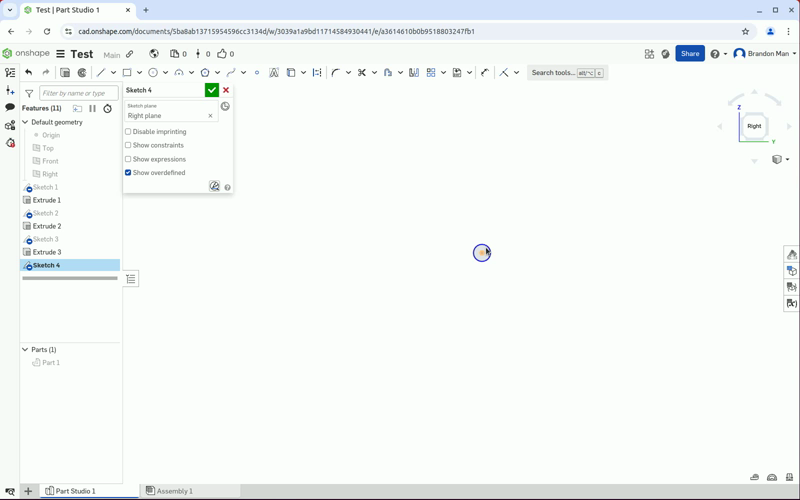
scroll(6)
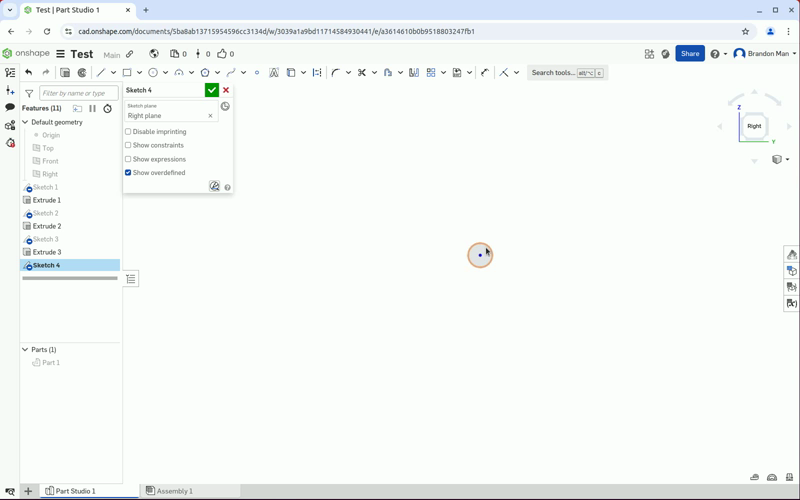
scroll(6)
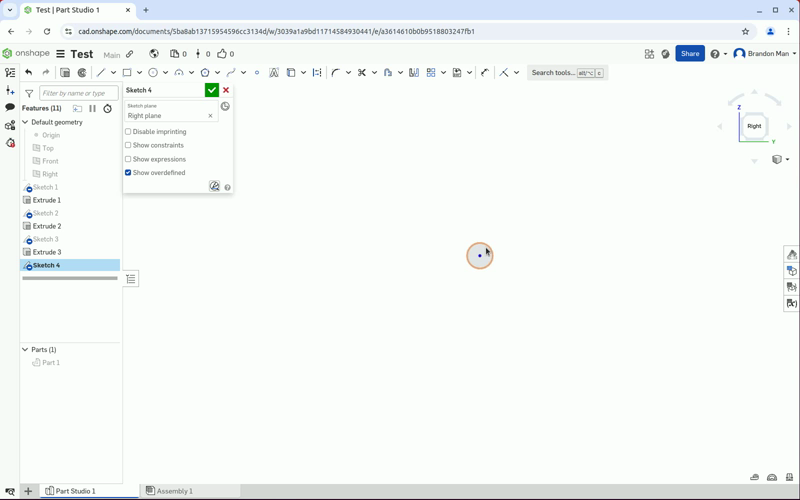
scroll(6)
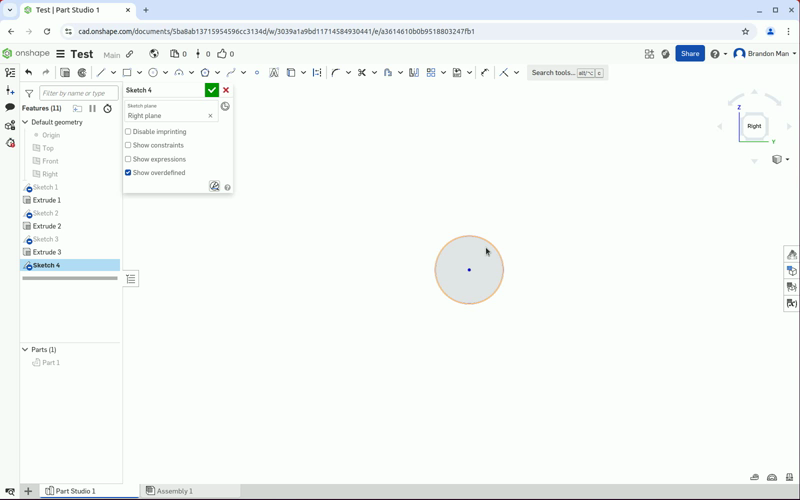
click(486, 247)
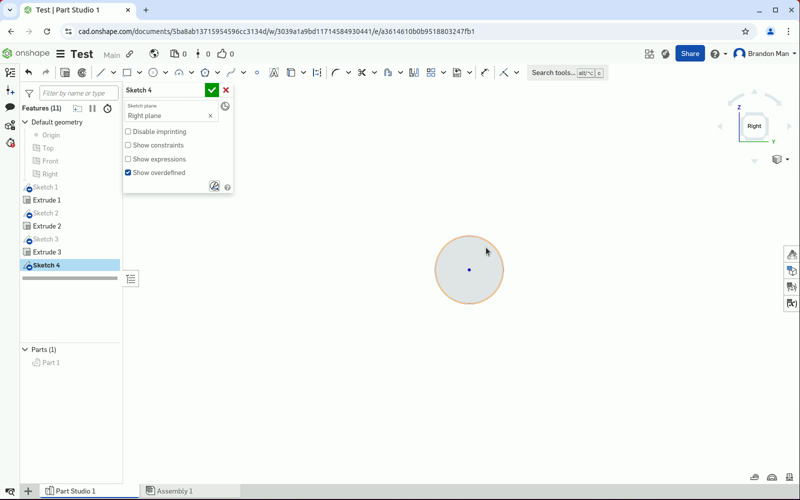
scroll(-6)
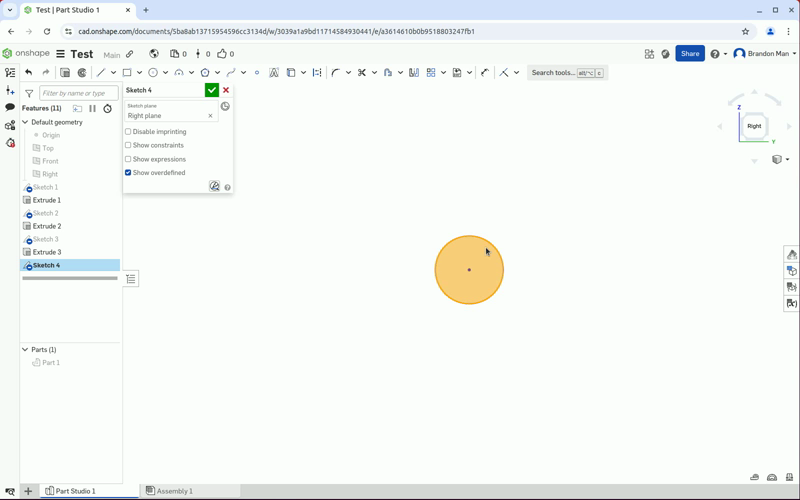
scroll(-6)
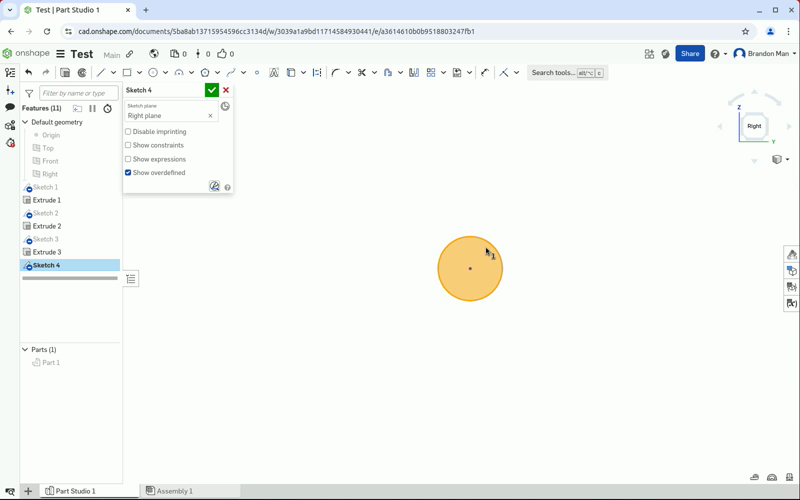
scroll(-6)
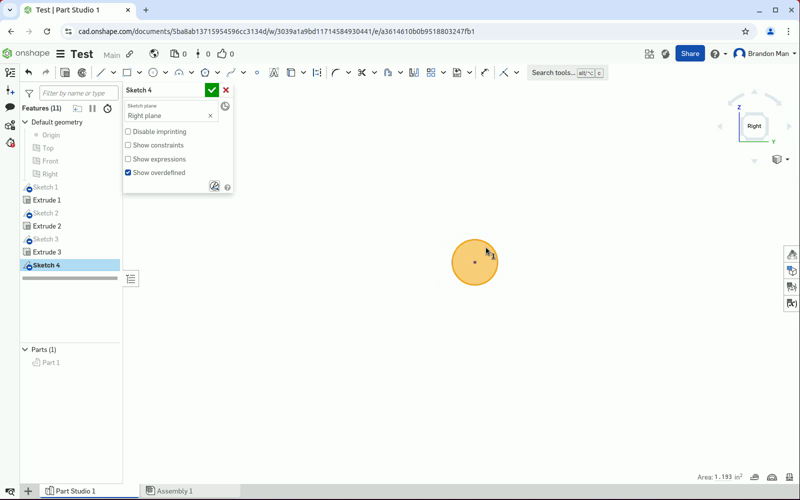
scroll(-6)
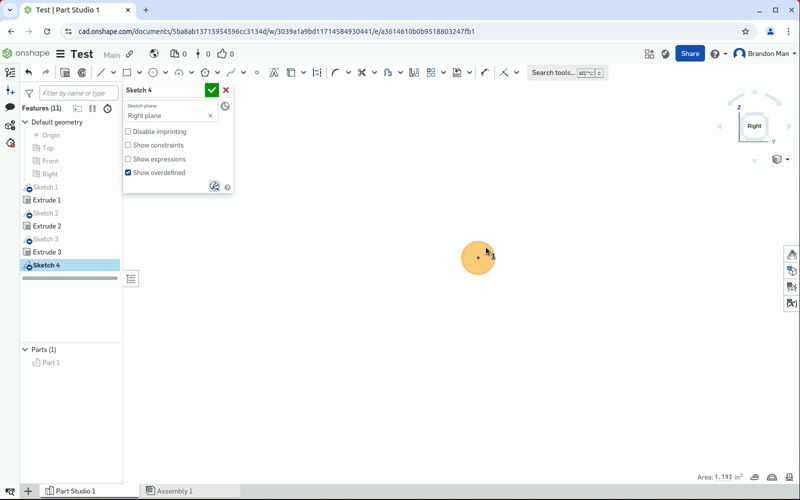
scroll(-6)
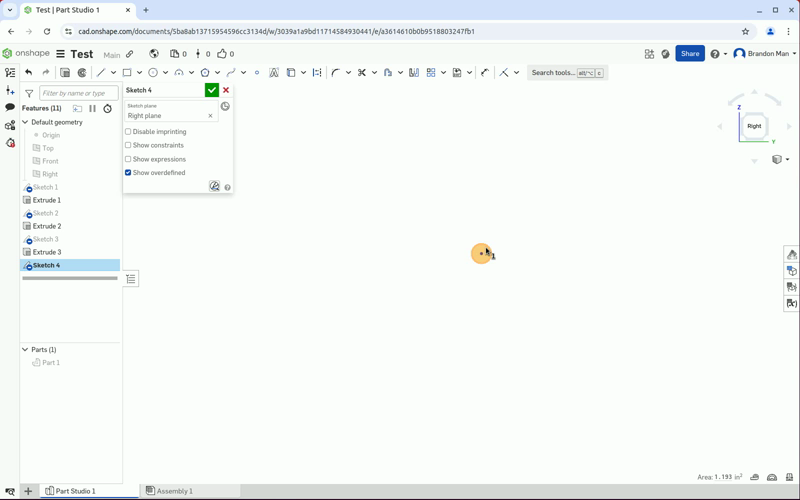
scroll(-6)
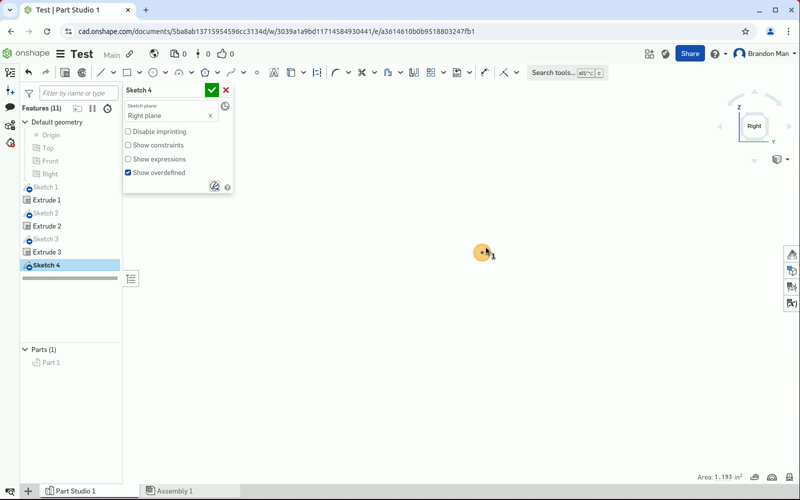
scroll(-6)
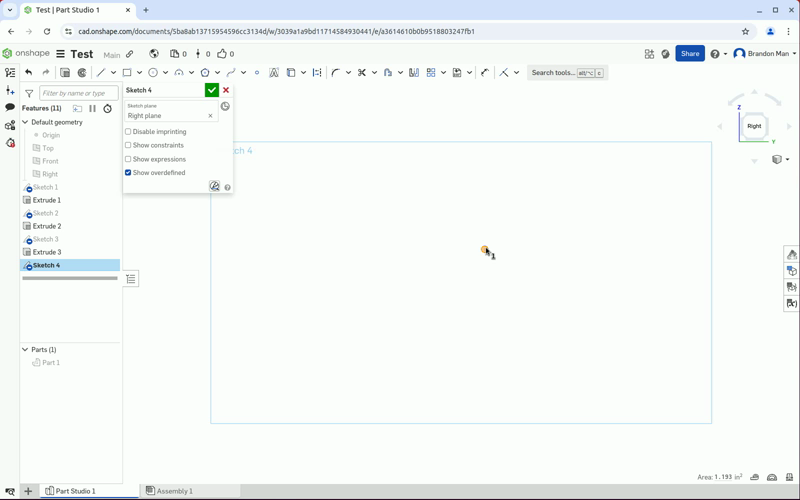
mouse_move(73, 352)
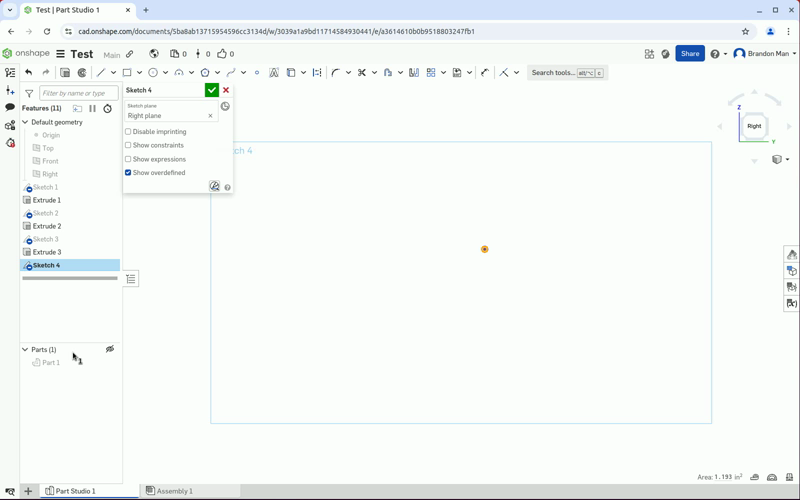
key(shift+y)
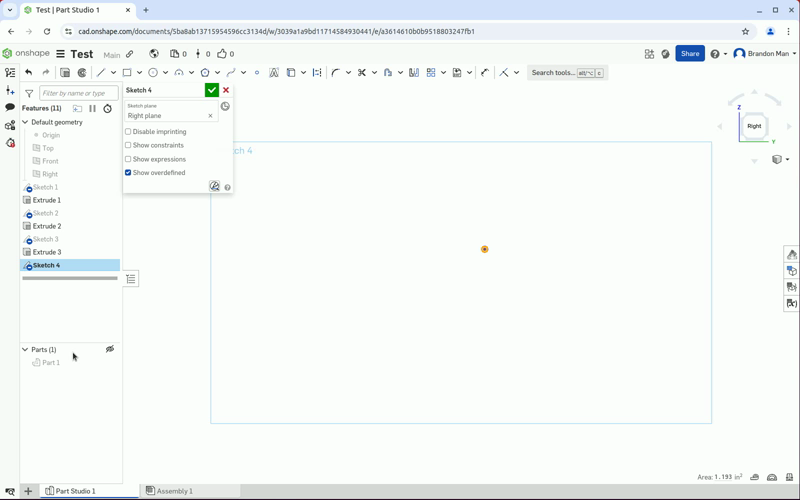
key(shift+e)
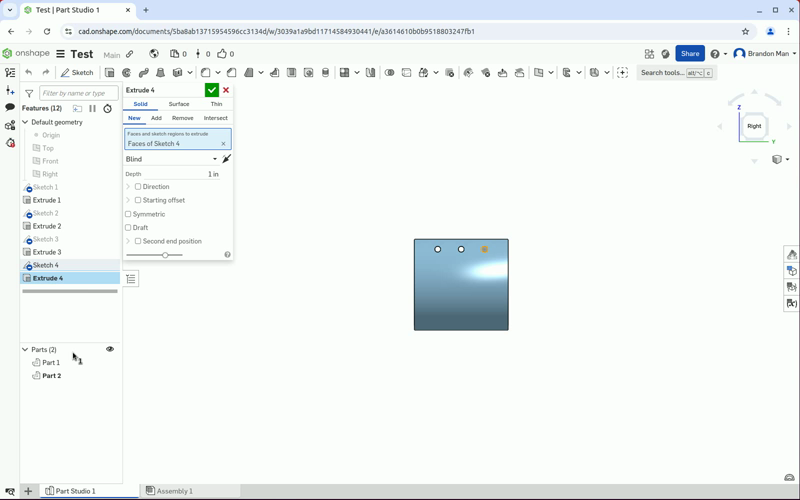
mouse_move(143, 106)
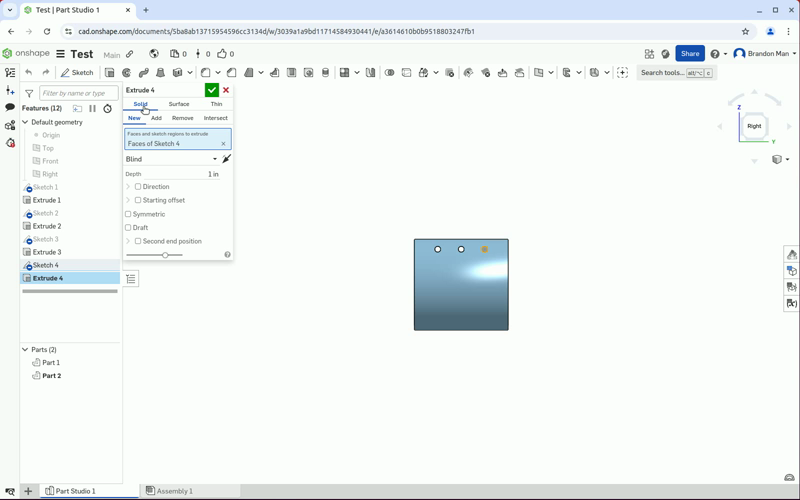
click(143, 106)
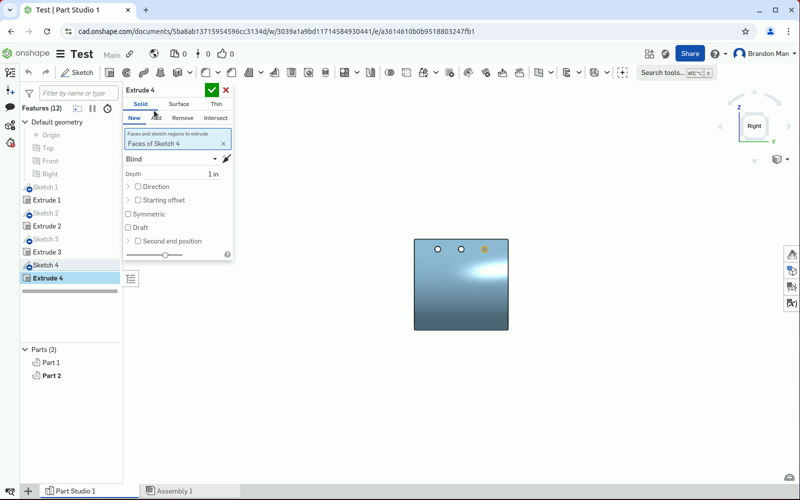
mouse_move(186, 120)
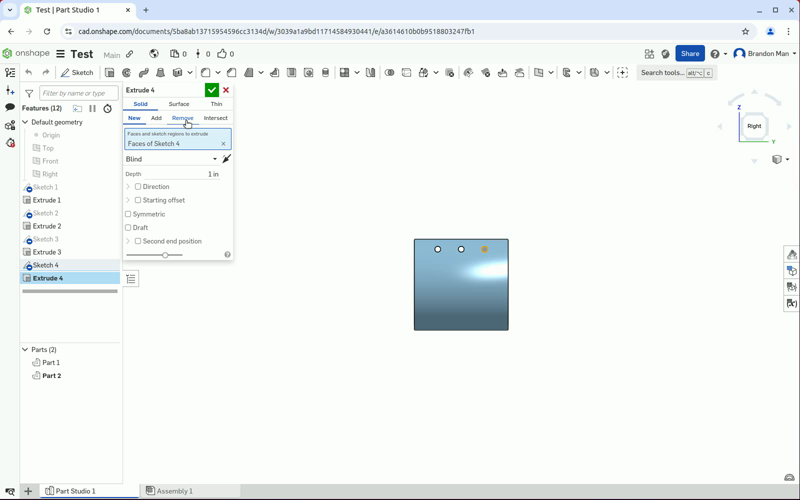
click(186, 120)
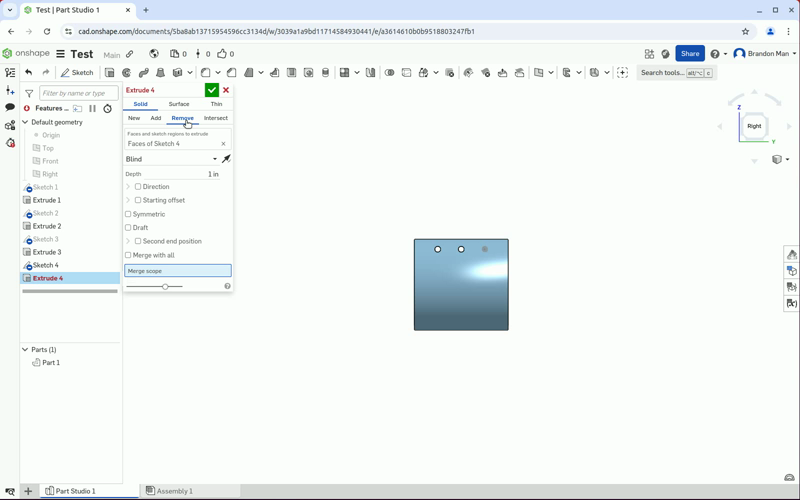
key(tab, 4)
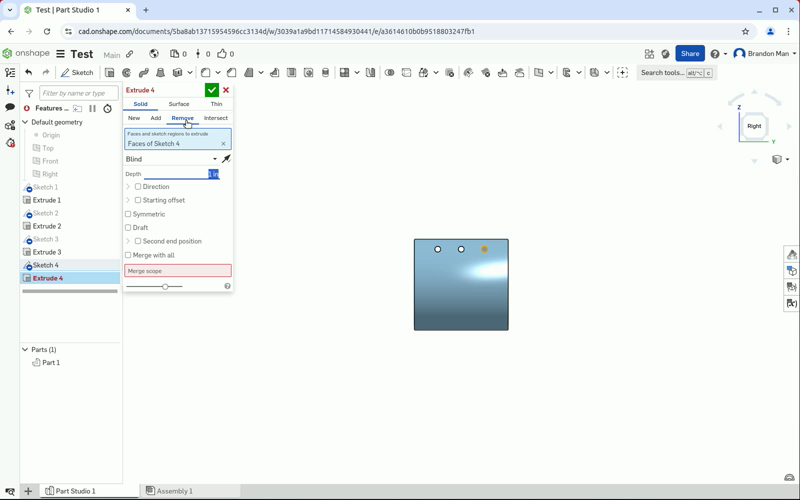
text(23.108)
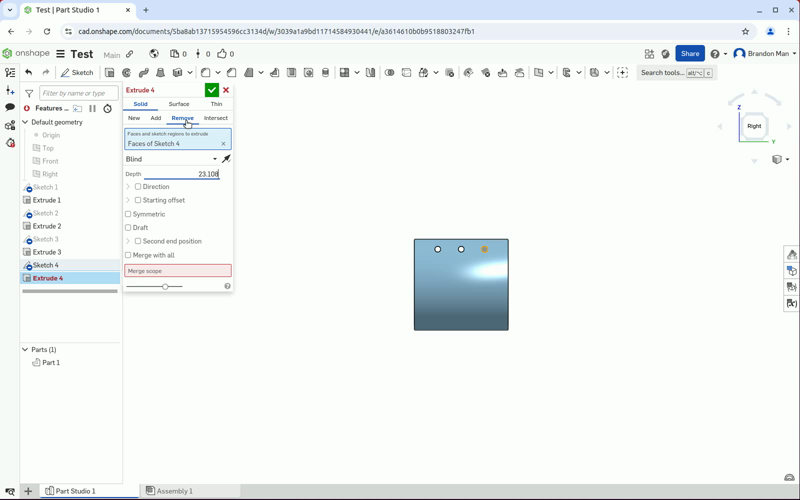
key(tab, 3)
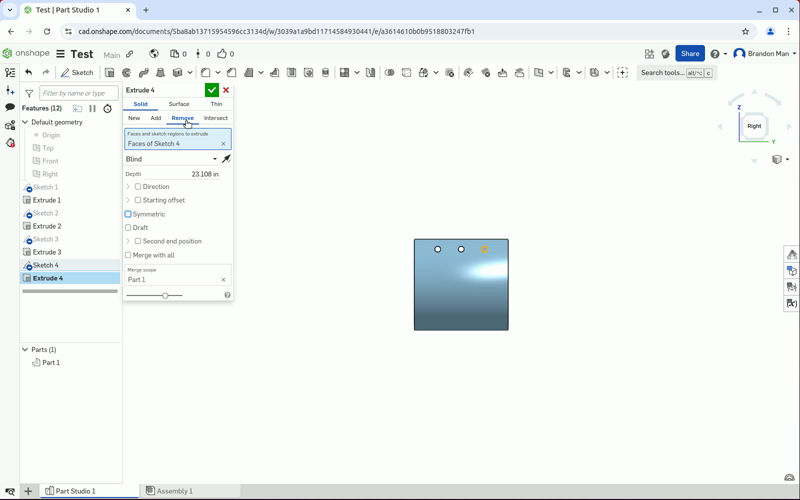
key(space)
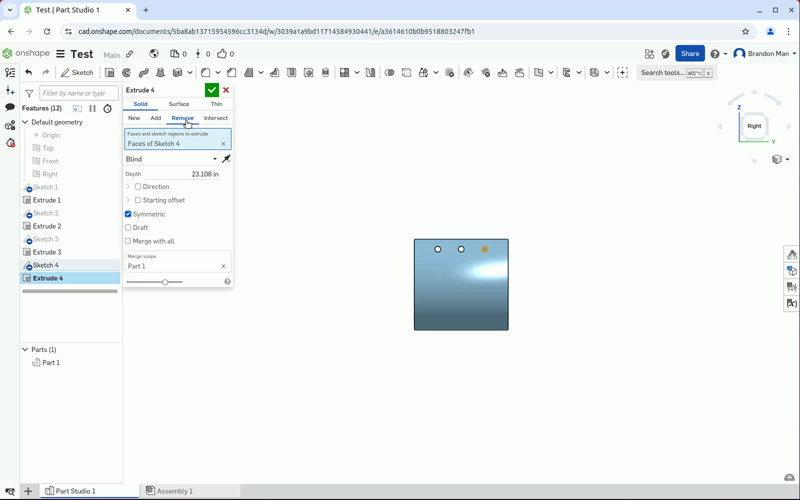
key(tab, 2)
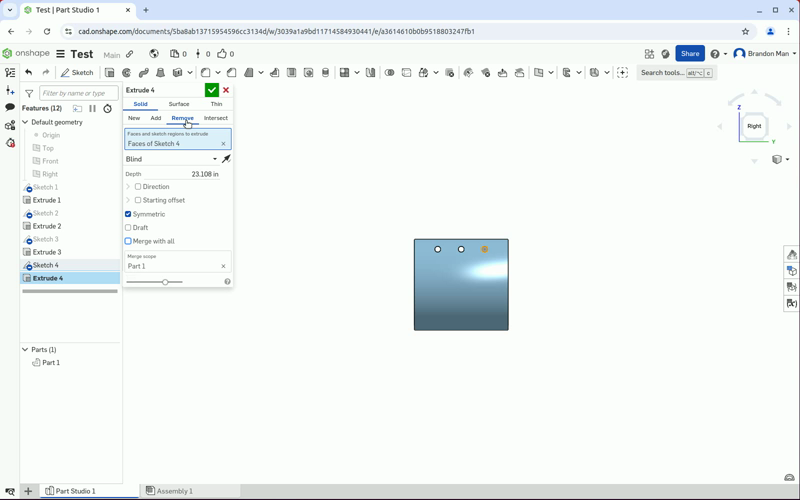
key(space)
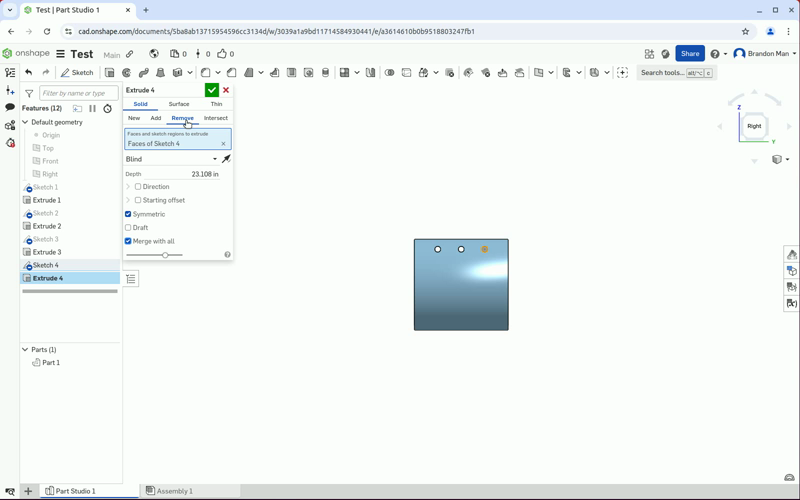
key(enter)
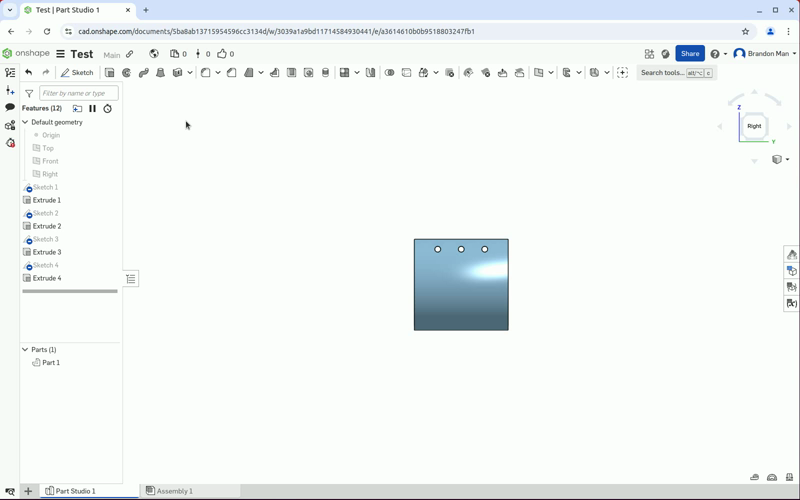
key(shift+h)
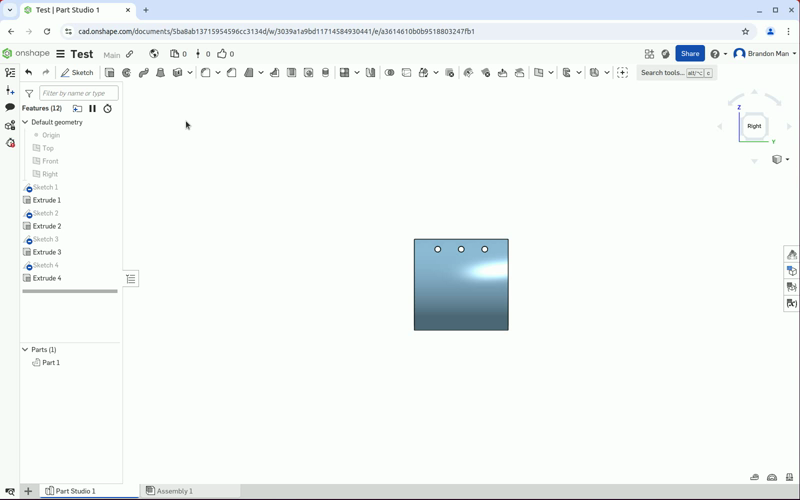
key(shift+h)
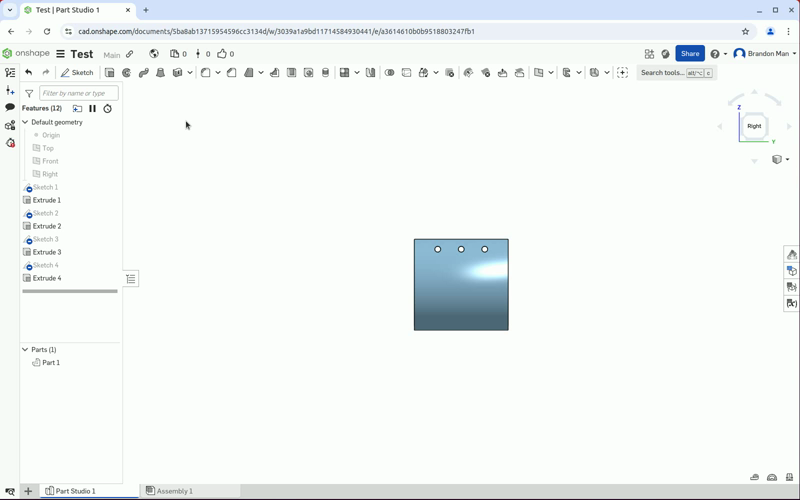
mouse_move(73, 189)
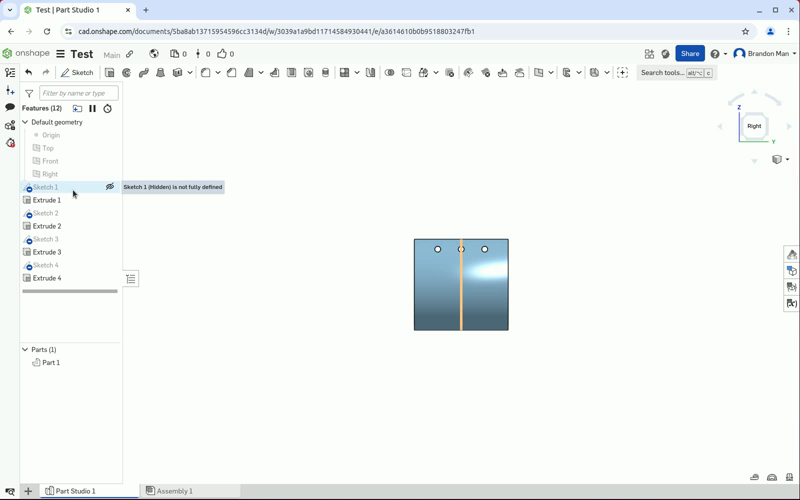
click(73, 189)
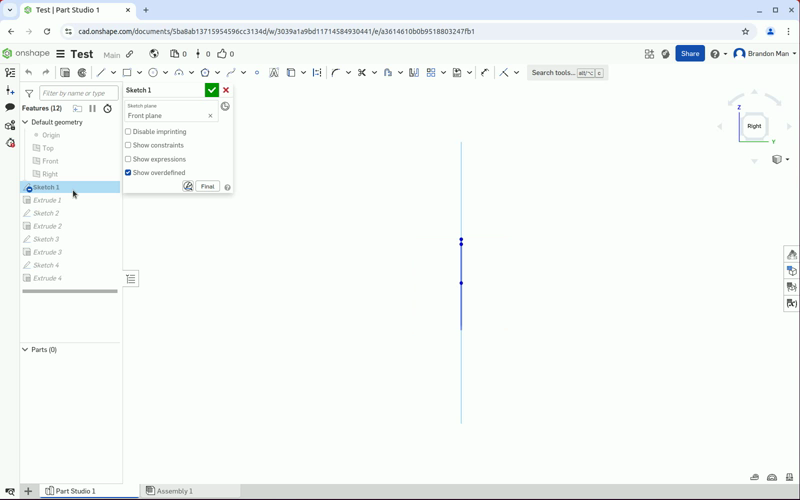
mouse_move(229, 92)
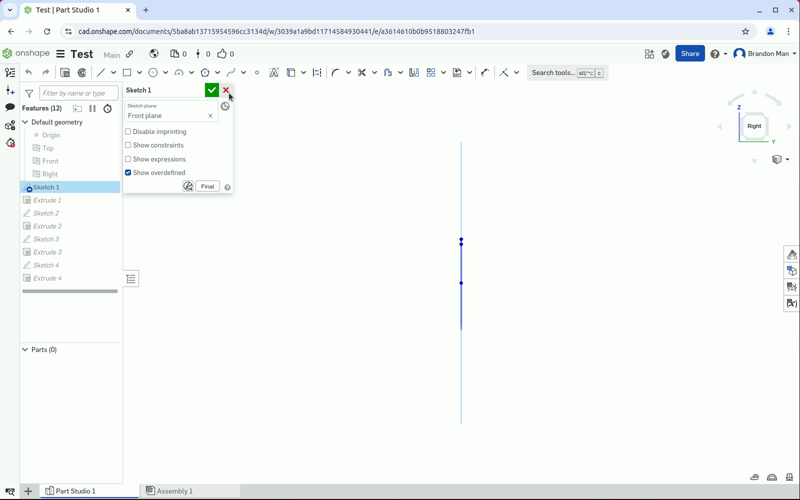
click(229, 92)
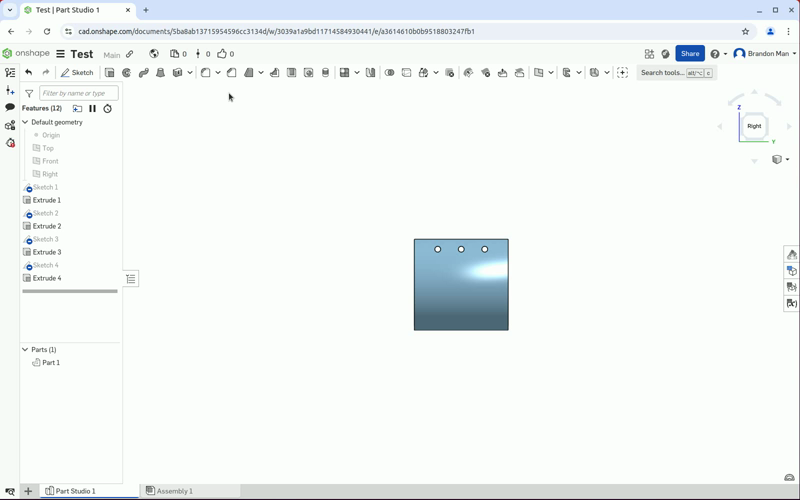
mouse_move(73, 352)
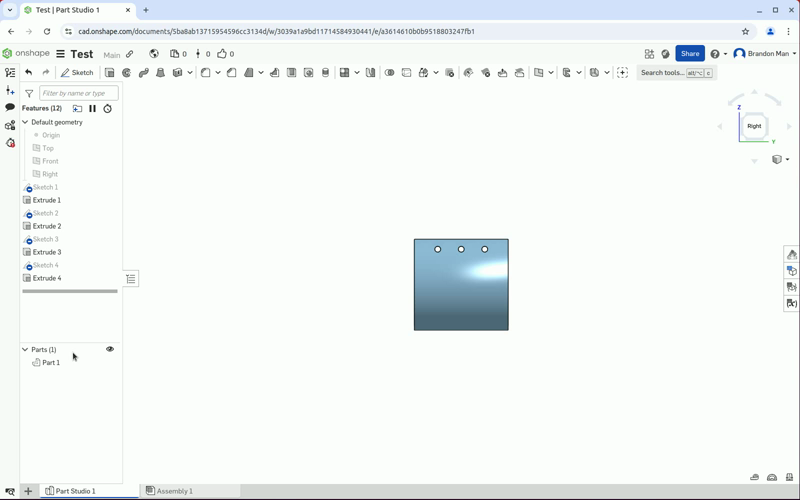
key(y)
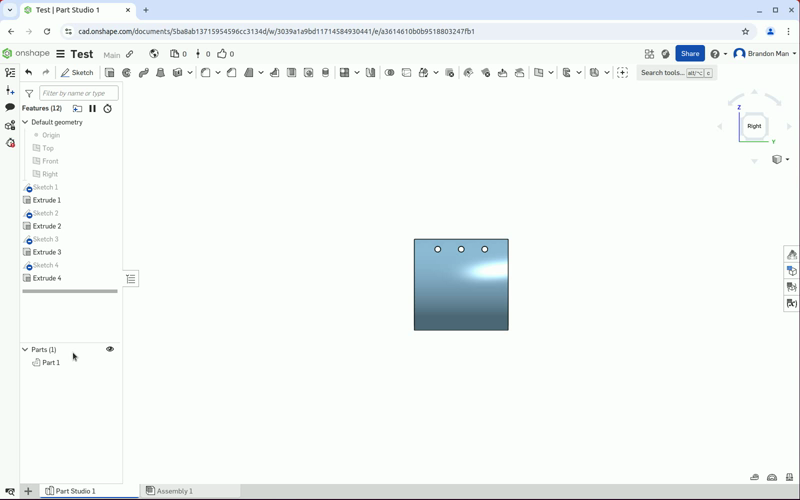
key(shift+p)
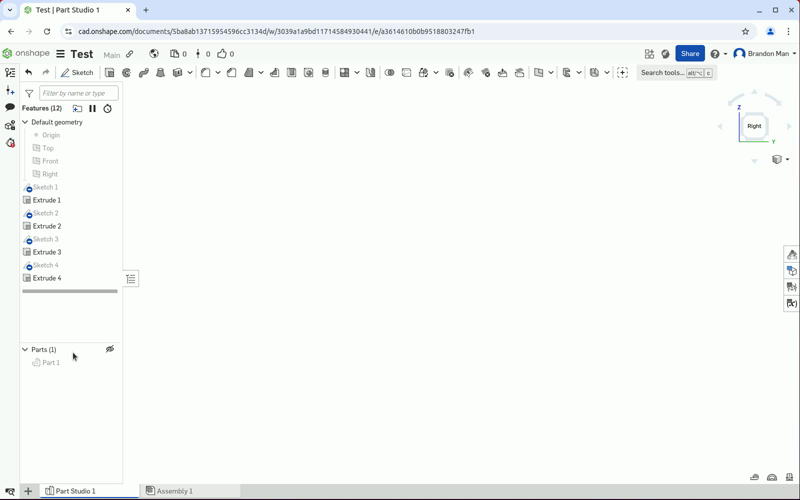
key(space)
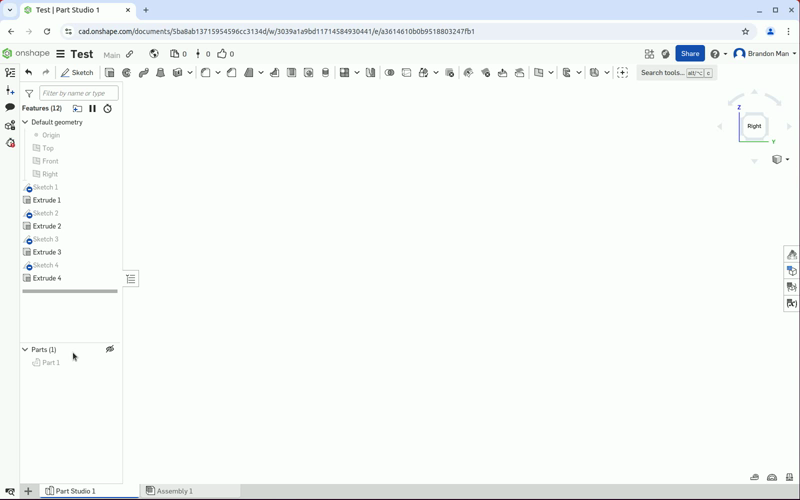
key_down(shift)
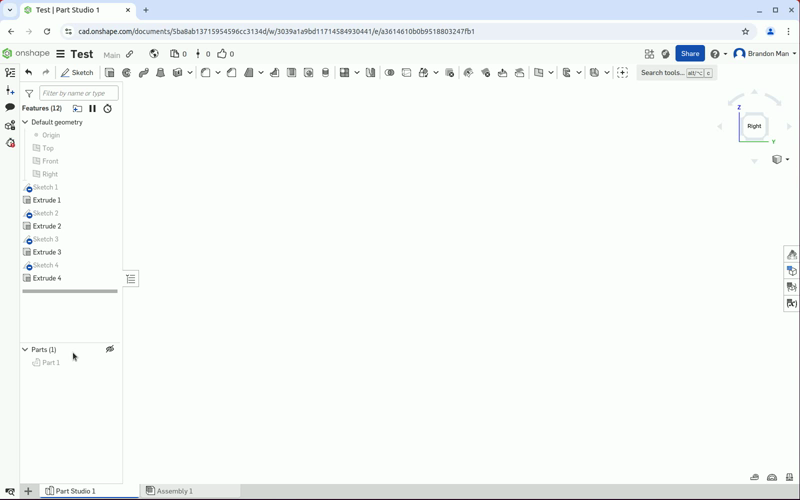
key(right)
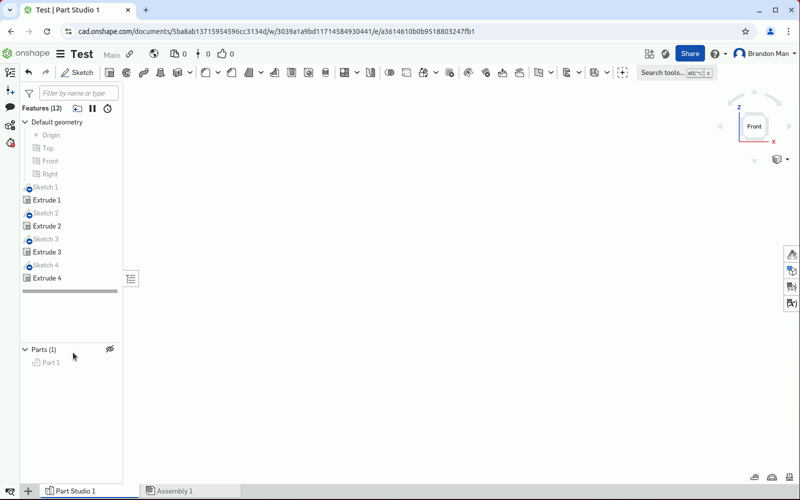
key_up(shift)
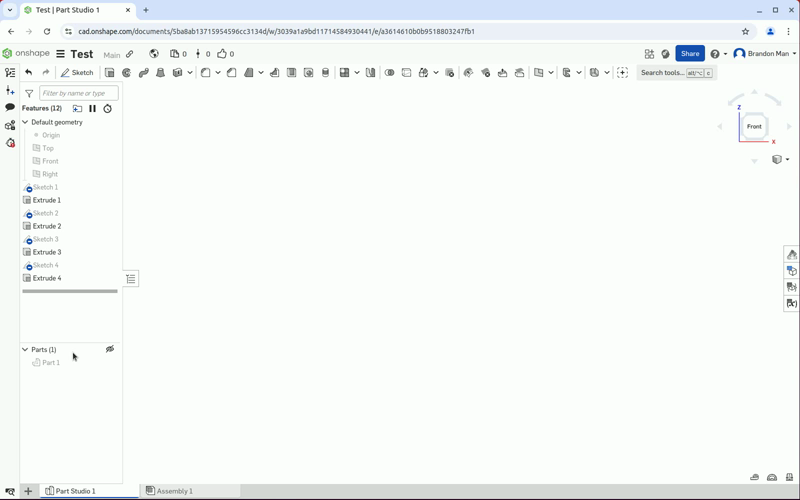
mouse_move(73, 352)
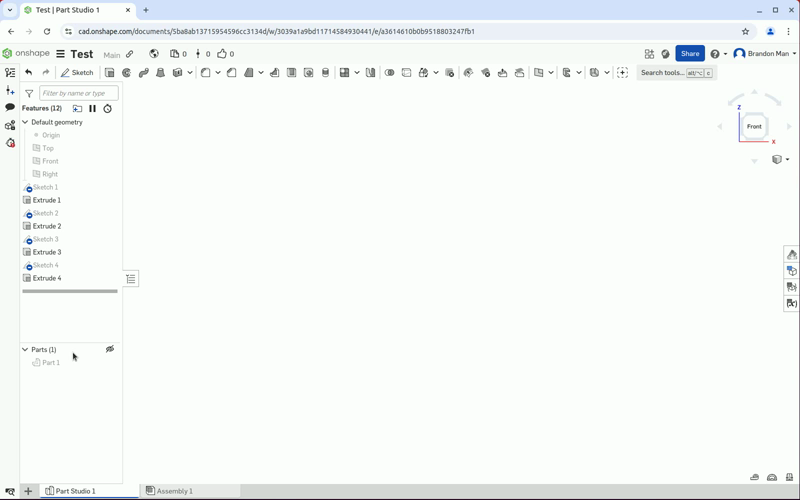
key(shift+y)
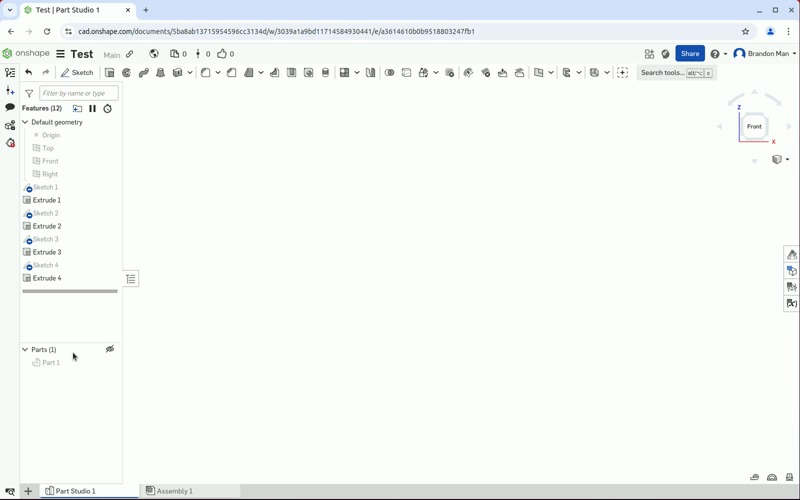
key(shift+s)
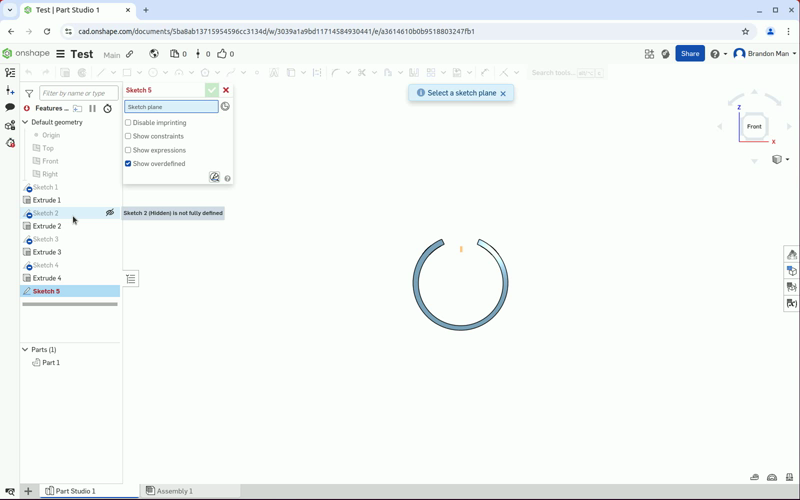
scroll(3)
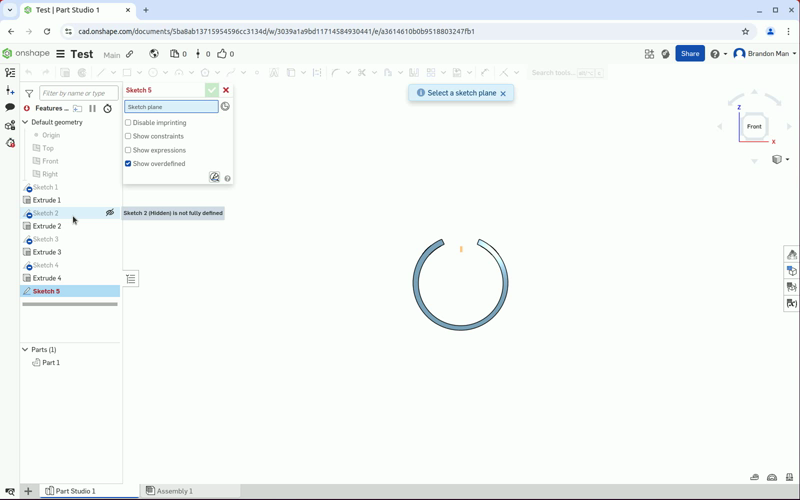
mouse_move(73, 163)
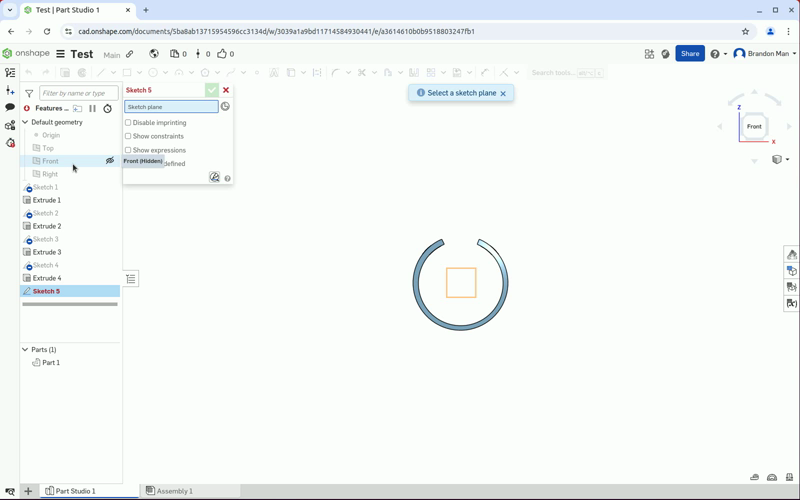
click(73, 163)
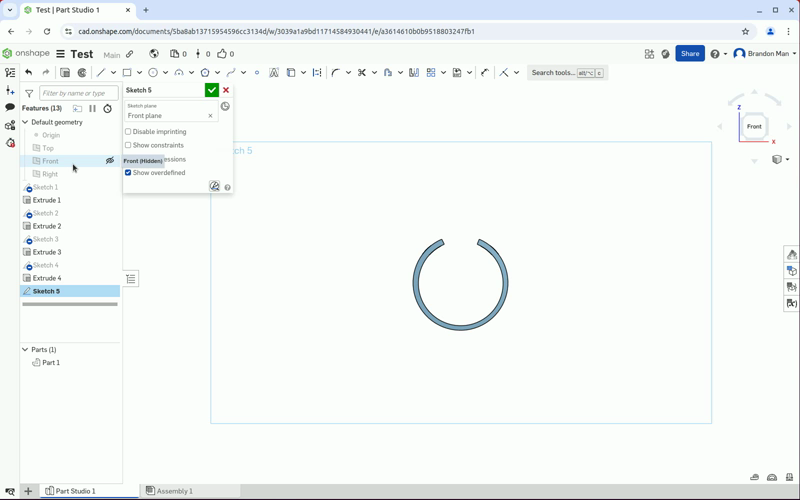
mouse_move(73, 352)
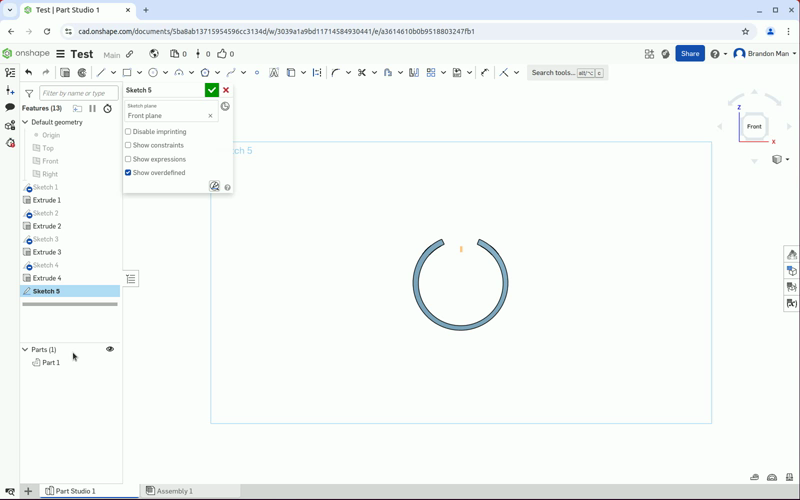
key(y)
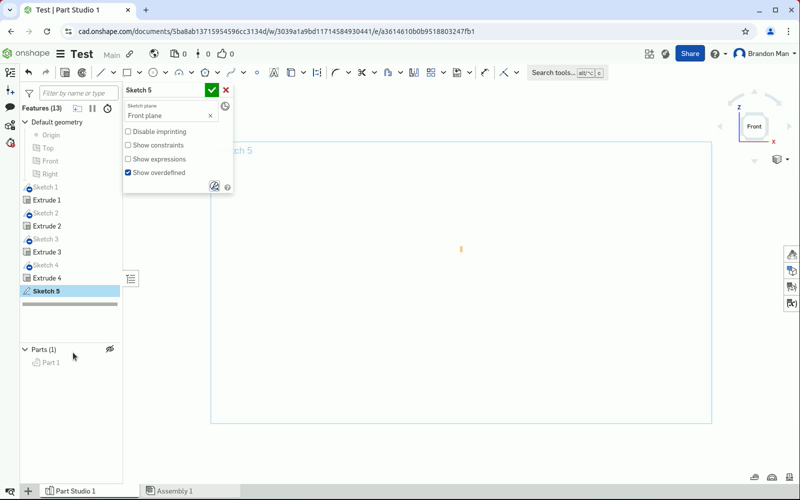
key(c)
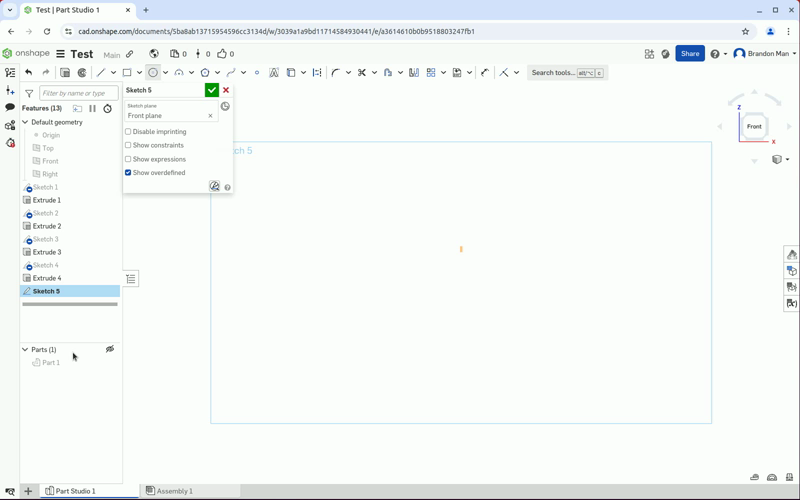
key_down(shift)
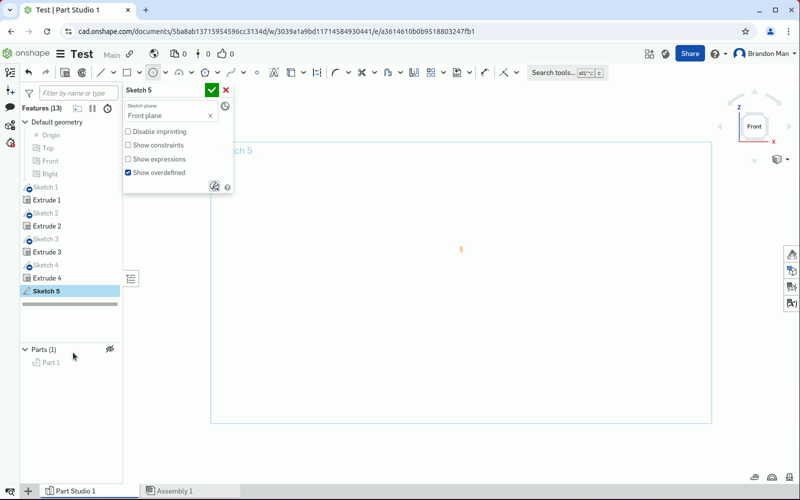
mouse_move(461, 282)
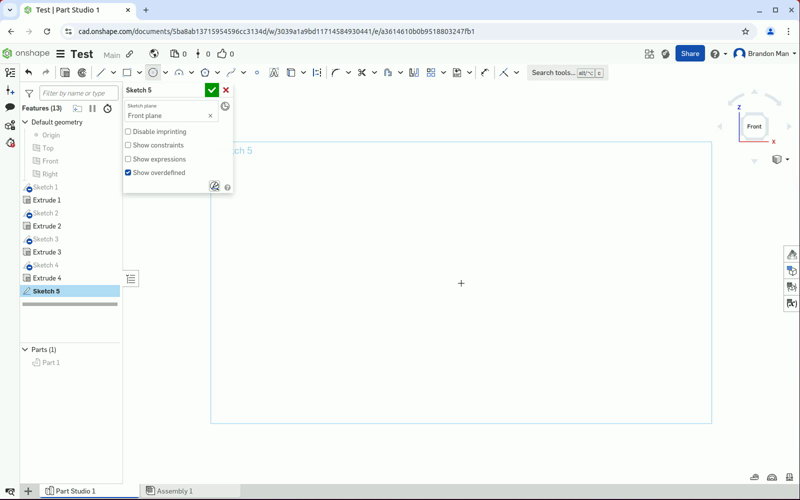
click(461, 282)
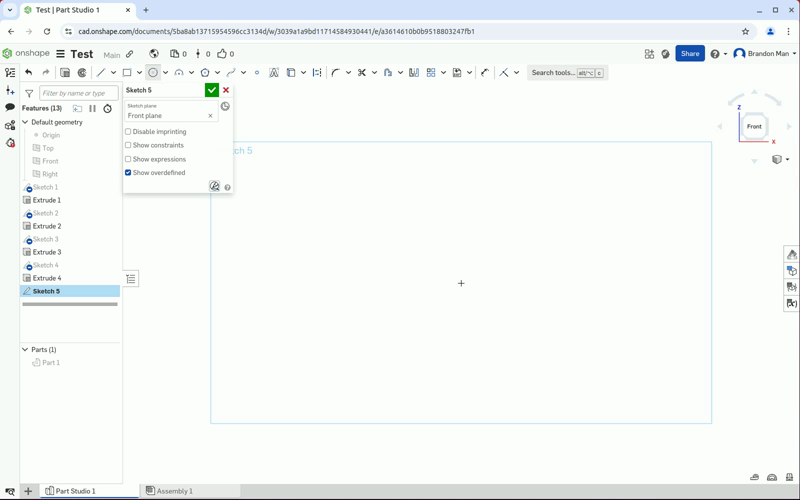
key_up(shift)
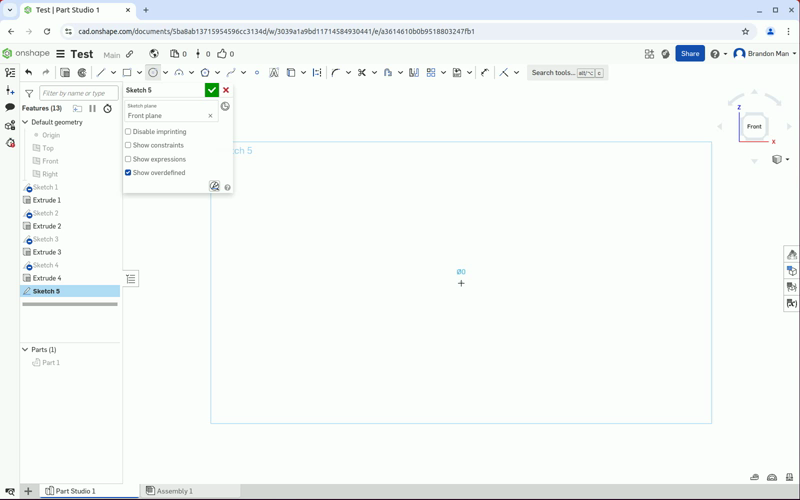
mouse_move(503, 282)
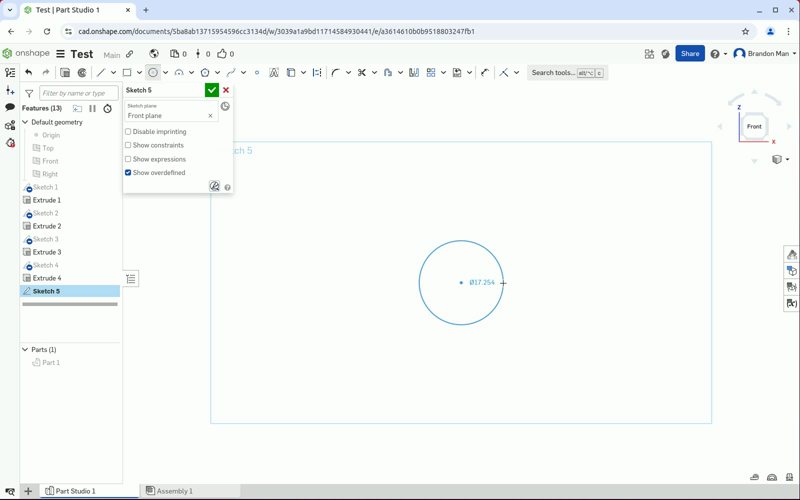
click(503, 282)
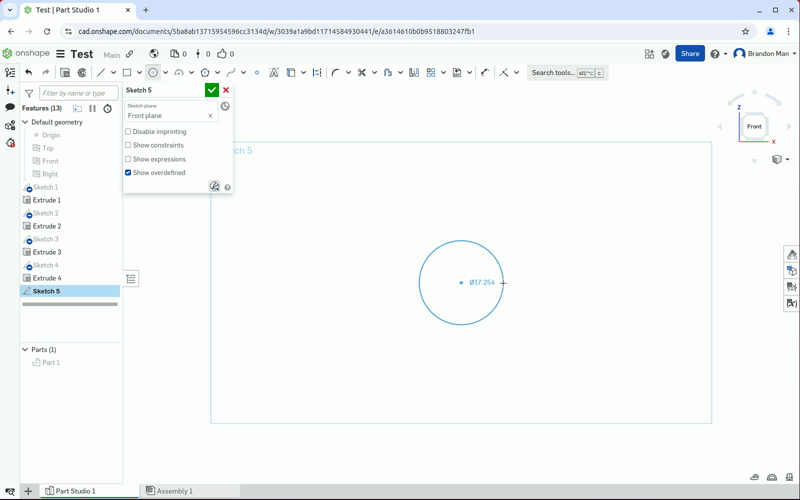
key(esc)
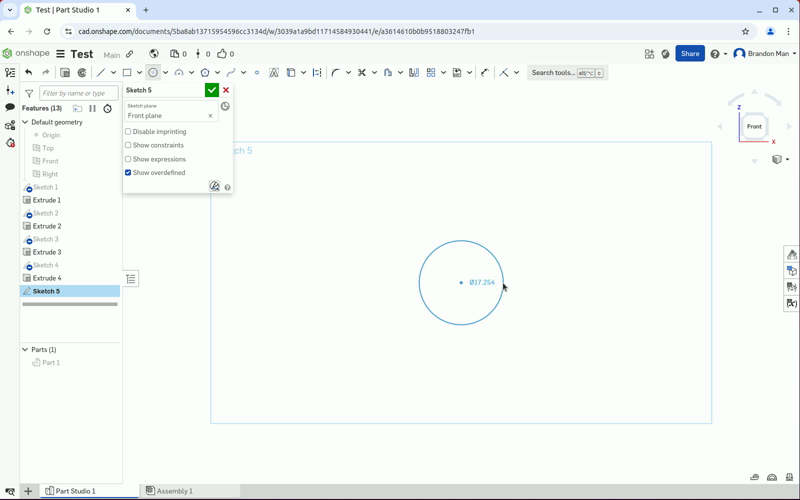
mouse_move(491, 278)
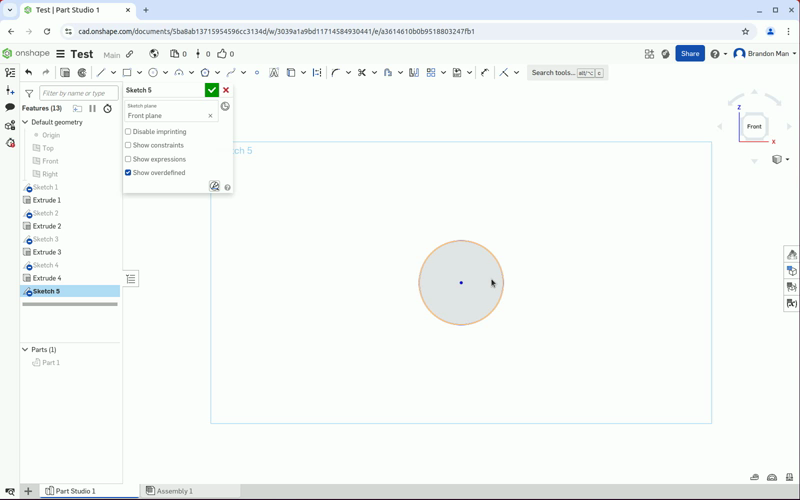
click(491, 278)
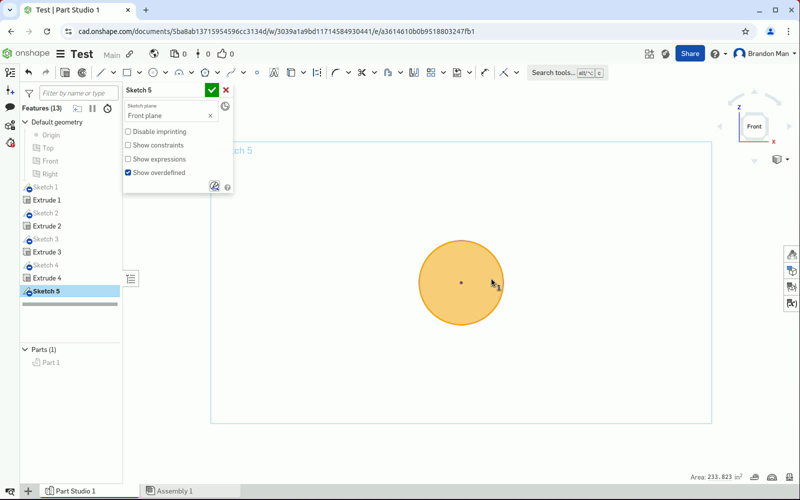
mouse_move(73, 352)
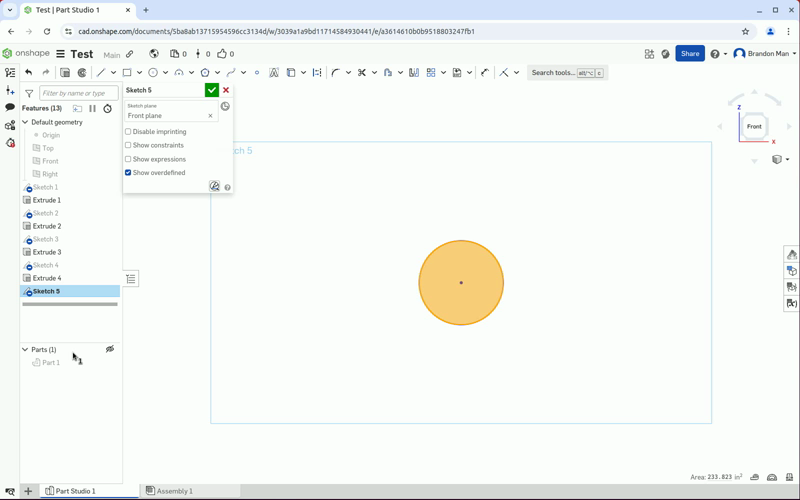
key(shift+y)
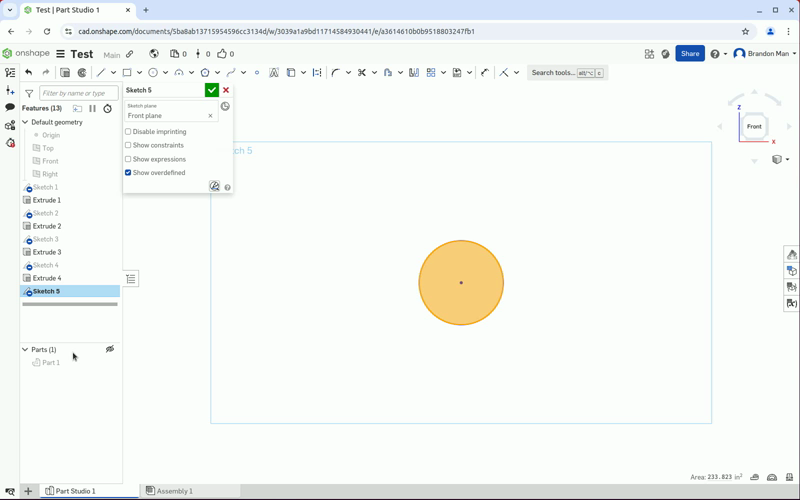
key(shift+e)
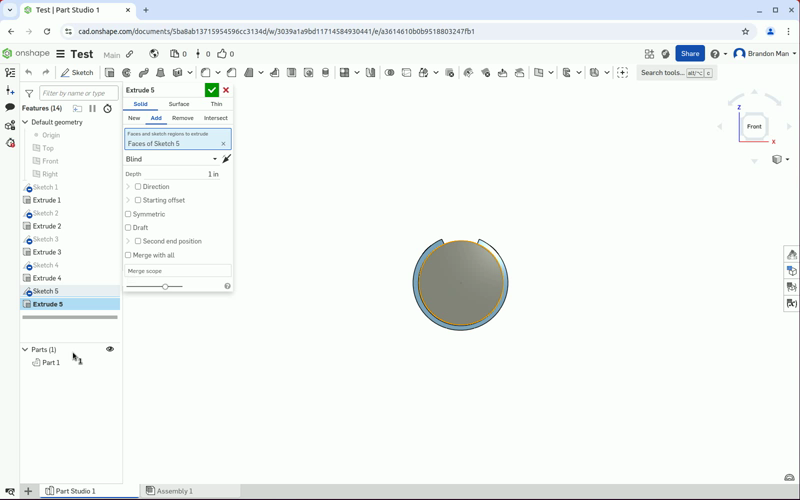
mouse_move(143, 106)
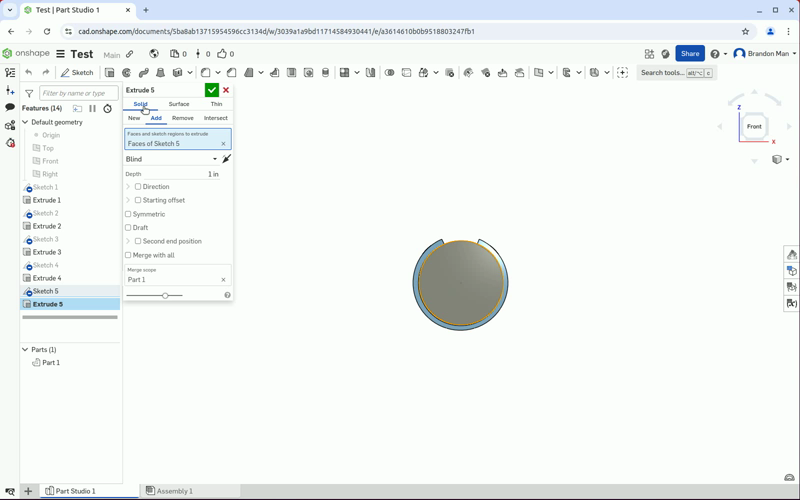
click(143, 106)
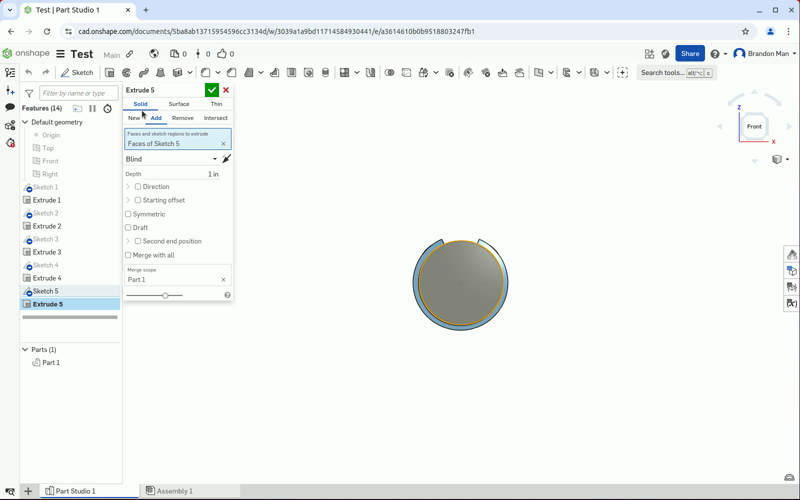
mouse_move(137, 120)
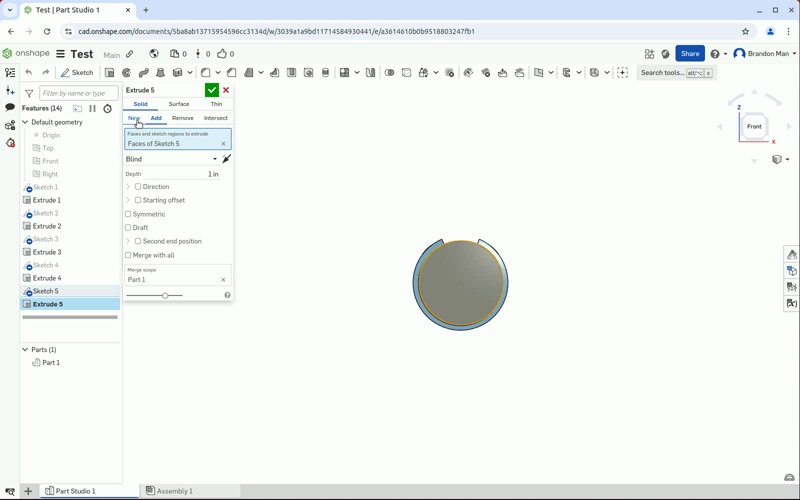
click(137, 120)
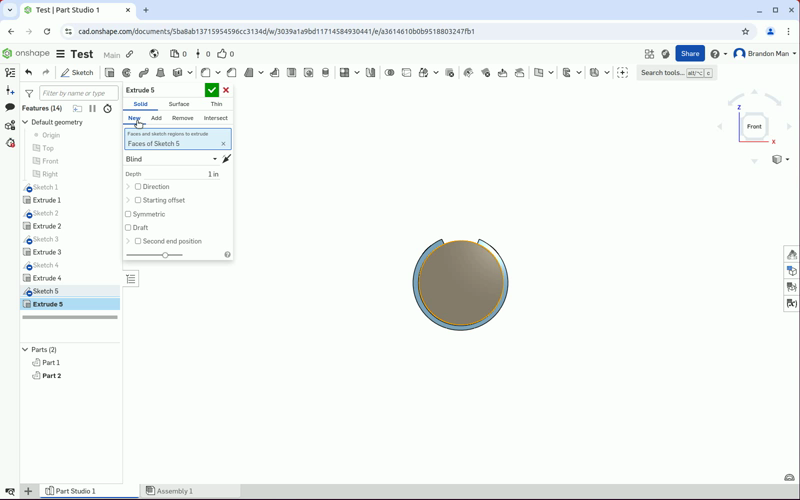
key(tab, 4)
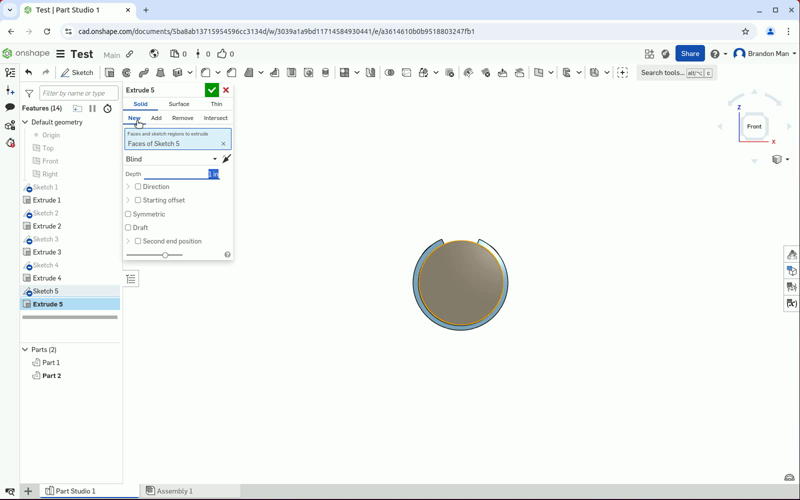
text(19.256)
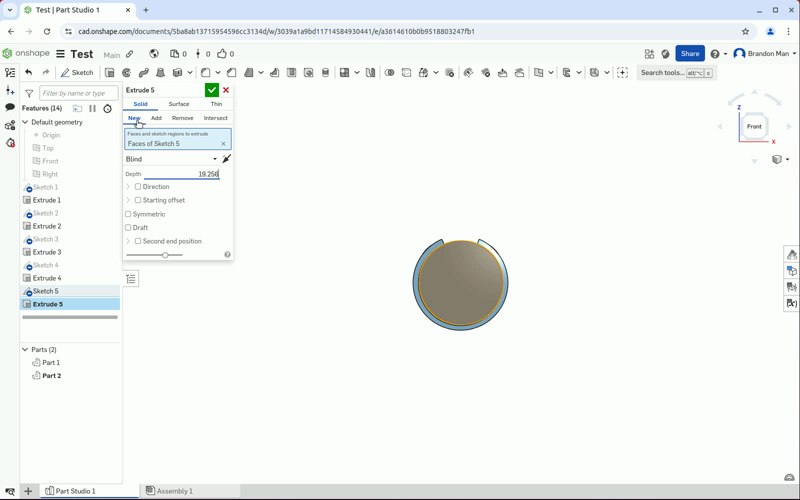
key(tab, 3)
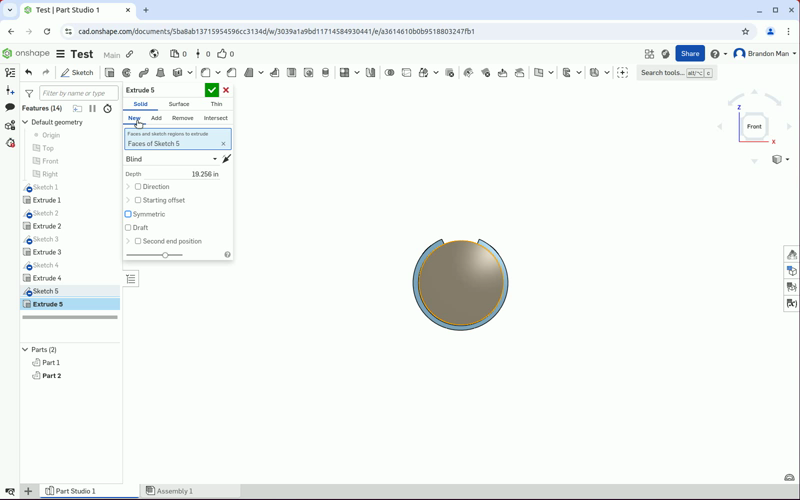
key(space)
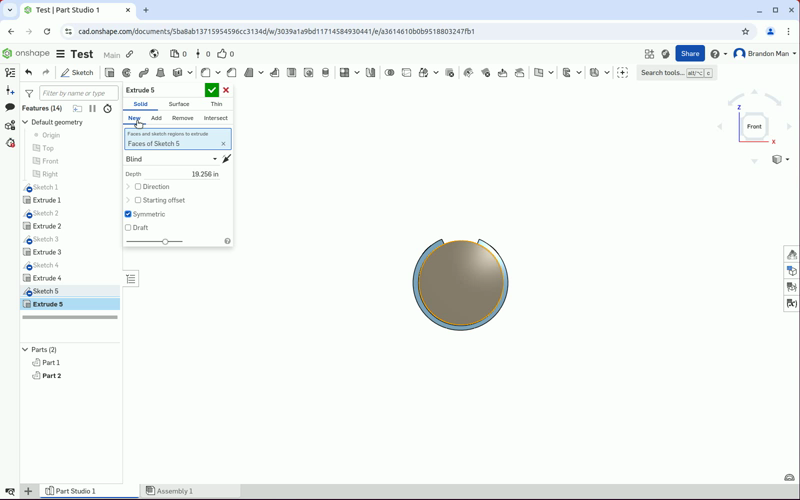
key(enter)
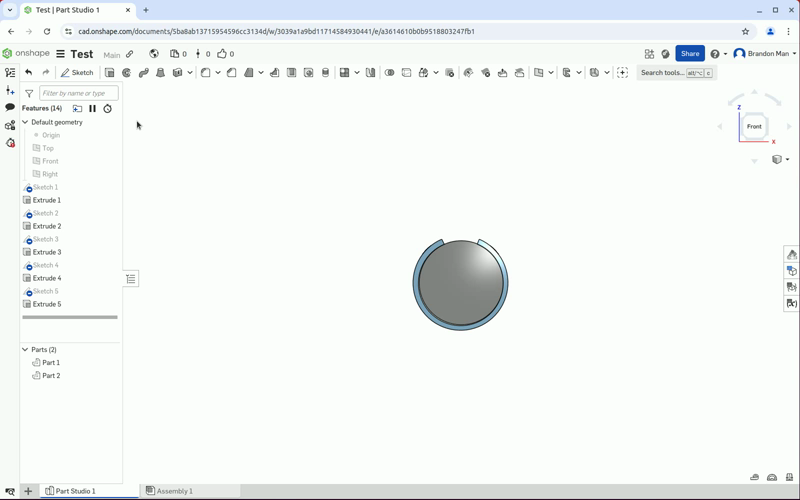
key(shift+h)
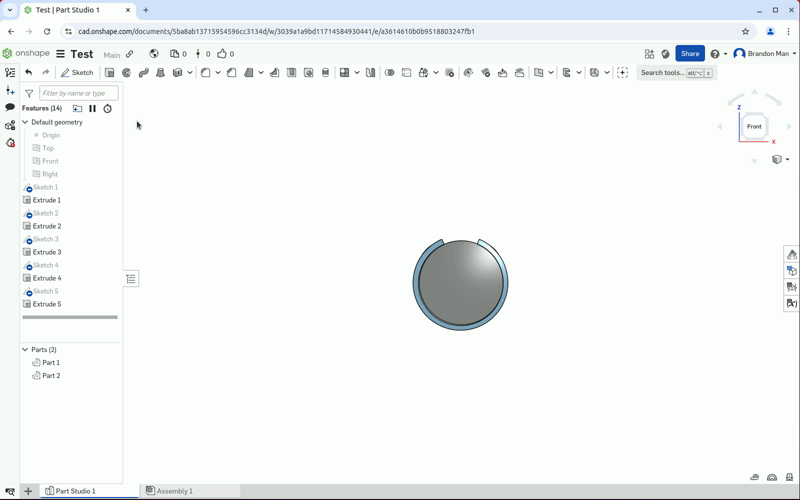
key(shift+h)
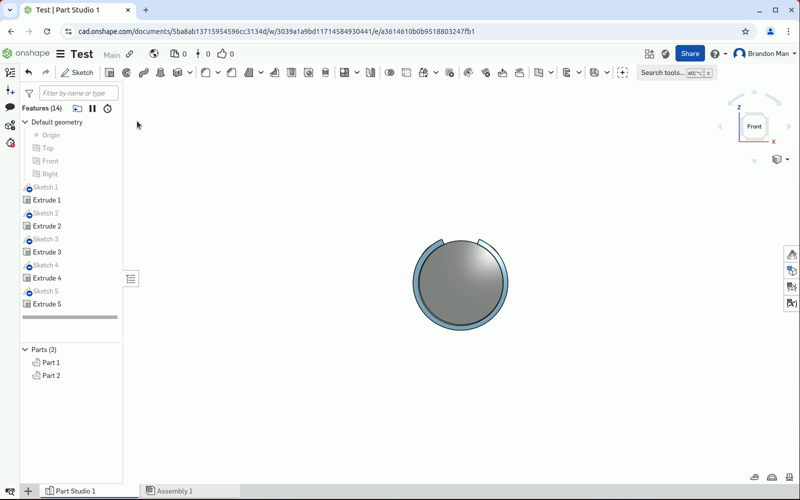
mouse_move(73, 189)
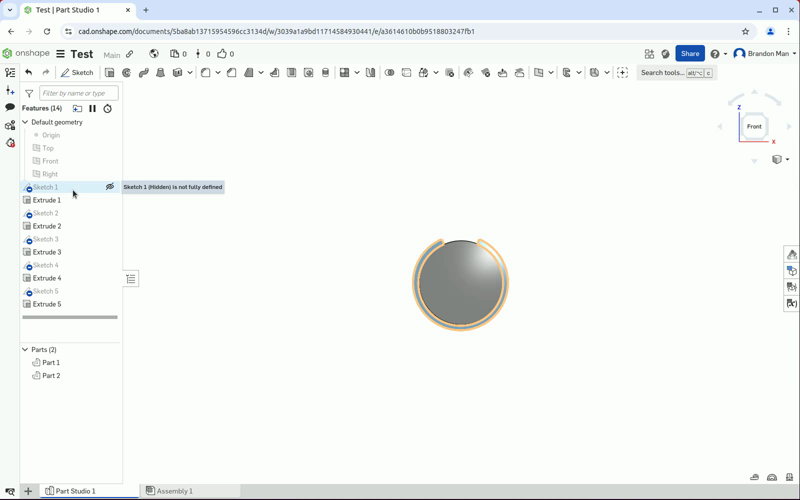
click(73, 189)
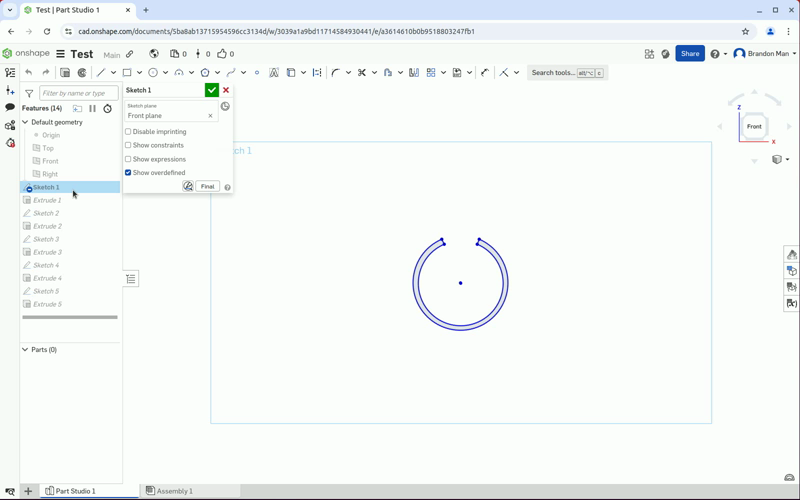
mouse_move(229, 92)
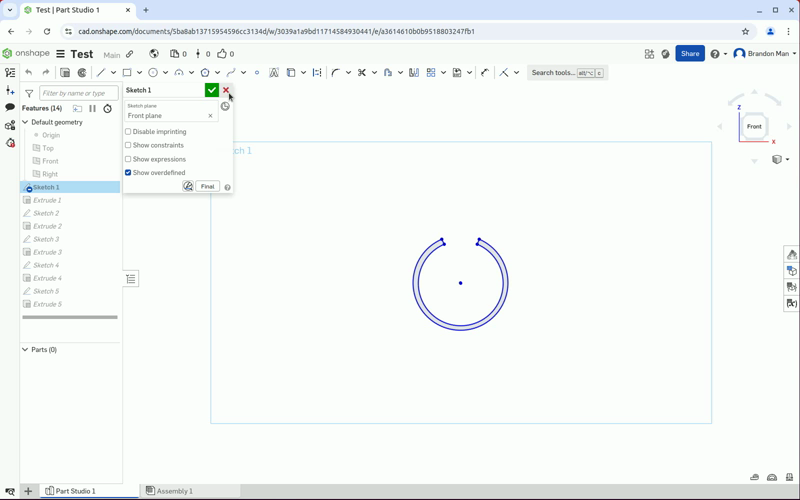
click(229, 92)
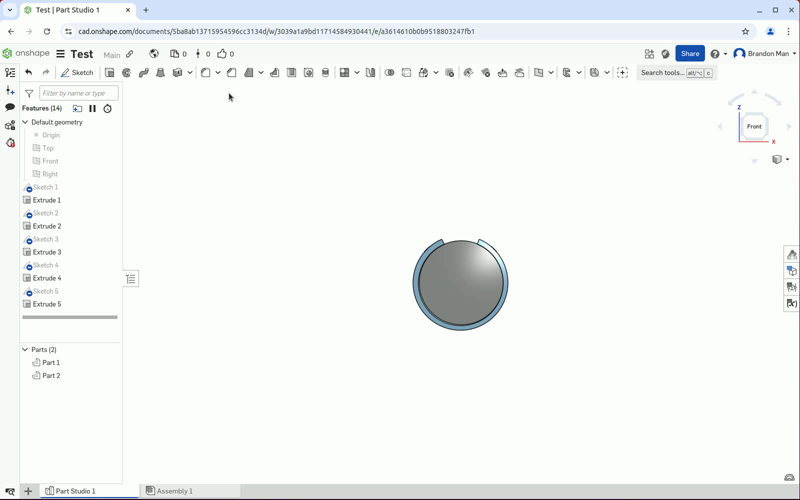
mouse_move(73, 352)
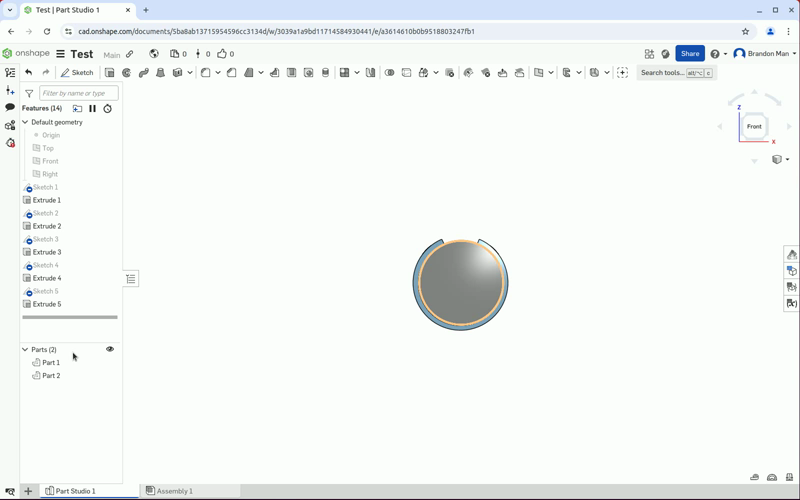
key(y)
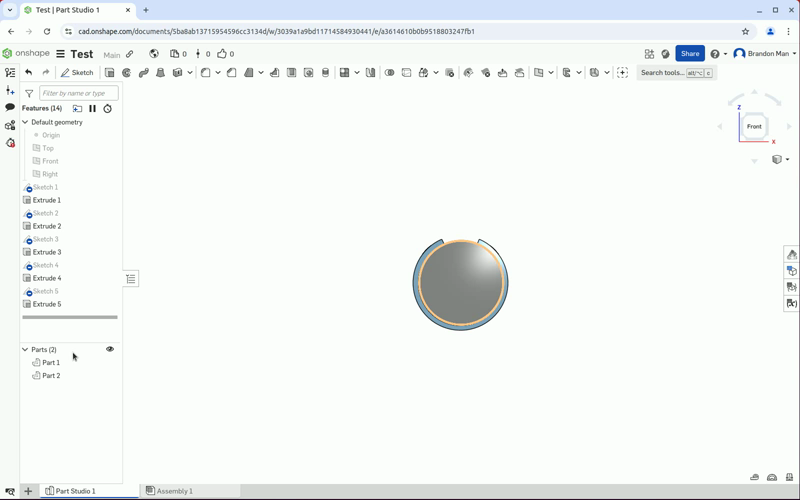
key(shift+p)
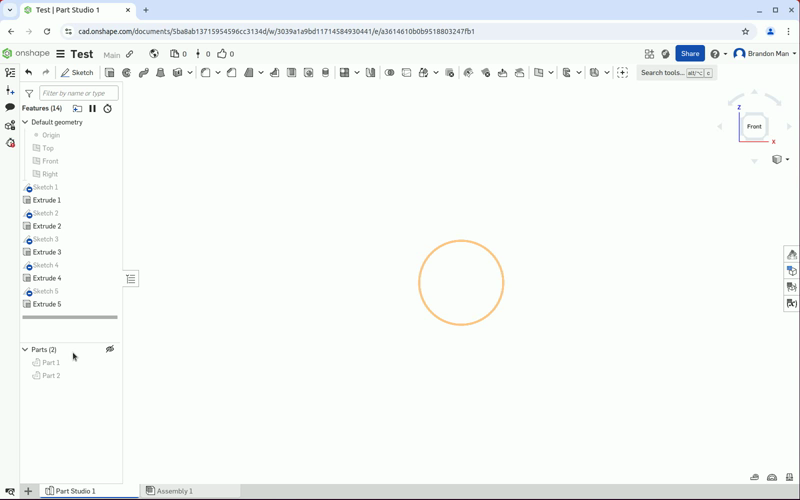
key(space)
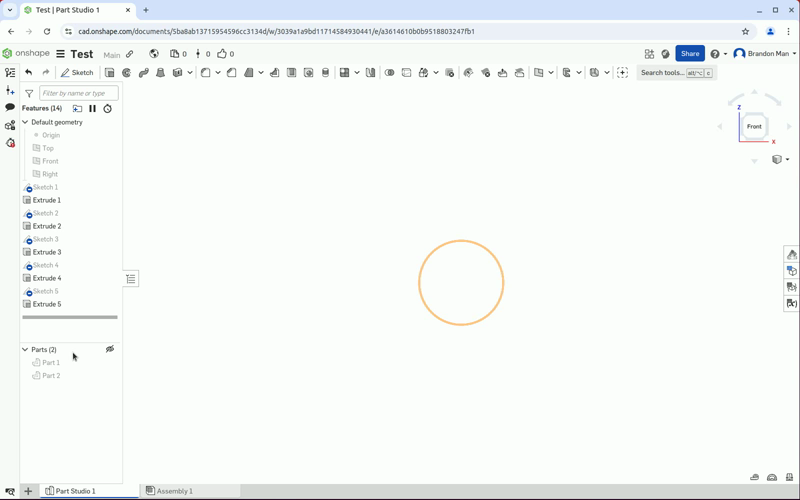
key_down(shift)
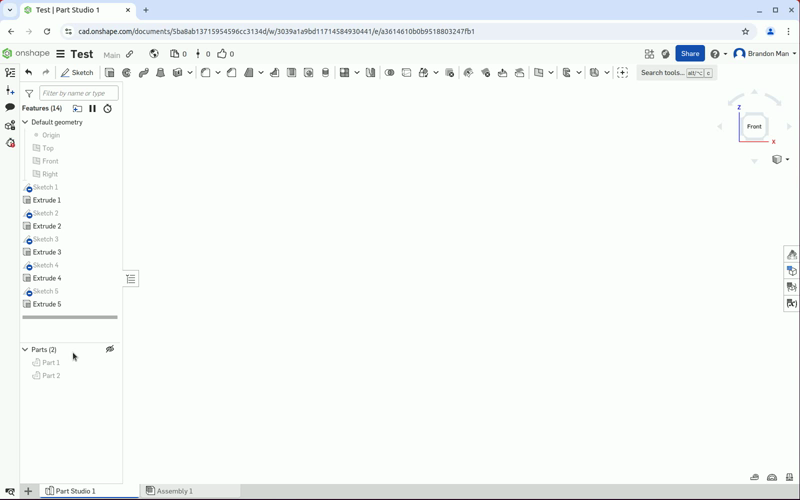
key(down)
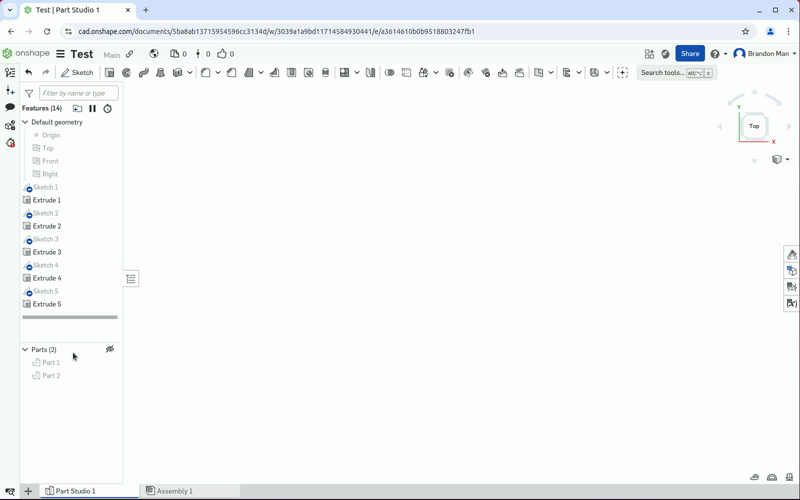
key_up(shift)
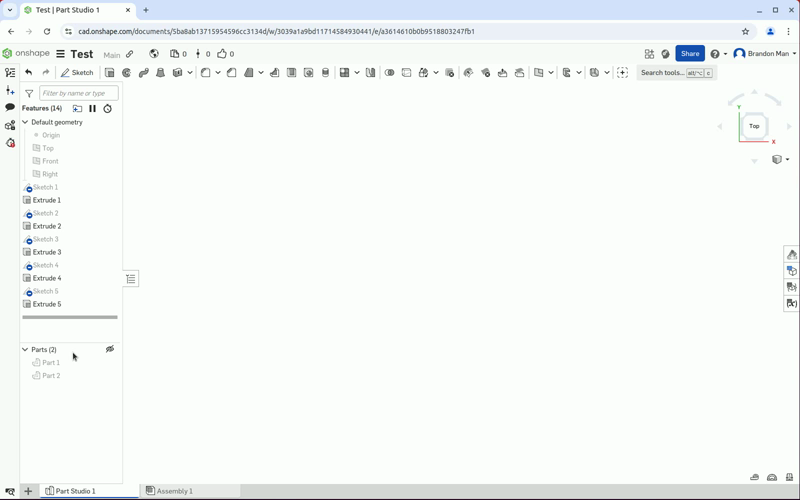
mouse_move(73, 352)
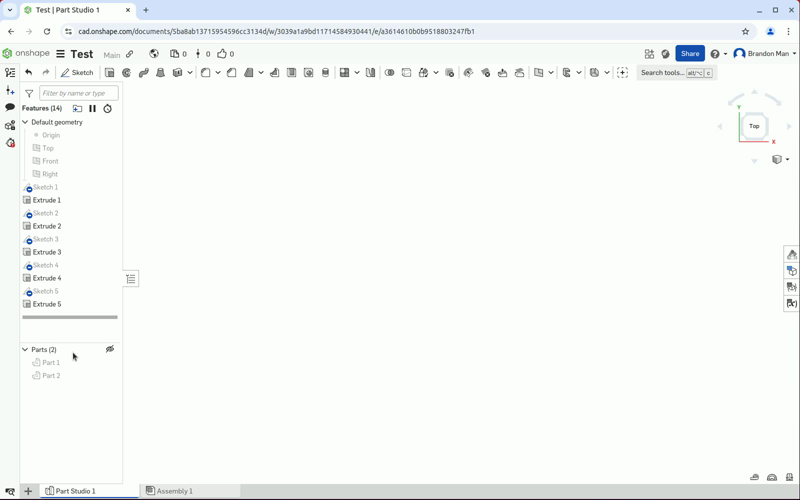
key(shift+y)
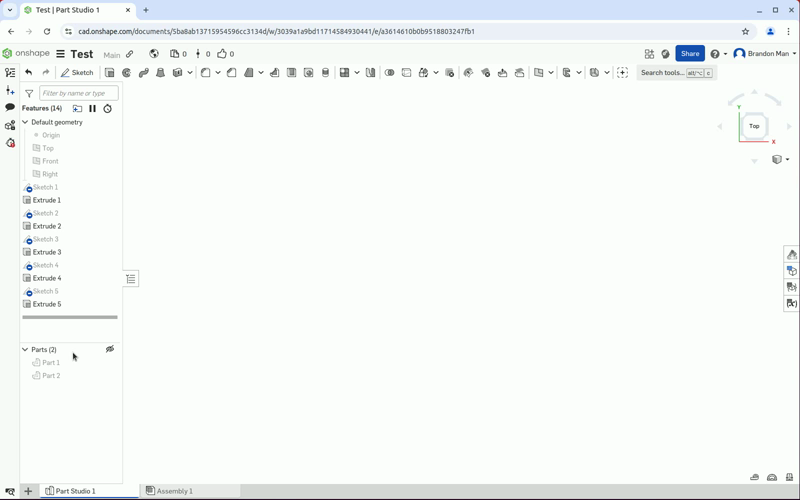
key(shift+s)
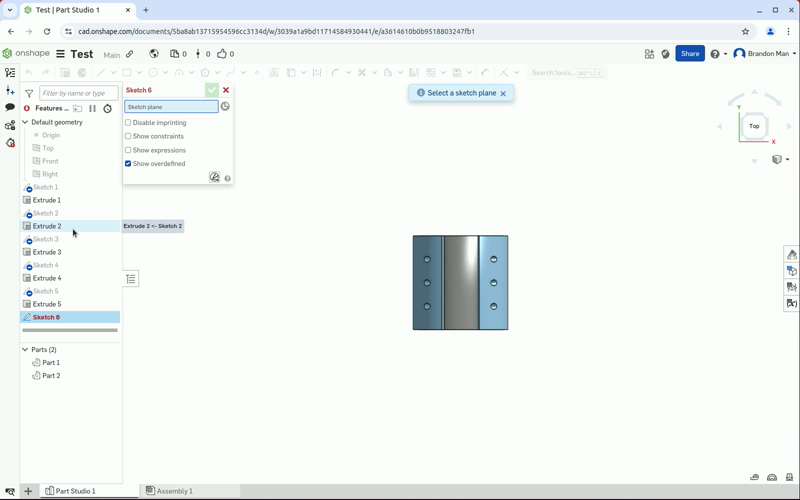
scroll(3)
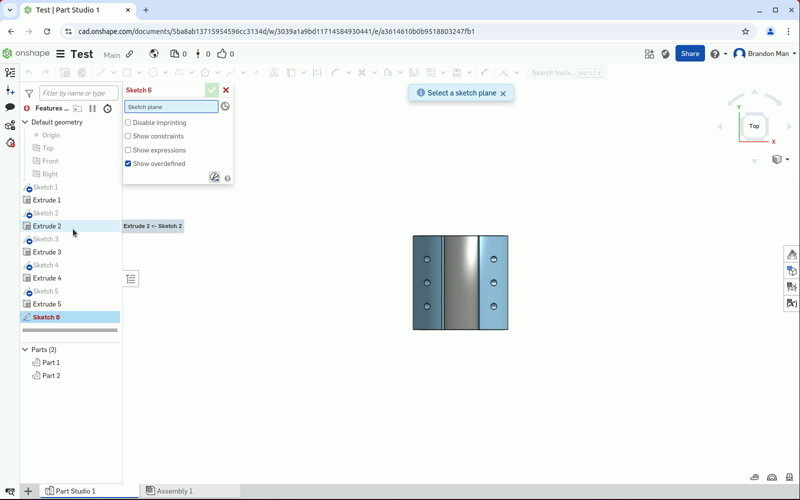
mouse_move(73, 150)
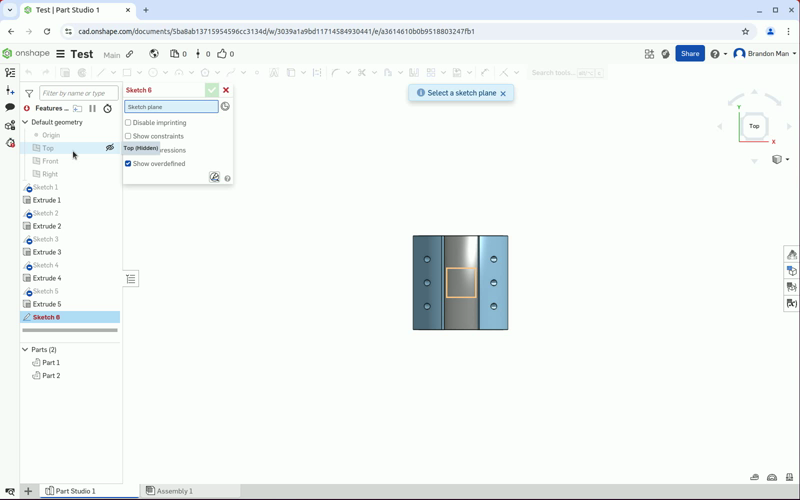
click(73, 150)
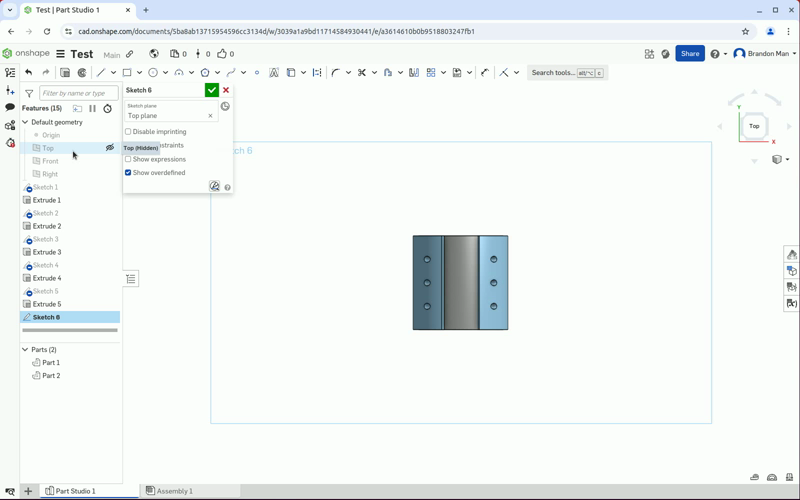
mouse_move(73, 352)
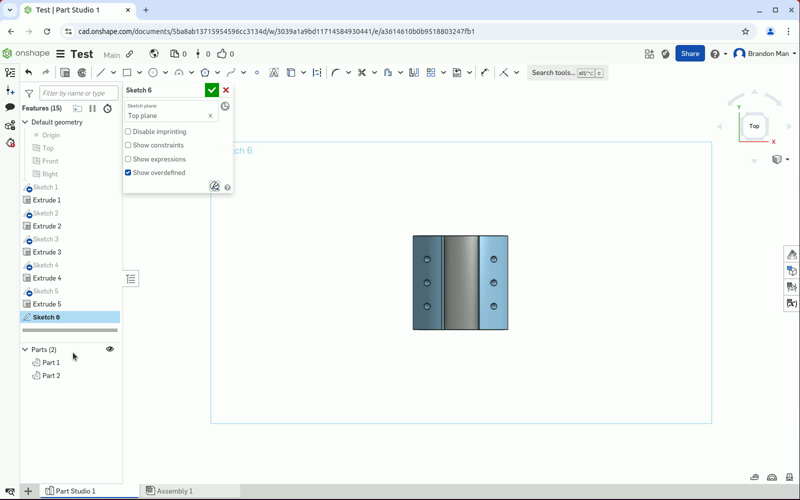
key(y)
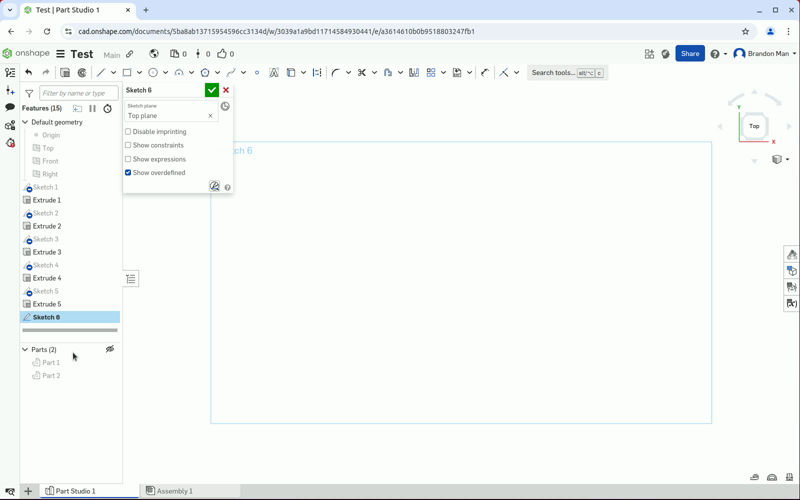
key(c)
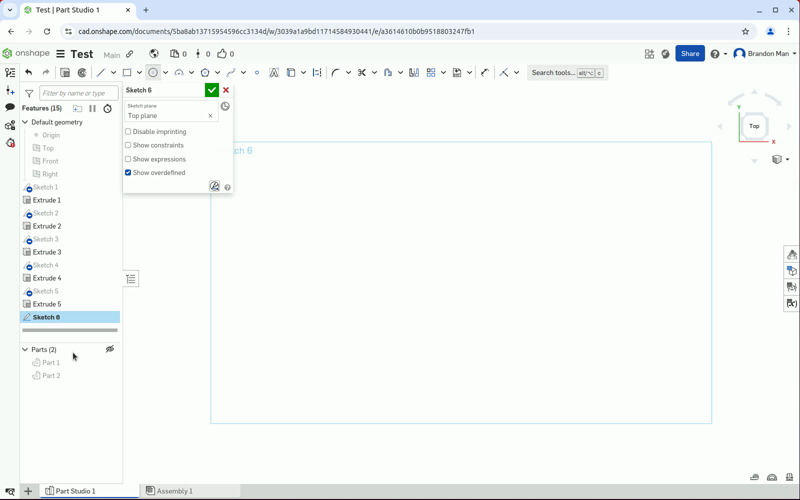
key_down(shift)
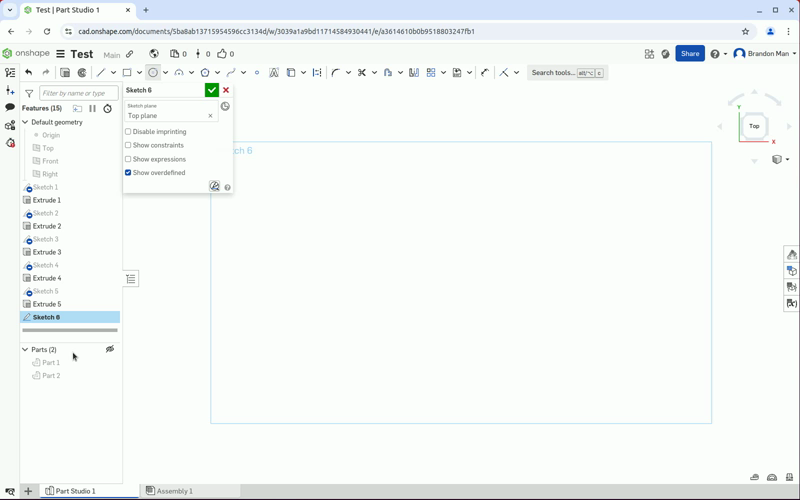
mouse_move(461, 282)
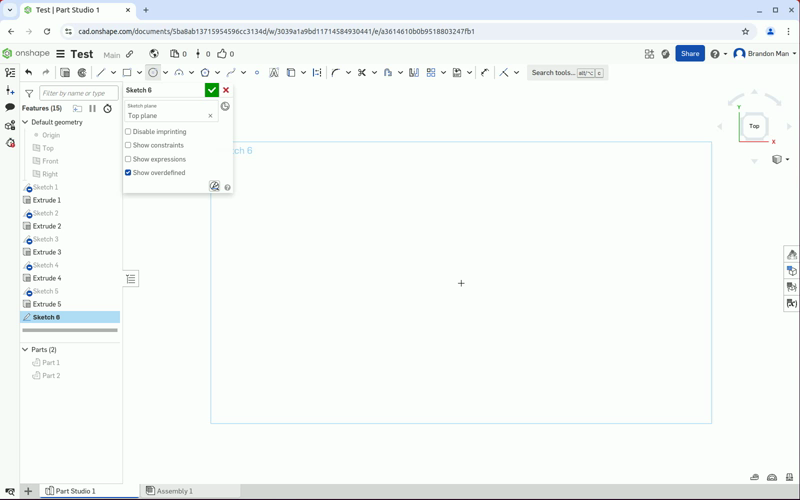
click(461, 282)
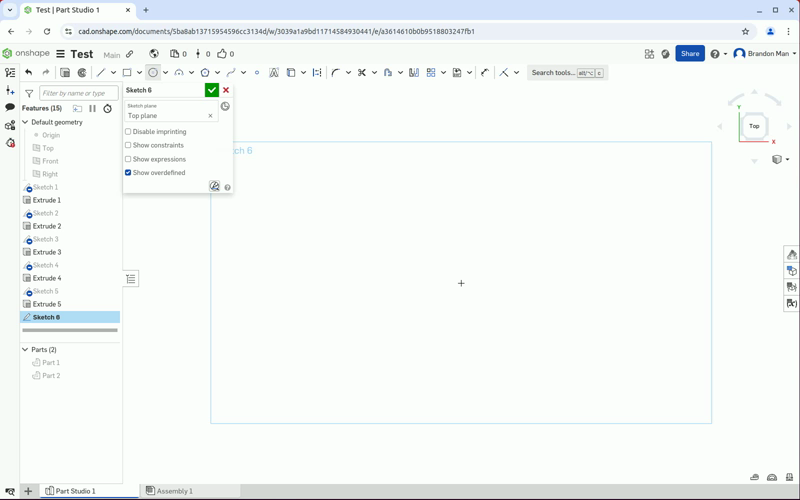
key_up(shift)
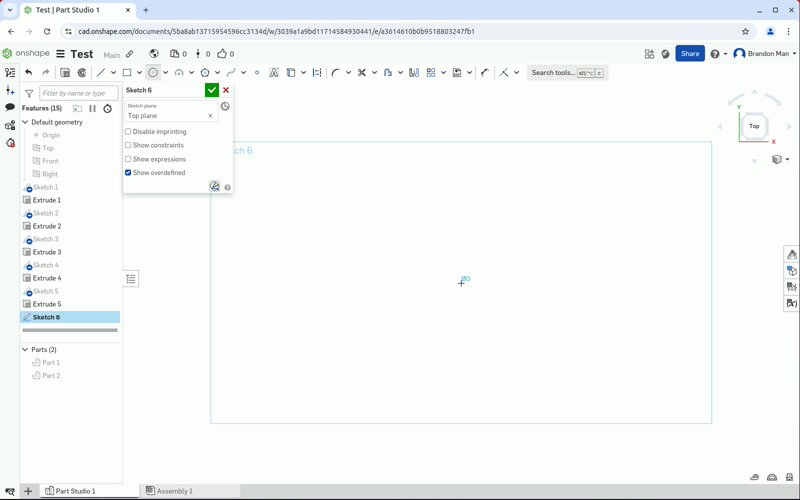
mouse_move(466, 282)
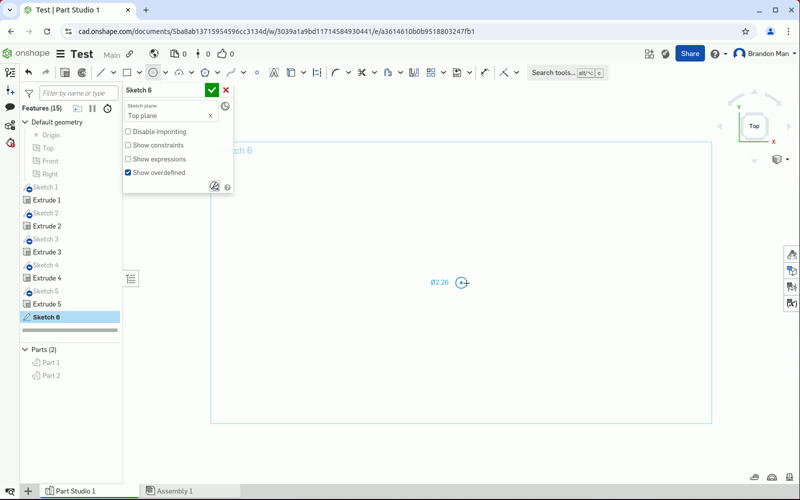
click(466, 282)
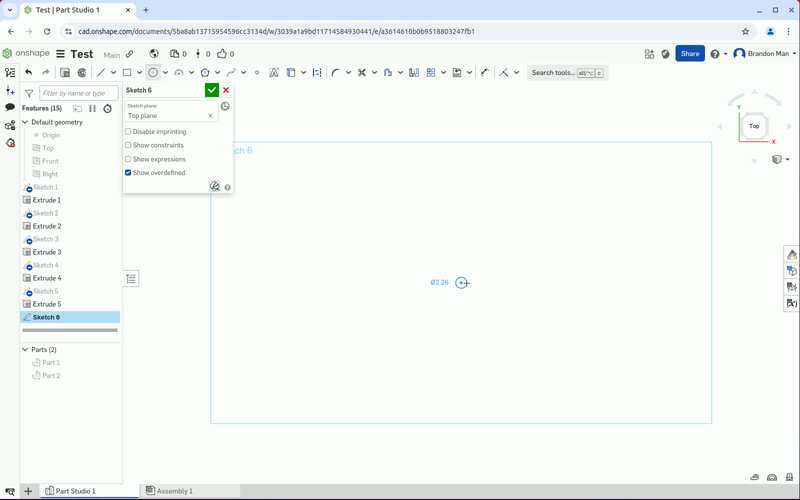
key(esc)
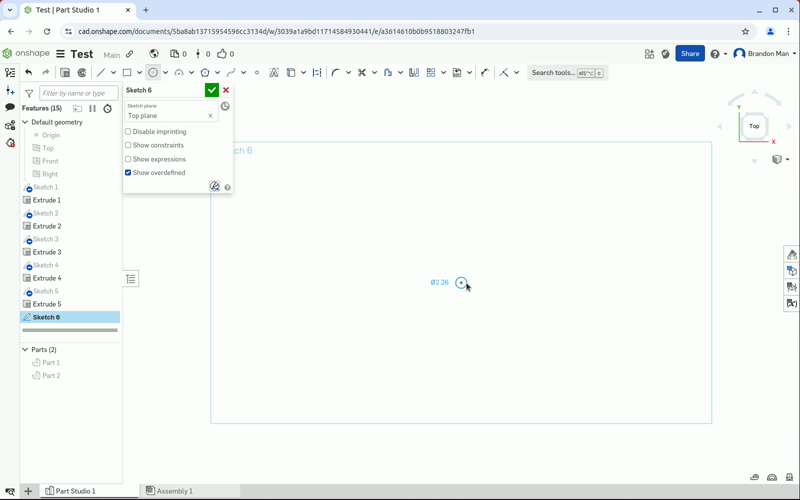
mouse_move(462, 285)
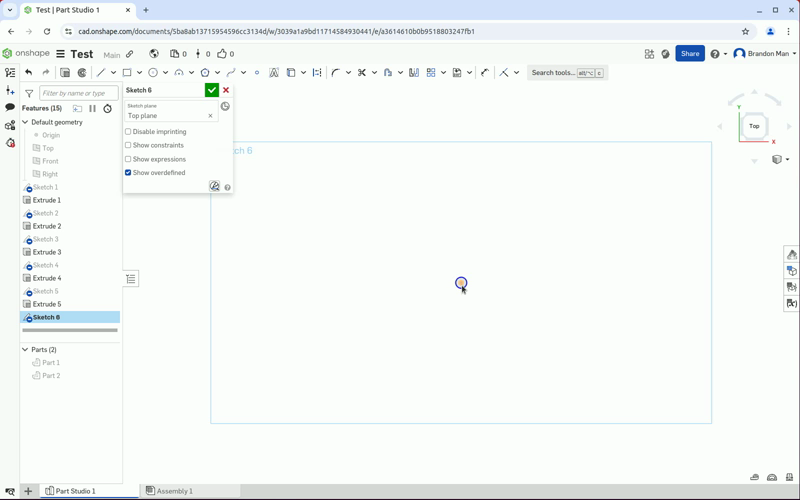
scroll(6)
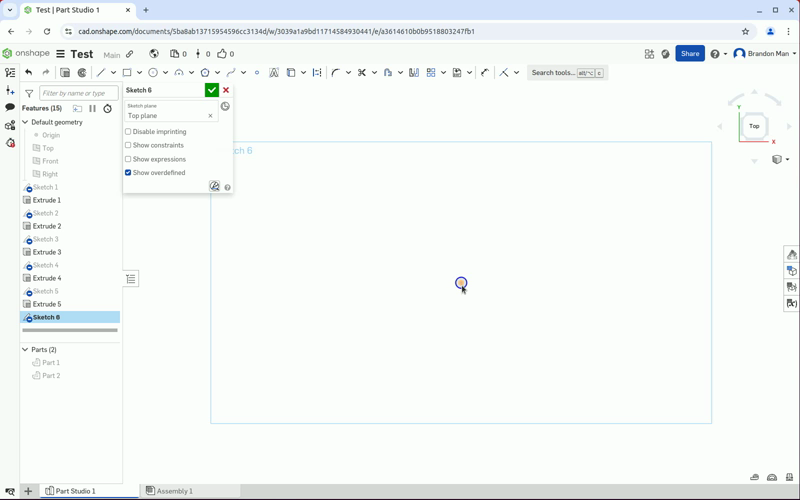
scroll(6)
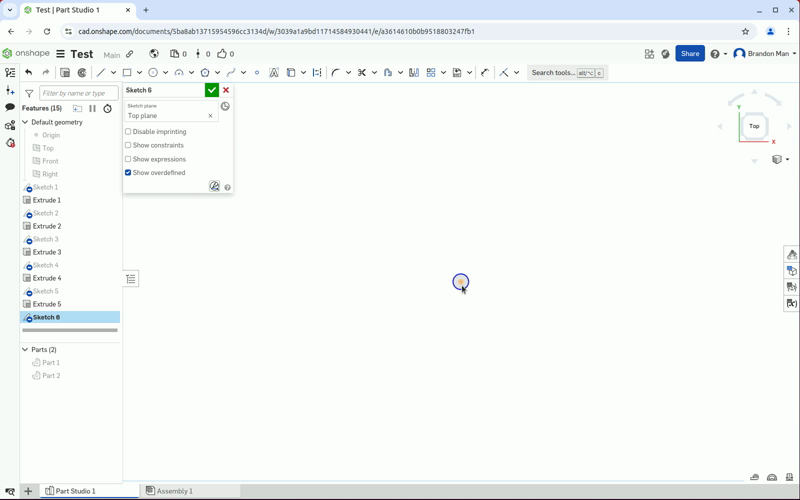
scroll(6)
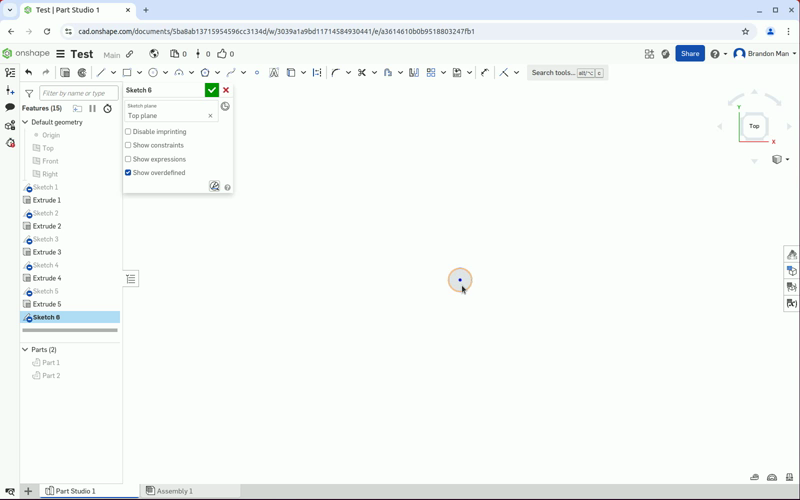
scroll(6)
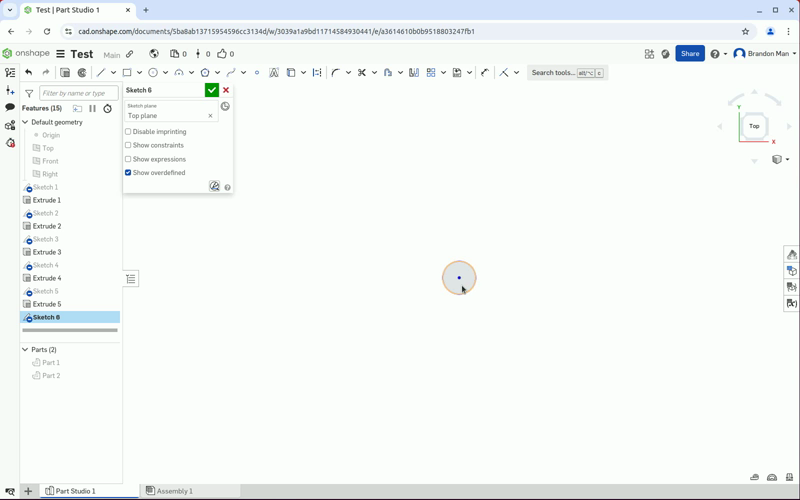
scroll(6)
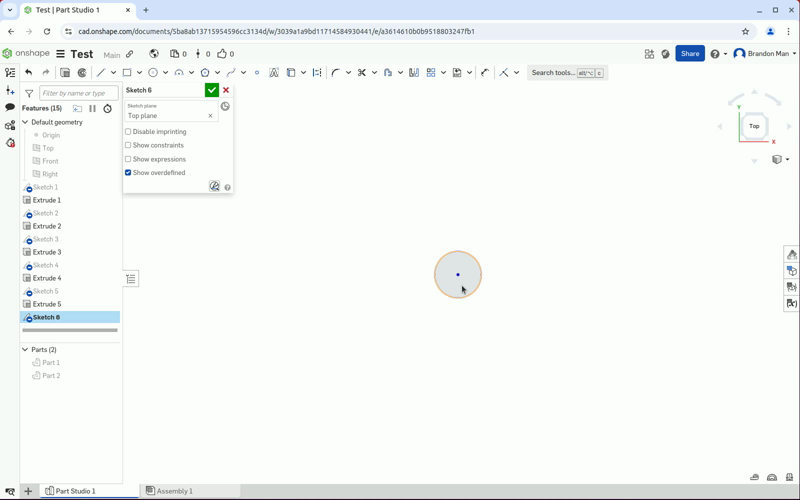
scroll(6)
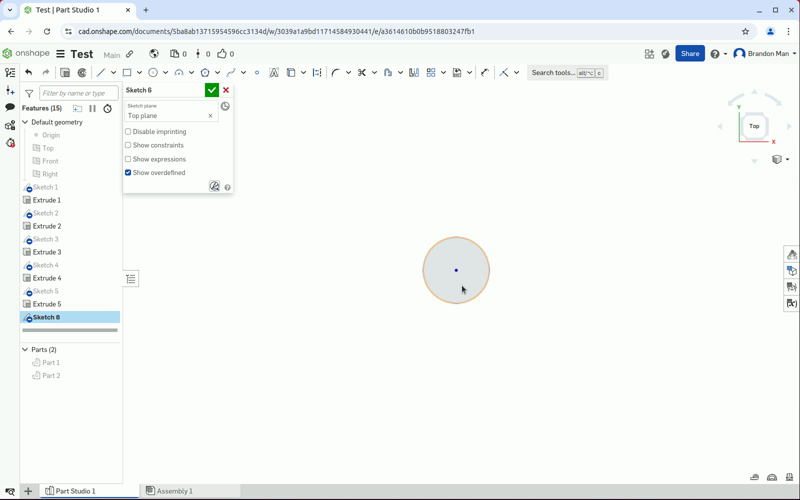
scroll(6)
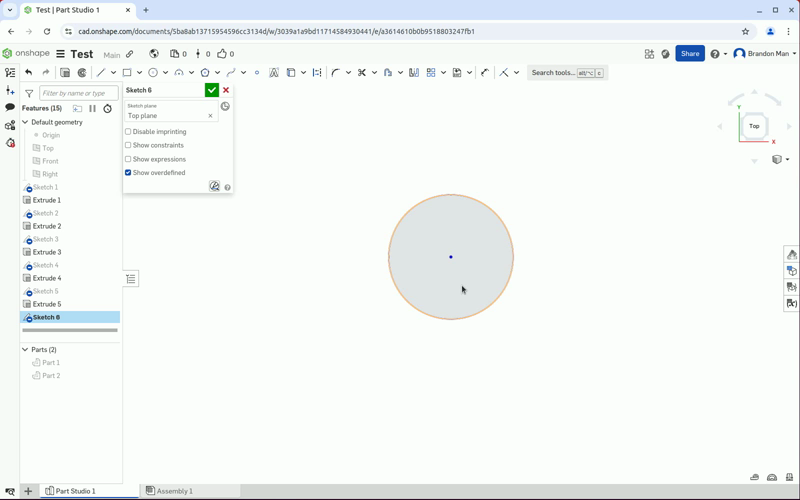
click(462, 285)
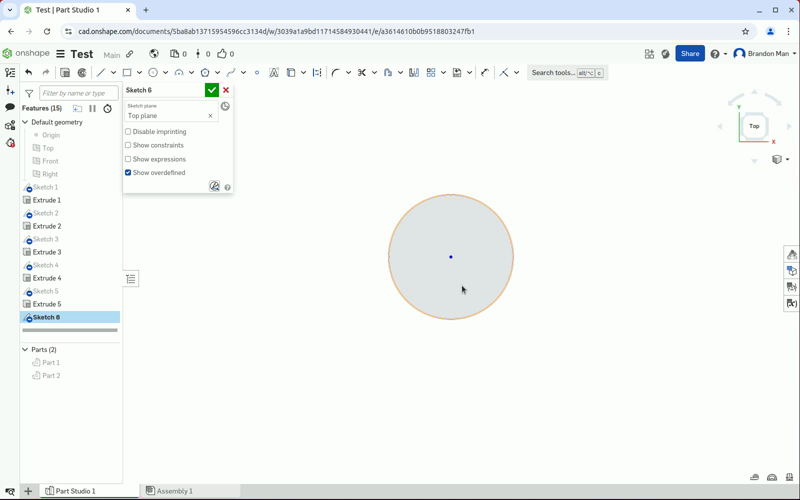
scroll(-6)
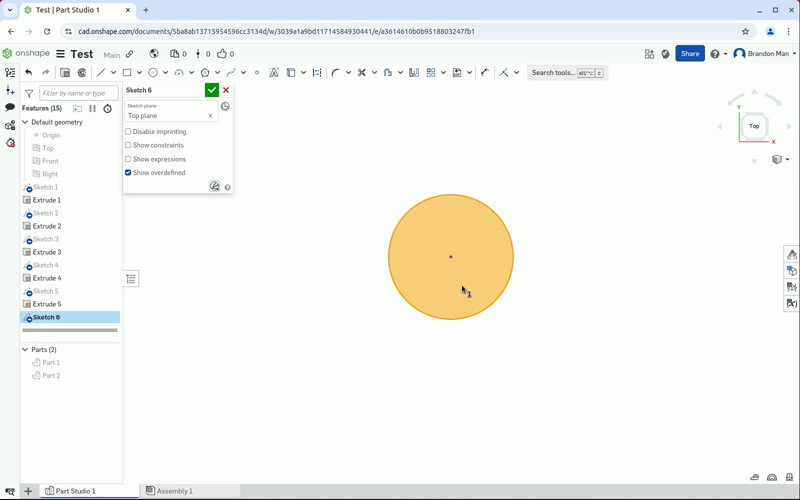
scroll(-6)
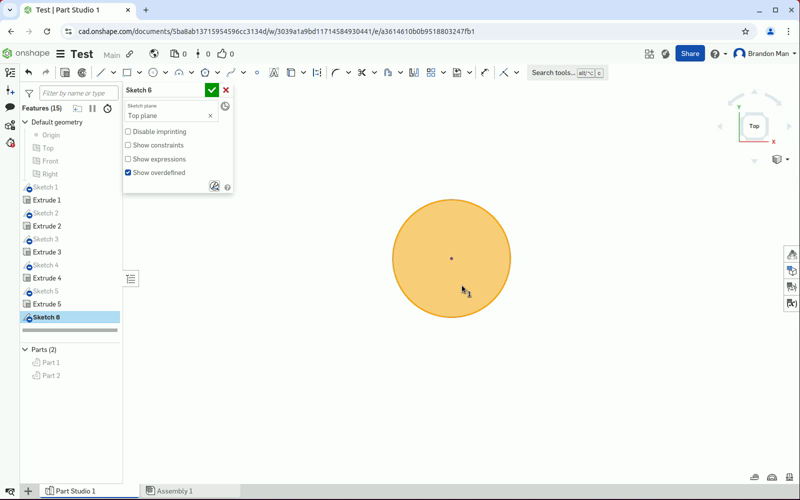
scroll(-6)
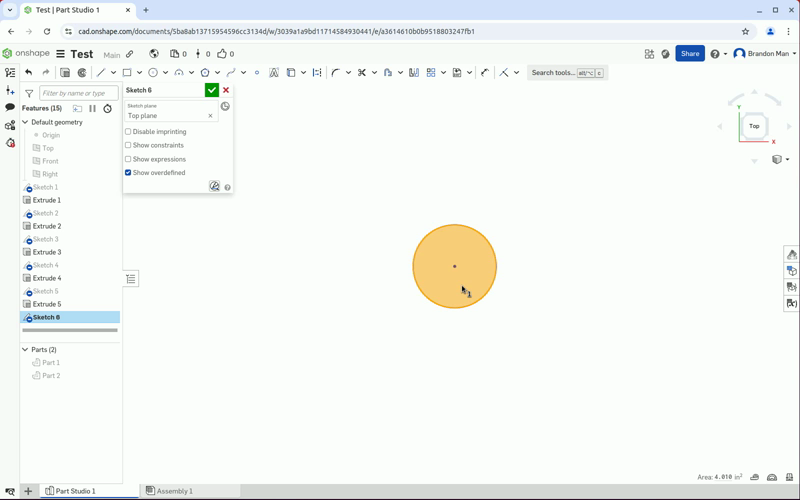
scroll(-6)
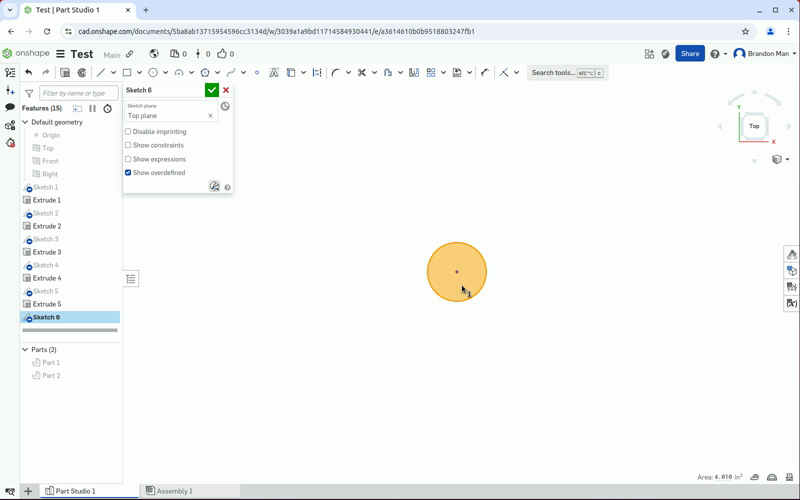
scroll(-6)
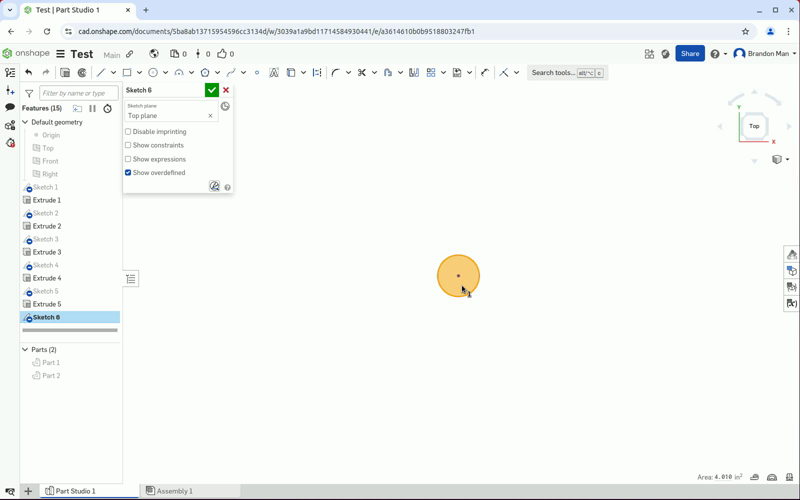
scroll(-6)
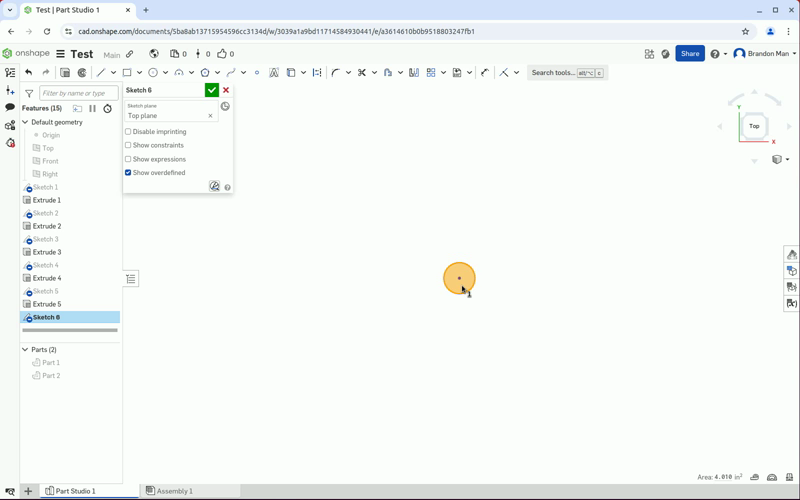
scroll(-6)
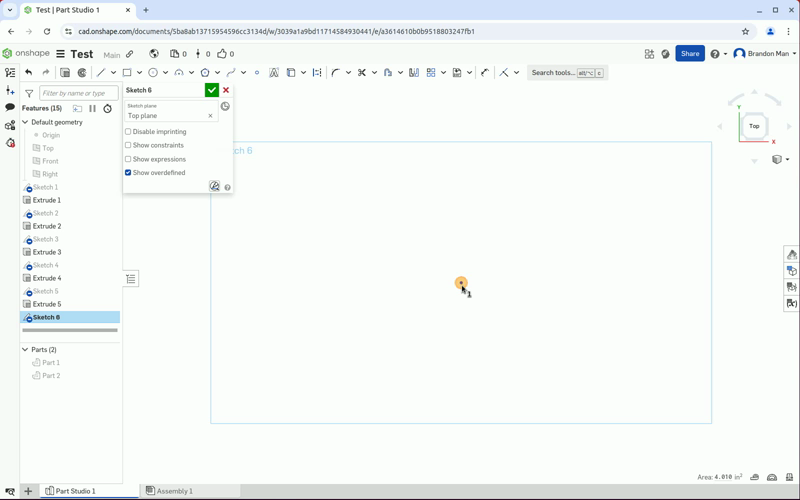
mouse_move(73, 352)
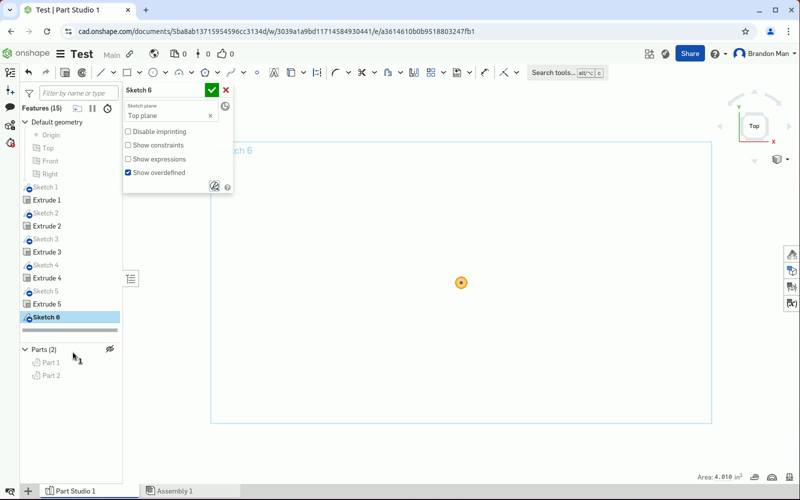
key(shift+y)
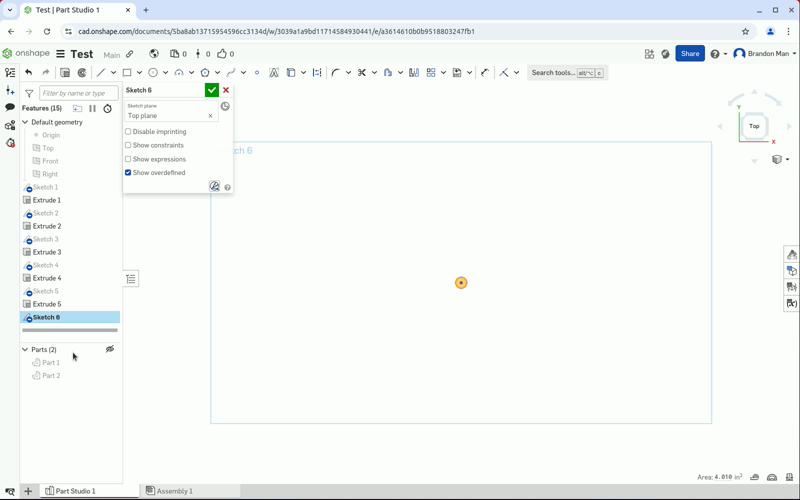
key(shift+e)
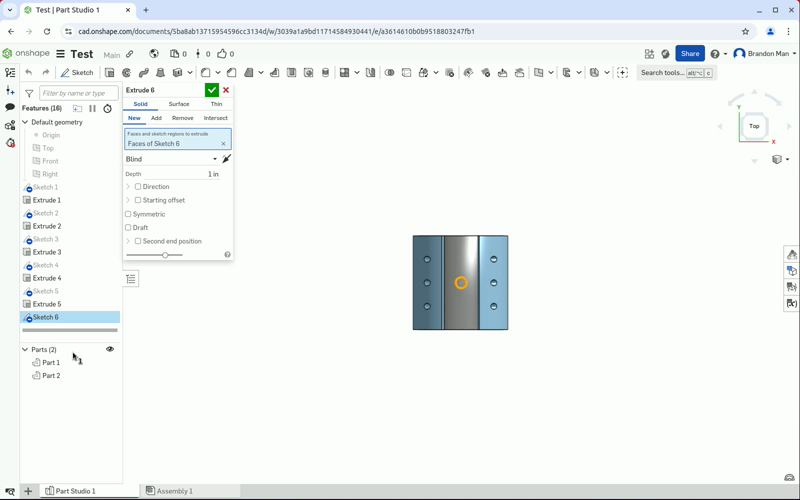
mouse_move(143, 106)
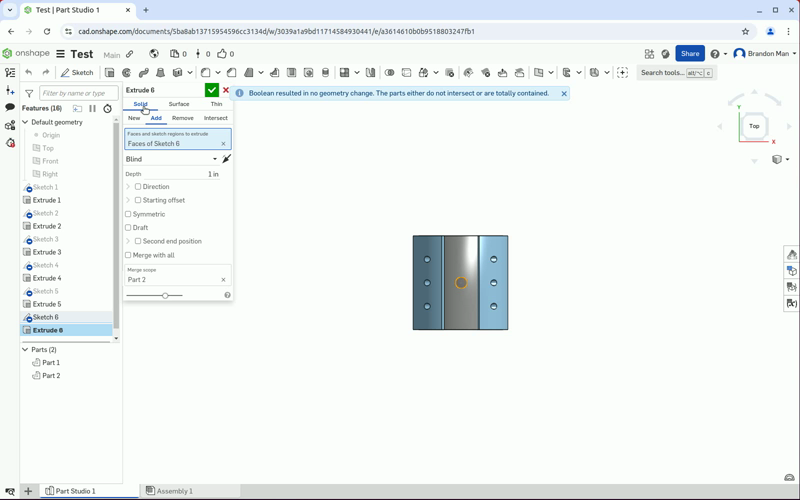
click(143, 106)
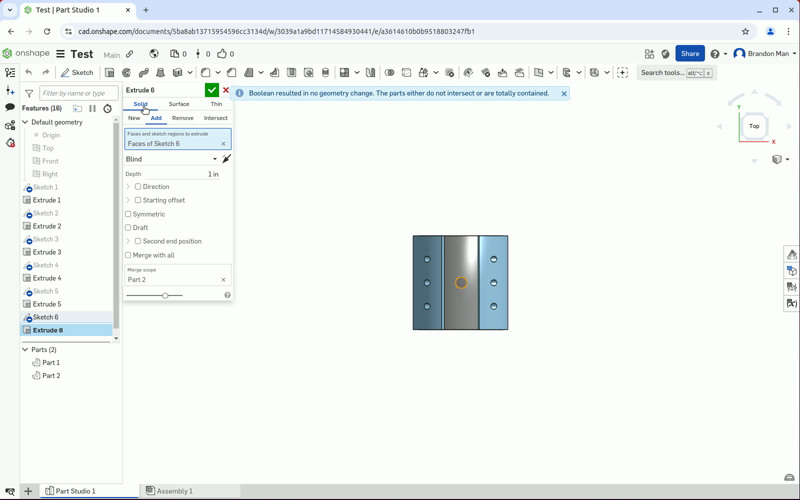
mouse_move(137, 120)
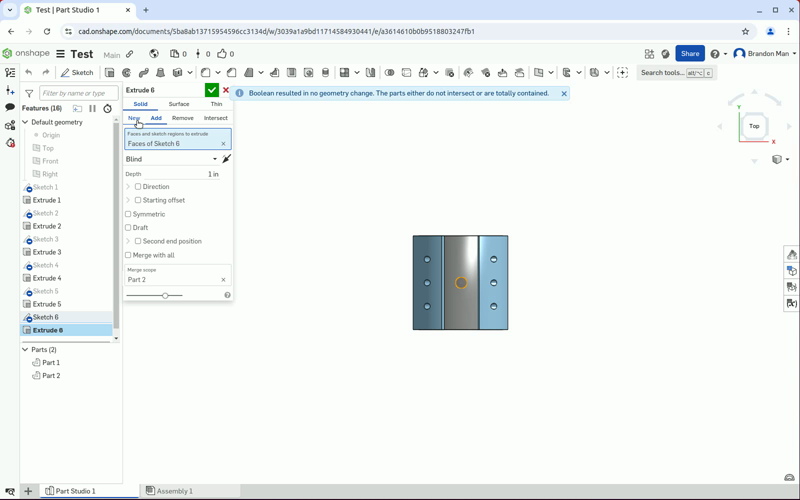
click(137, 120)
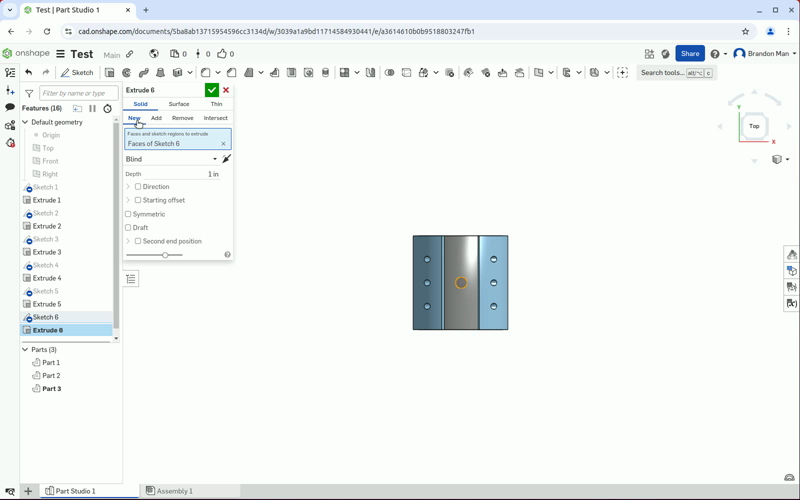
key(tab, 4)
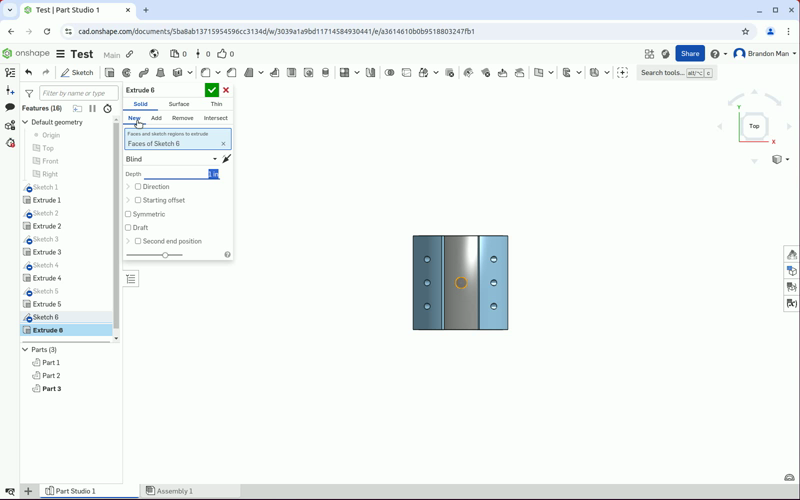
text(19.257)
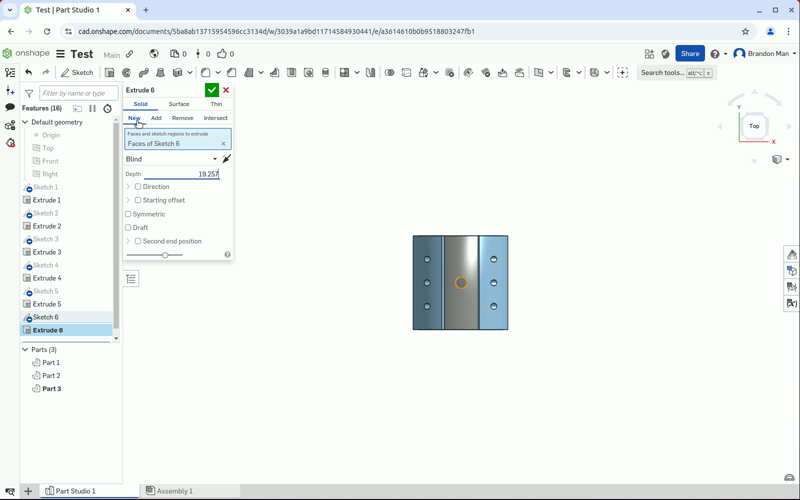
key(enter)
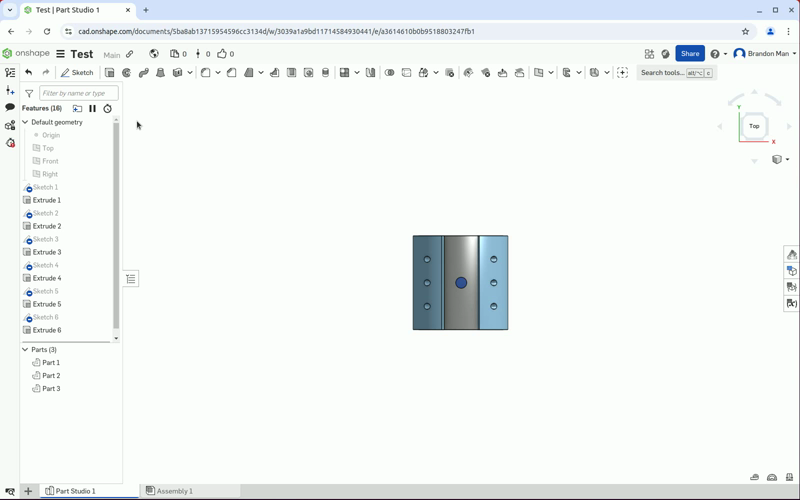
key(shift+h)
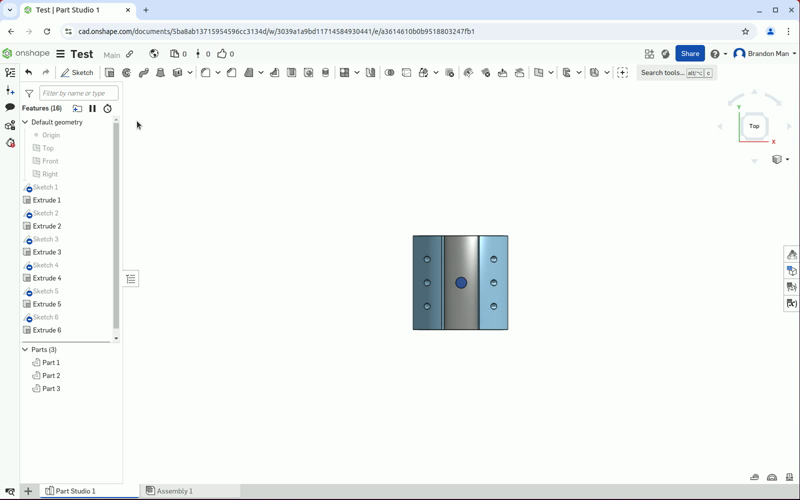
key(shift+h)
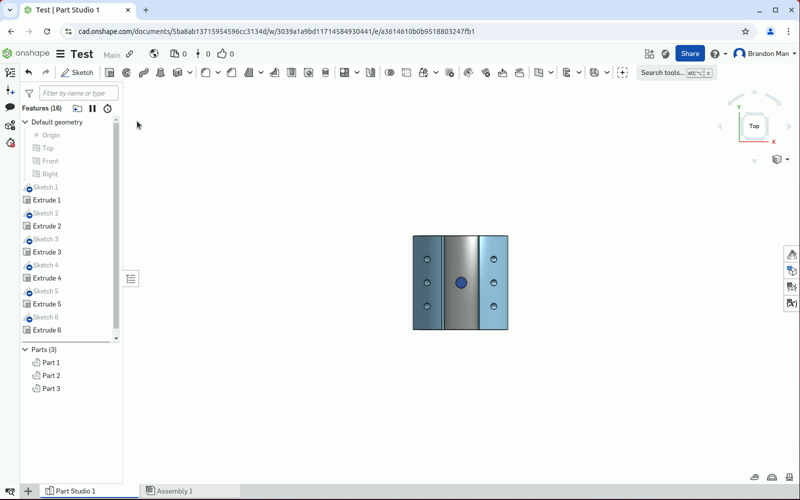
mouse_move(69, 189)
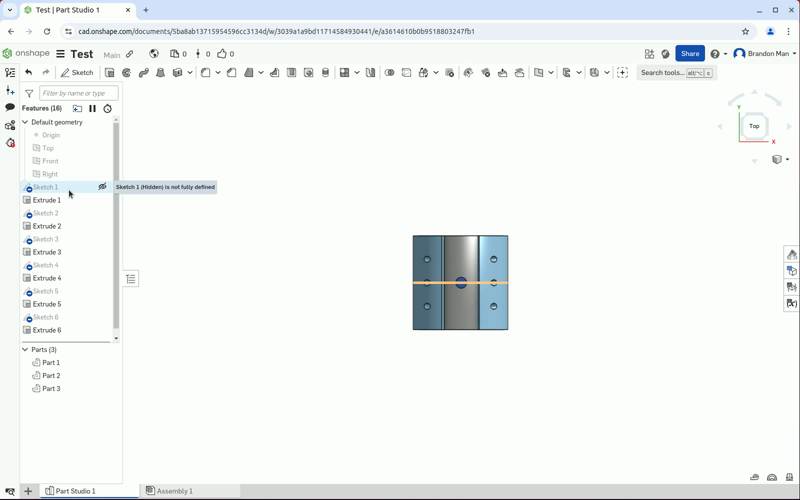
click(69, 189)
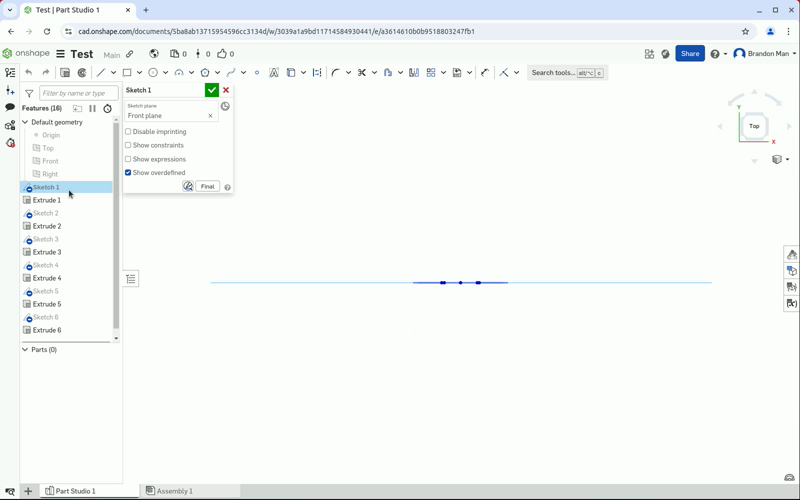
mouse_move(229, 92)
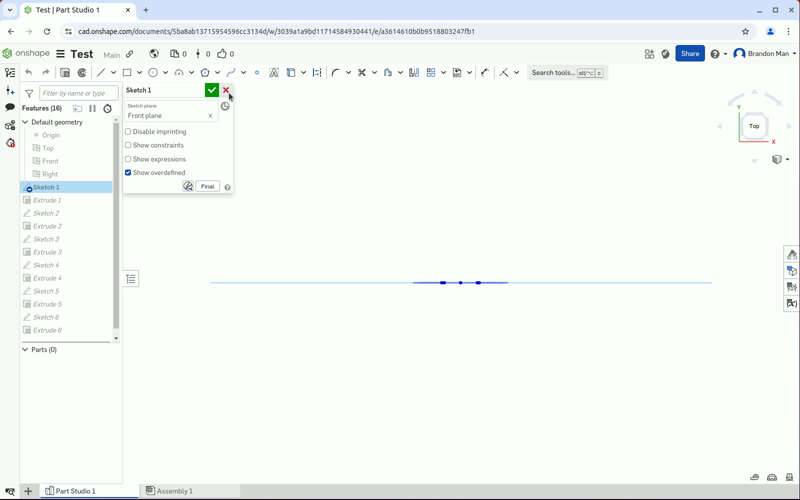
click(229, 92)
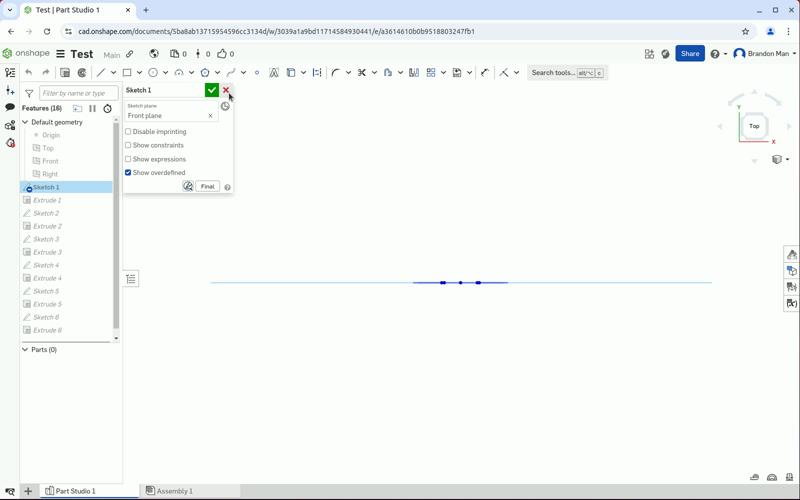
key(shift+s)
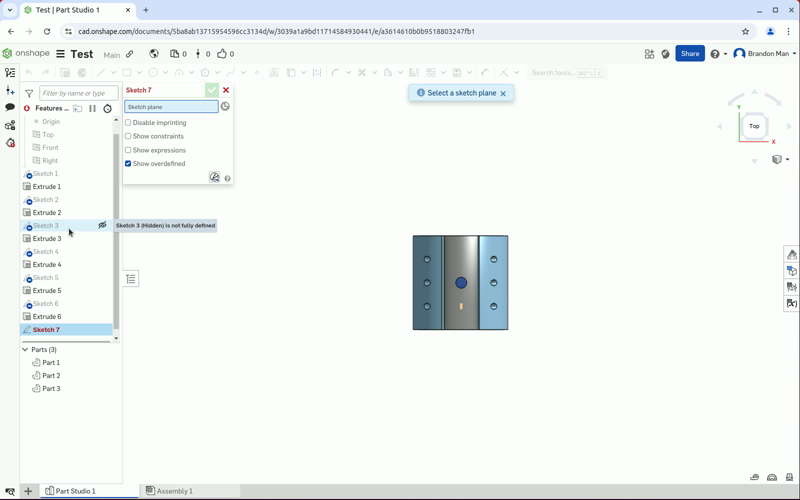
scroll(3)
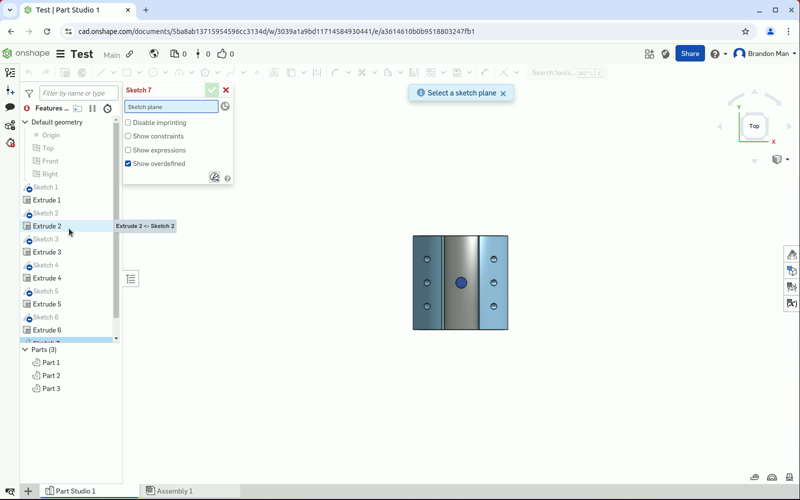
mouse_move(69, 150)
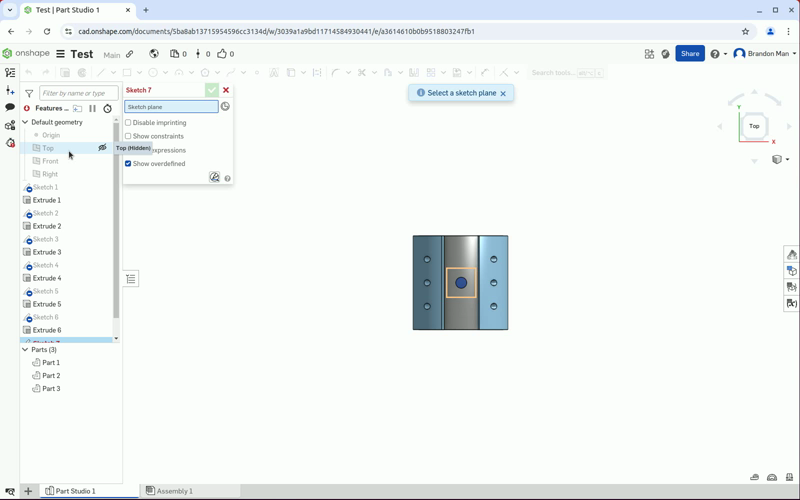
click(69, 150)
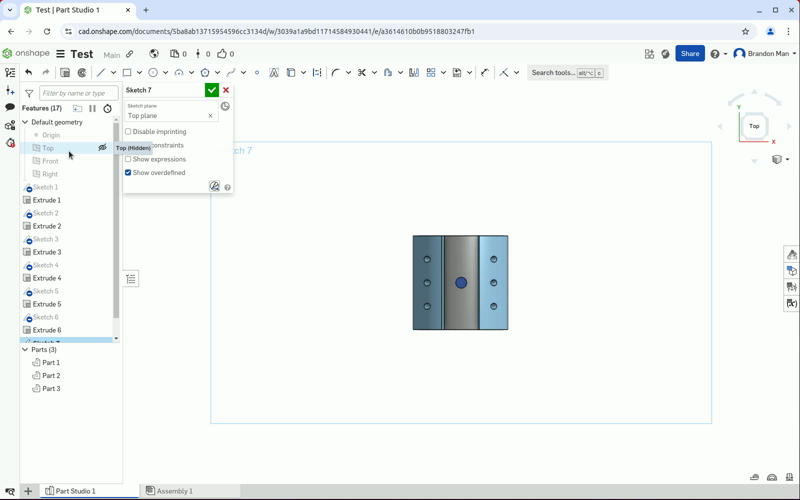
mouse_move(73, 352)
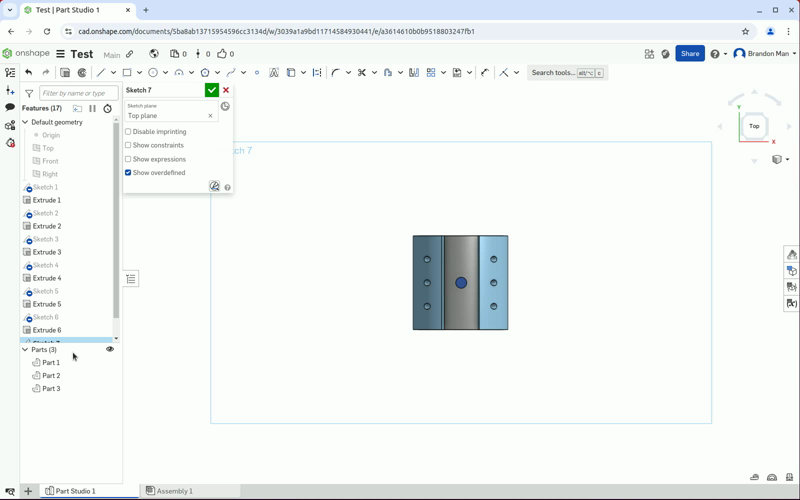
key(y)
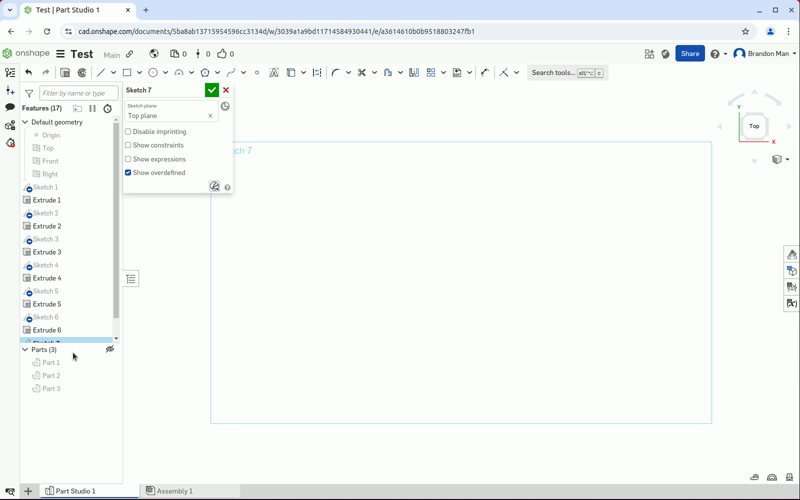
key(c)
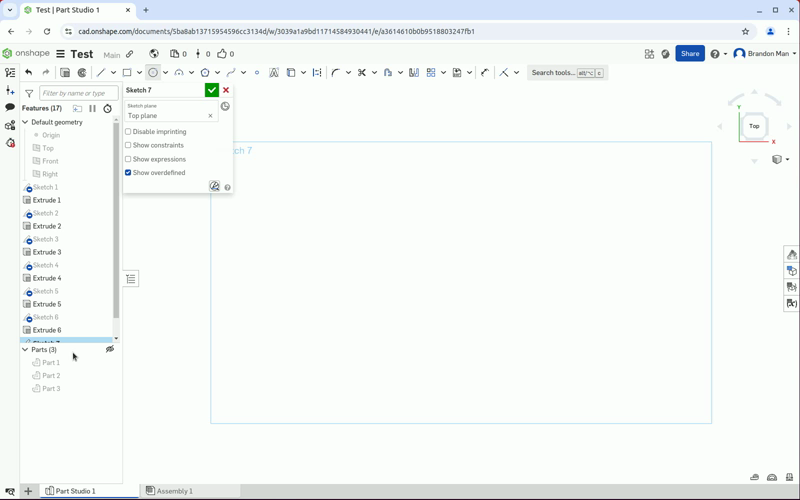
key_down(shift)
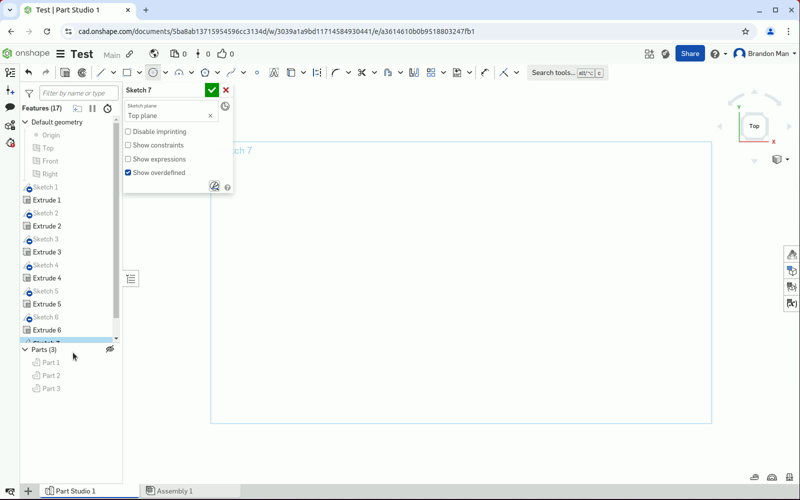
mouse_move(461, 311)
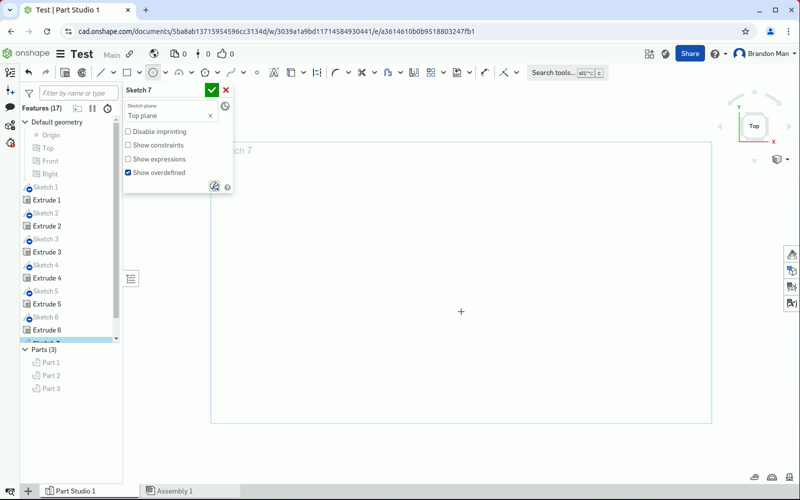
click(461, 311)
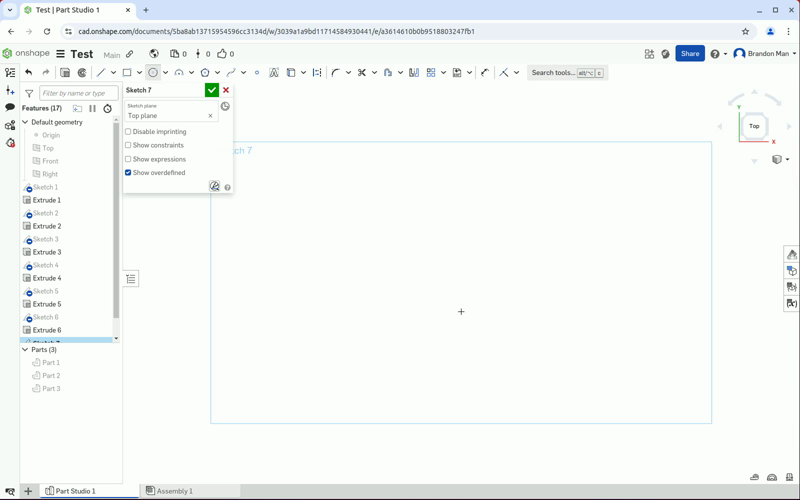
key_up(shift)
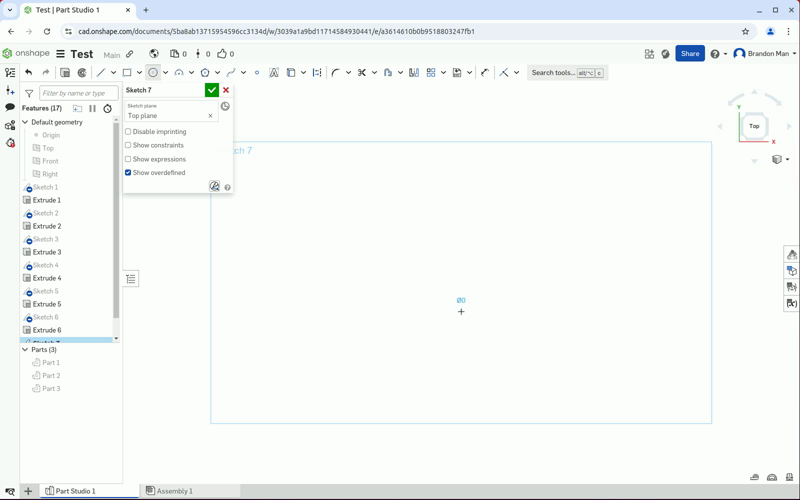
mouse_move(466, 311)
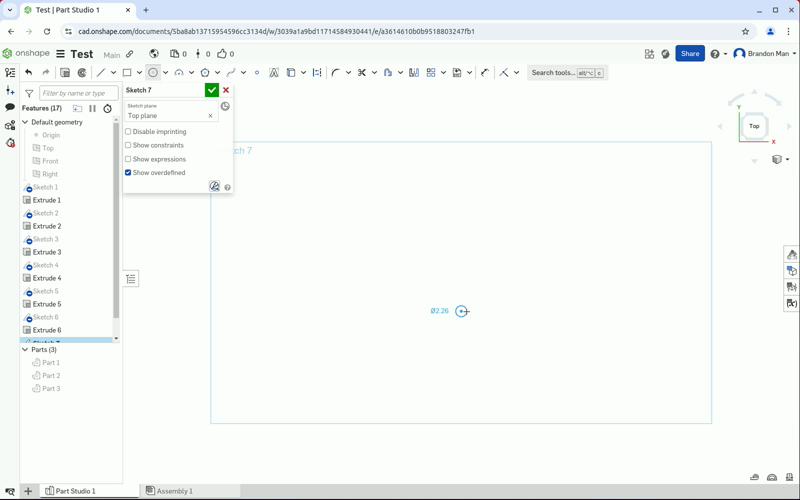
click(466, 311)
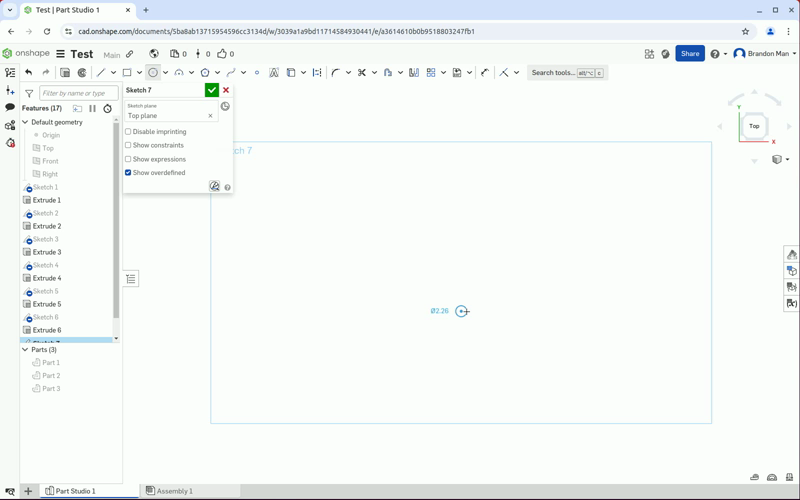
key(esc)
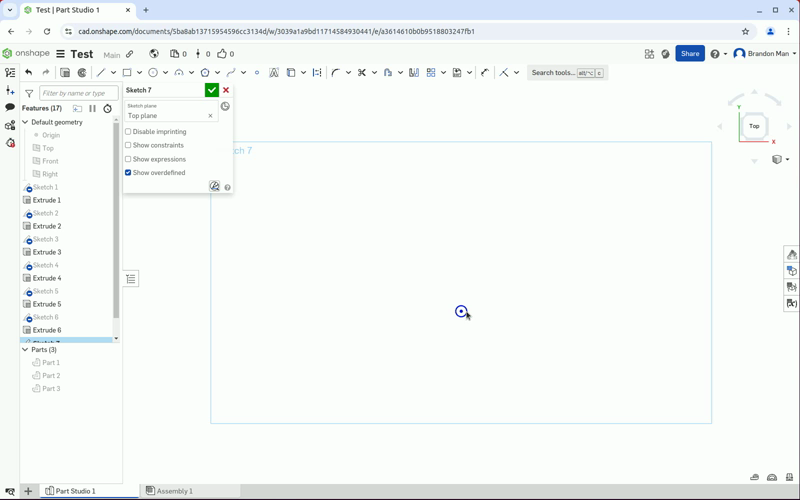
mouse_move(463, 311)
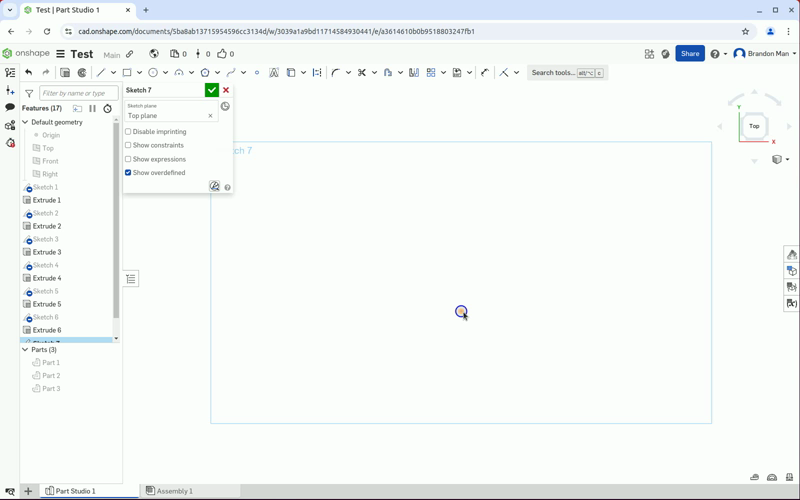
scroll(6)
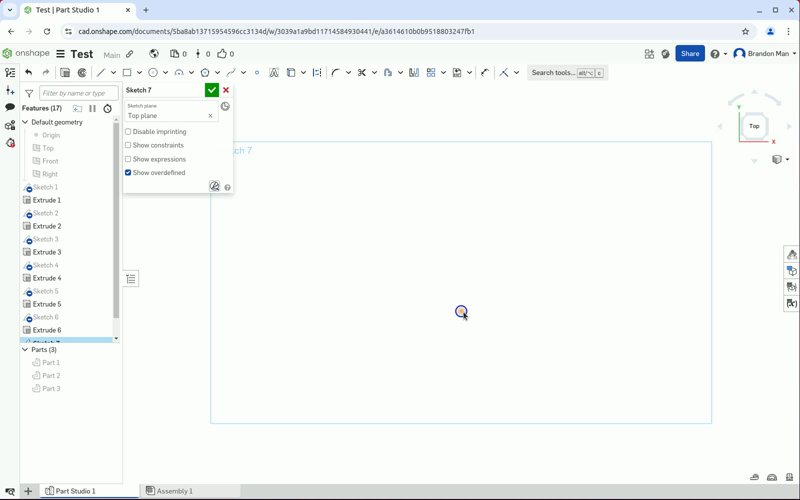
scroll(6)
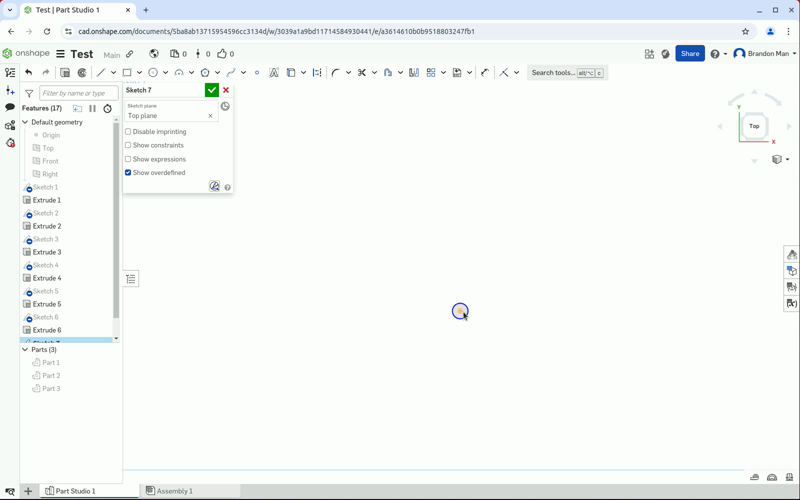
scroll(6)
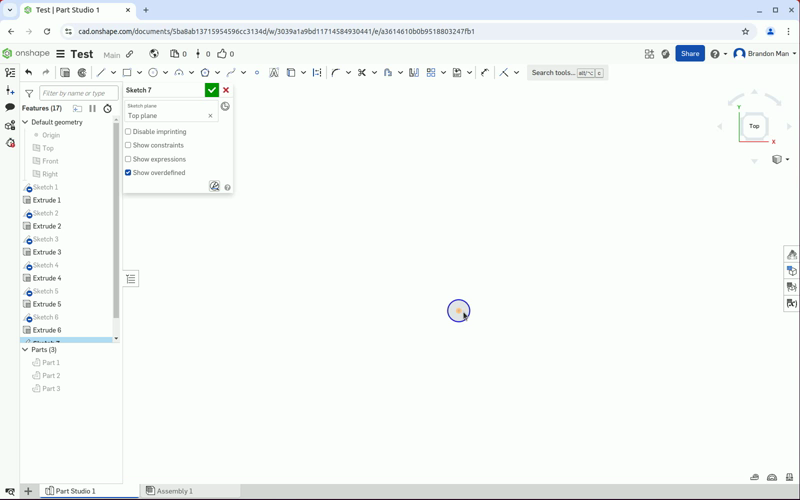
scroll(6)
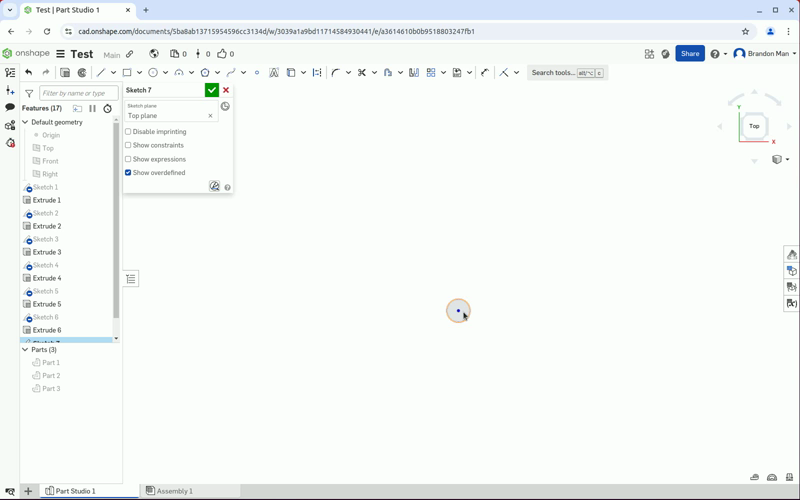
scroll(6)
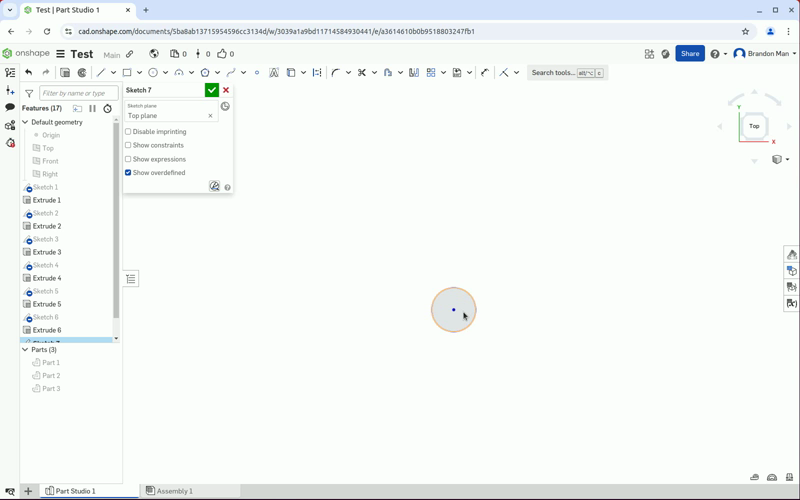
scroll(6)
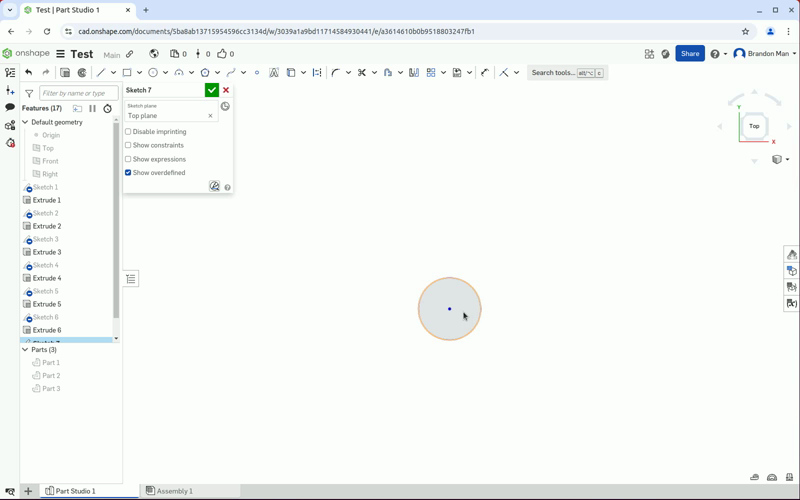
scroll(6)
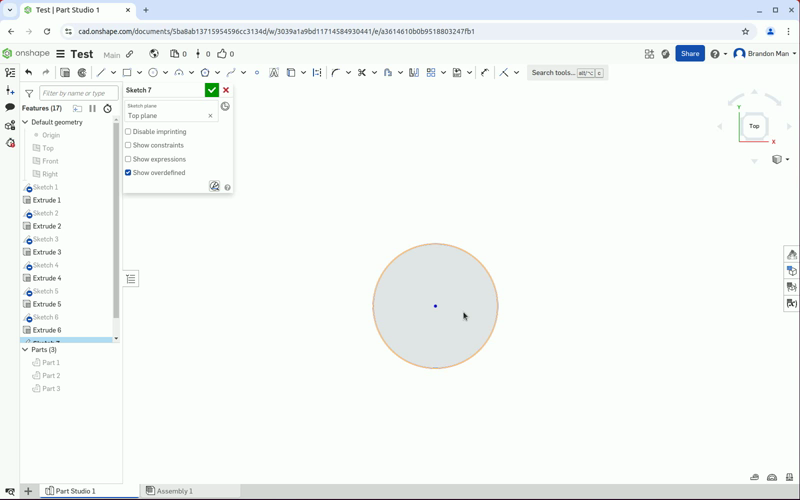
click(463, 311)
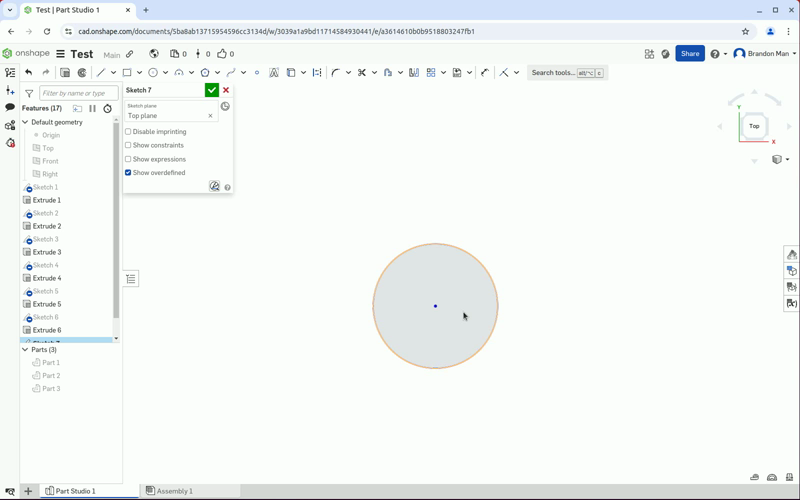
scroll(-6)
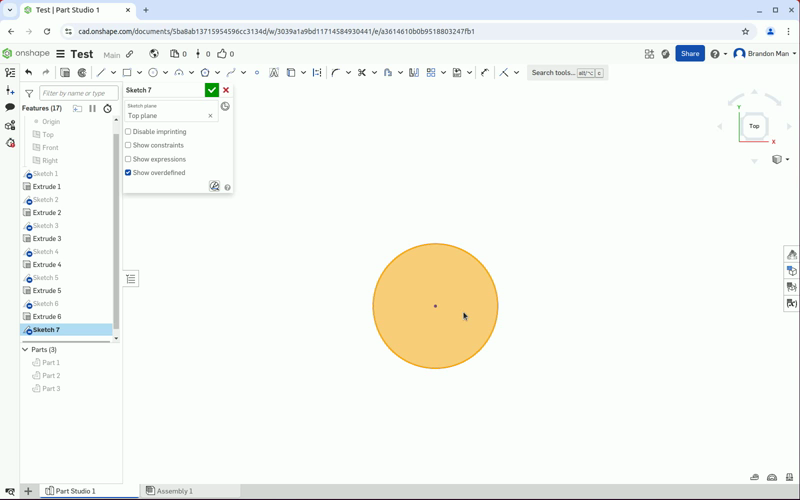
scroll(-6)
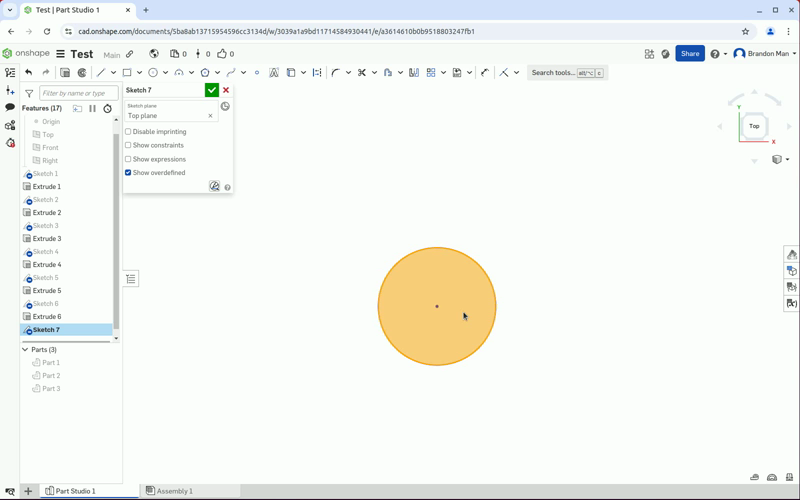
scroll(-6)
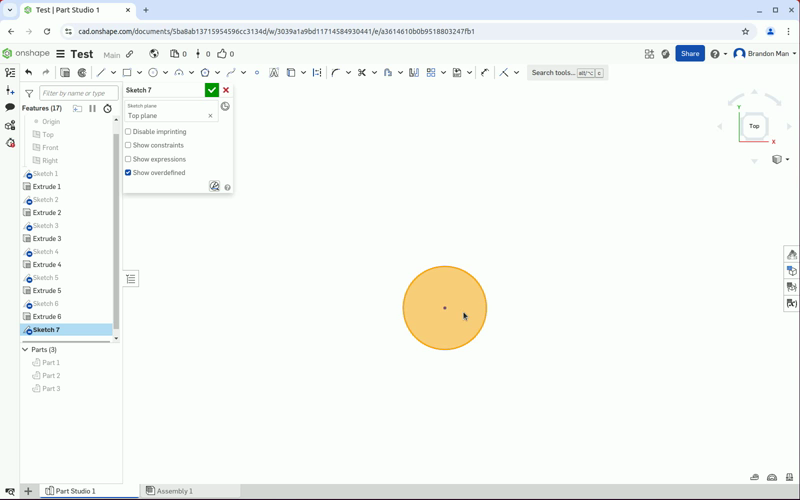
scroll(-6)
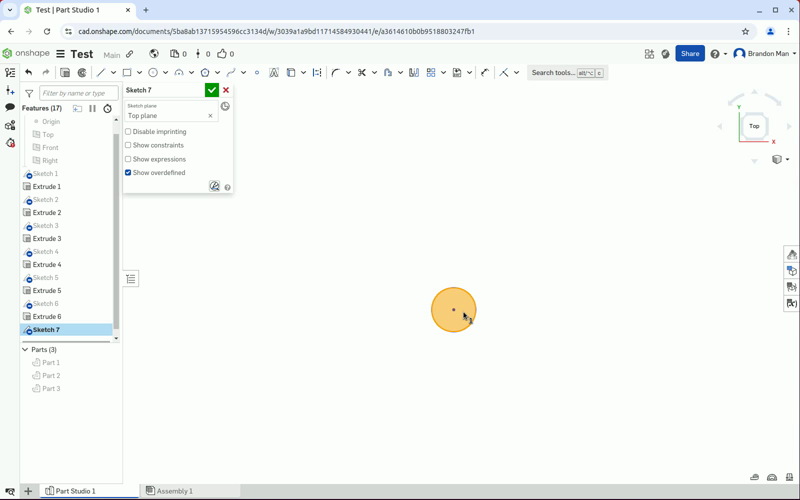
scroll(-6)
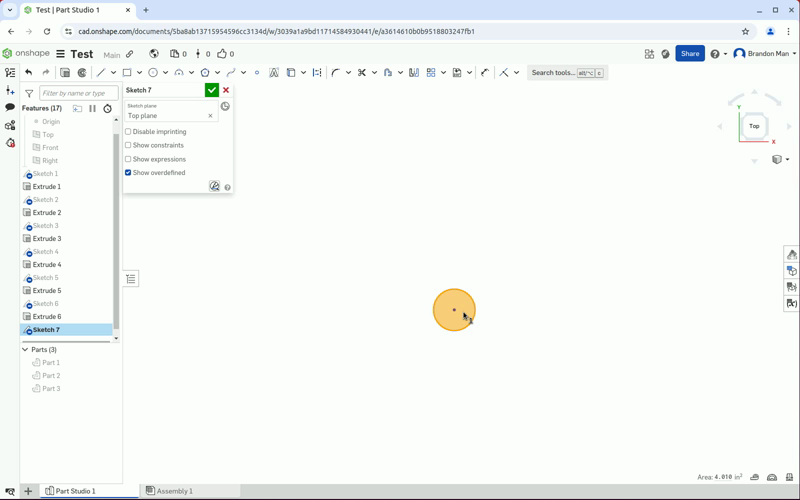
scroll(-6)
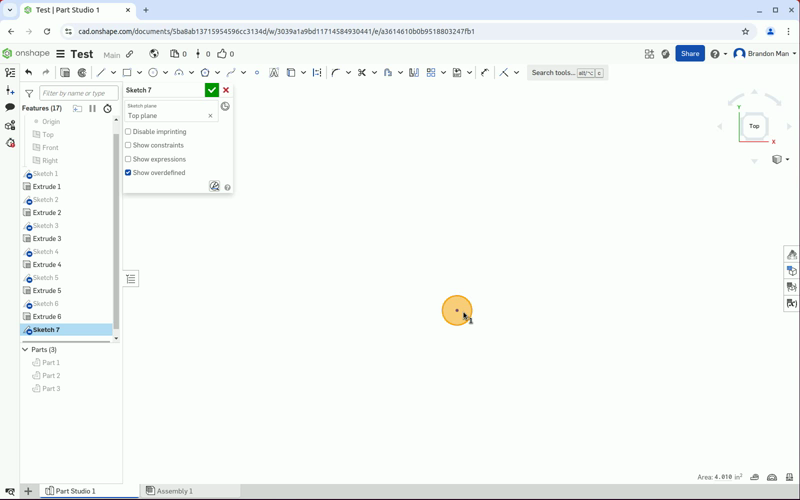
scroll(-6)
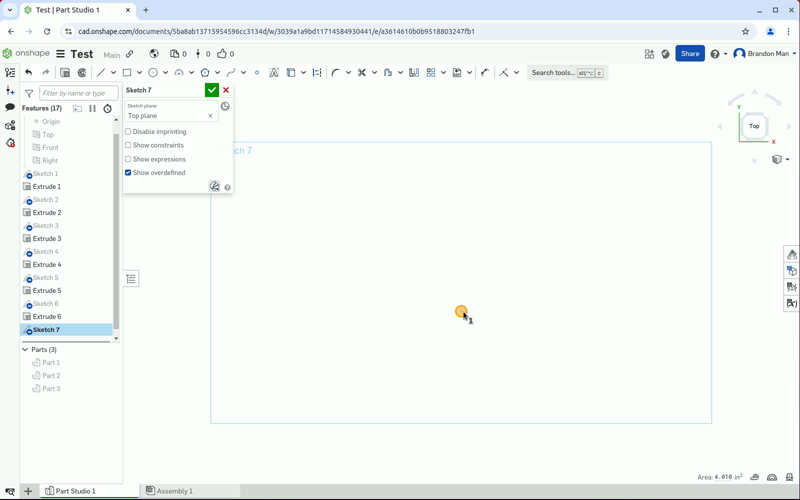
mouse_move(73, 352)
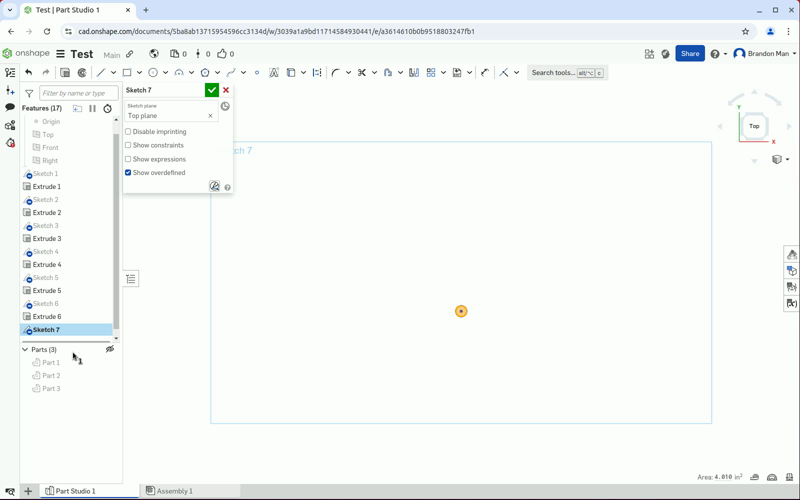
key(shift+y)
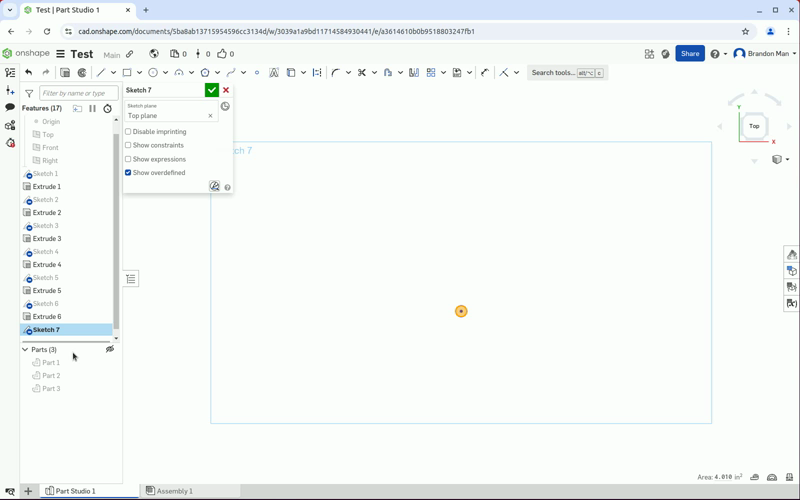
key(shift+e)
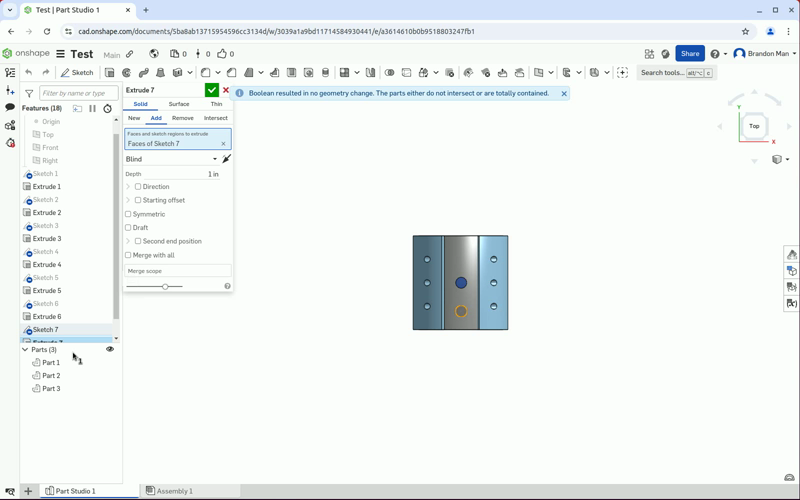
mouse_move(143, 106)
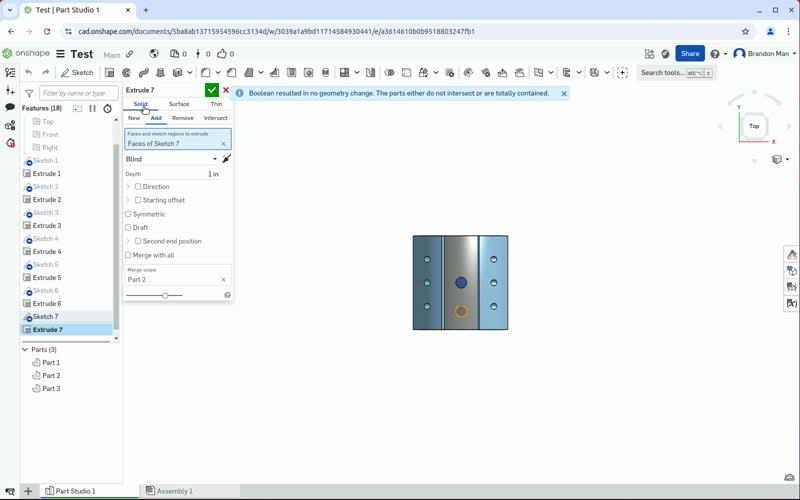
click(143, 106)
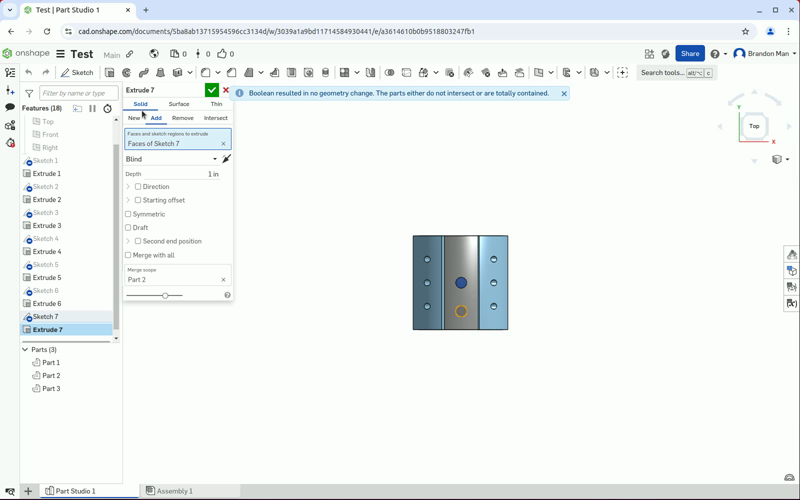
mouse_move(137, 120)
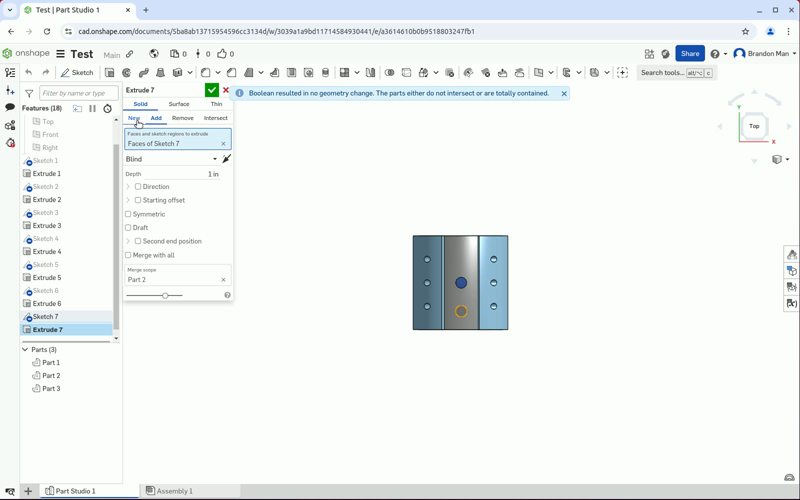
click(137, 120)
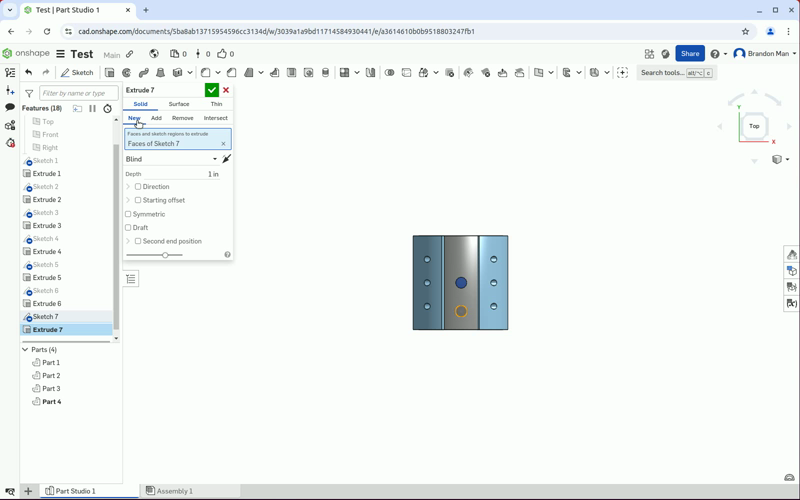
key(tab, 4)
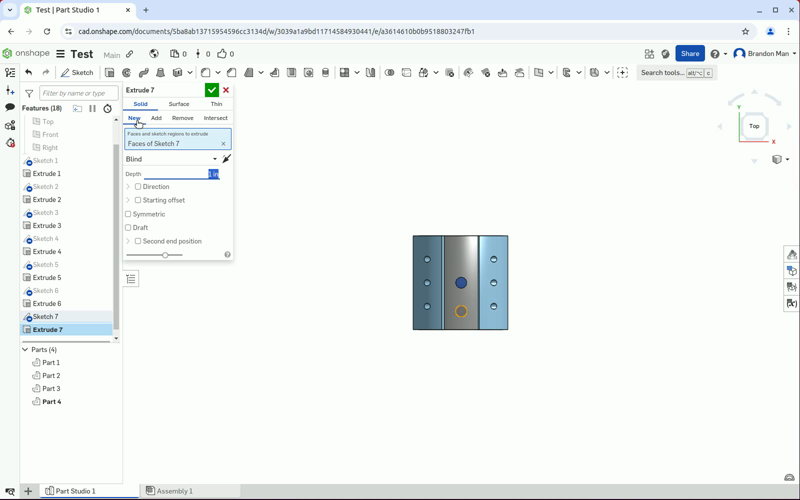
text(19.257)
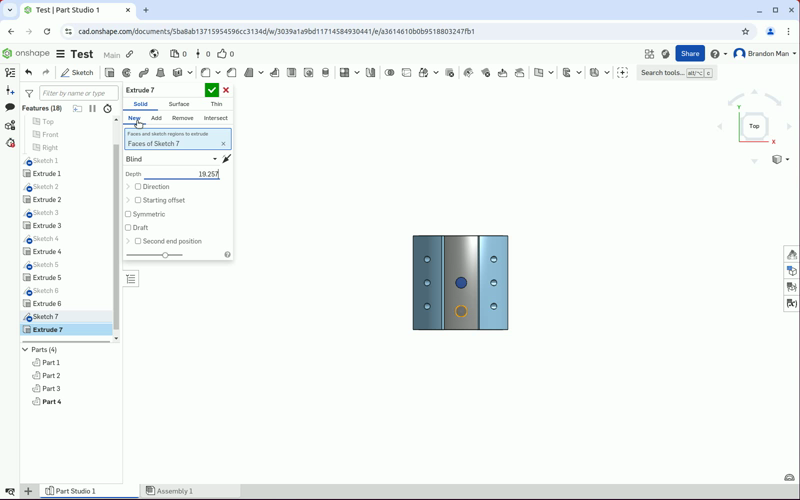
key(enter)
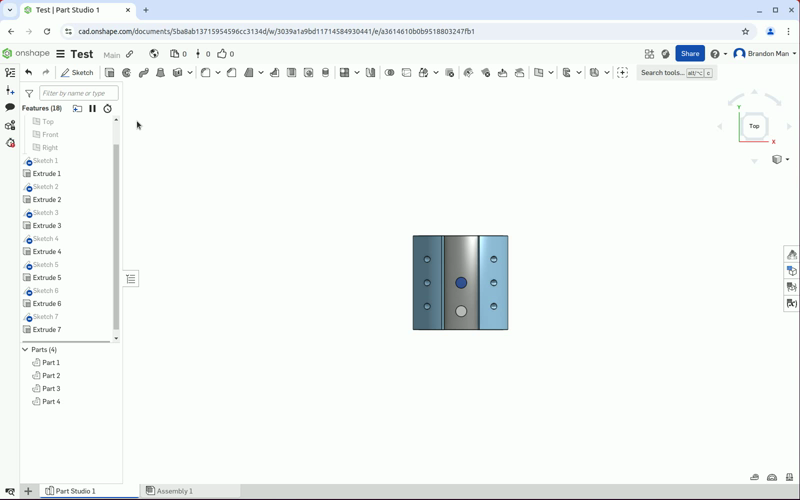
key(shift+h)
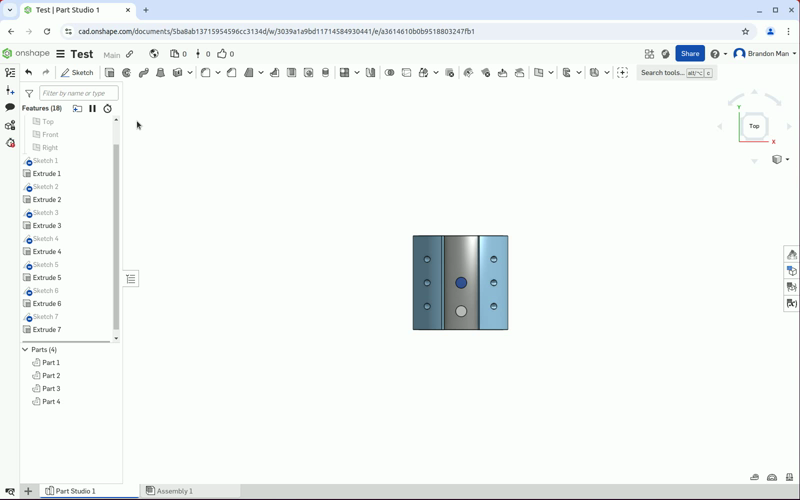
key(shift+h)
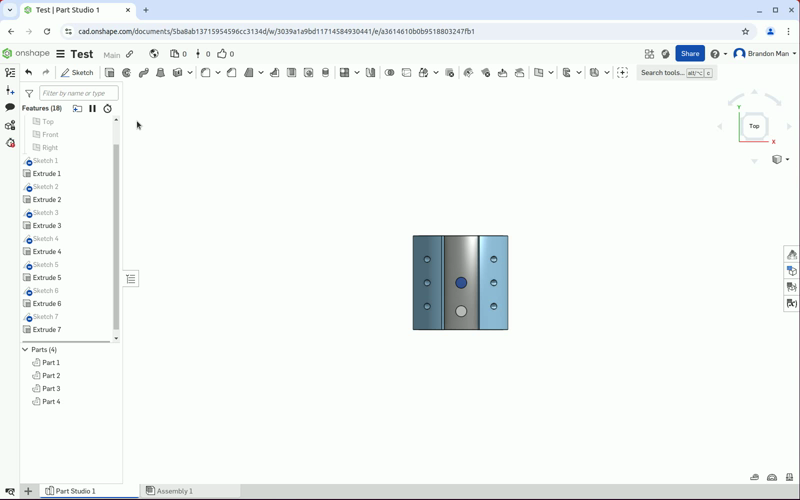
mouse_move(69, 163)
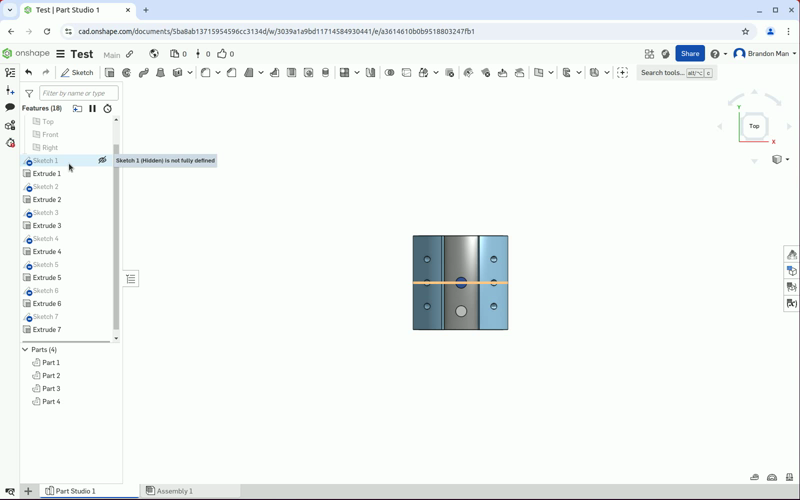
click(69, 163)
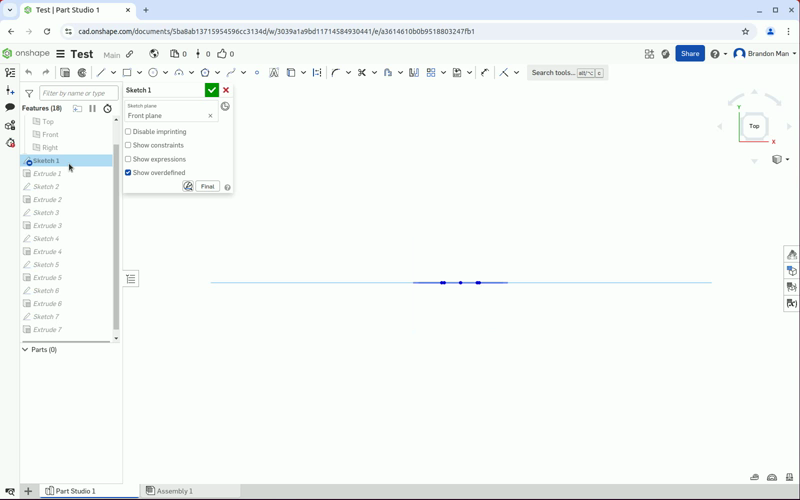
mouse_move(229, 92)
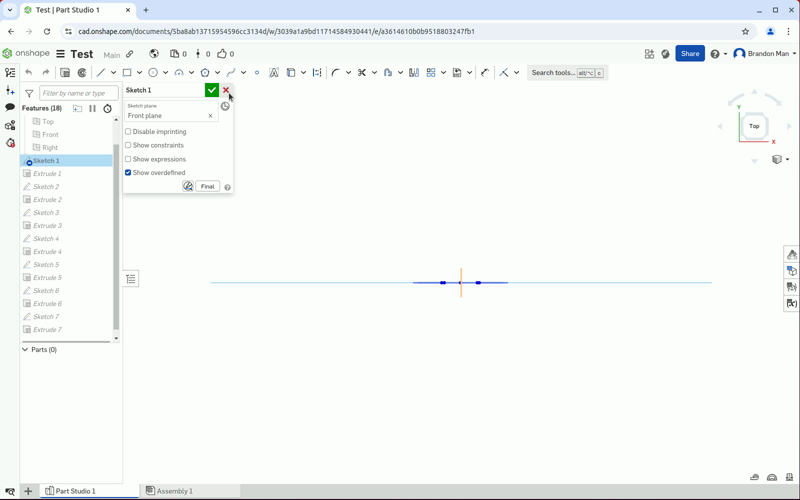
click(229, 92)
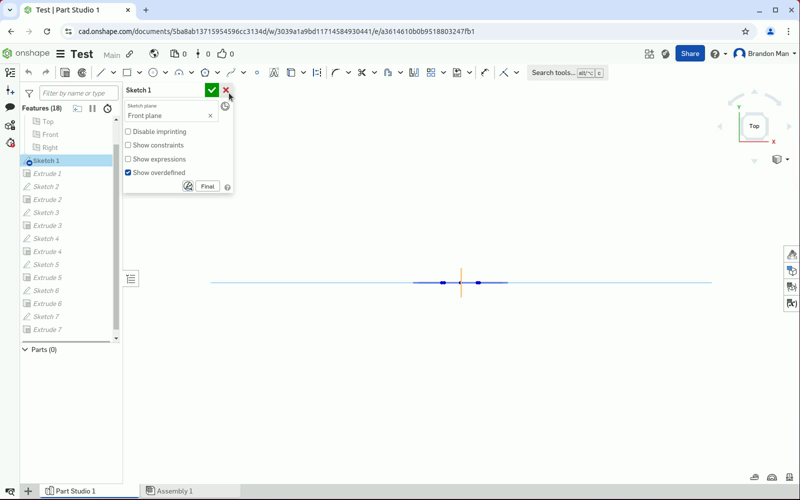
key(shift+s)
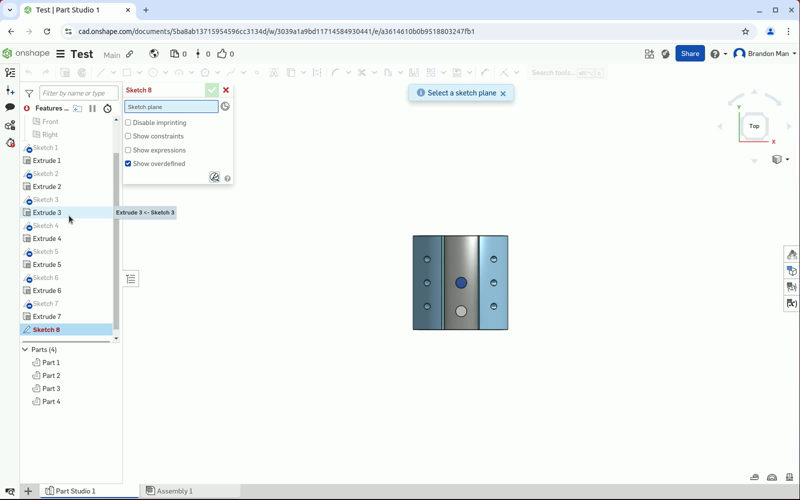
scroll(3)
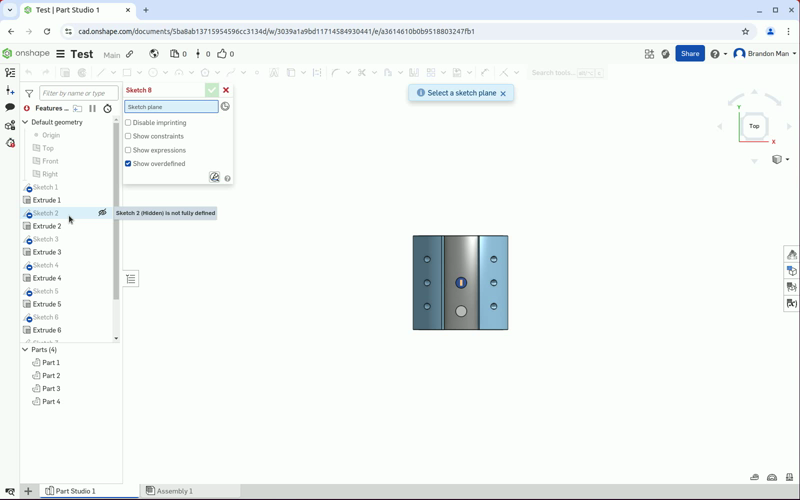
mouse_move(69, 150)
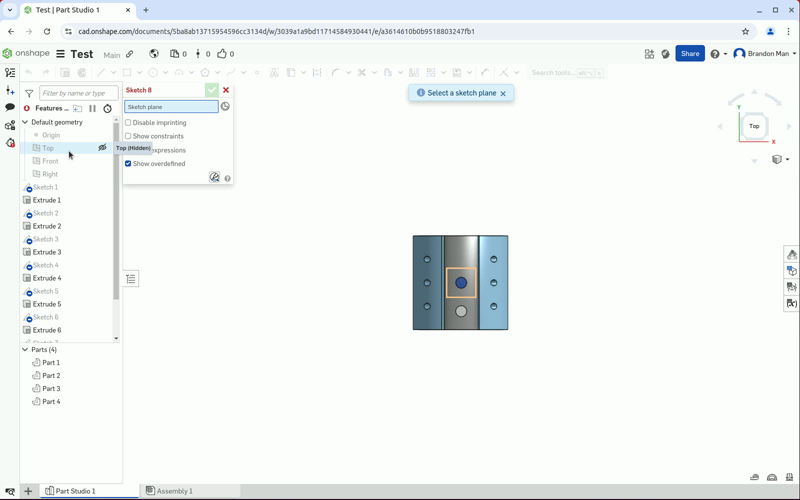
click(69, 150)
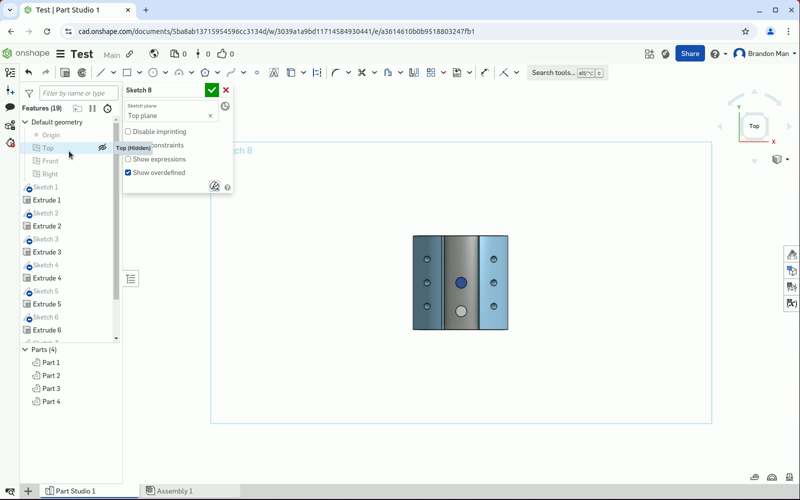
mouse_move(73, 352)
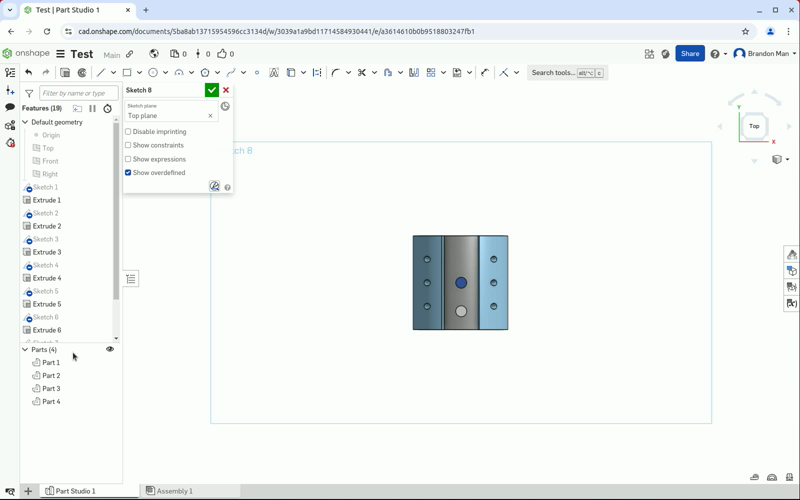
key(y)
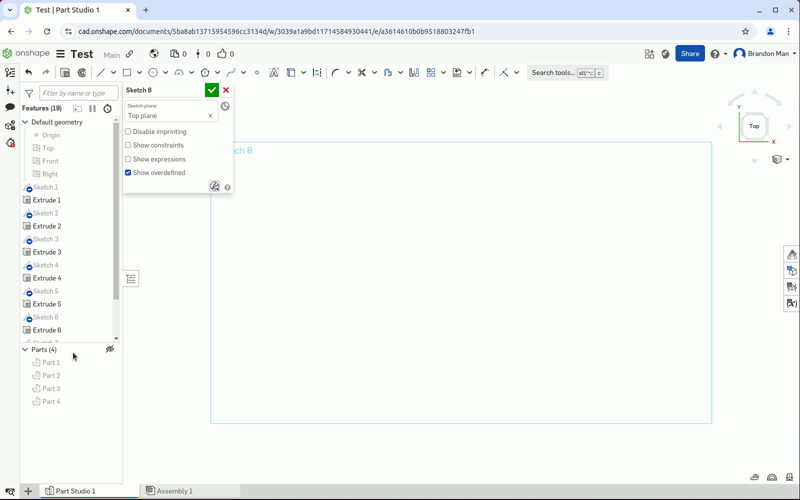
key(c)
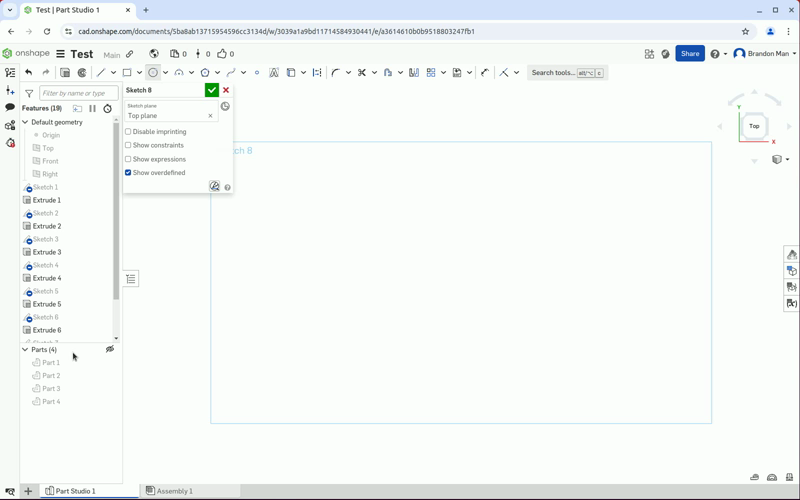
key_down(shift)
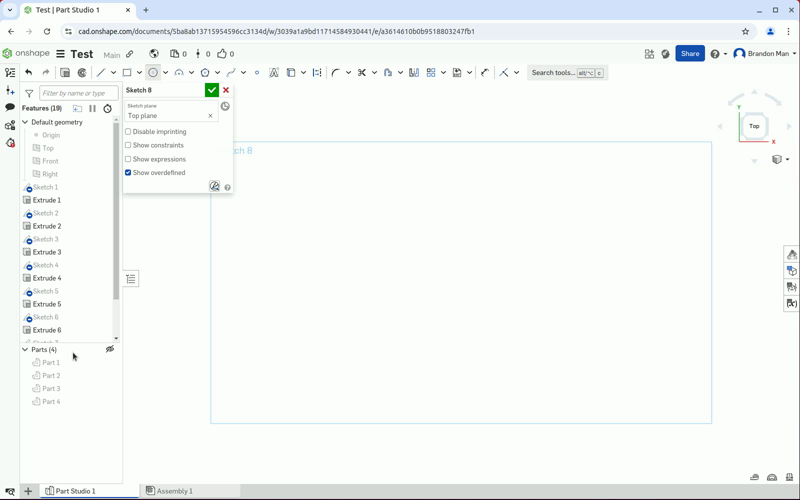
mouse_move(461, 254)
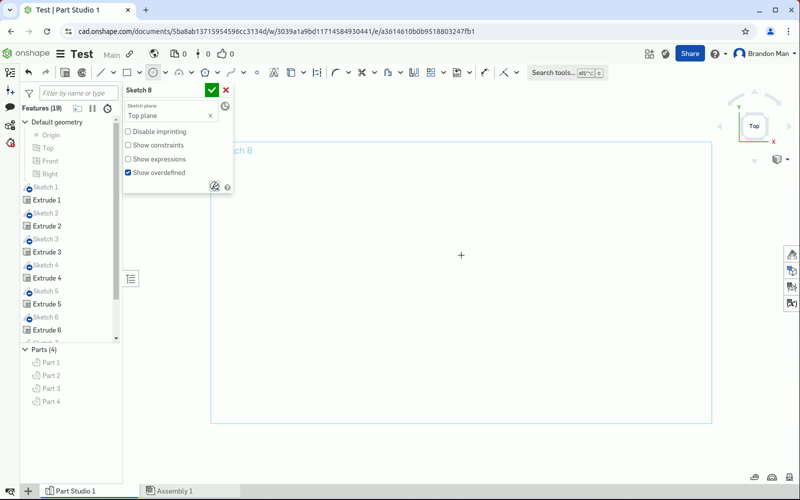
click(461, 254)
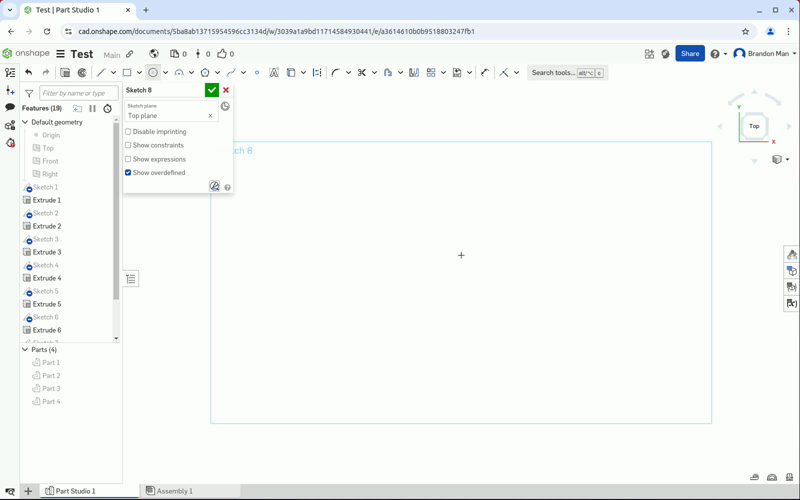
key_up(shift)
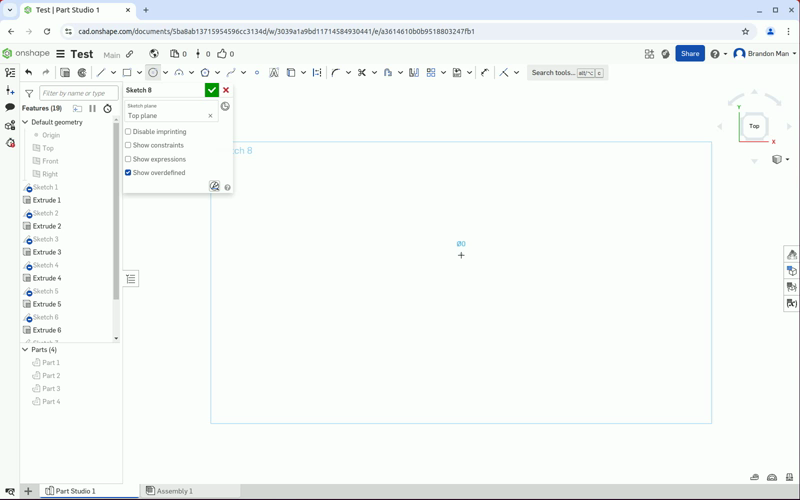
mouse_move(466, 254)
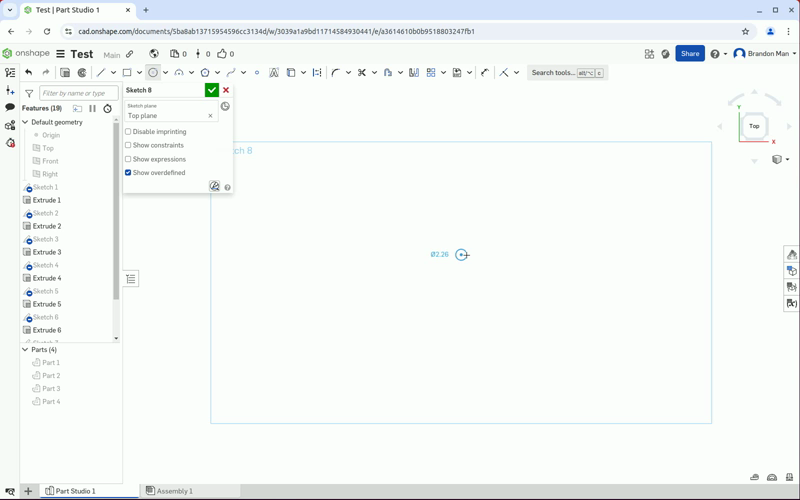
click(466, 254)
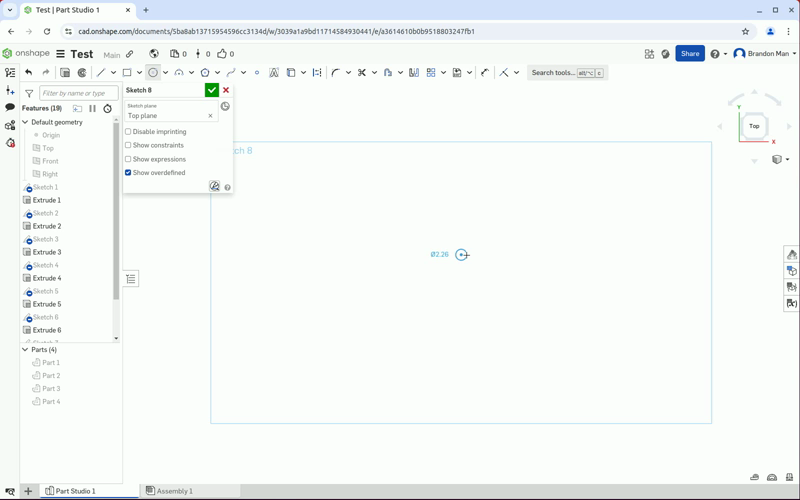
key(esc)
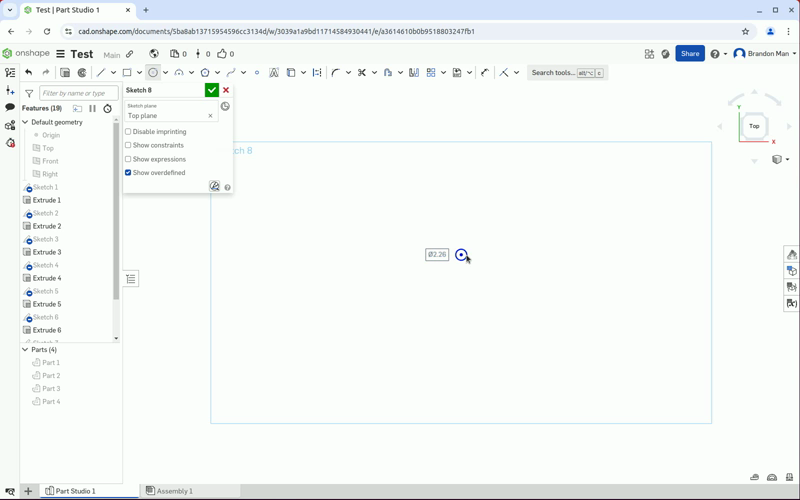
mouse_move(458, 258)
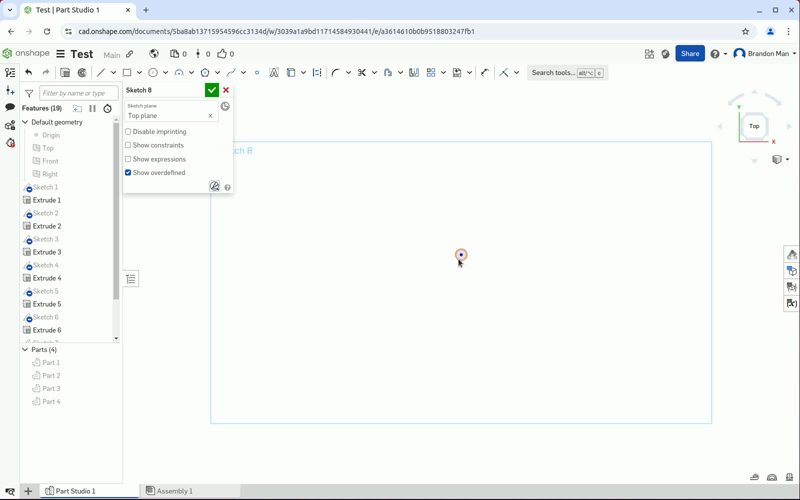
scroll(6)
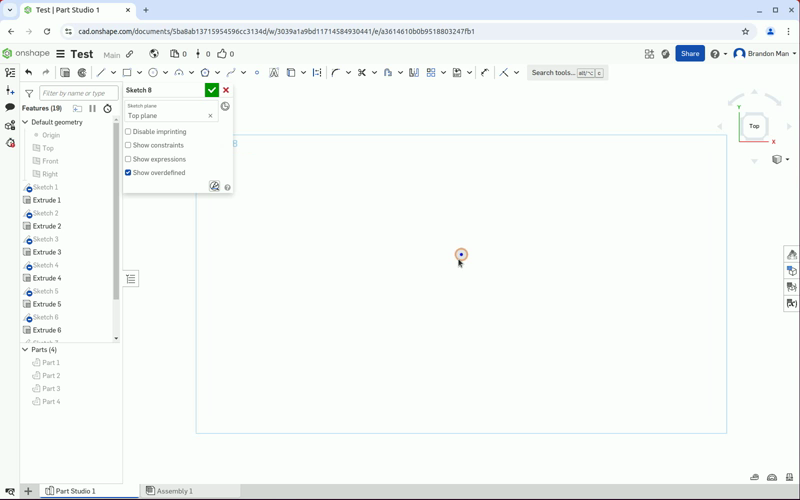
scroll(6)
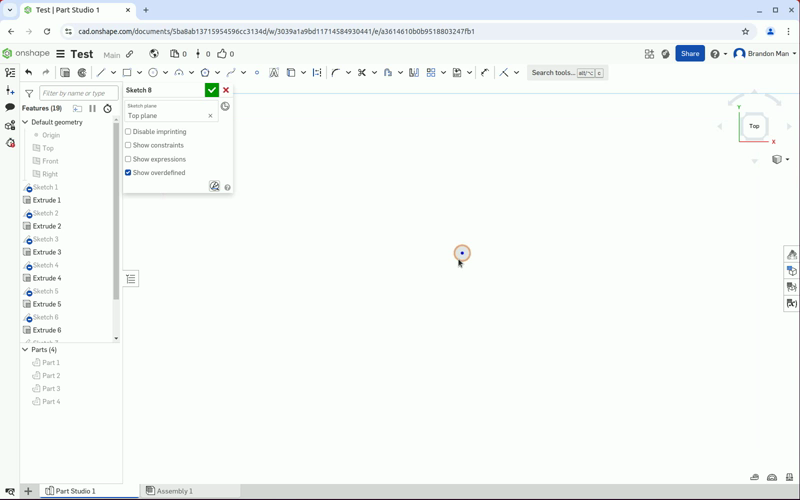
scroll(6)
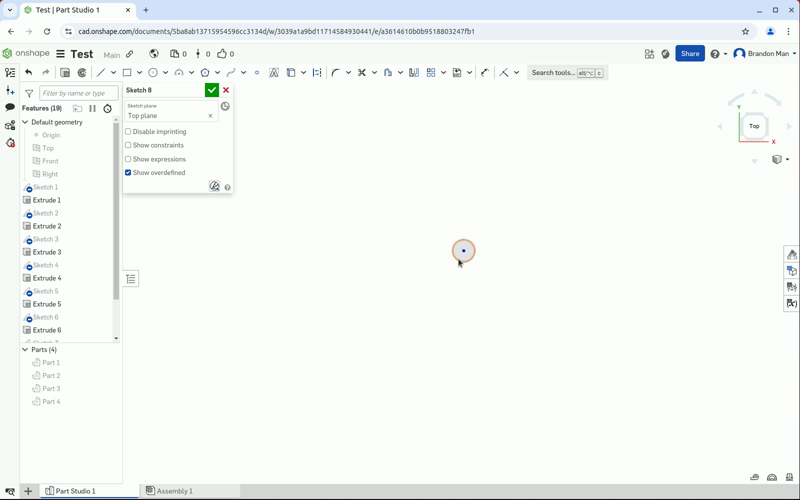
scroll(6)
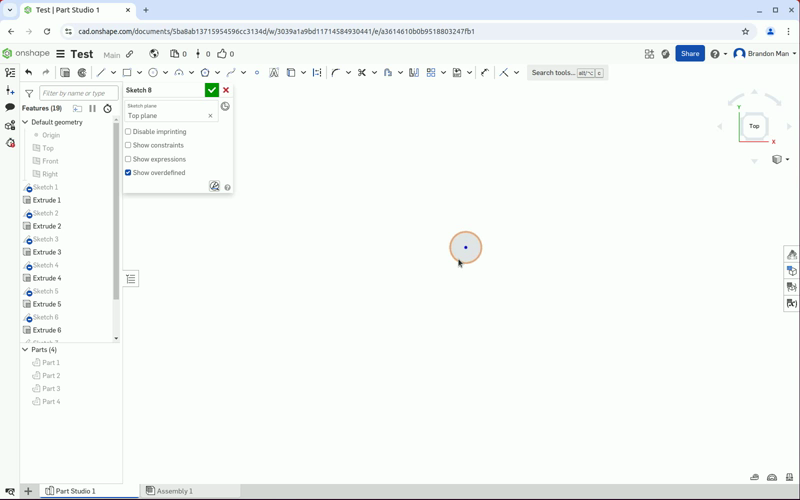
scroll(6)
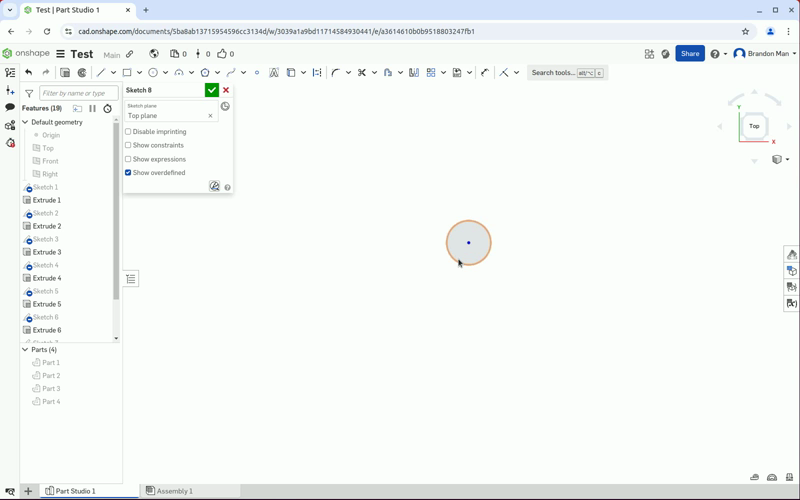
scroll(6)
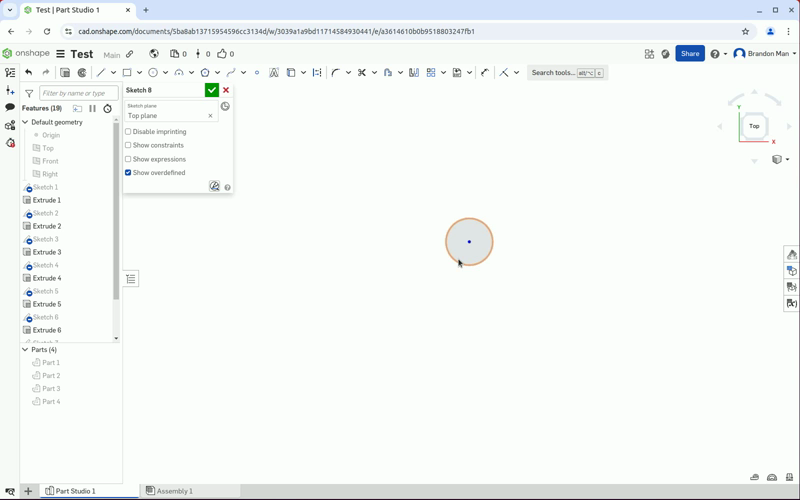
scroll(6)
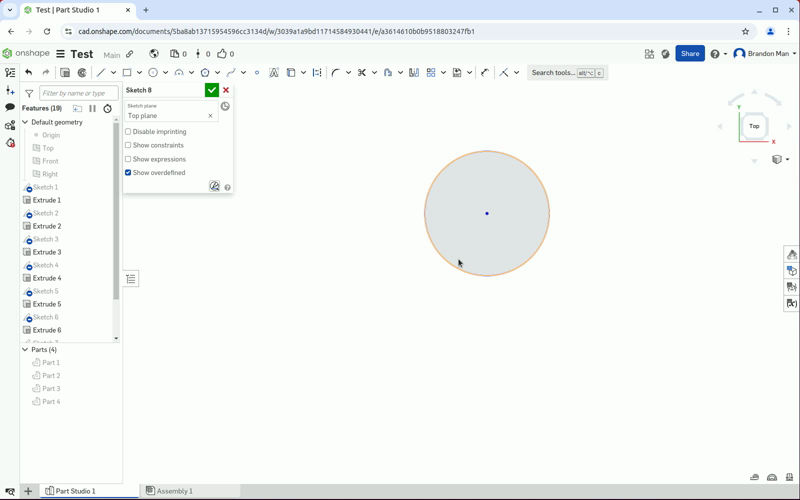
click(458, 258)
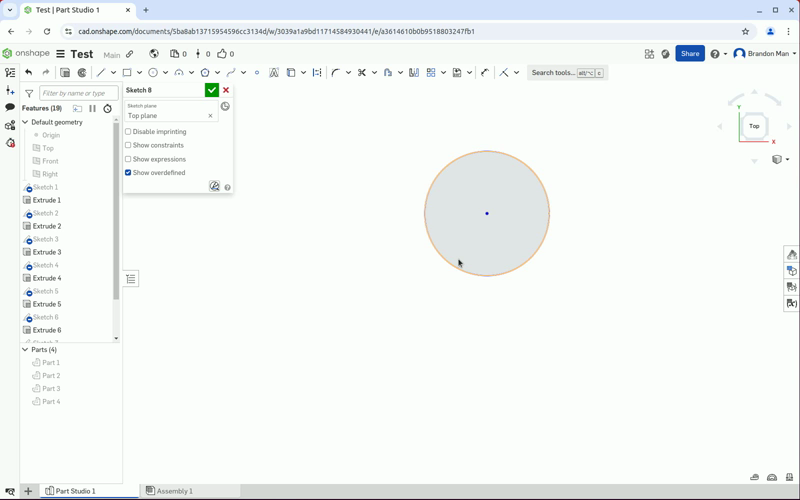
scroll(-6)
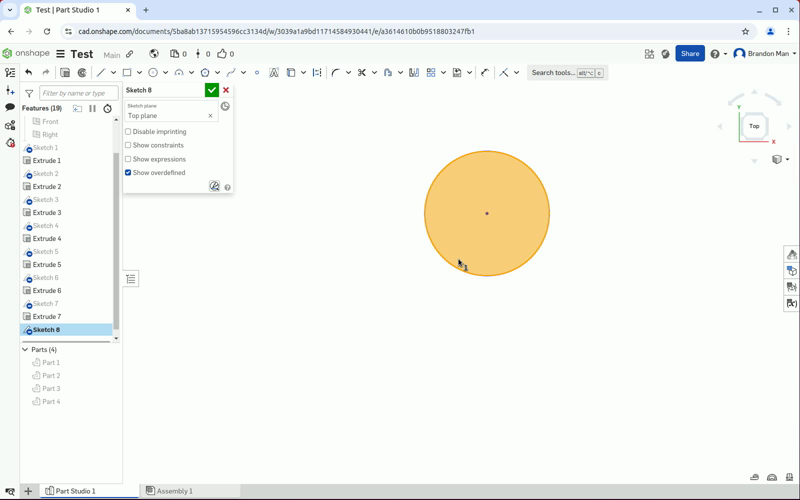
scroll(-6)
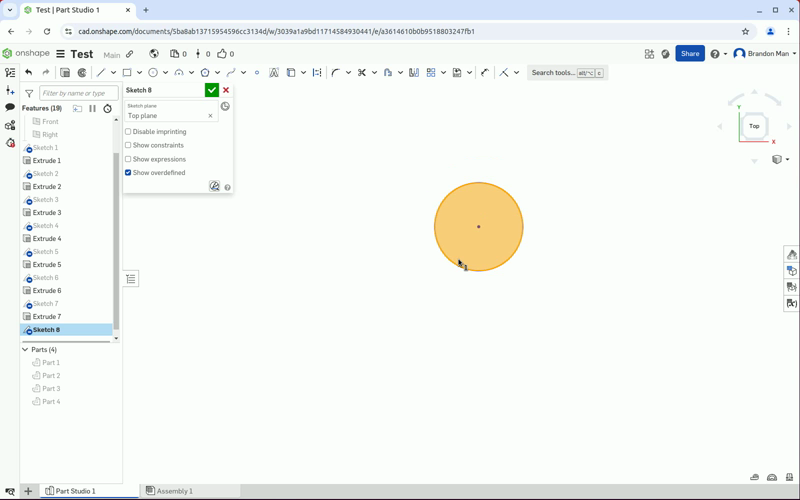
scroll(-6)
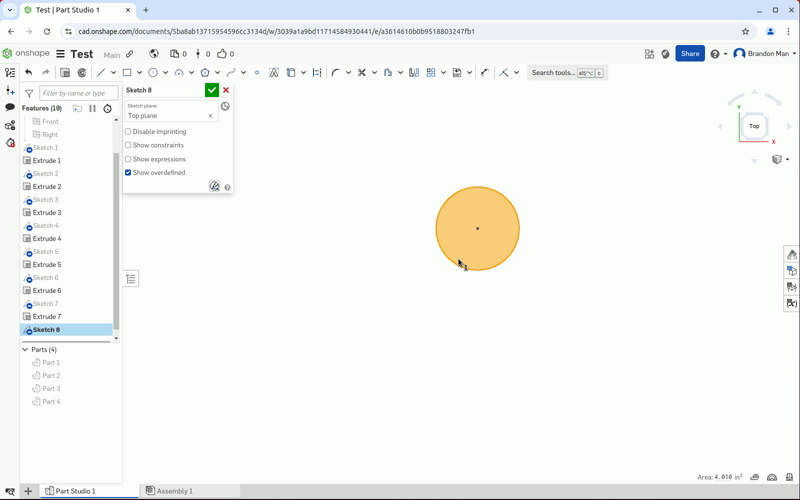
scroll(-6)
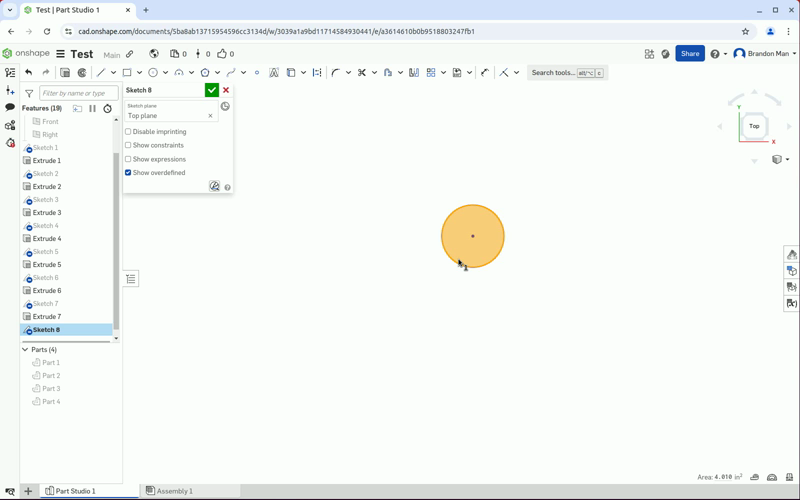
scroll(-6)
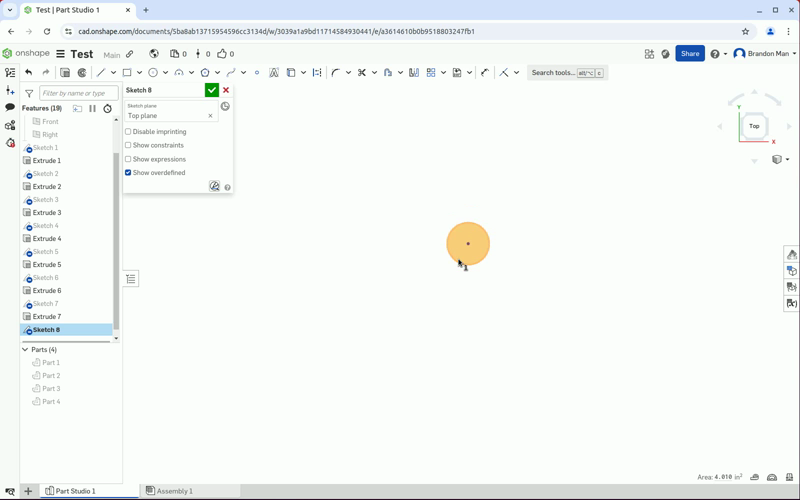
scroll(-6)
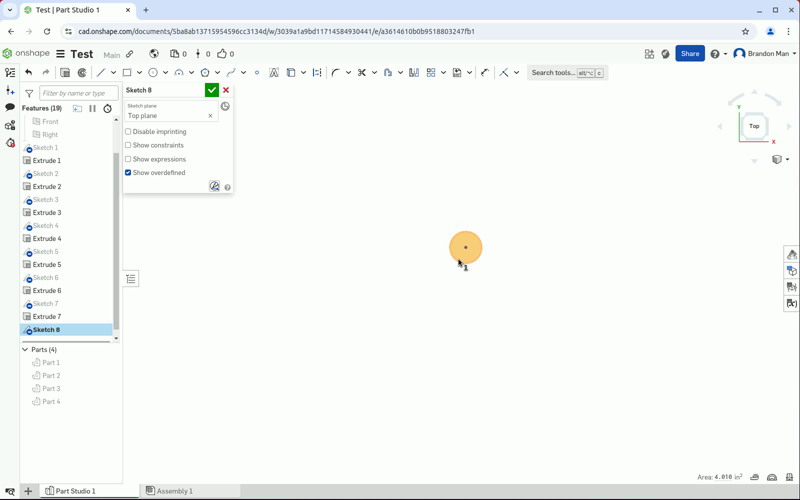
scroll(-6)
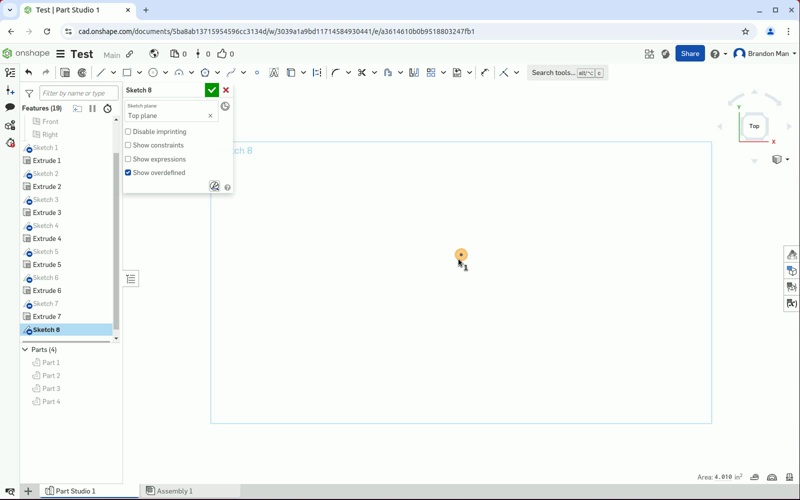
mouse_move(73, 352)
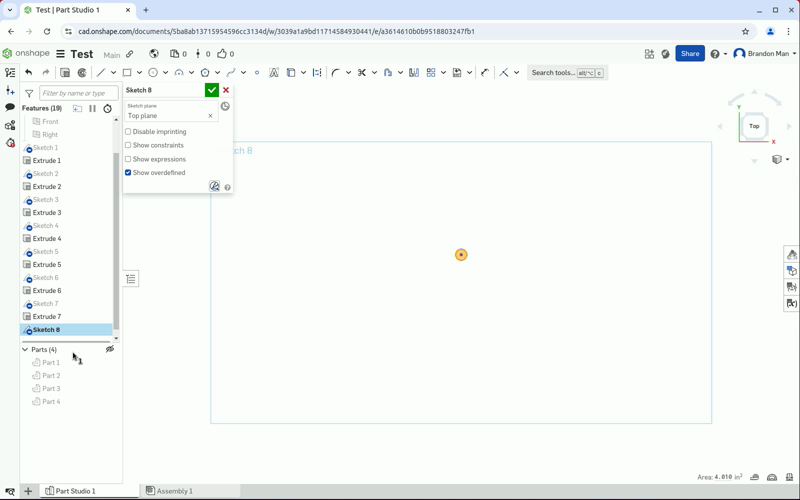
key(shift+y)
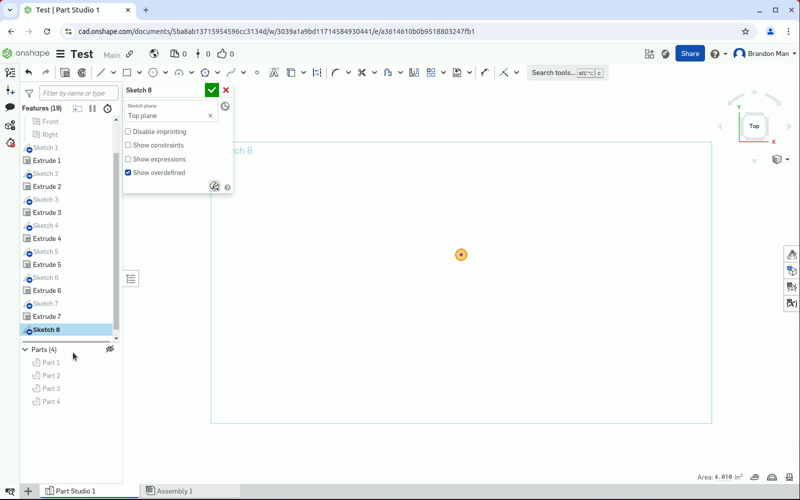
key(shift+e)
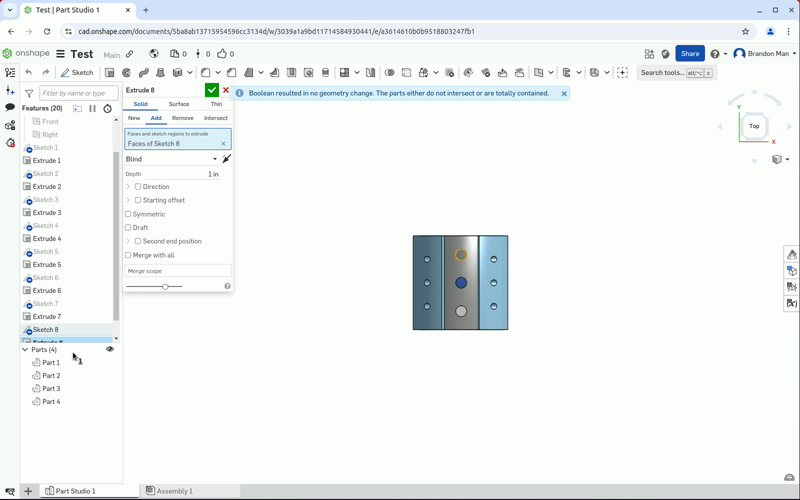
mouse_move(143, 106)
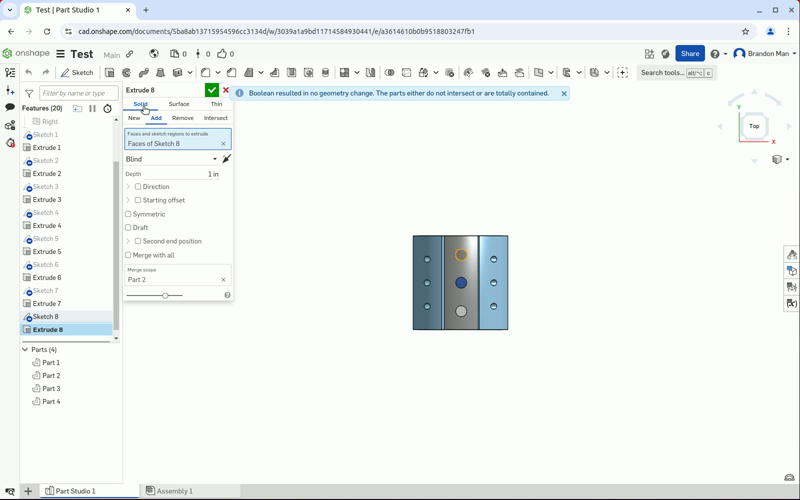
click(143, 106)
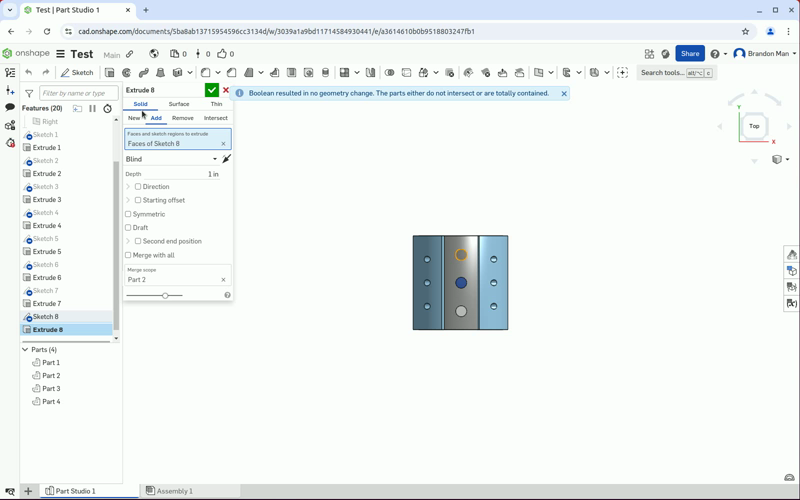
mouse_move(137, 120)
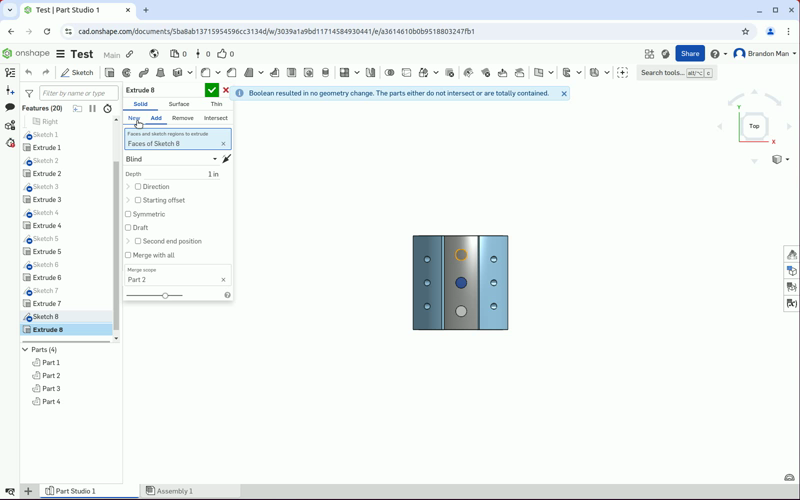
click(137, 120)
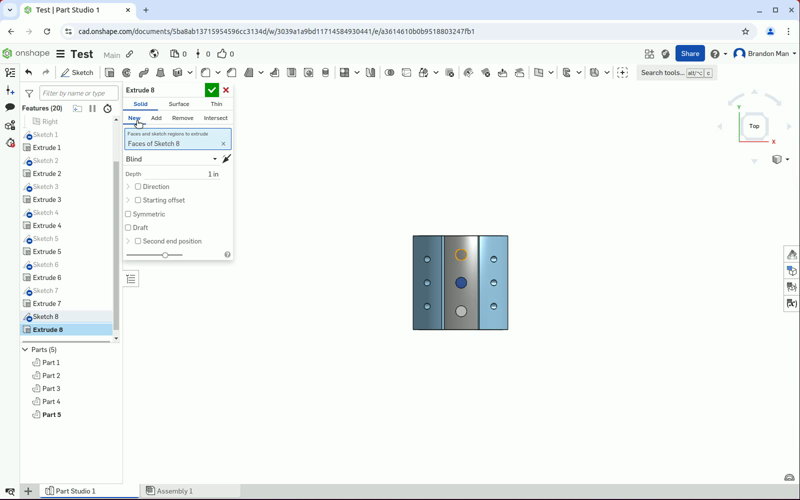
key(tab, 4)
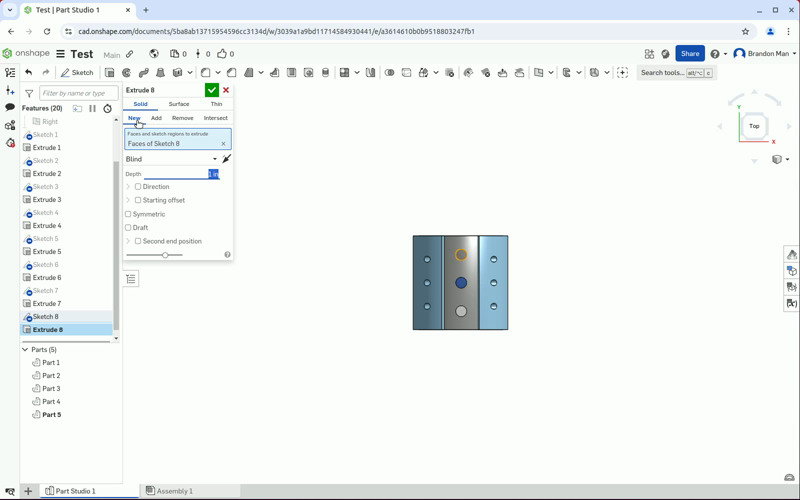
text(19.257)
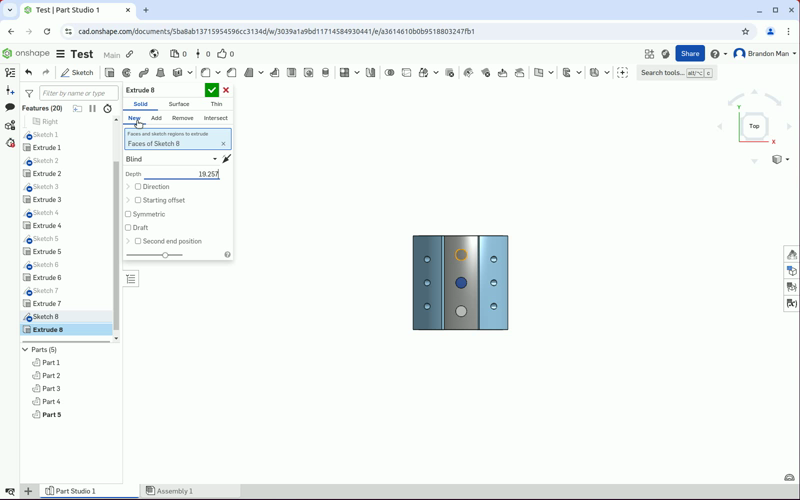
key(enter)
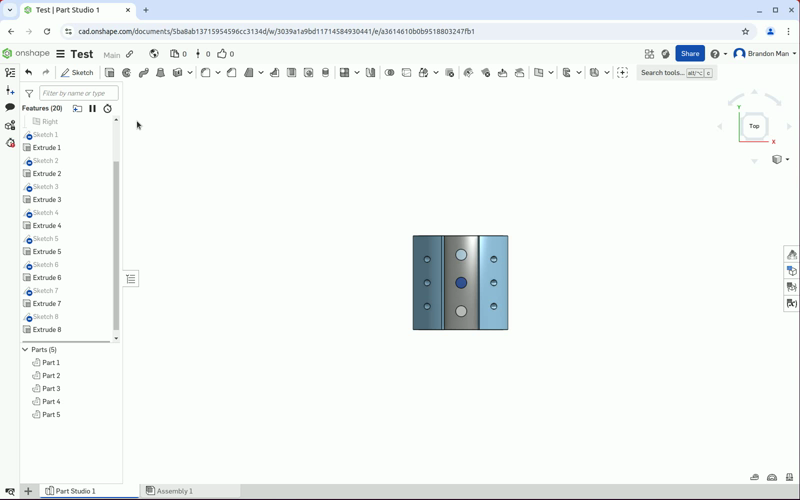
key(shift+h)
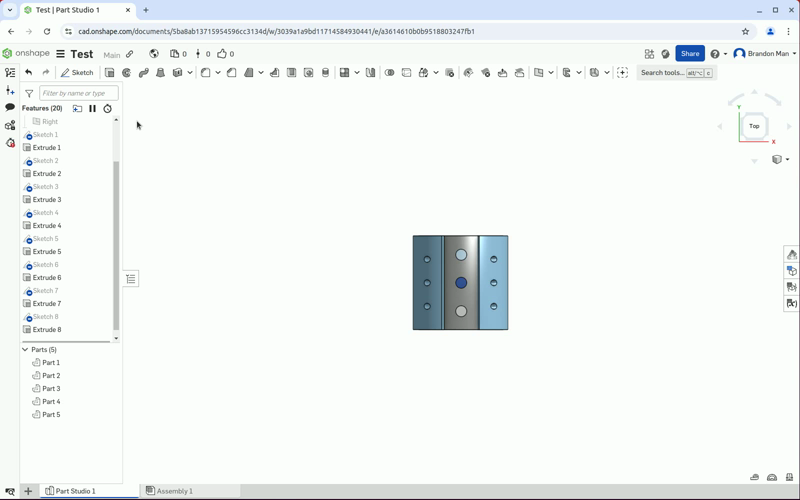
key(shift+h)
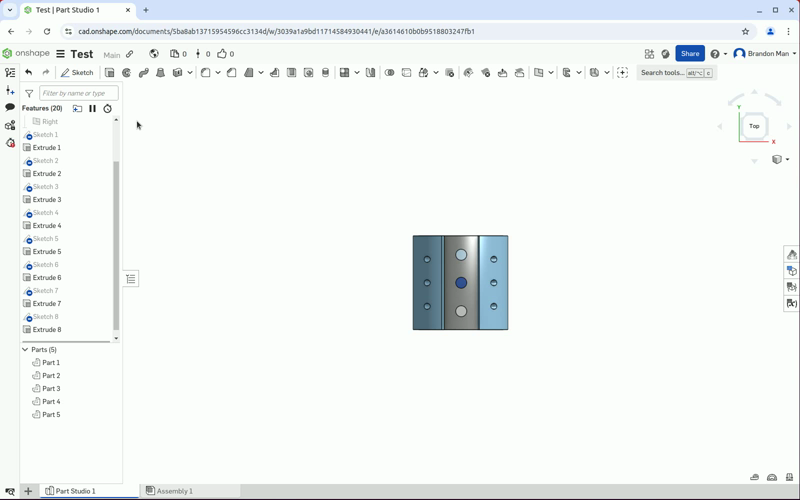
key(shift+7)
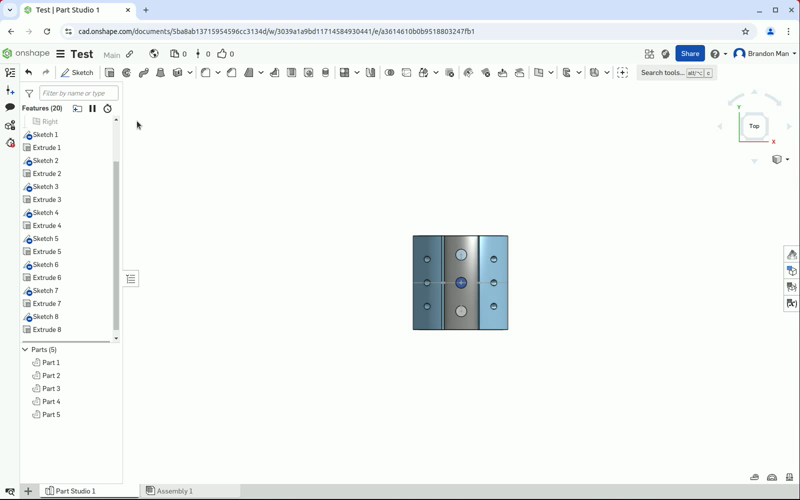
key(up, 3)
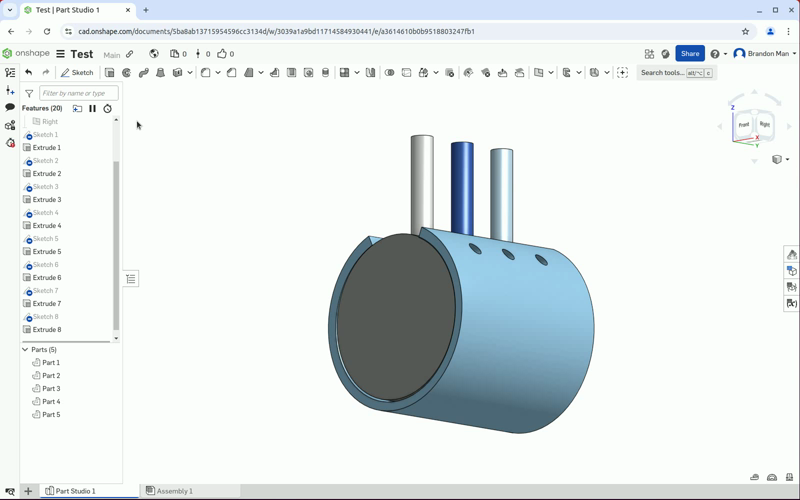
key(left, 3)
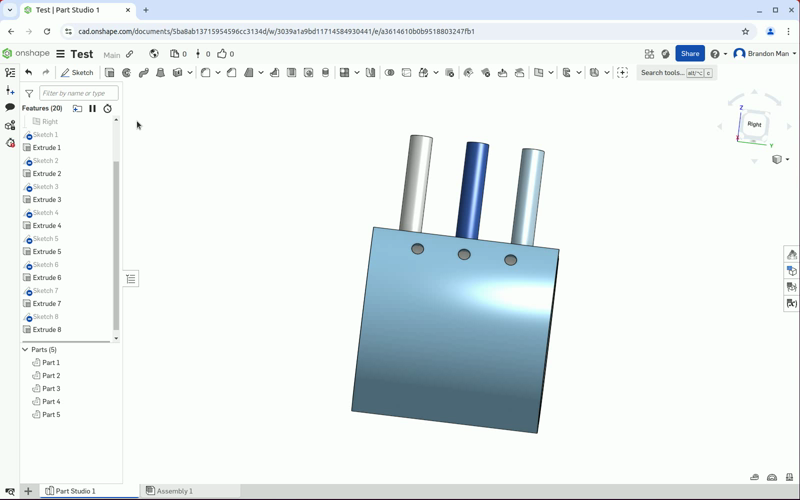
key(right, 3)
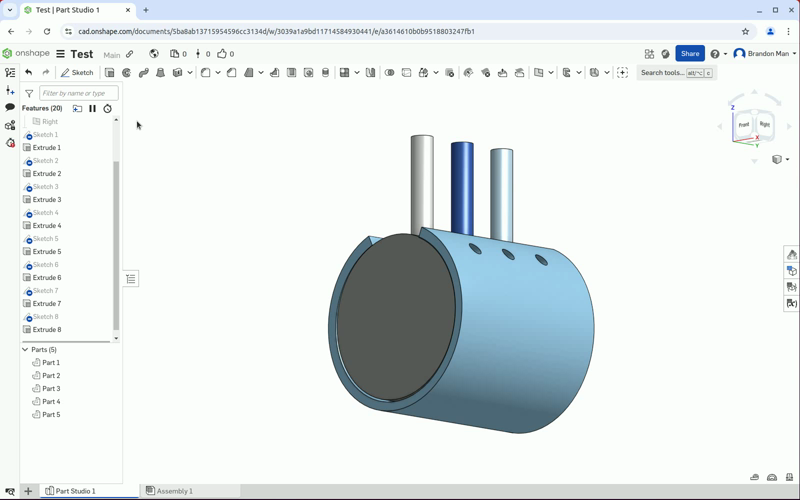
key(down, 3)
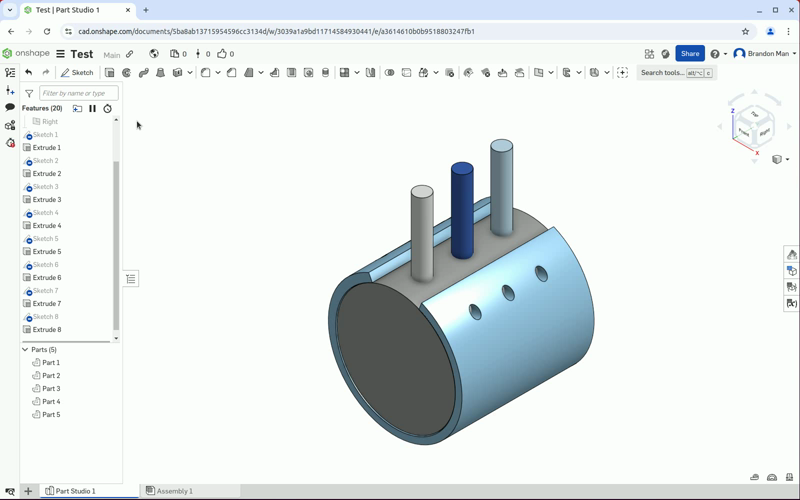
mouse_move(69, 137)
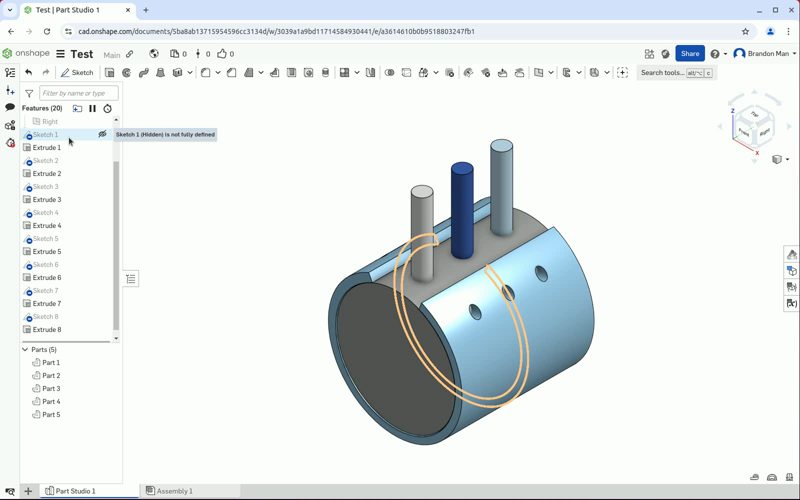
click(69, 137)